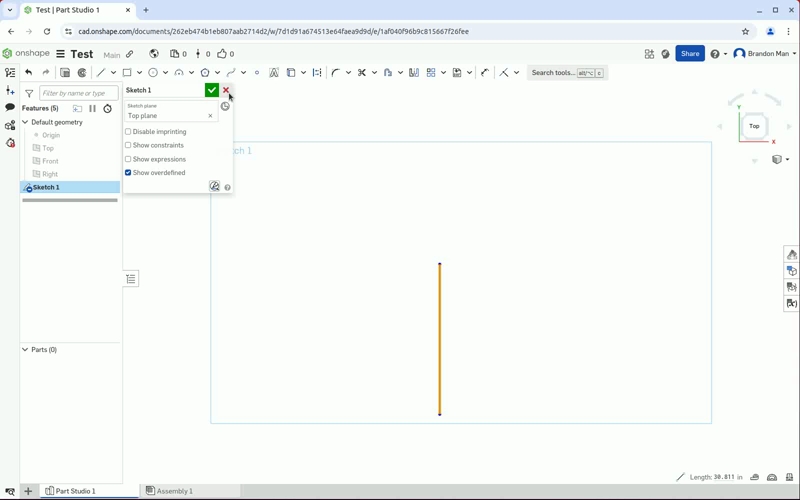
key(shift+h)
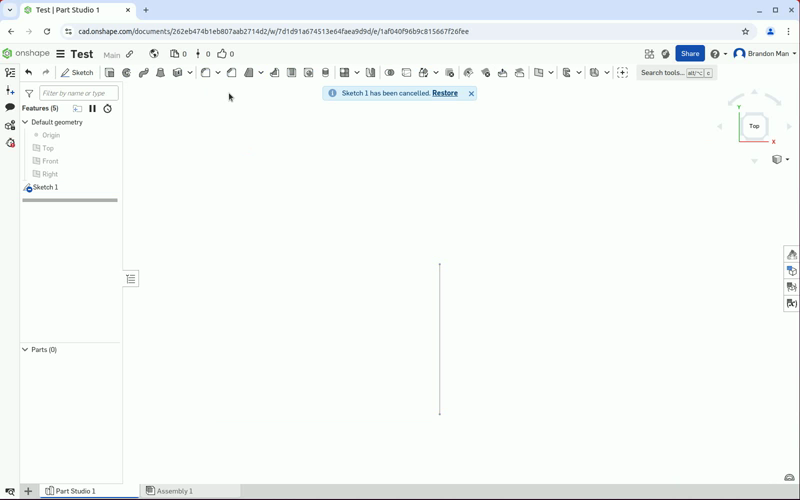
key(shift+s)
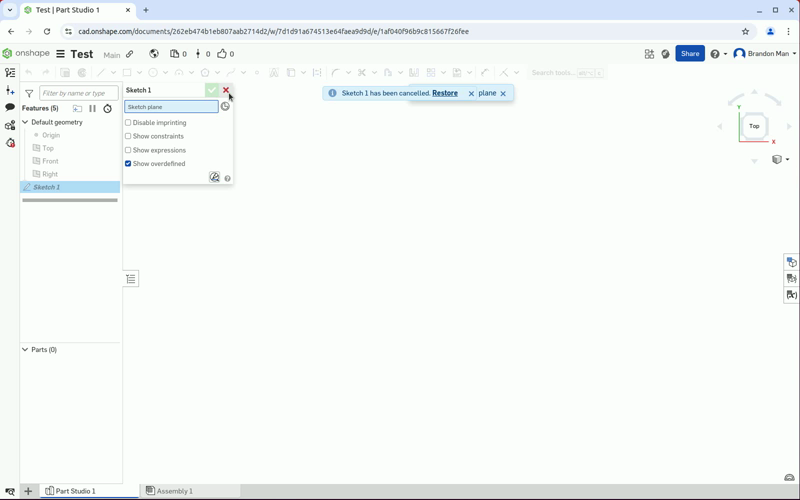
mouse_move(73, 150)
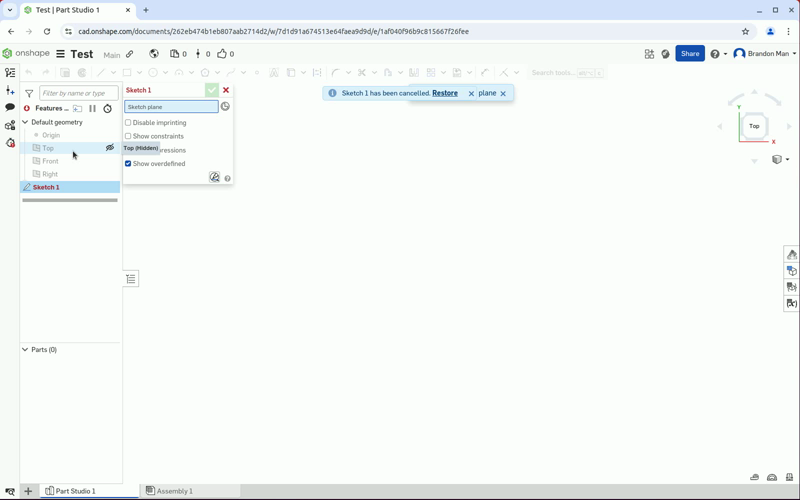
click(73, 150)
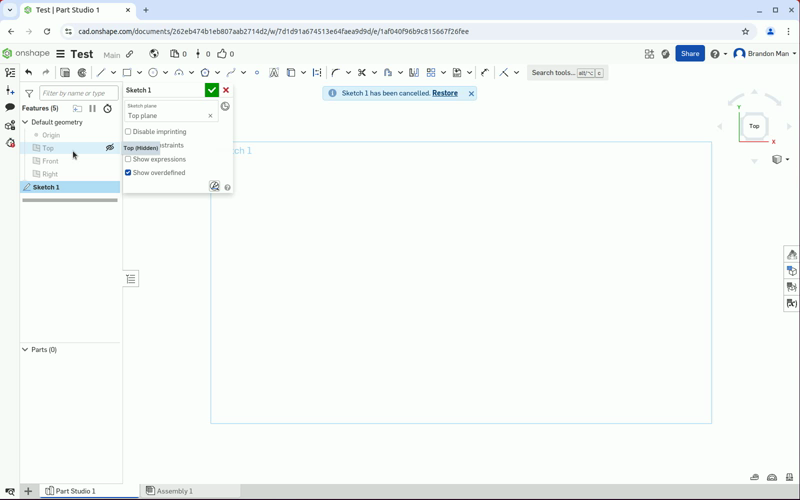
mouse_move(73, 352)
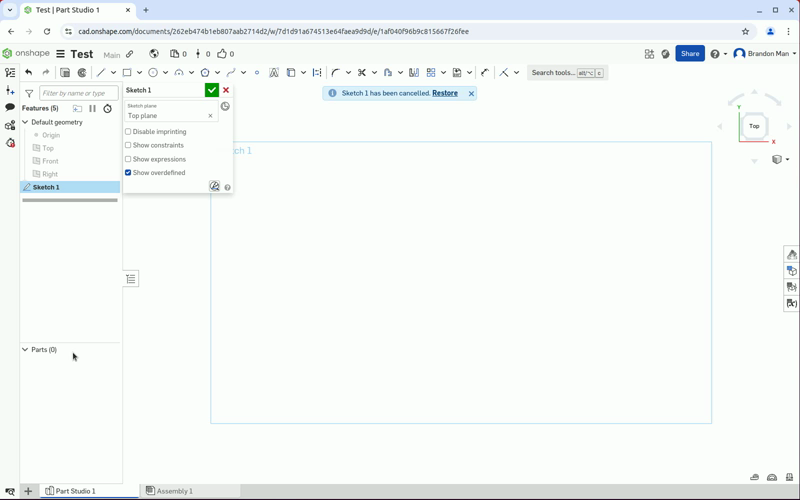
key(y)
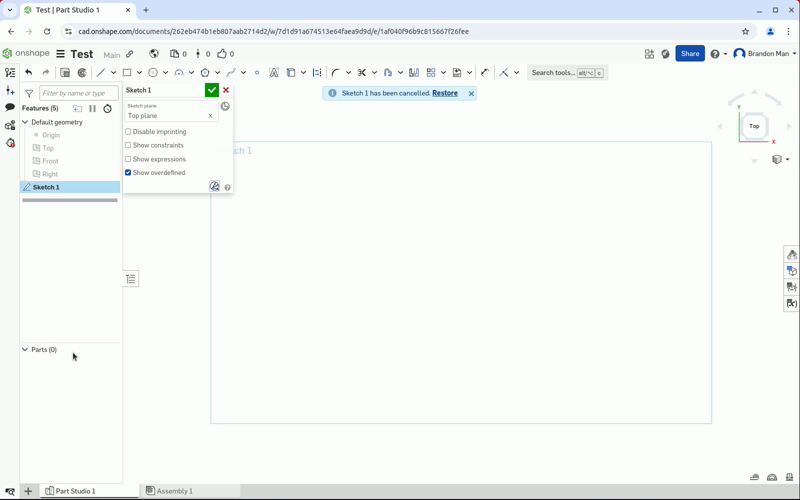
key(l)
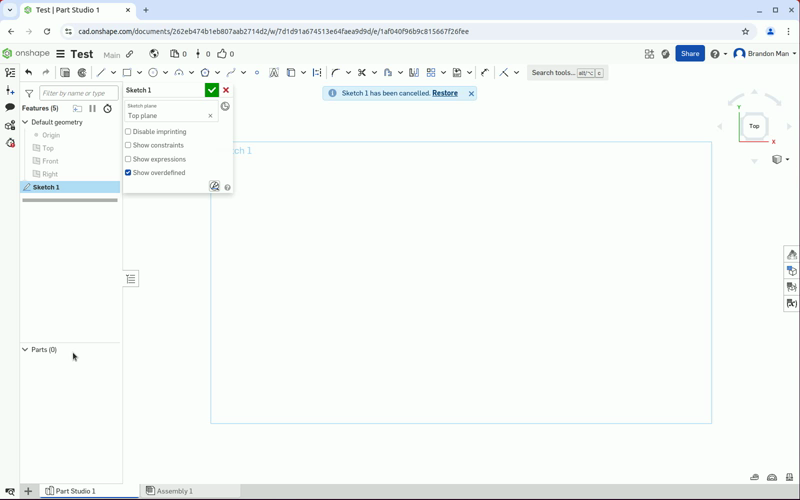
key_down(shift)
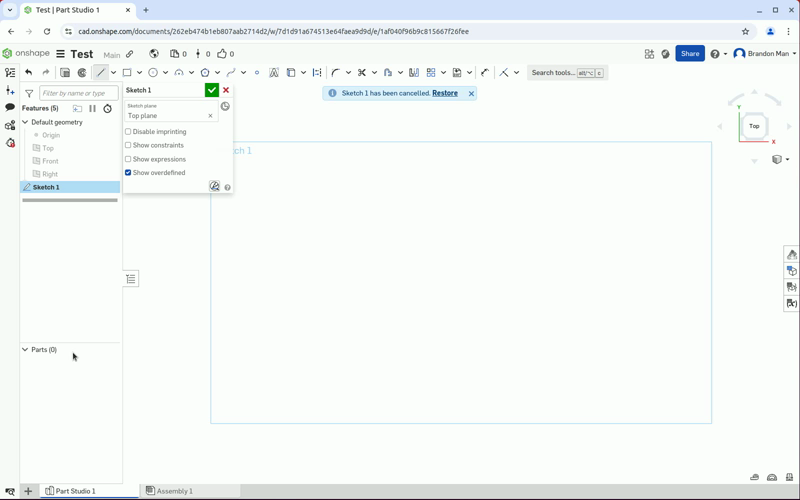
mouse_move(431, 325)
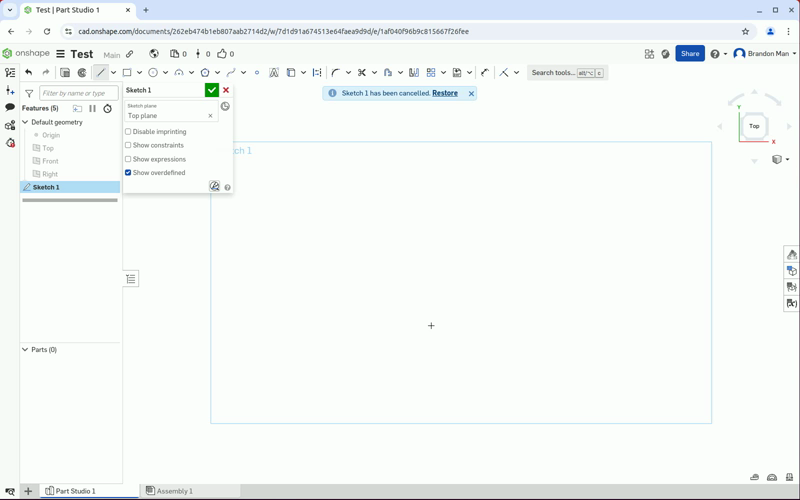
click(431, 325)
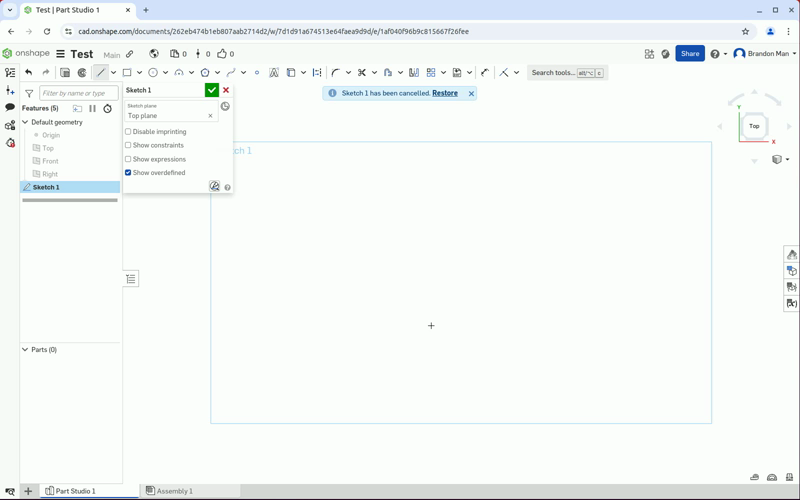
key_up(shift)
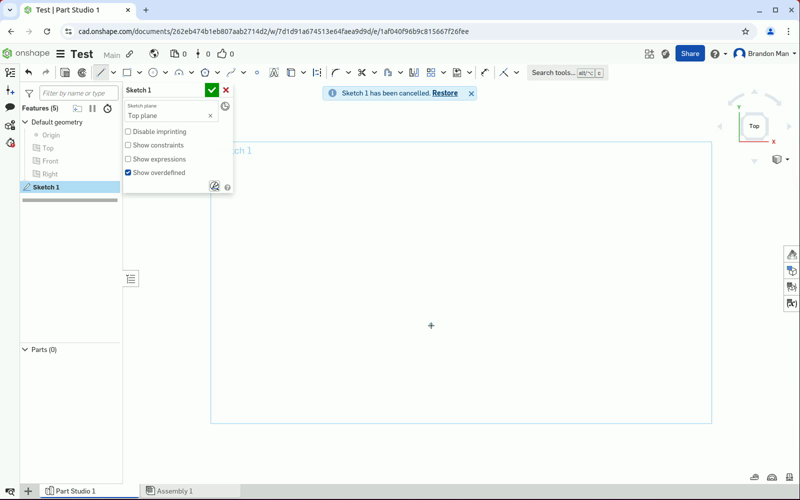
key_down(shift)
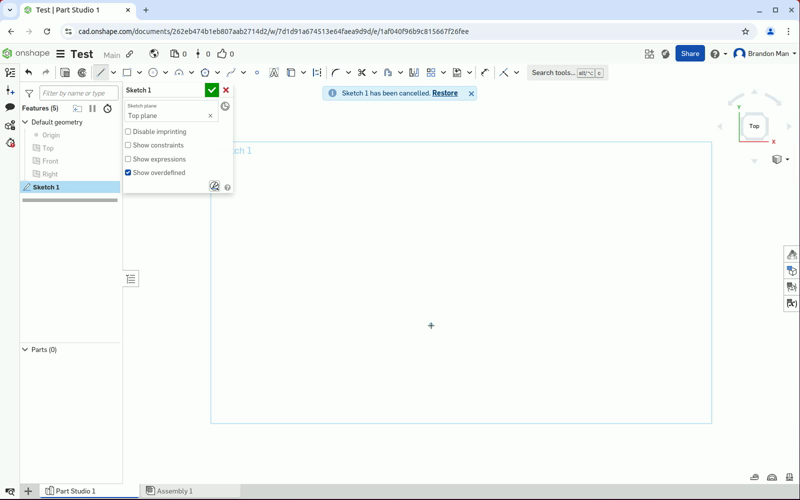
mouse_move(461, 325)
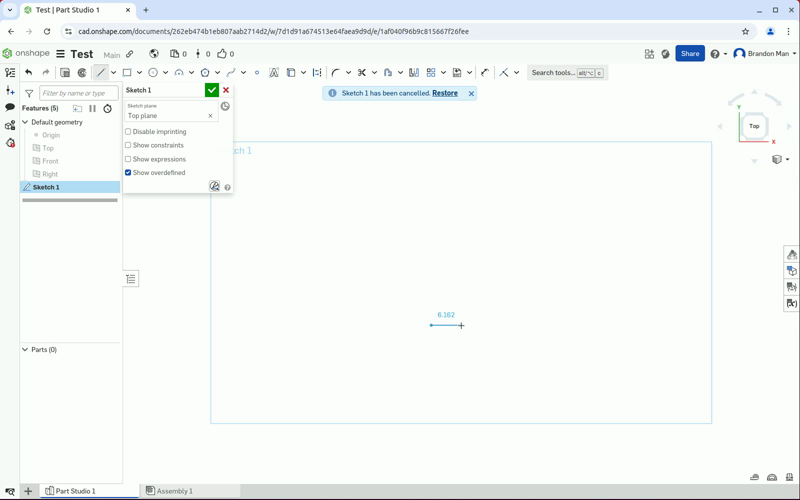
mouse_move(436, 325)
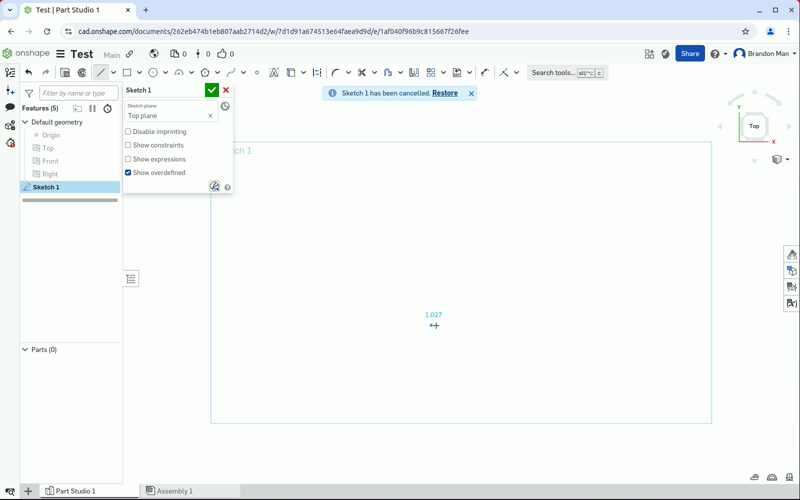
scroll(6)
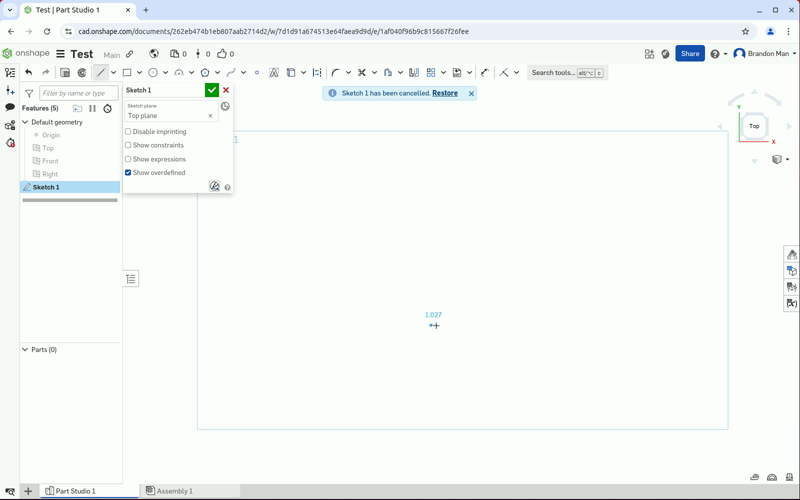
scroll(6)
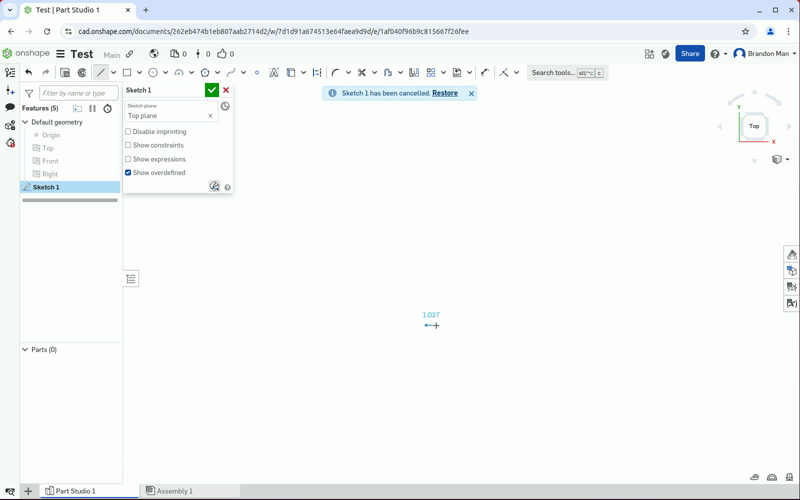
scroll(6)
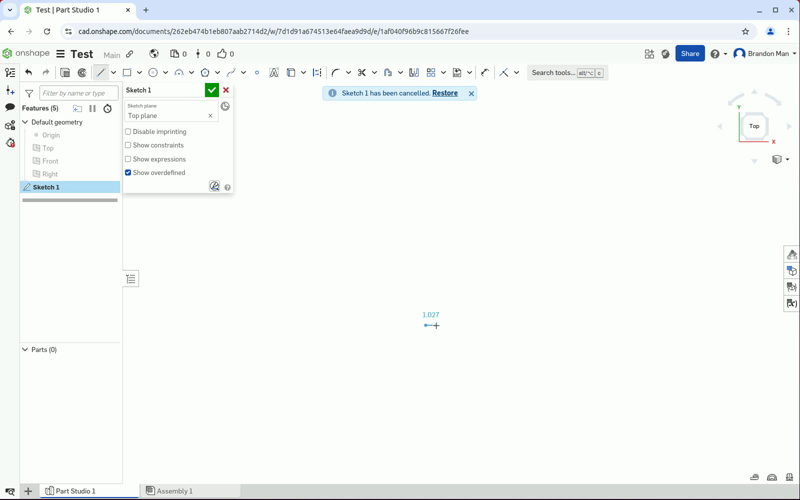
scroll(6)
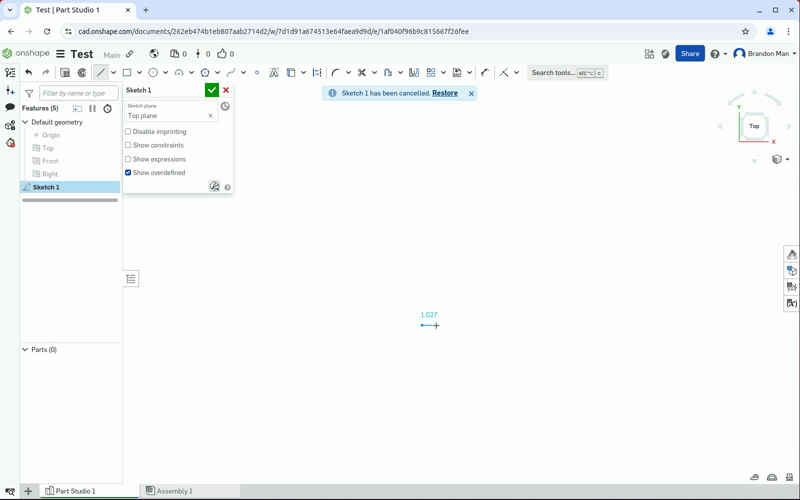
scroll(6)
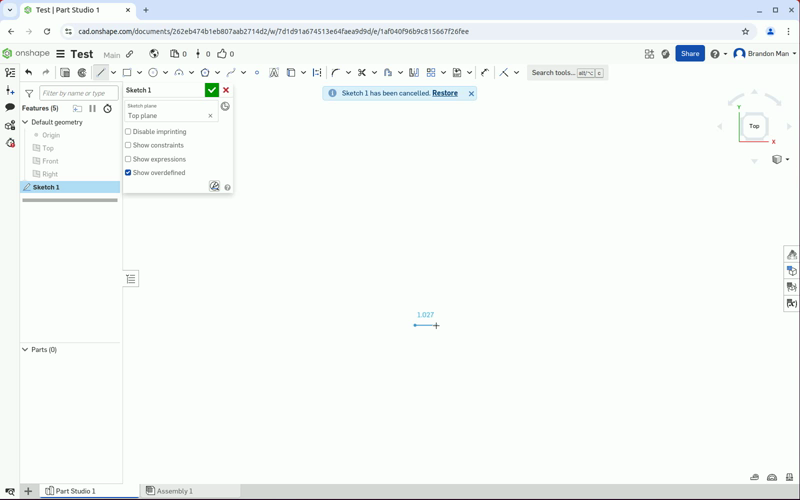
scroll(6)
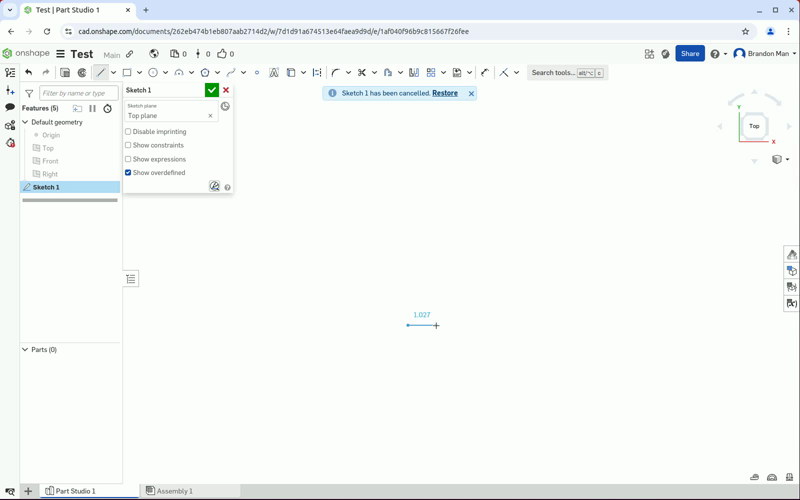
scroll(6)
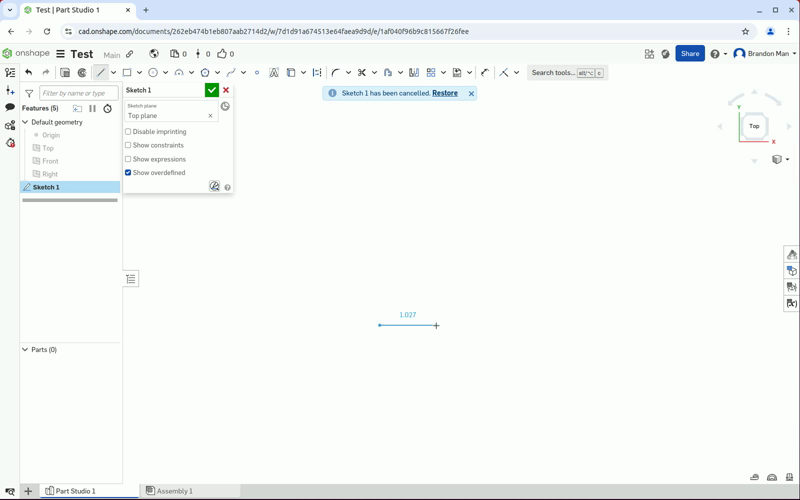
click(436, 325)
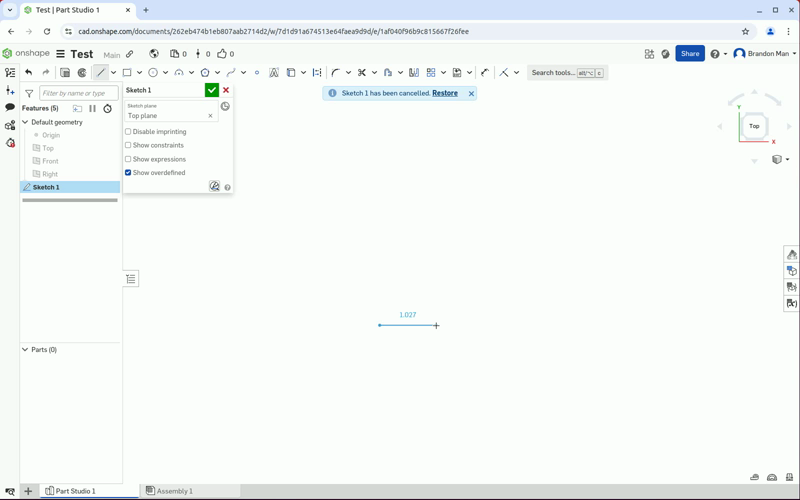
scroll(-6)
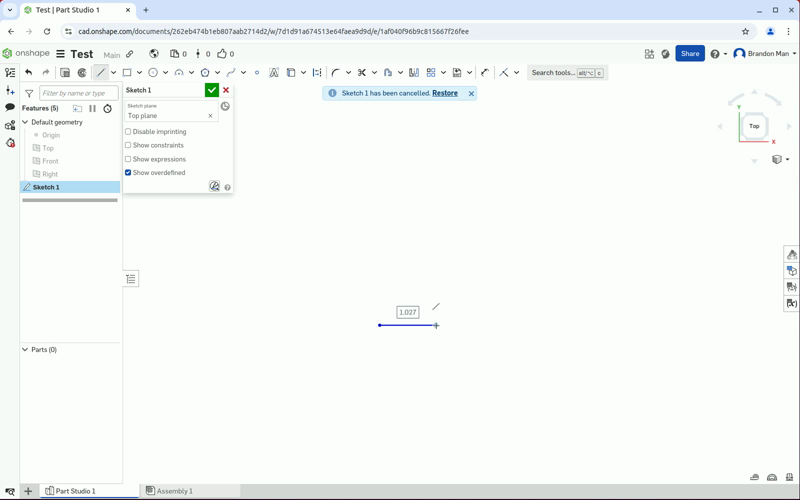
scroll(-6)
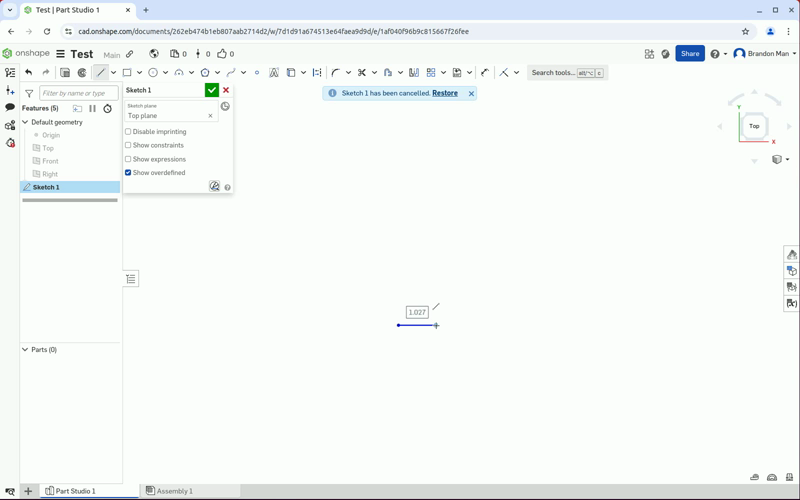
scroll(-6)
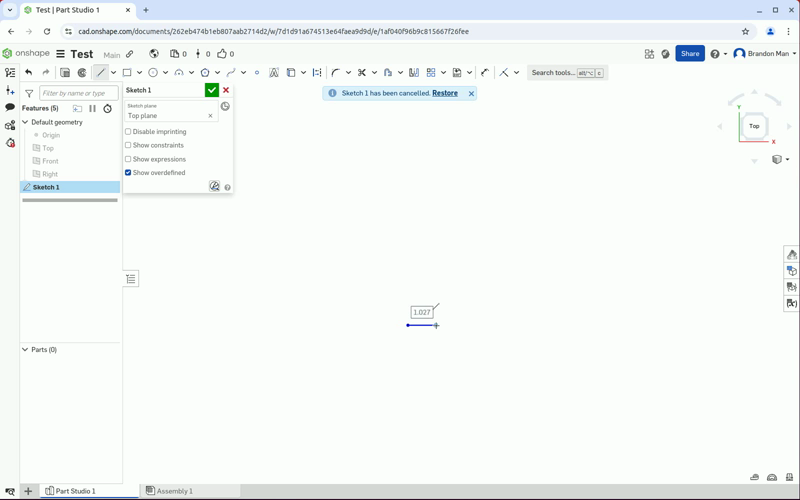
scroll(-6)
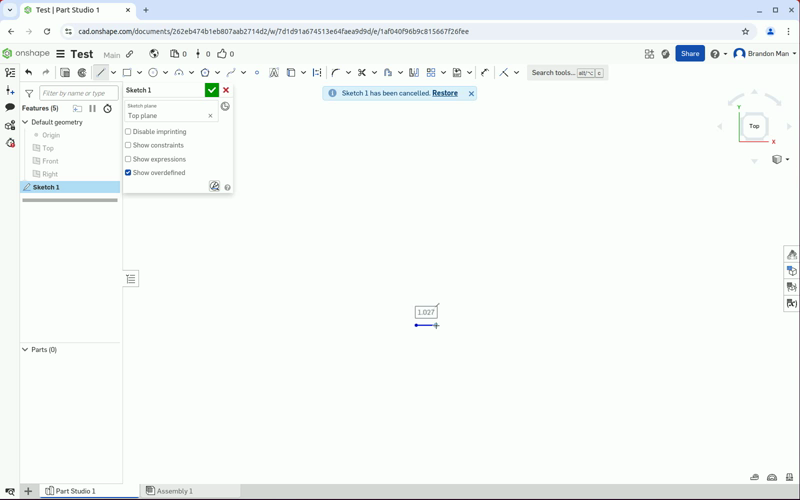
scroll(-6)
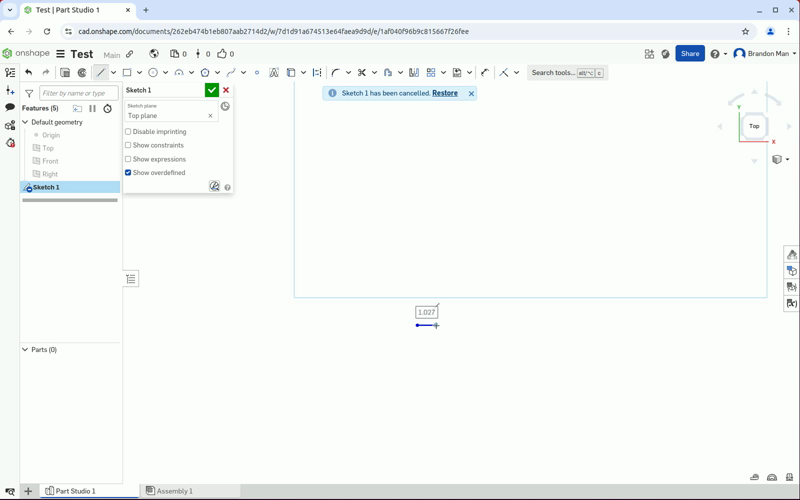
scroll(-6)
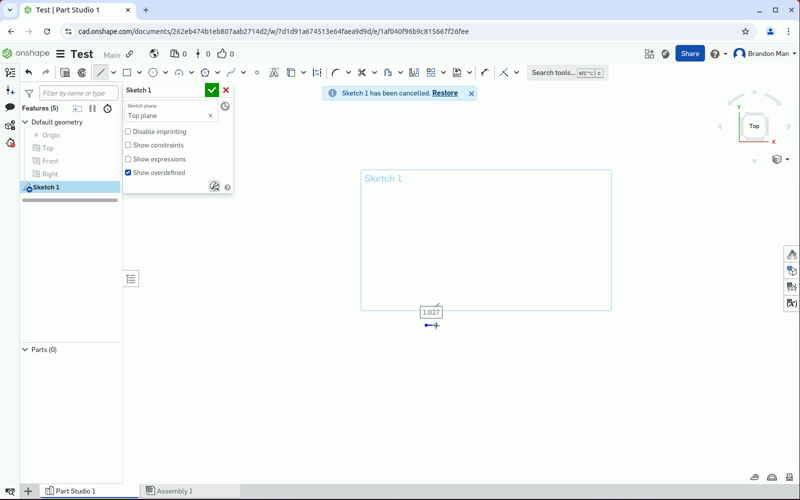
scroll(-6)
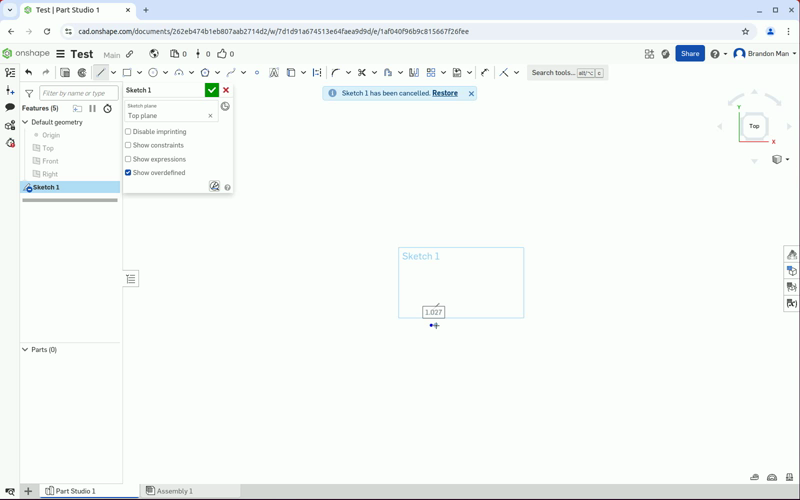
key_up(shift)
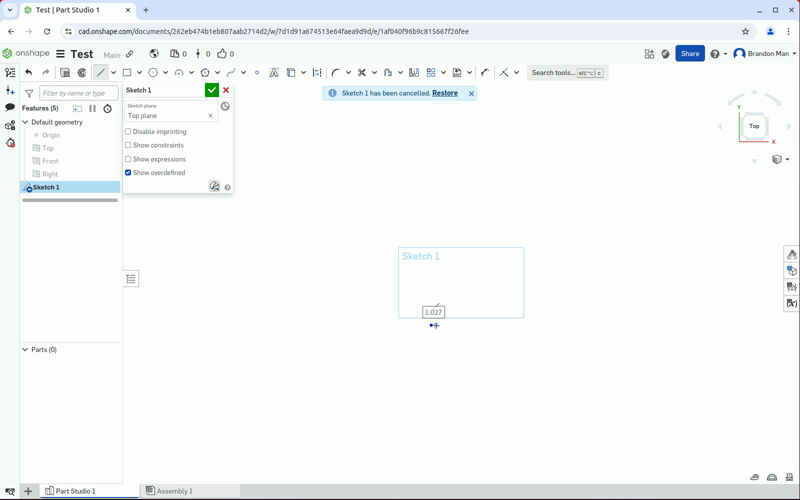
key_down(shift)
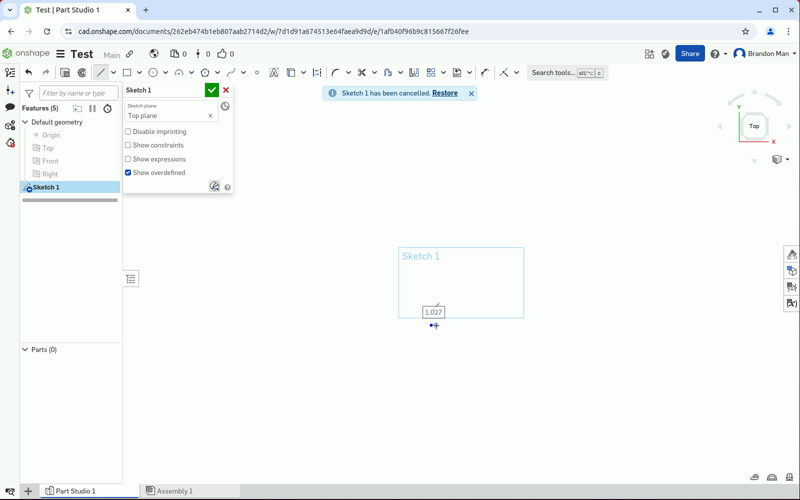
mouse_move(466, 325)
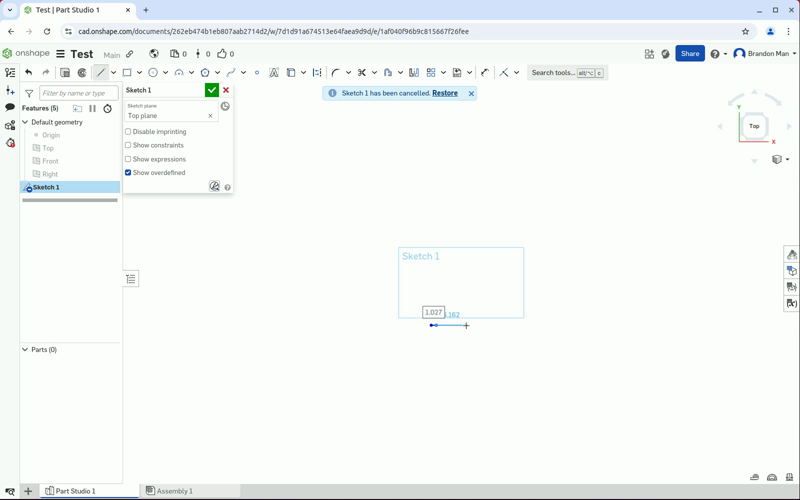
mouse_move(440, 320)
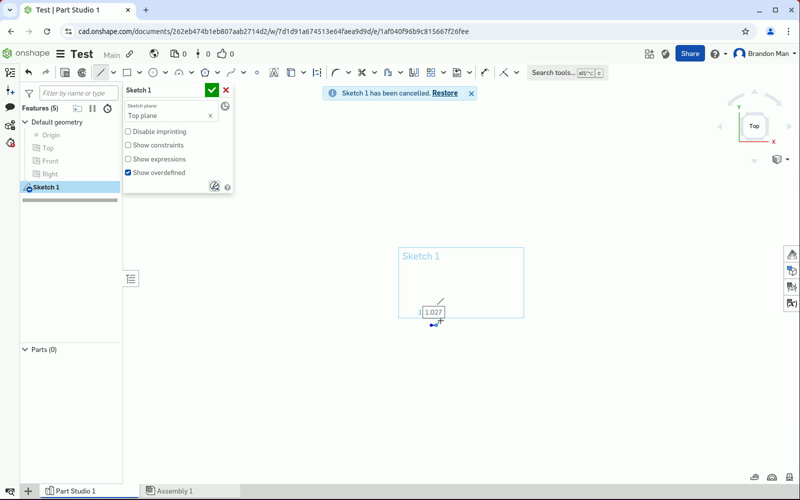
scroll(6)
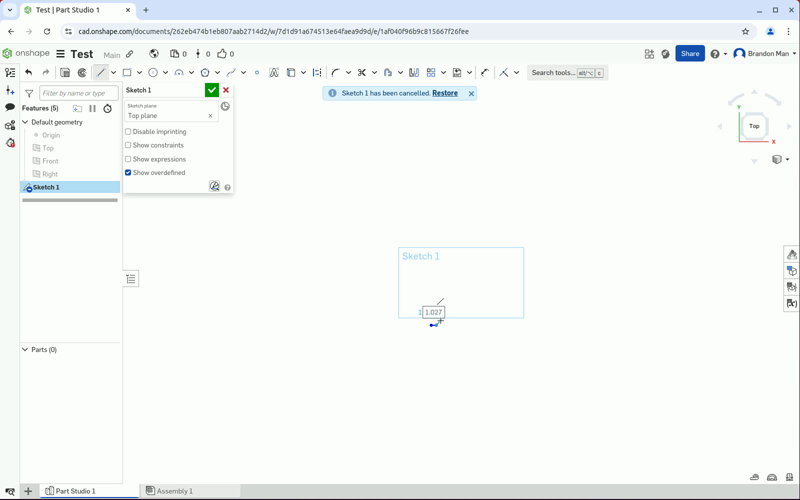
scroll(6)
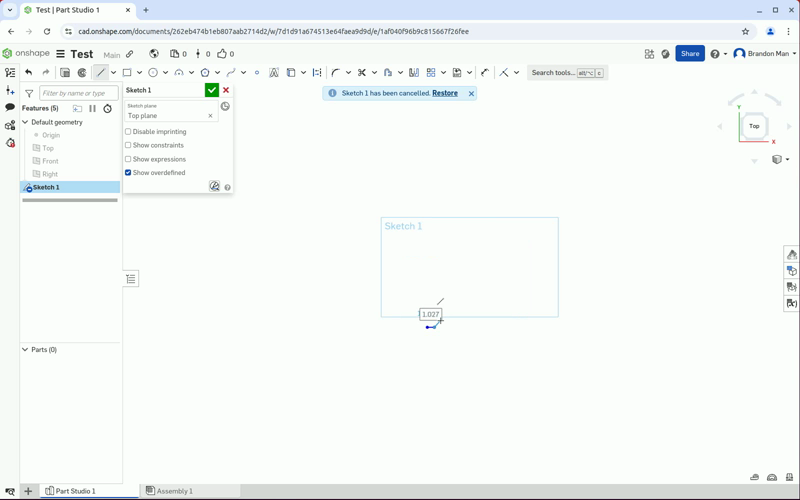
scroll(6)
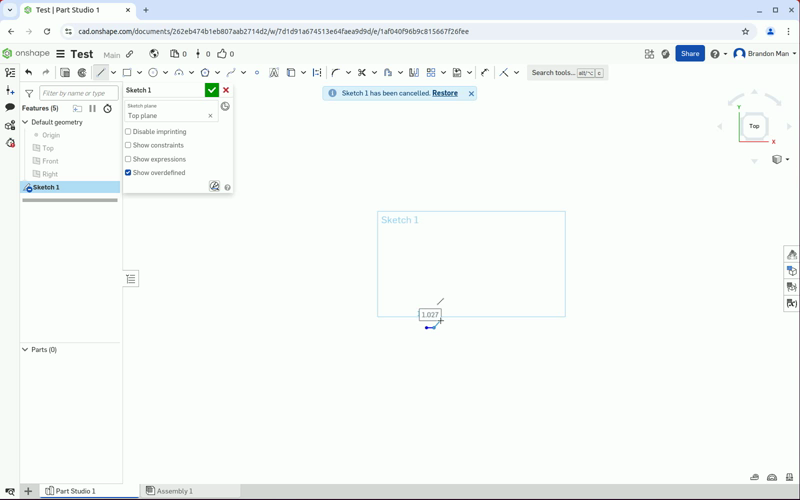
scroll(6)
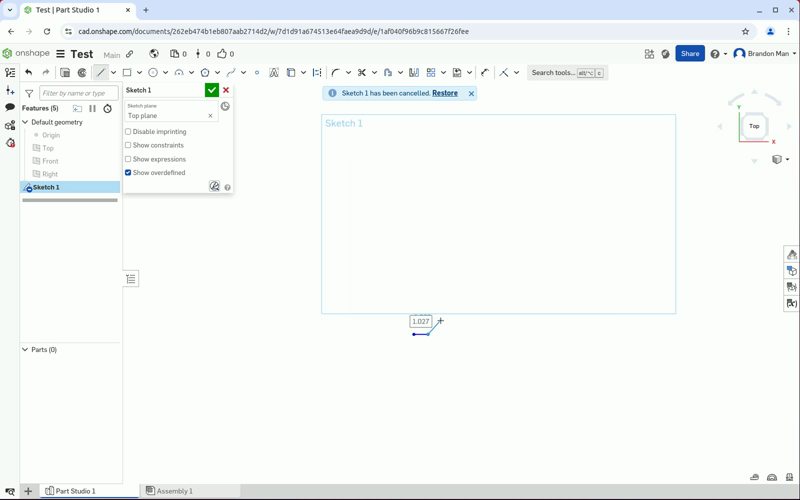
scroll(6)
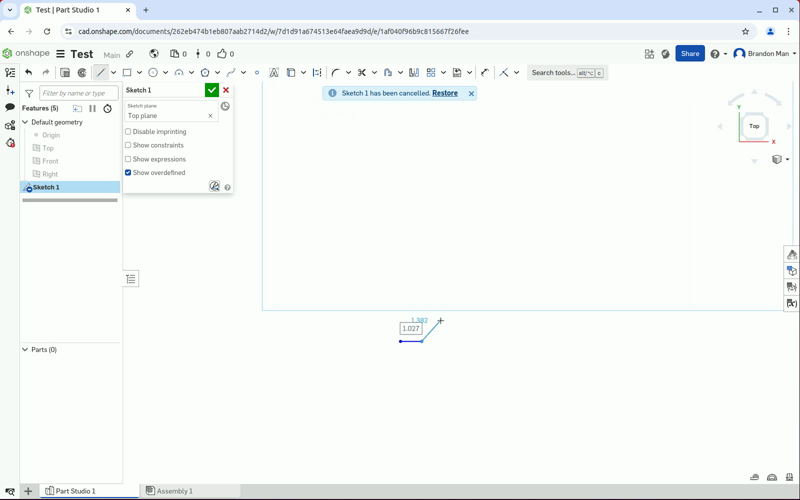
scroll(6)
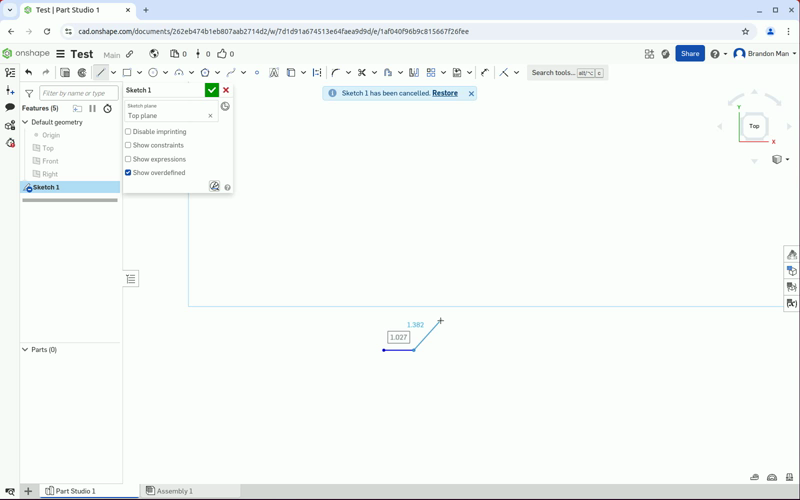
scroll(6)
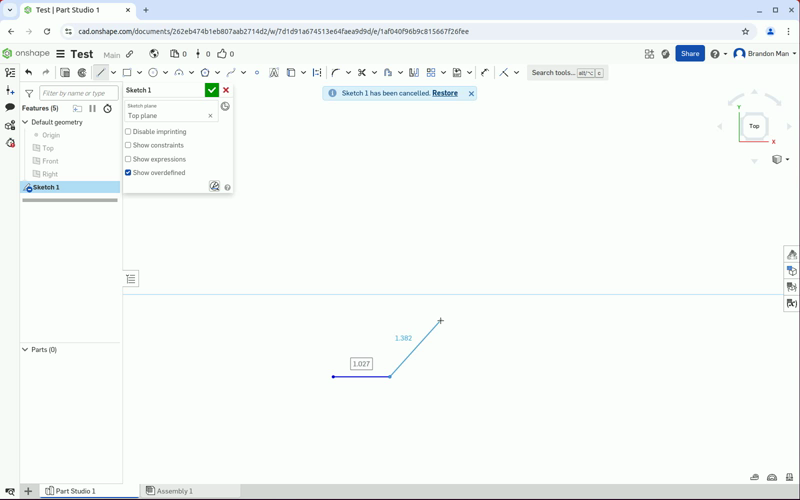
click(440, 320)
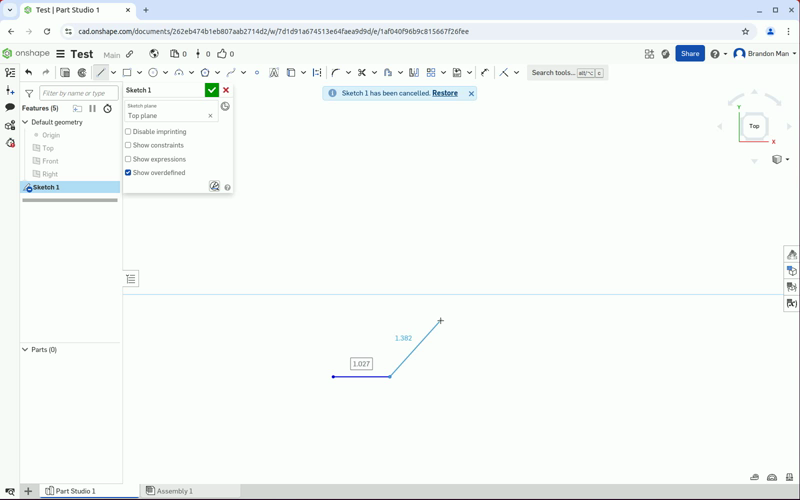
scroll(-6)
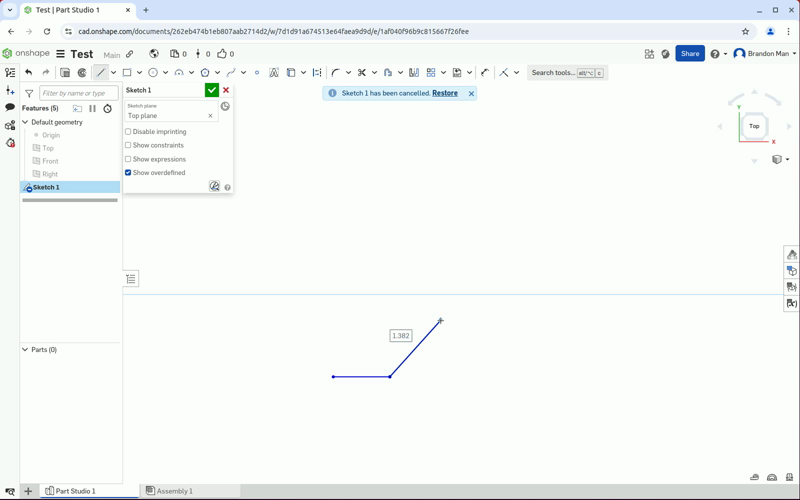
scroll(-6)
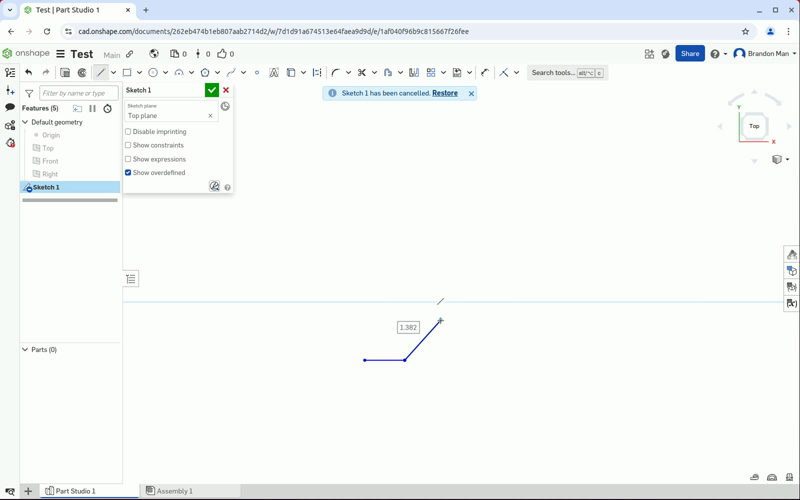
scroll(-6)
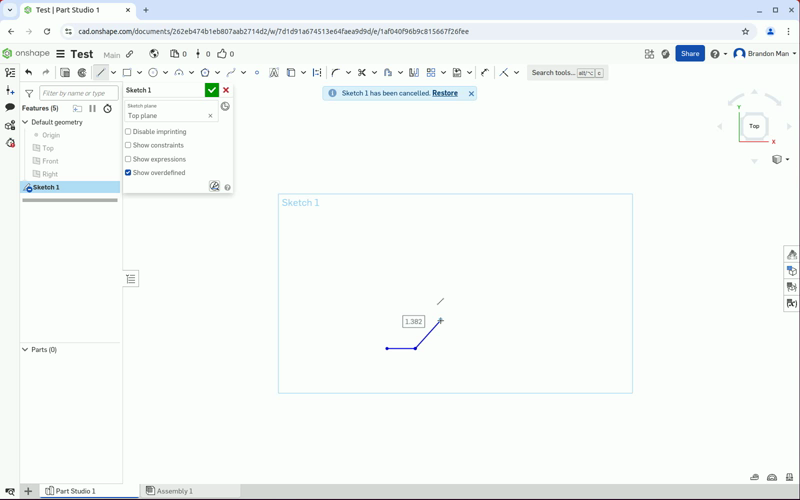
scroll(-6)
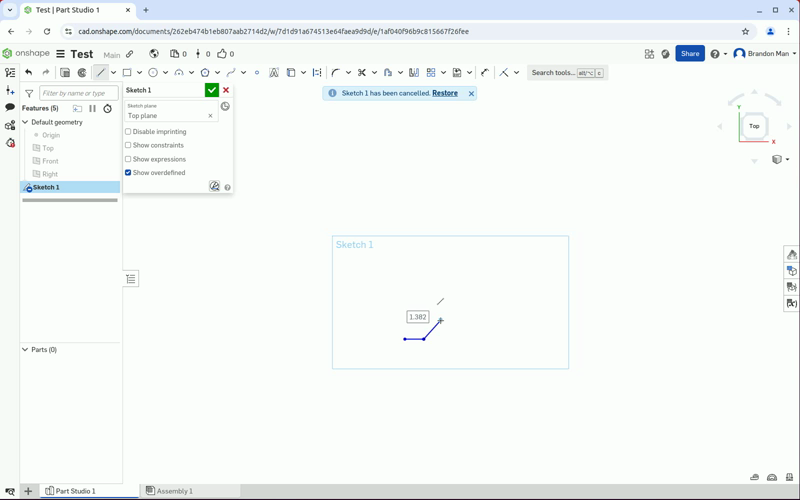
scroll(-6)
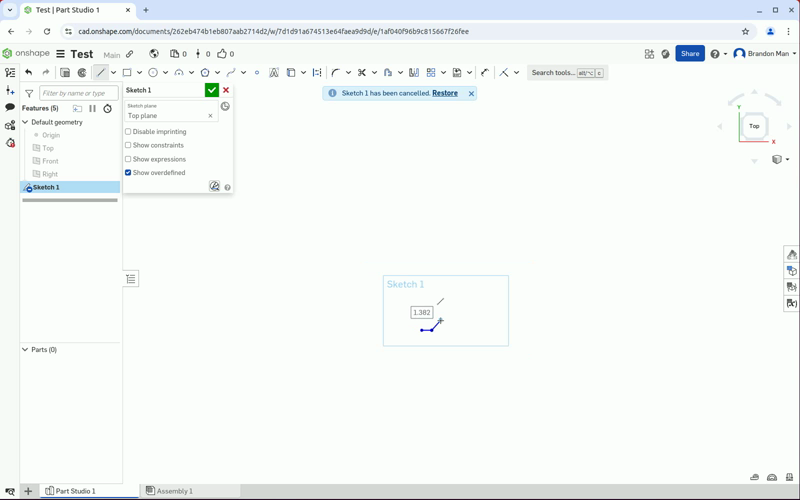
scroll(-6)
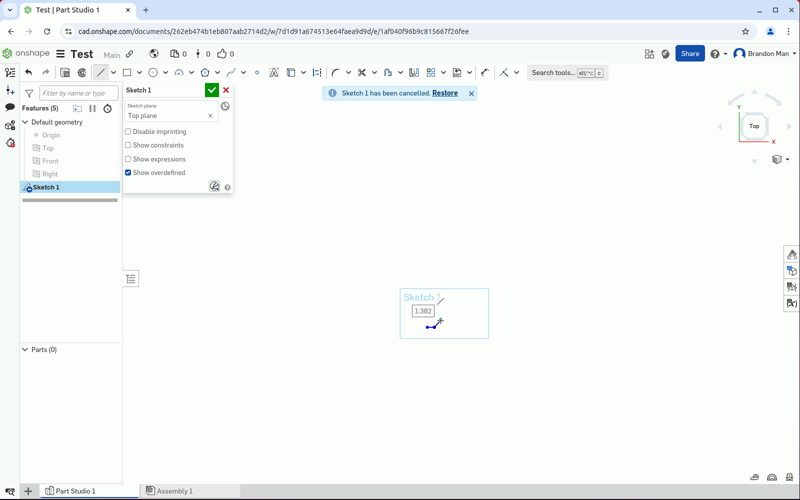
scroll(-6)
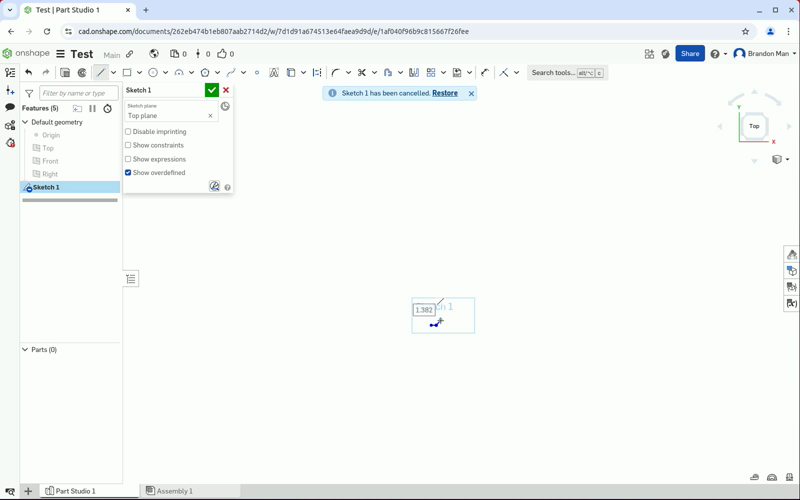
key_up(shift)
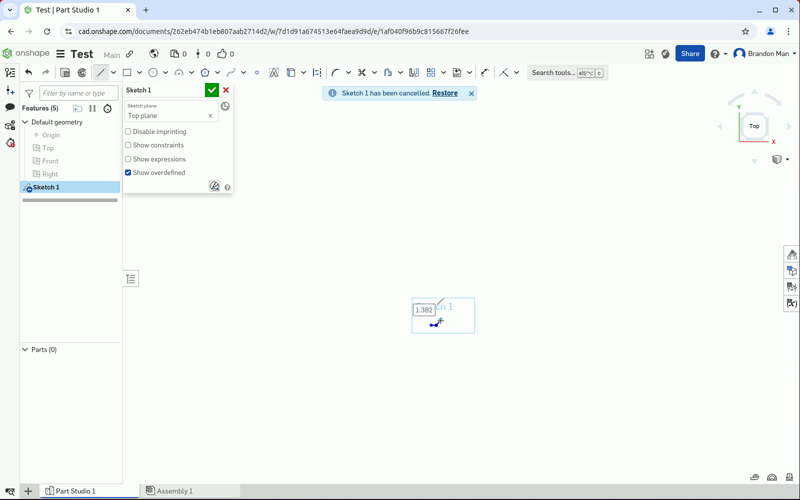
key_down(shift)
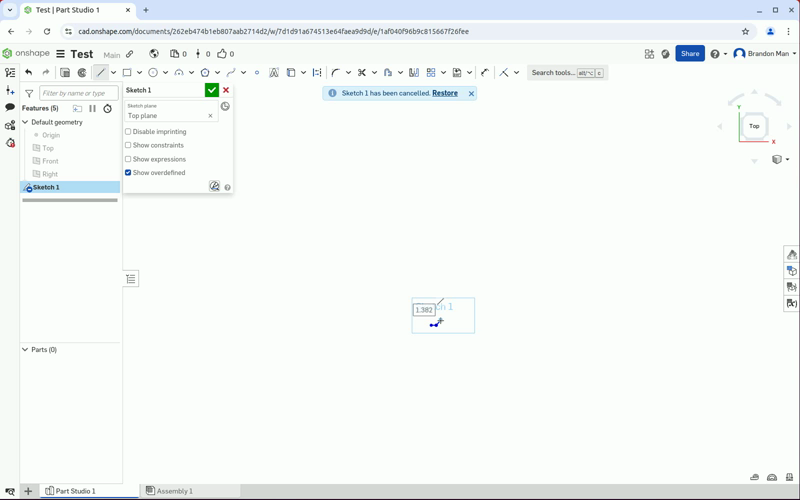
mouse_move(470, 320)
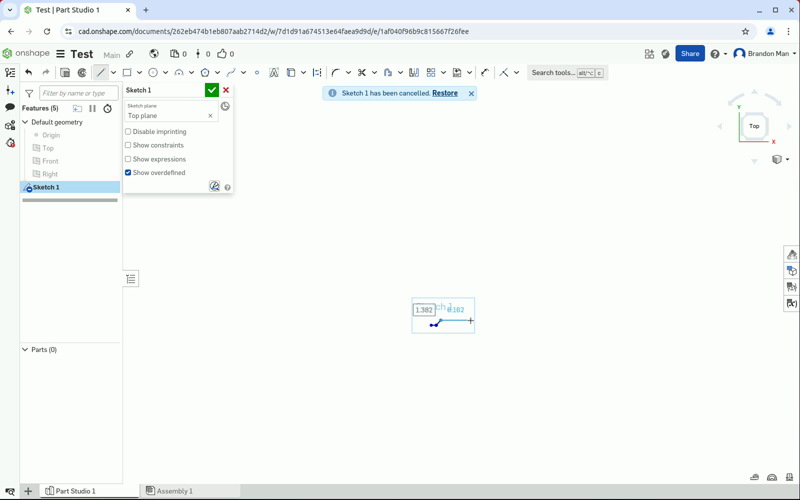
mouse_move(481, 320)
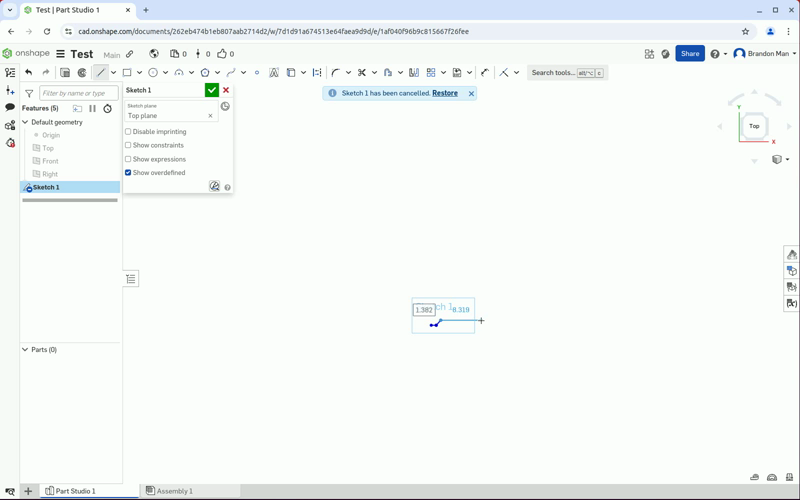
click(481, 320)
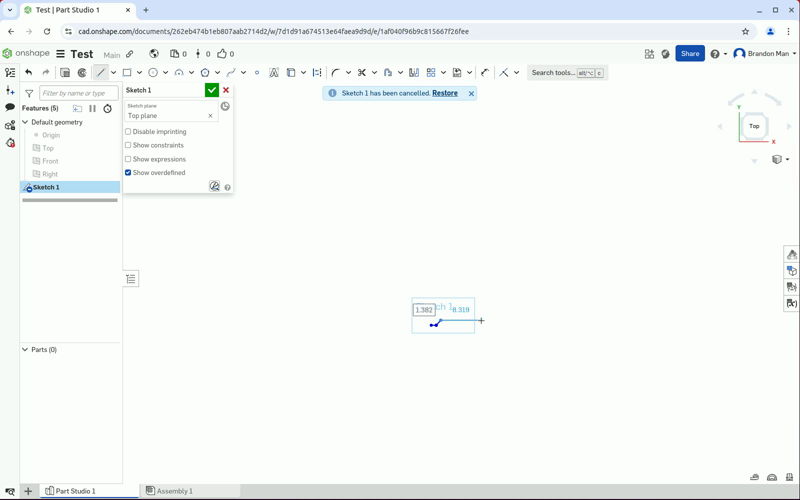
key_up(shift)
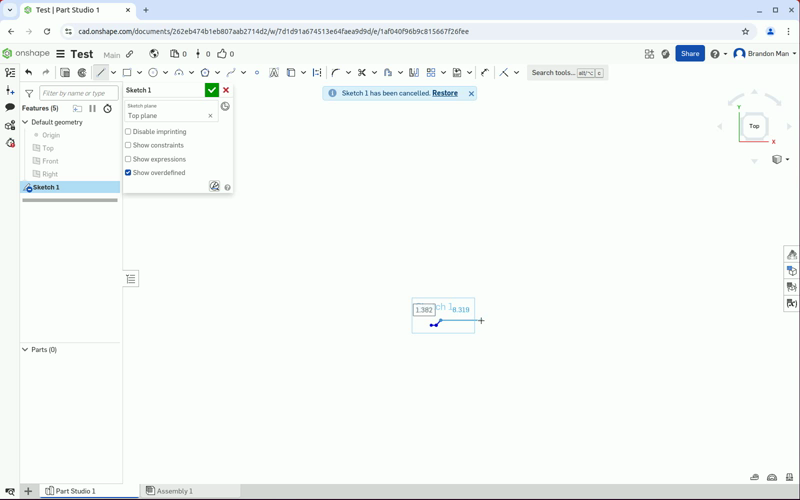
key_down(shift)
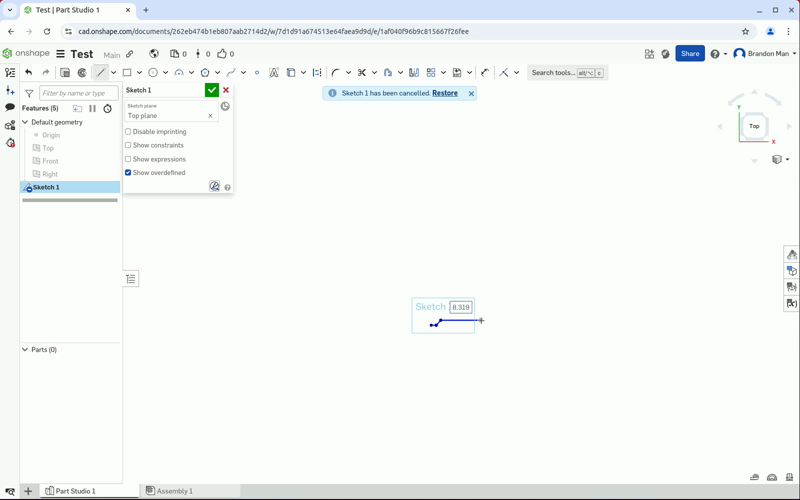
mouse_move(511, 320)
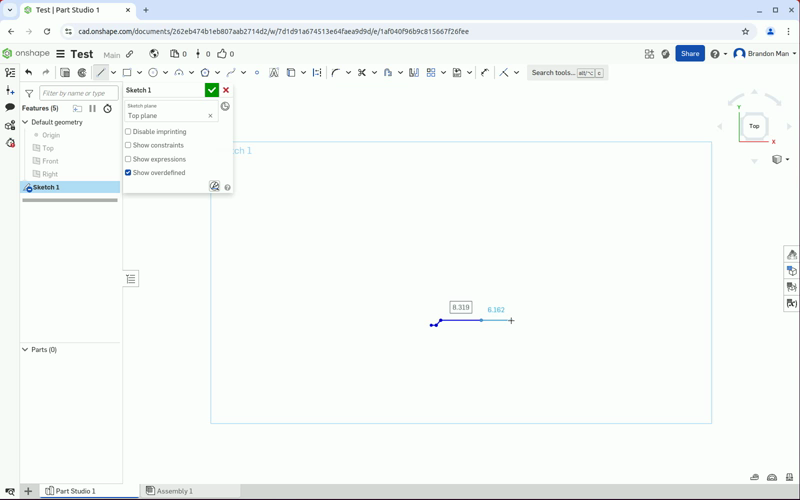
mouse_move(485, 325)
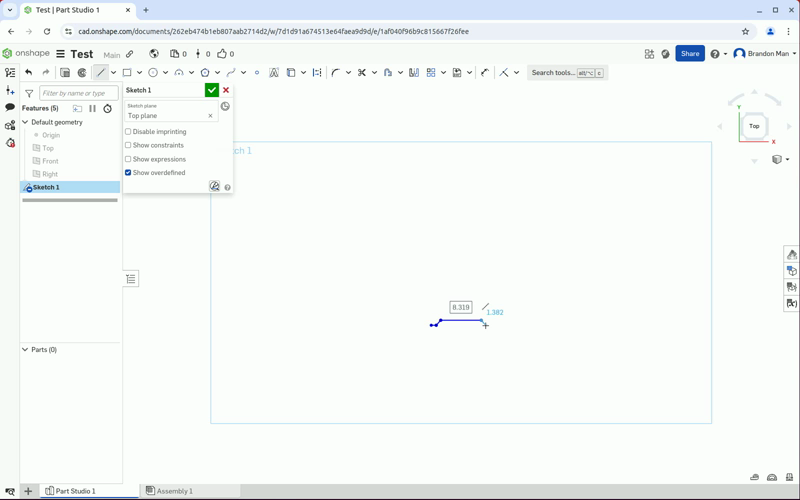
scroll(6)
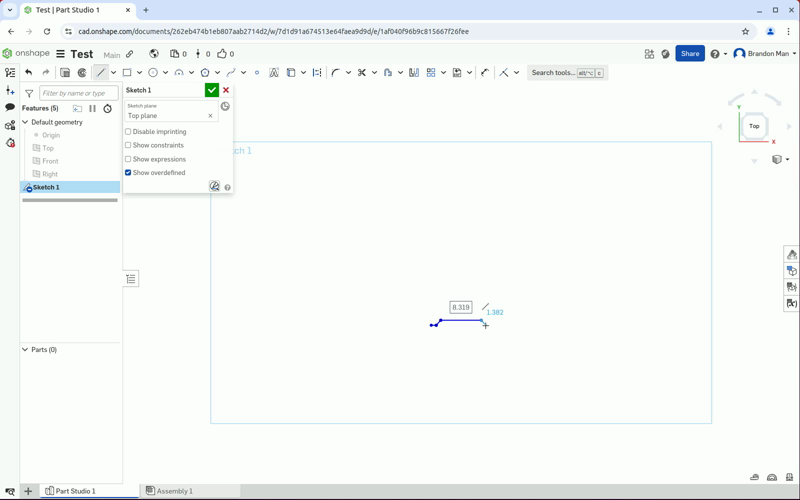
scroll(6)
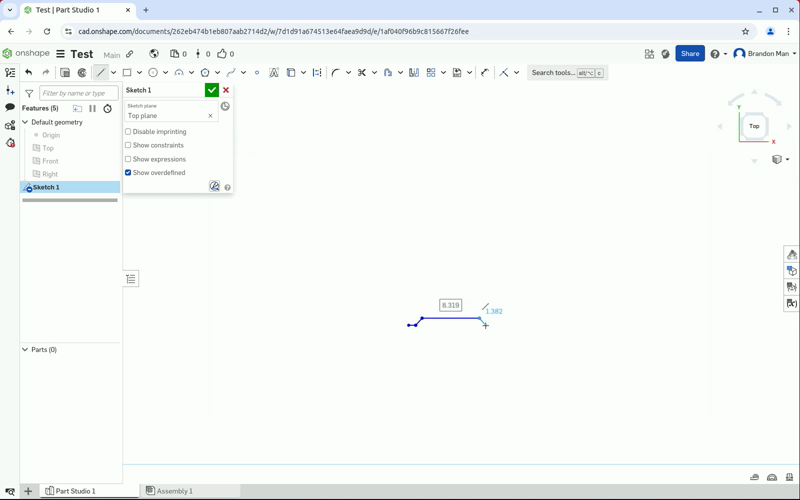
scroll(6)
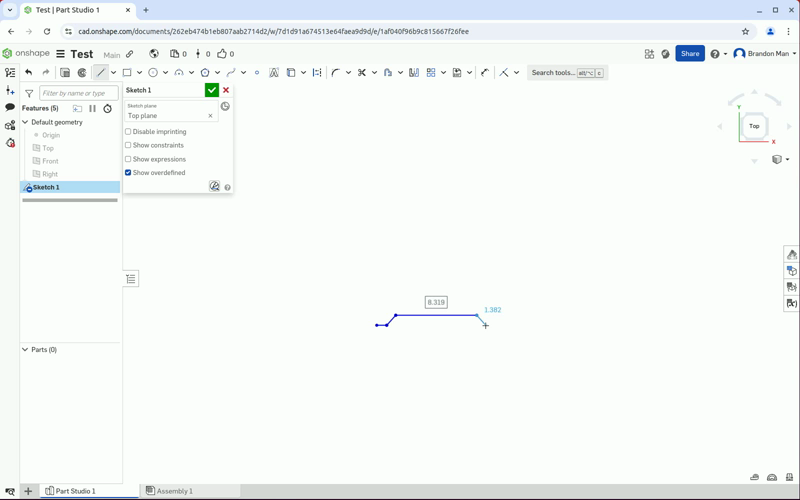
scroll(6)
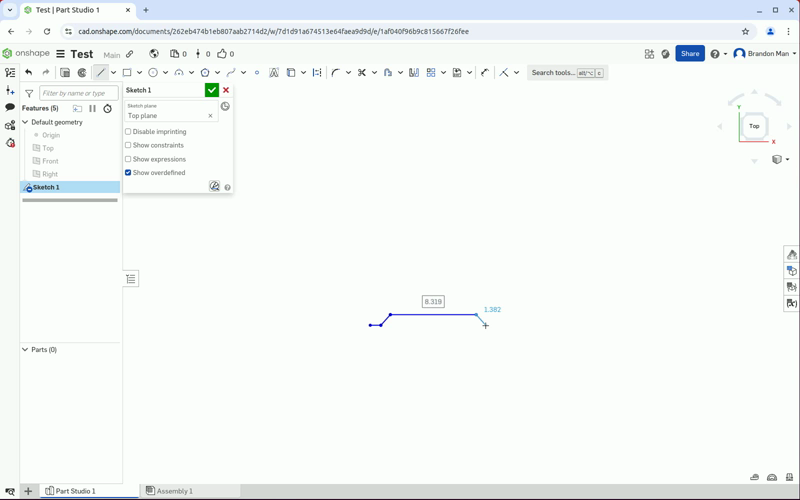
scroll(6)
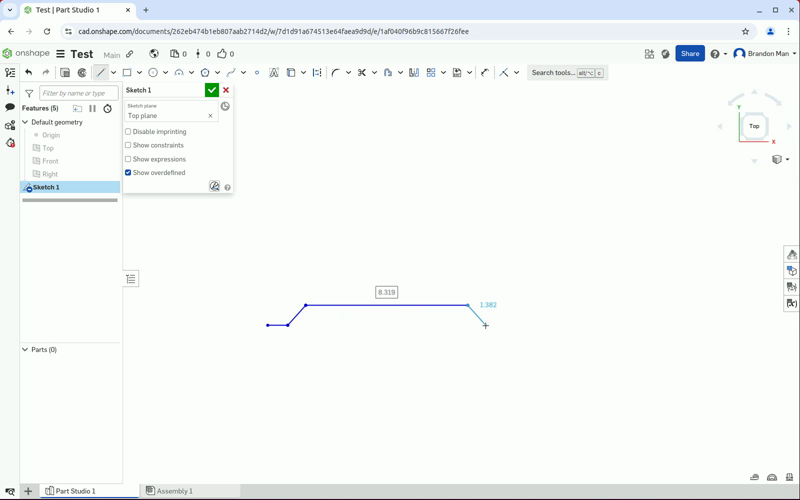
scroll(6)
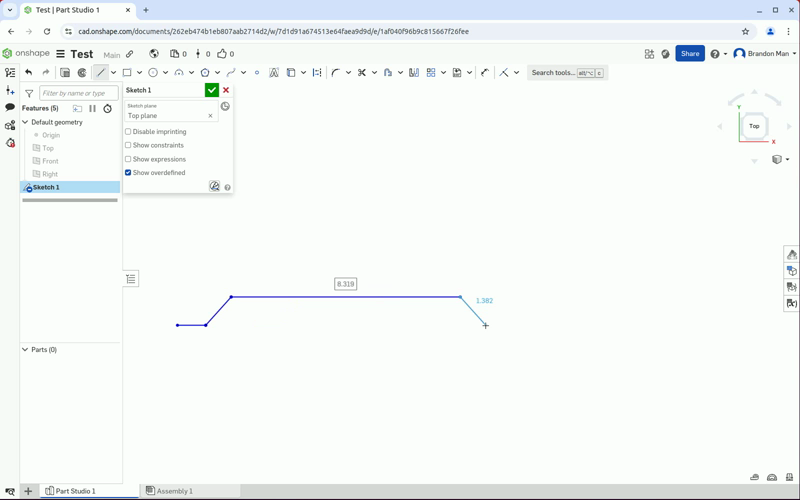
scroll(6)
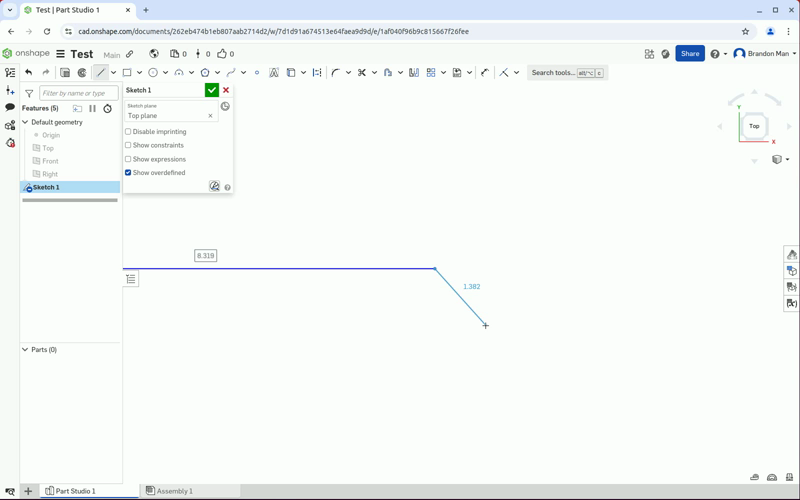
click(485, 325)
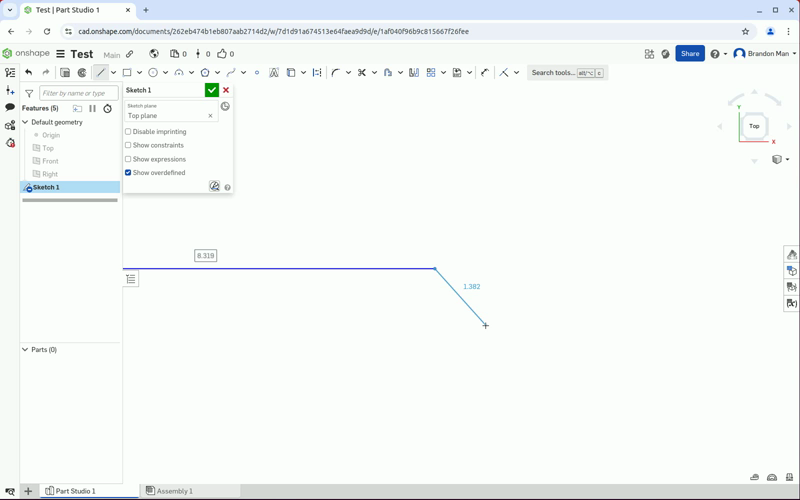
scroll(-6)
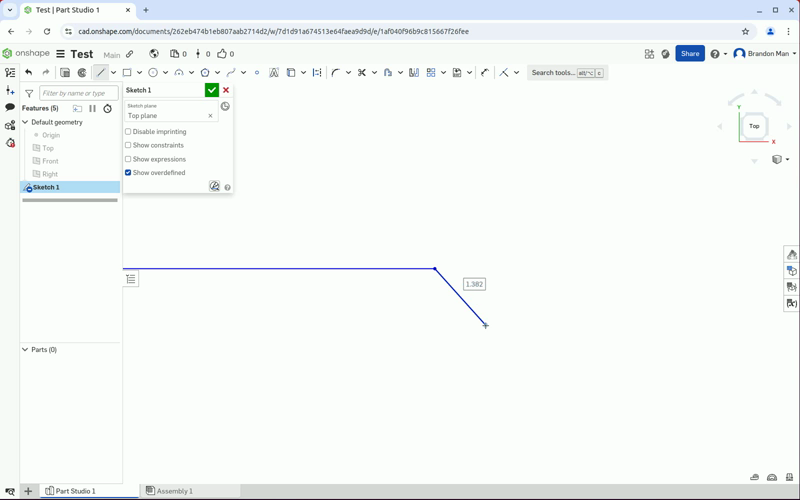
scroll(-6)
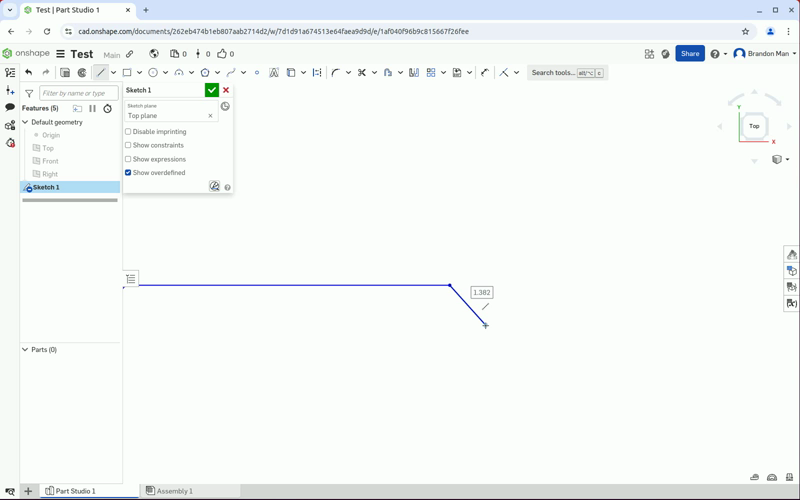
scroll(-6)
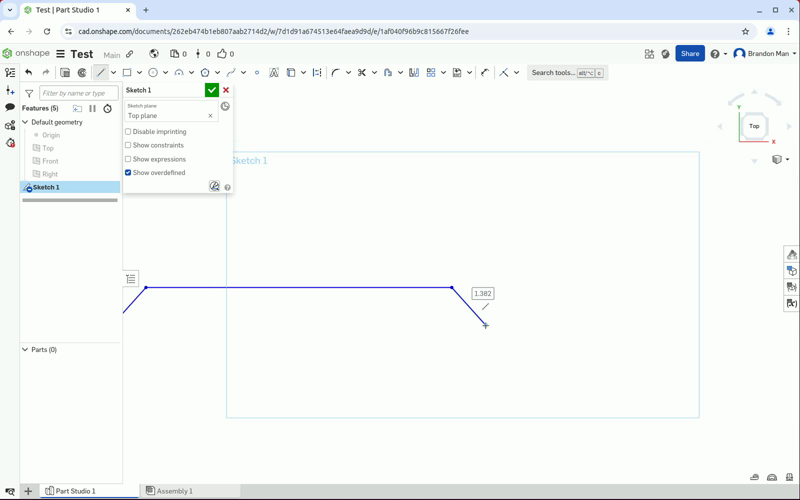
scroll(-6)
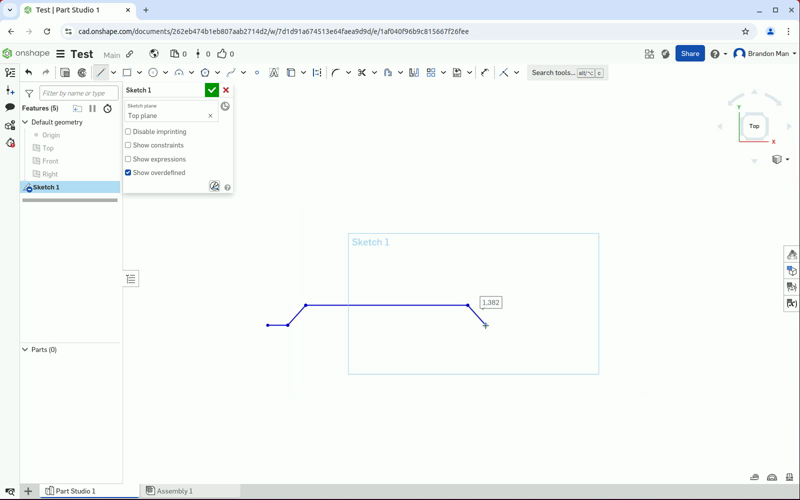
scroll(-6)
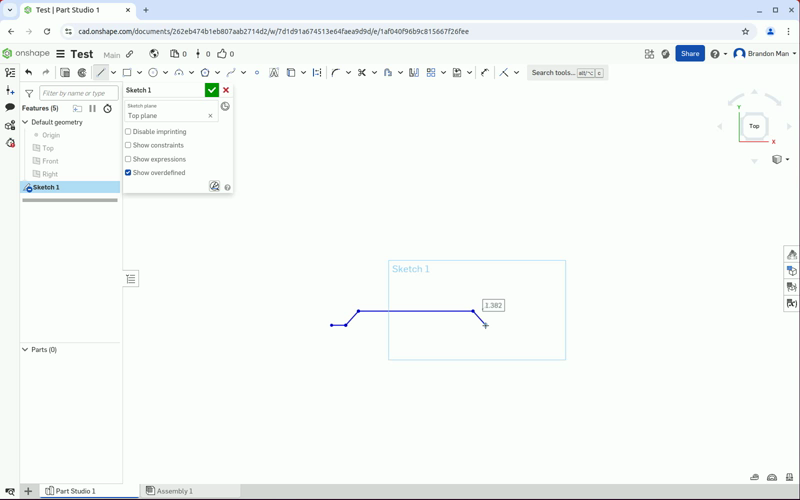
scroll(-6)
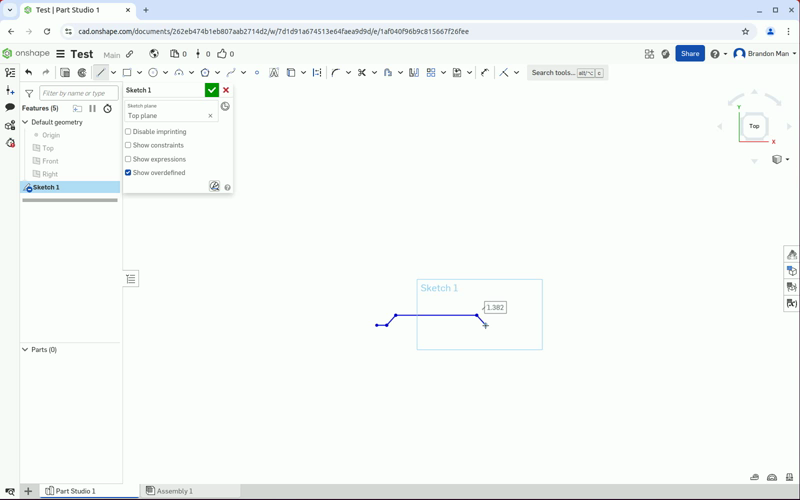
scroll(-6)
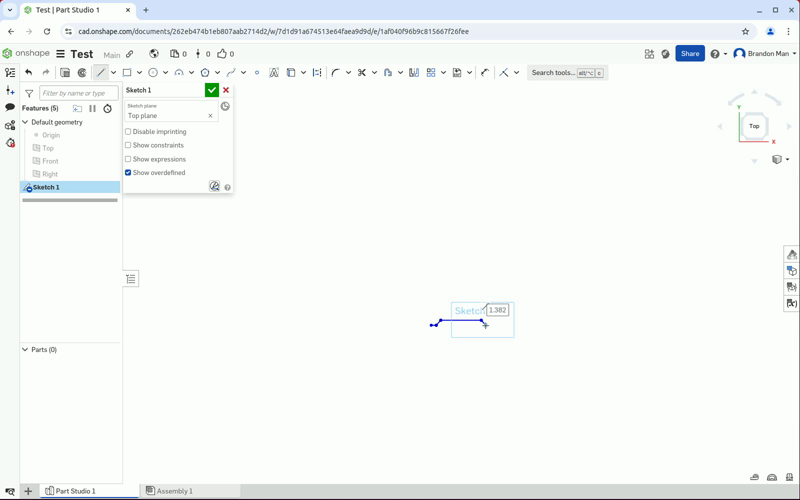
key_up(shift)
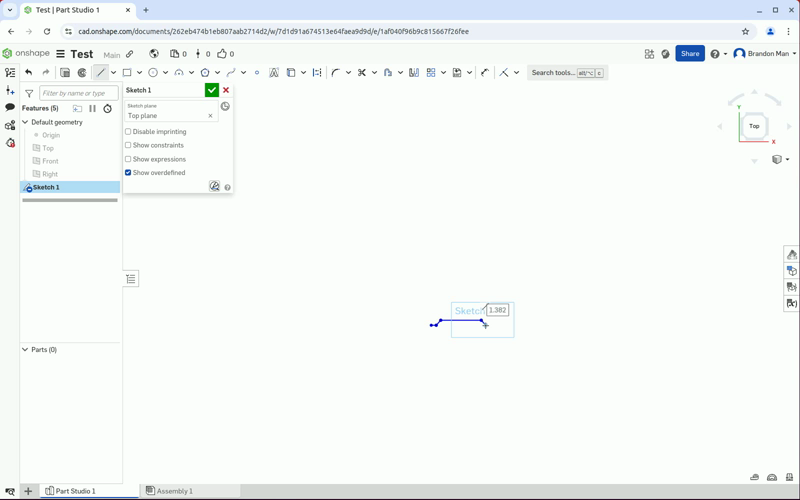
key_down(shift)
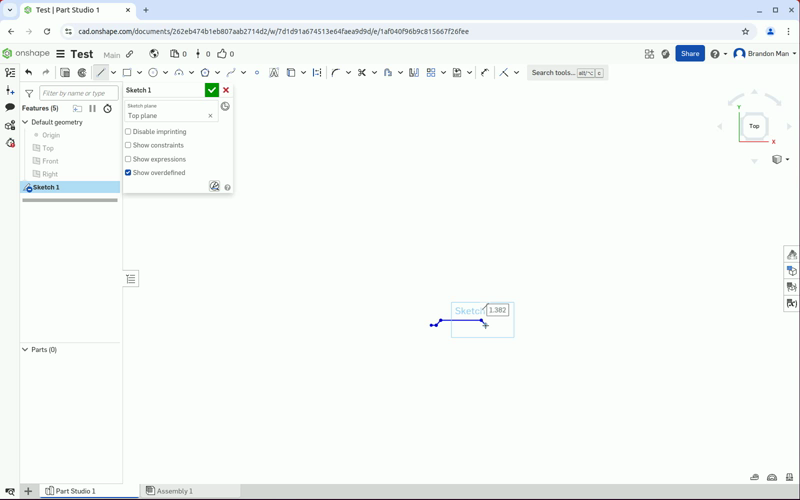
mouse_move(515, 325)
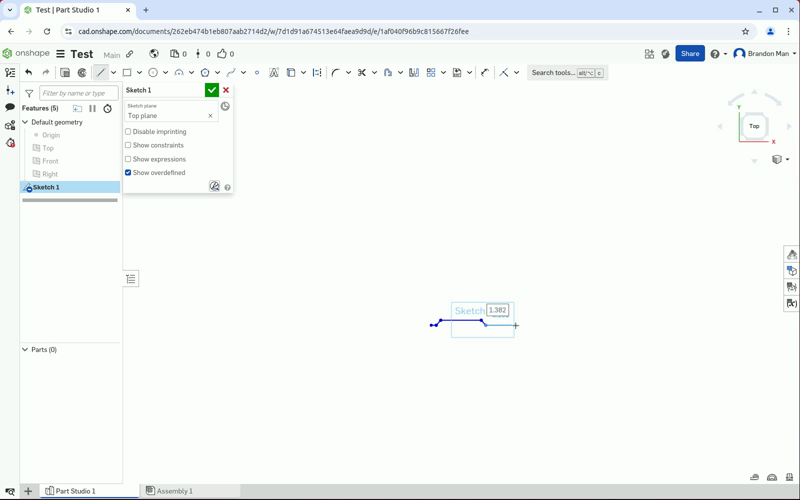
mouse_move(490, 325)
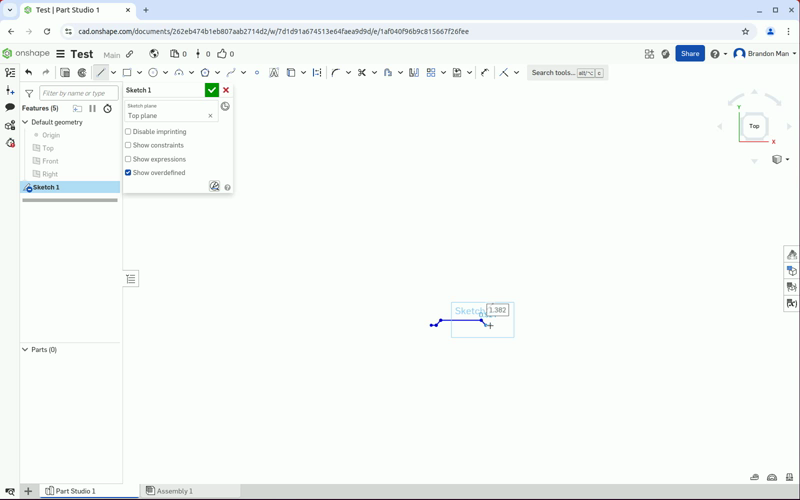
scroll(6)
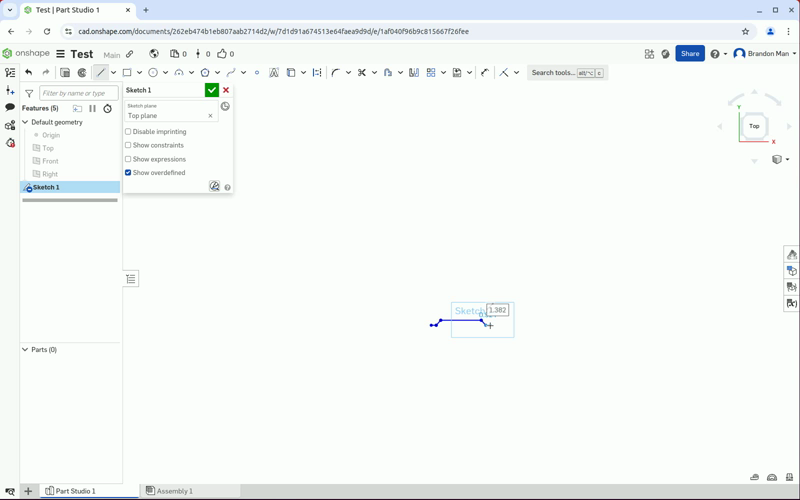
scroll(6)
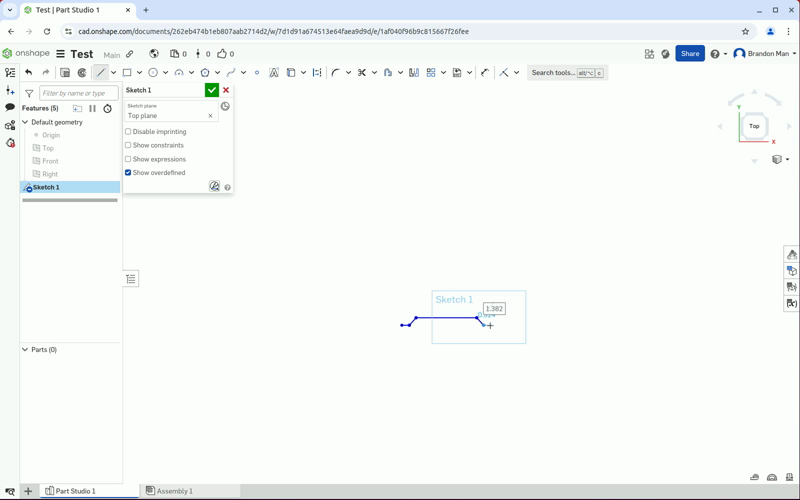
scroll(6)
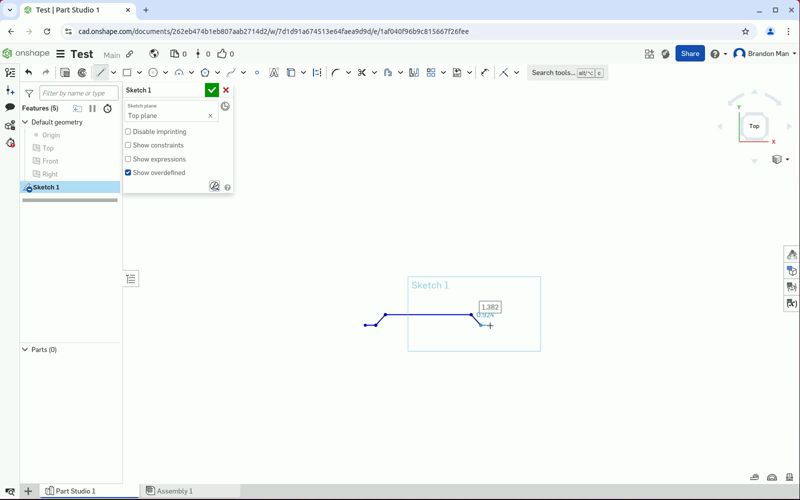
scroll(6)
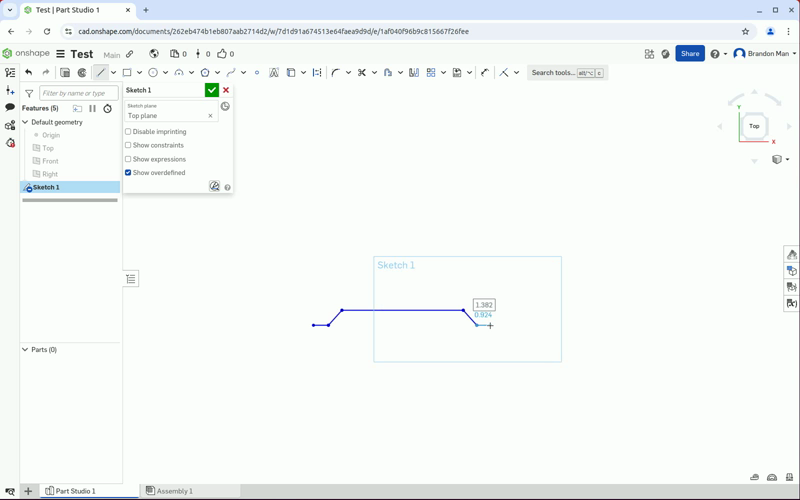
scroll(6)
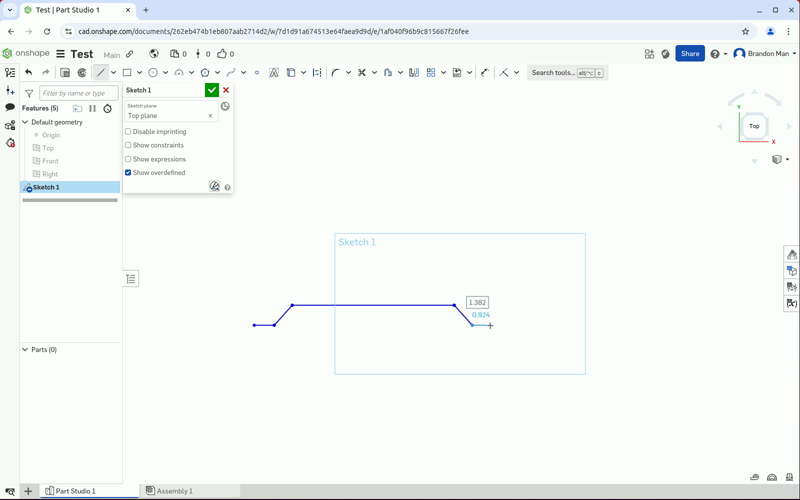
scroll(6)
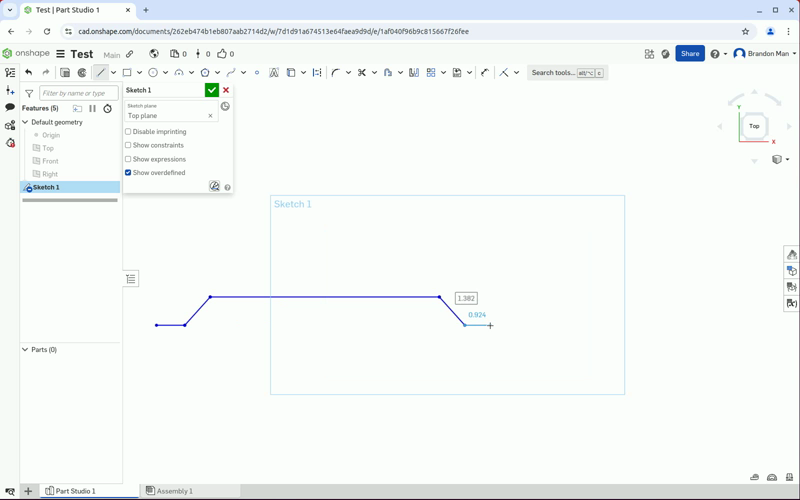
scroll(6)
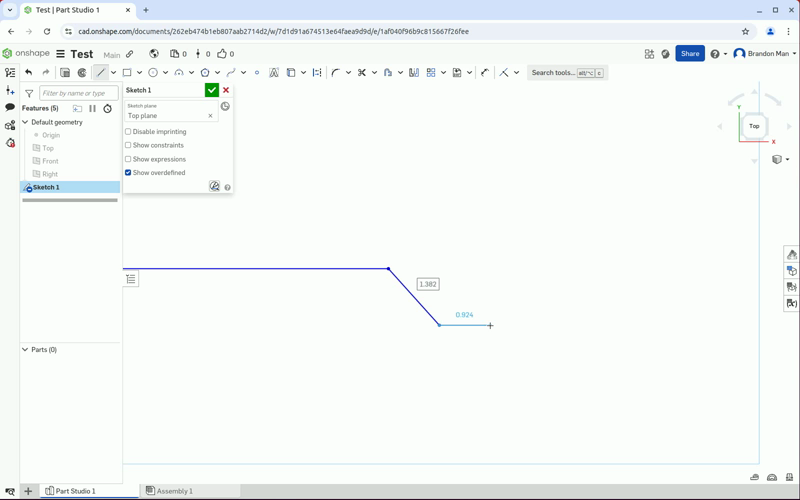
click(490, 325)
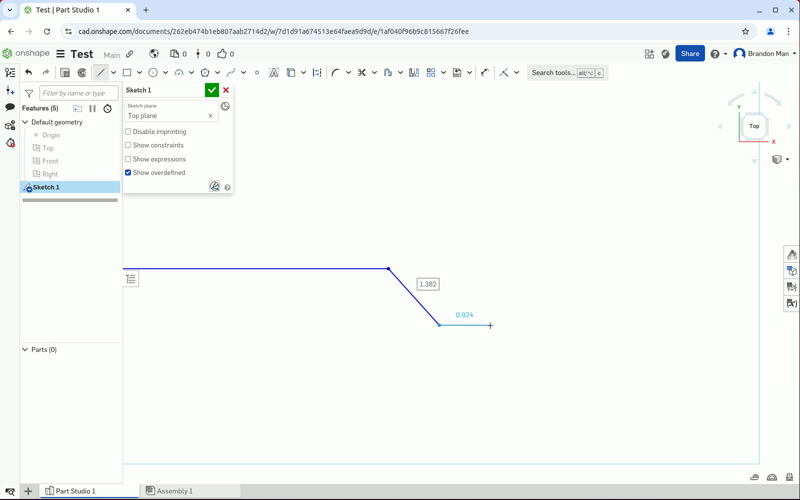
scroll(-6)
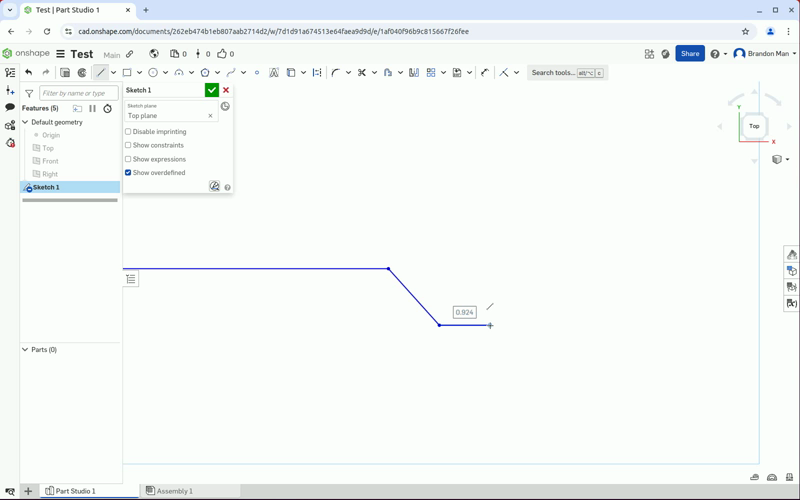
scroll(-6)
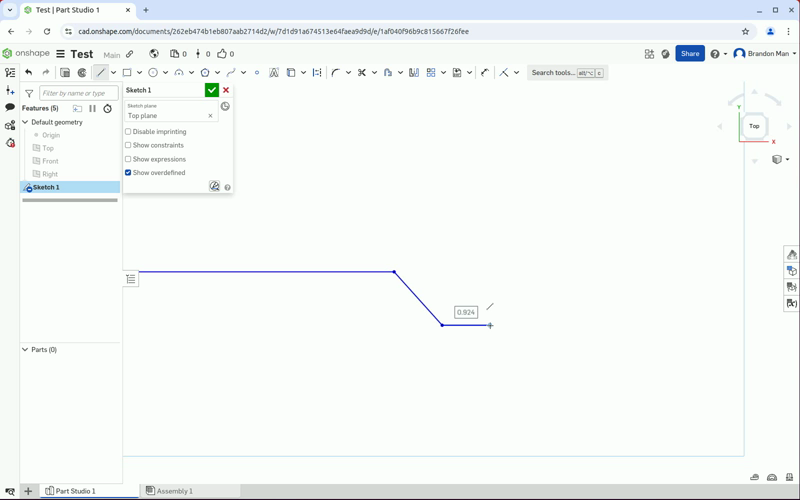
scroll(-6)
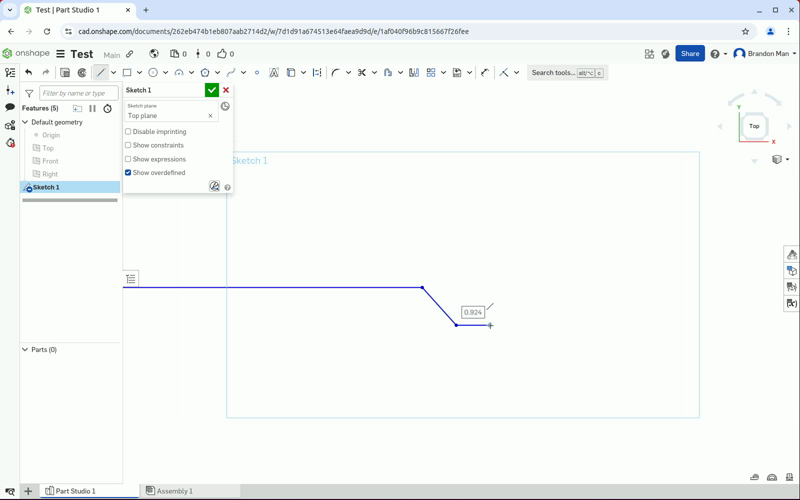
scroll(-6)
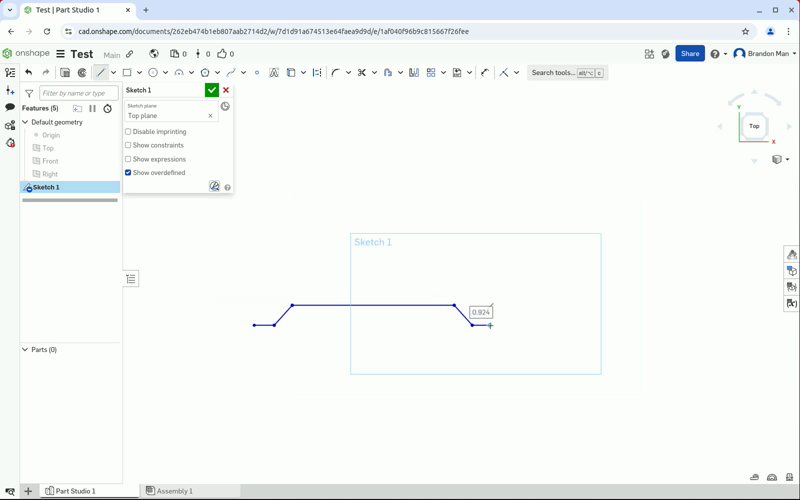
scroll(-6)
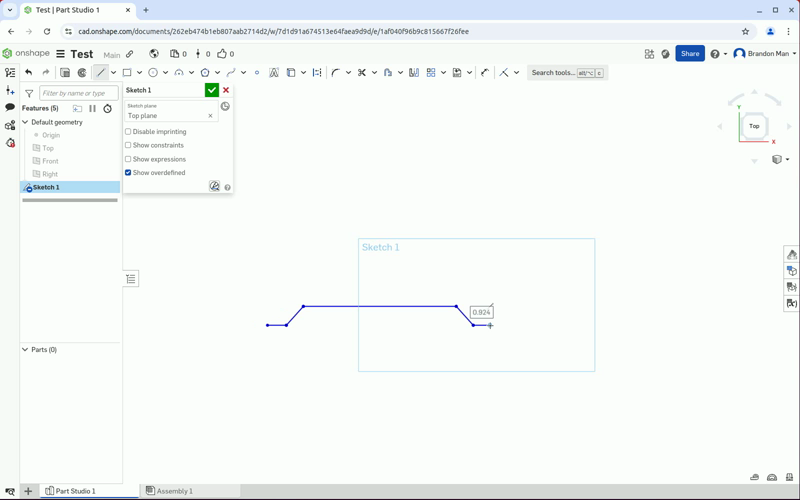
scroll(-6)
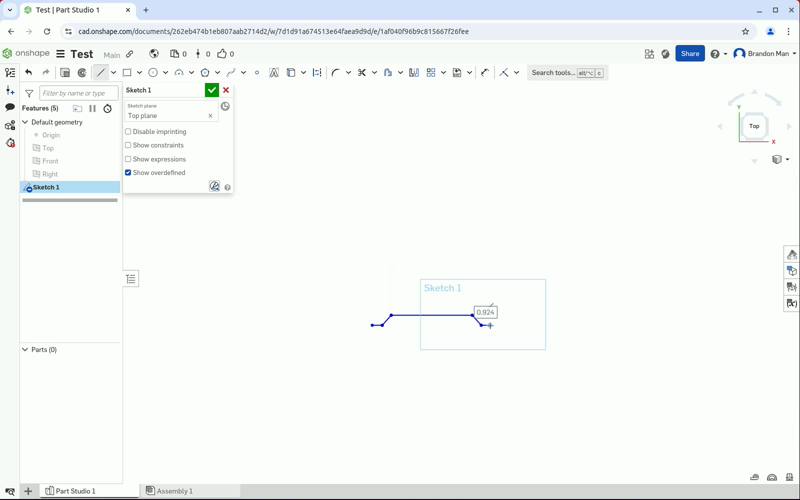
scroll(-6)
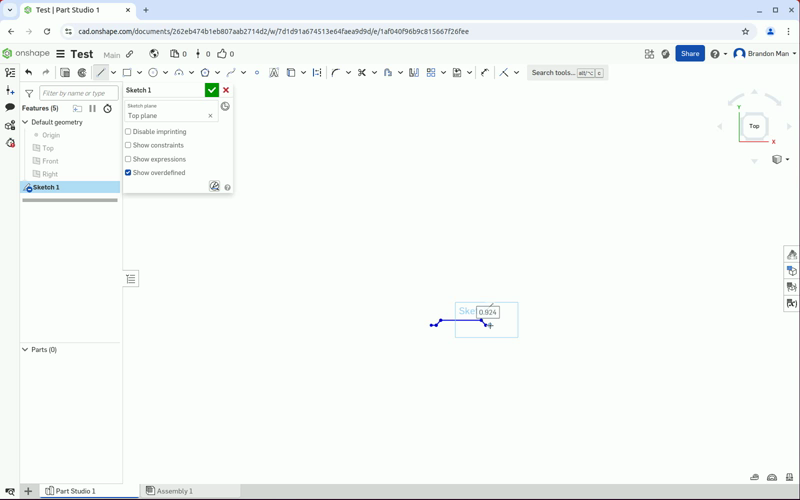
key_up(shift)
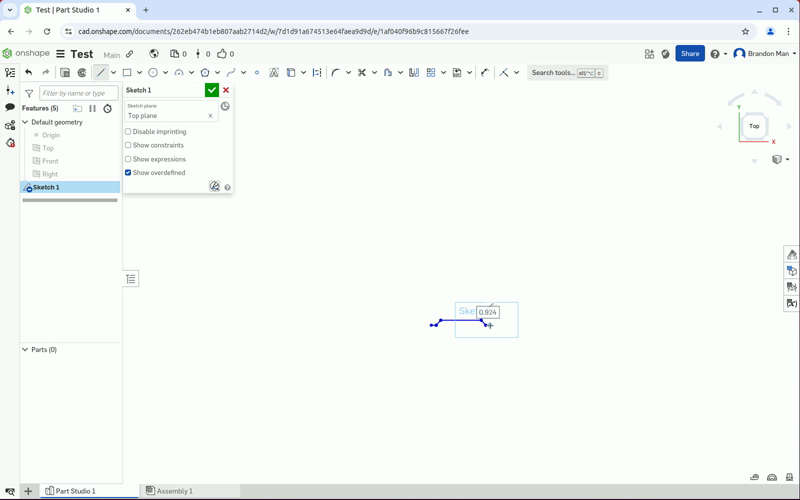
key_down(shift)
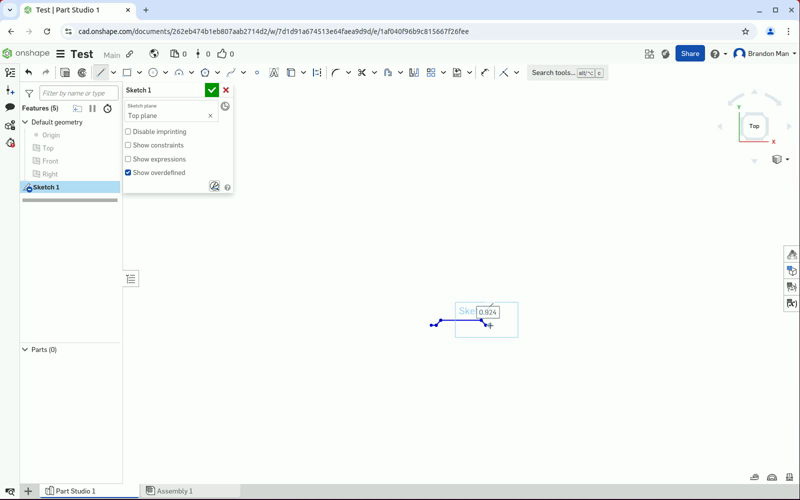
mouse_move(490, 239)
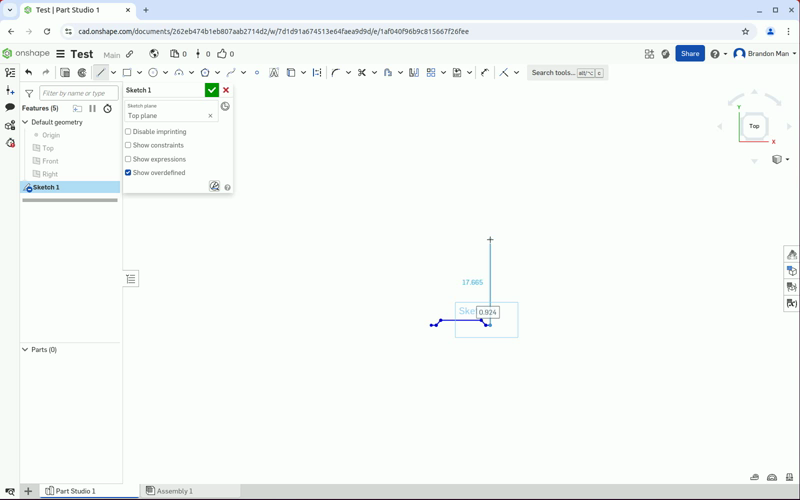
click(490, 239)
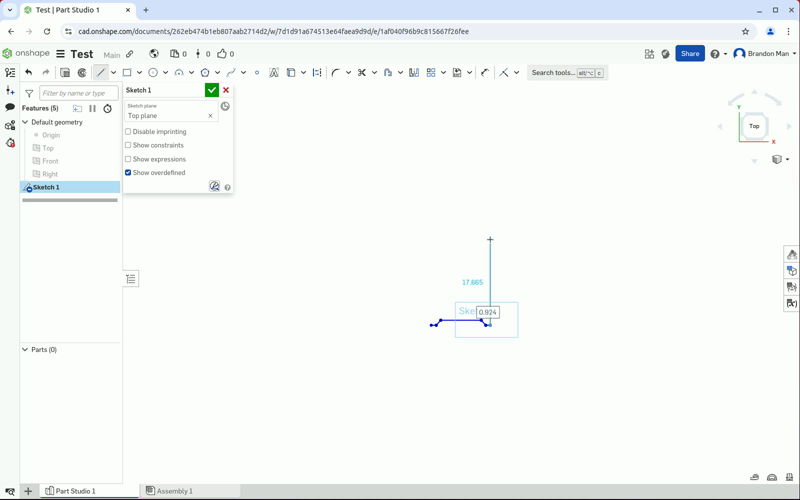
key_up(shift)
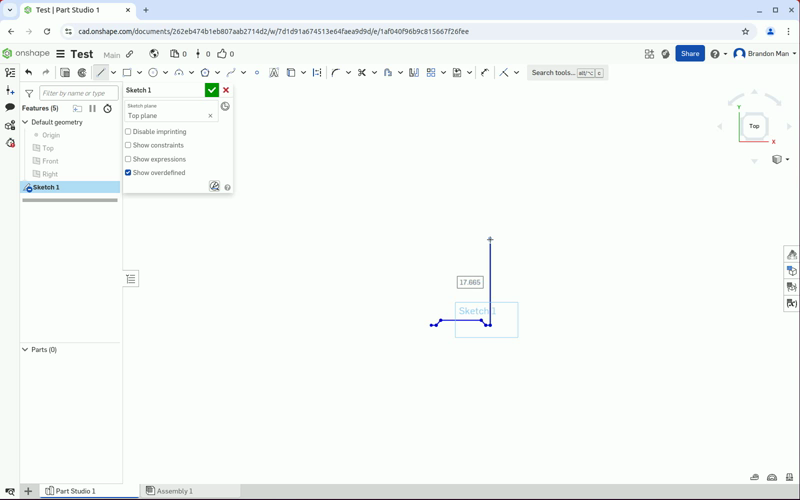
key_down(shift)
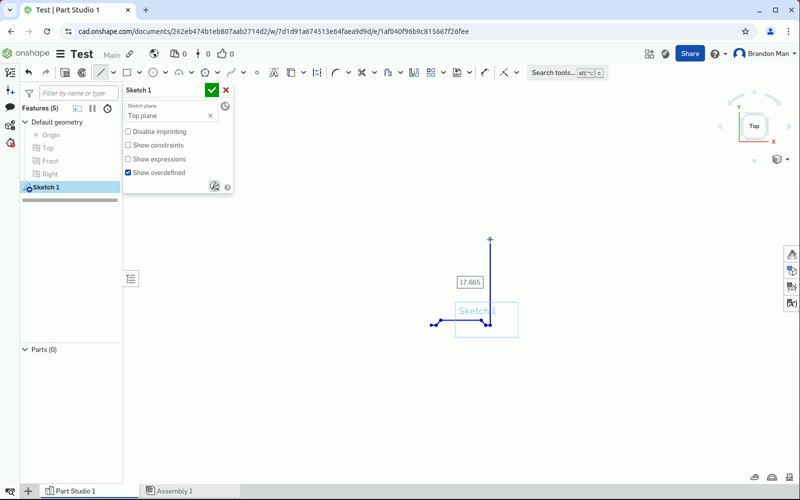
mouse_move(520, 239)
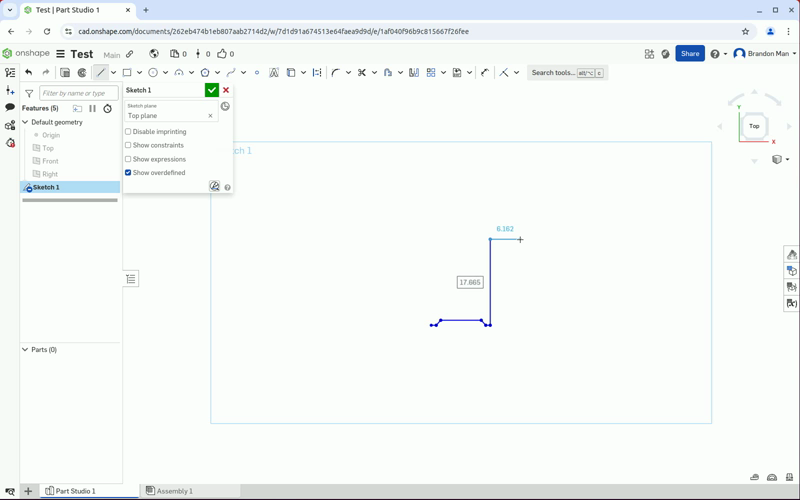
mouse_move(431, 239)
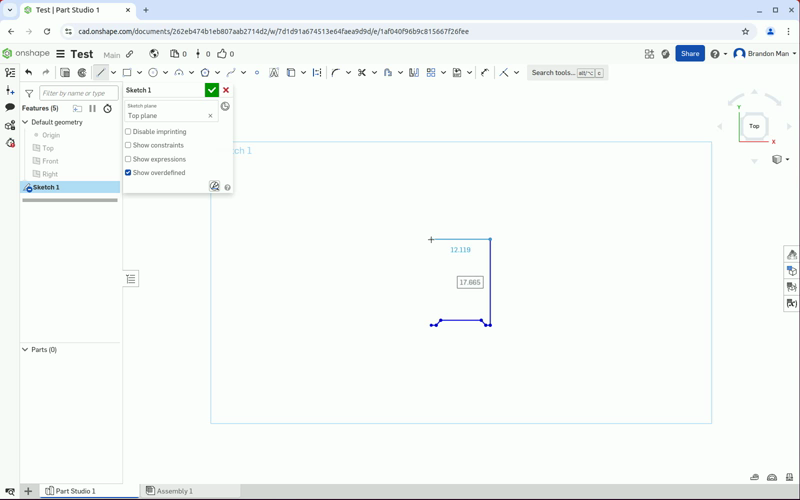
click(431, 239)
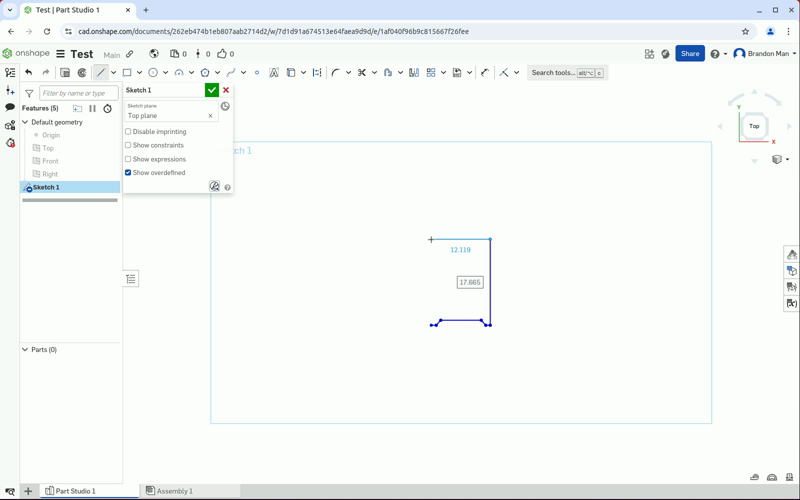
key_up(shift)
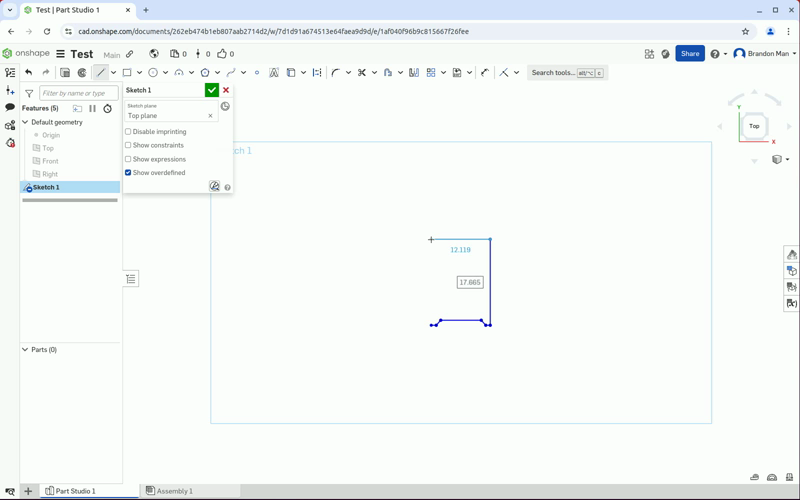
key_down(shift)
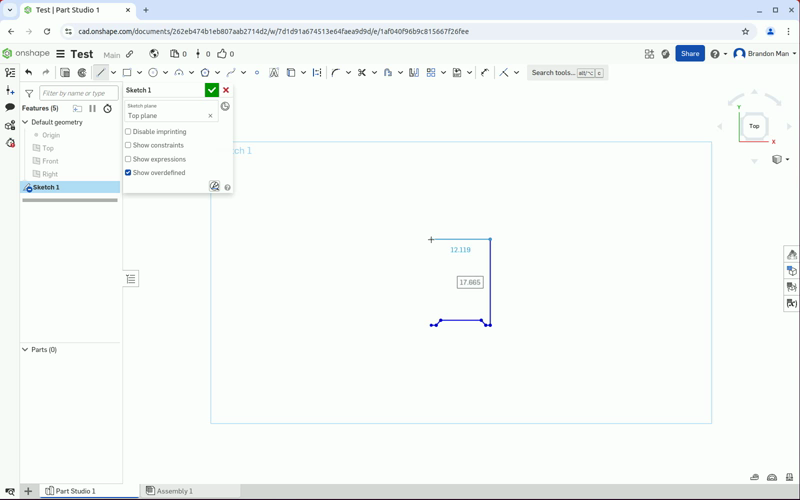
mouse_move(431, 325)
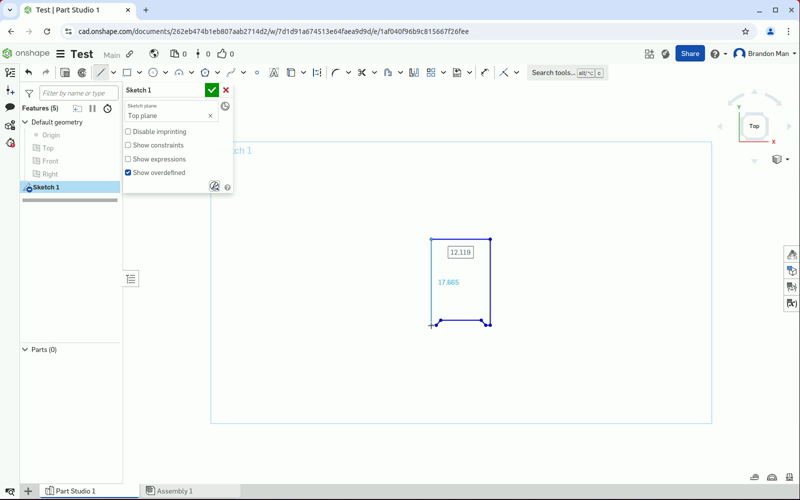
key_up(shift)
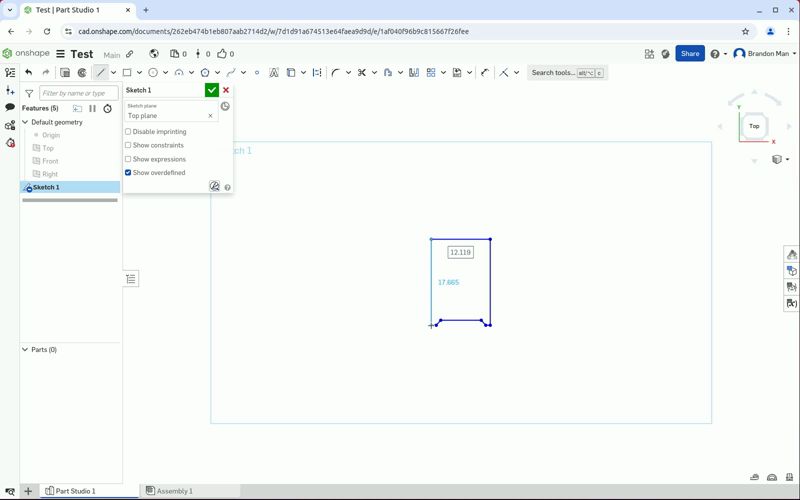
click(431, 325)
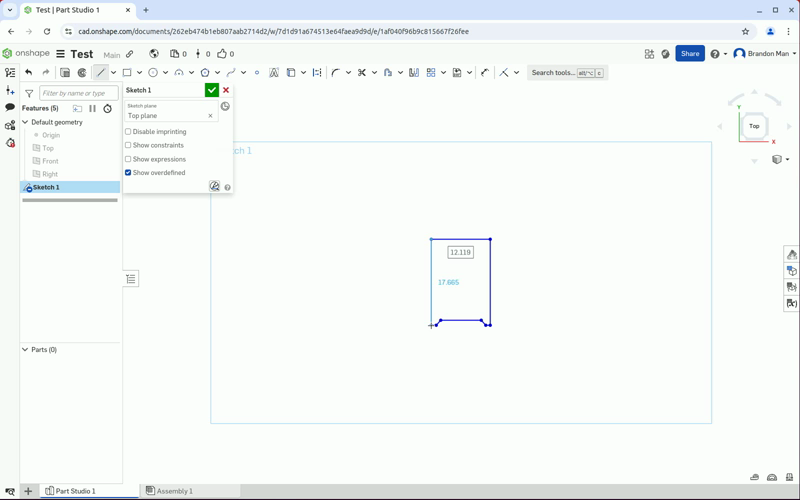
key(esc)
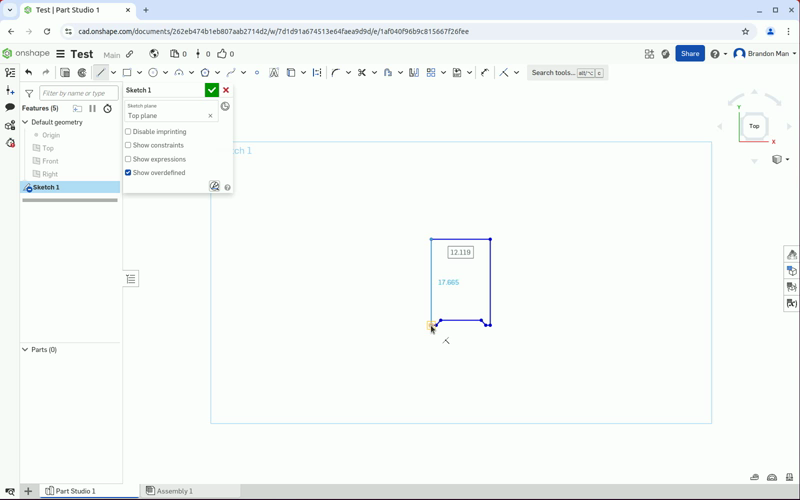
mouse_move(458, 282)
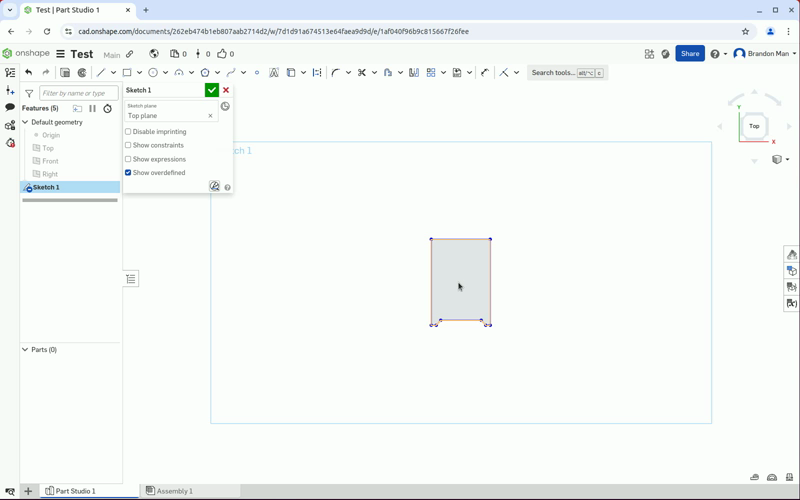
click(458, 282)
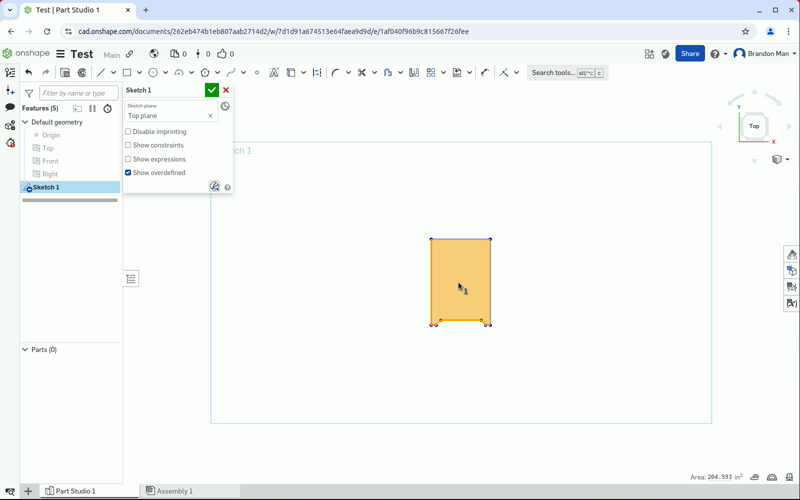
mouse_move(73, 352)
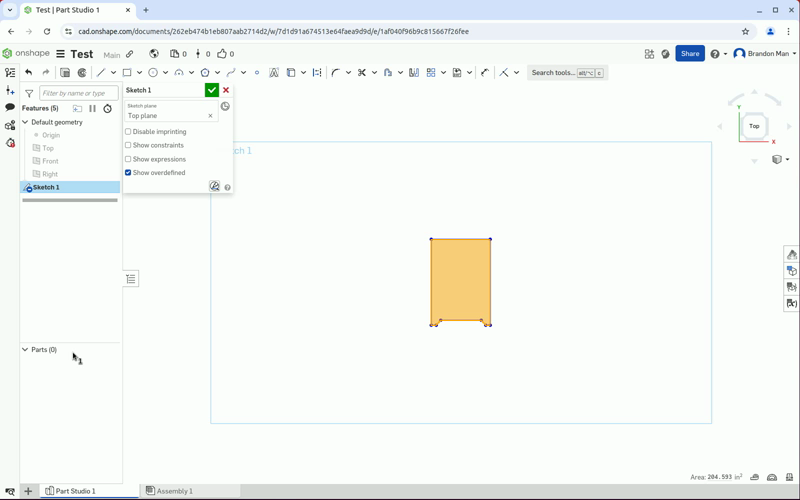
key(shift+y)
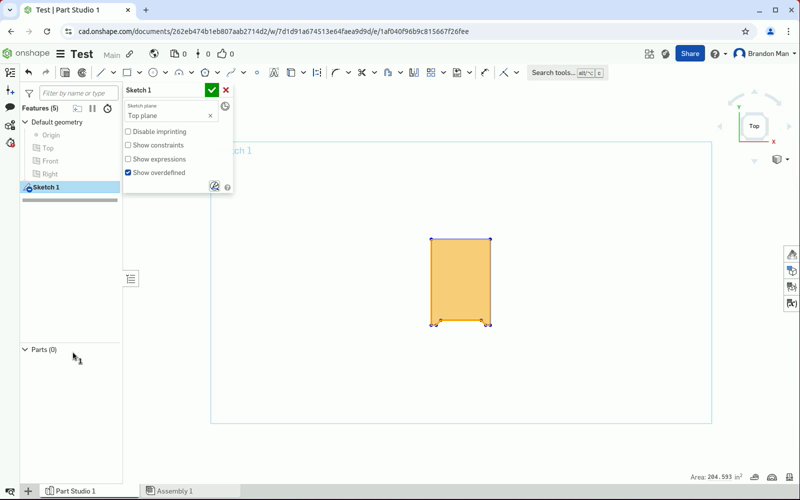
key(shift+e)
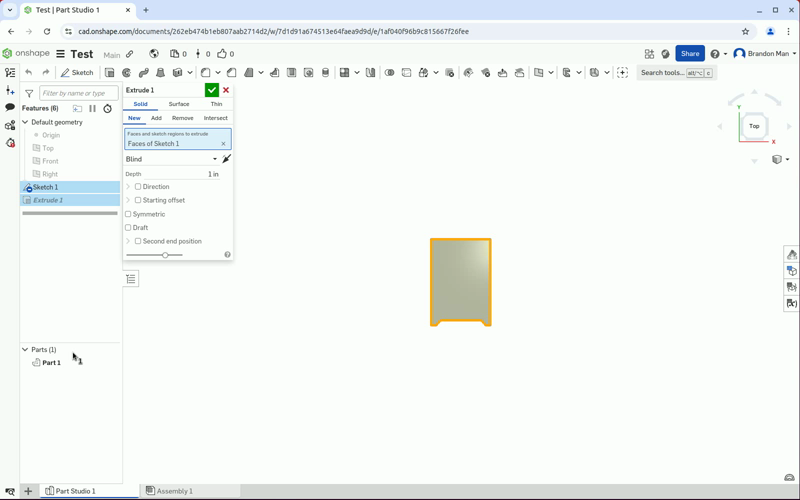
mouse_move(143, 106)
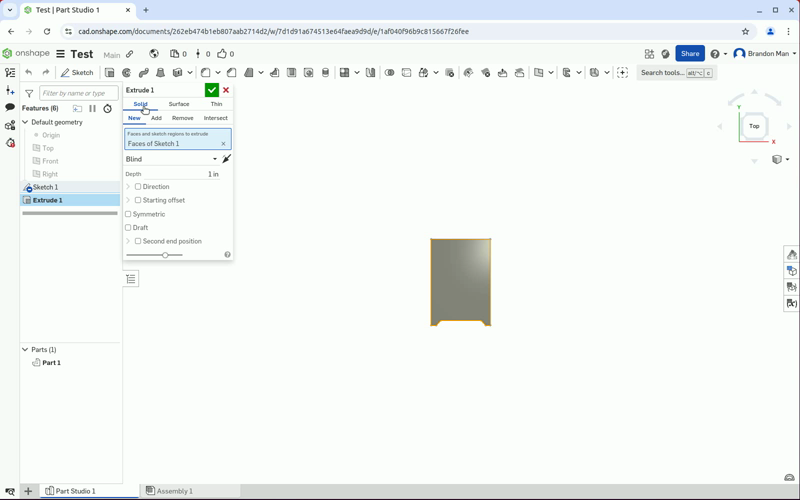
click(143, 106)
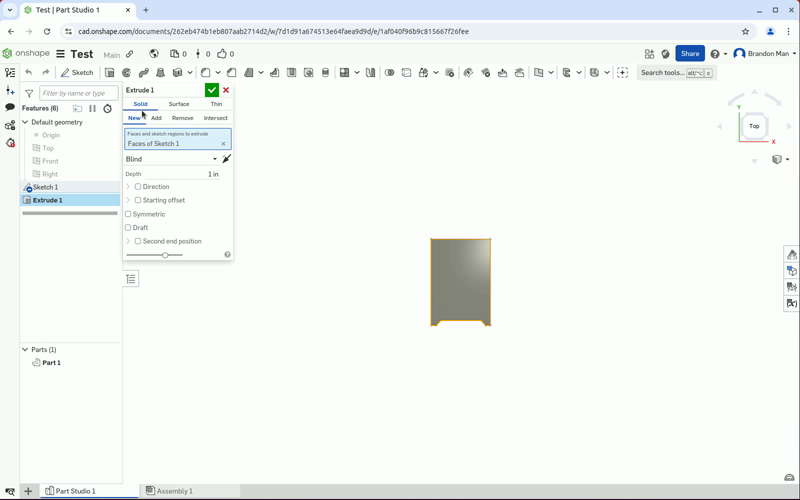
mouse_move(137, 120)
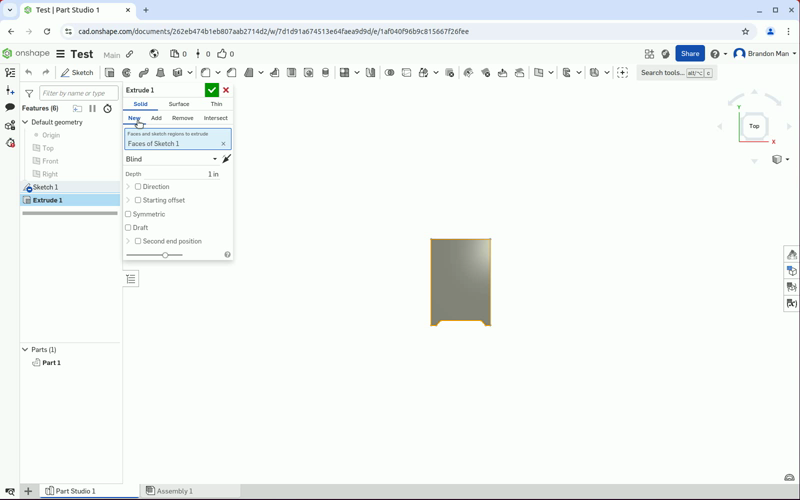
click(137, 120)
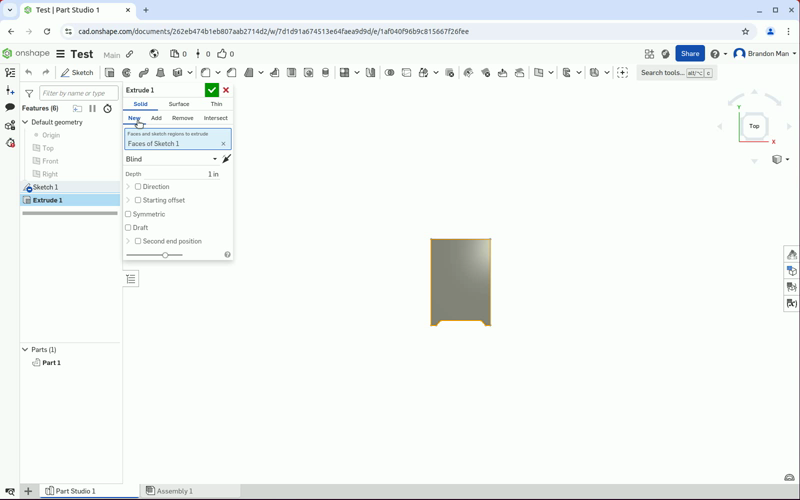
key(tab, 4)
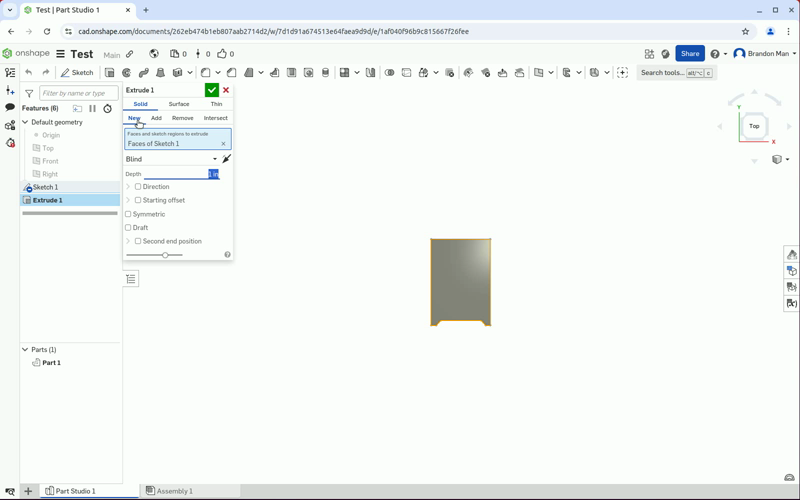
text(-0.241)
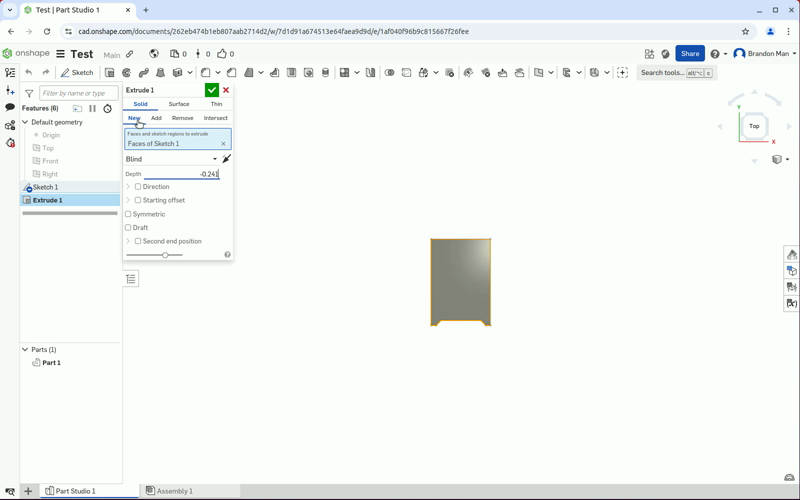
key(enter)
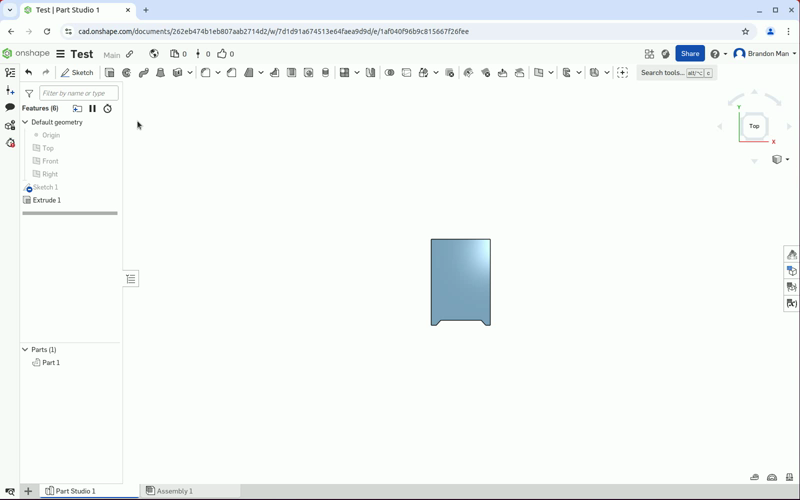
key(shift+h)
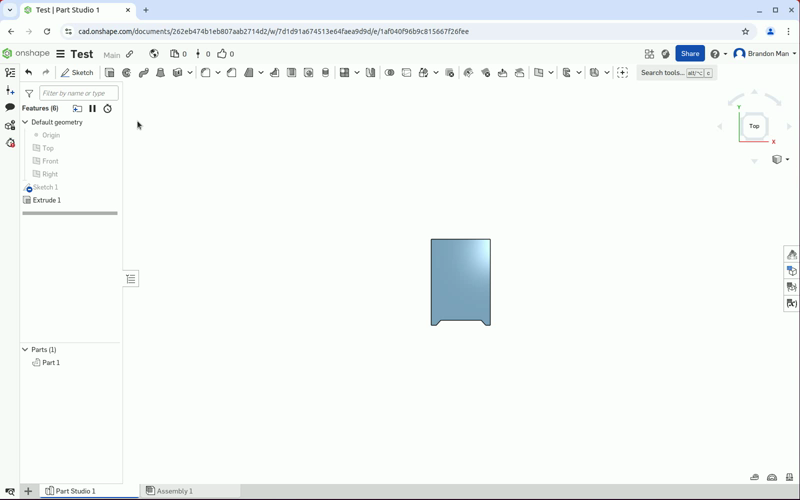
key(shift+h)
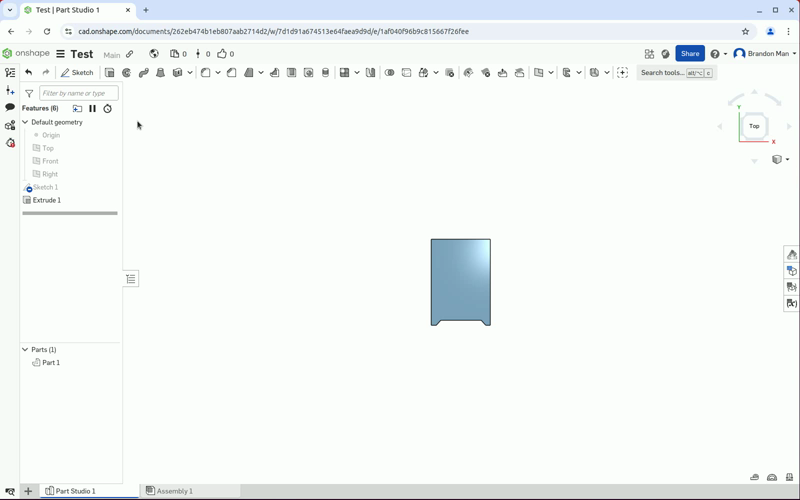
mouse_move(73, 189)
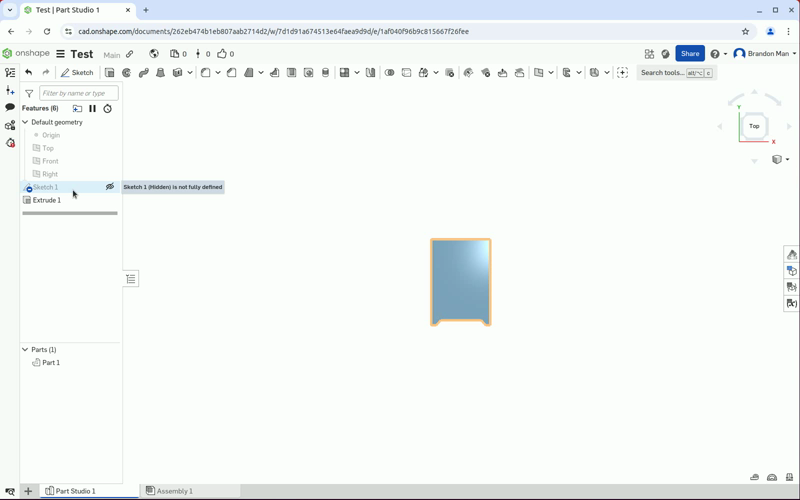
click(73, 189)
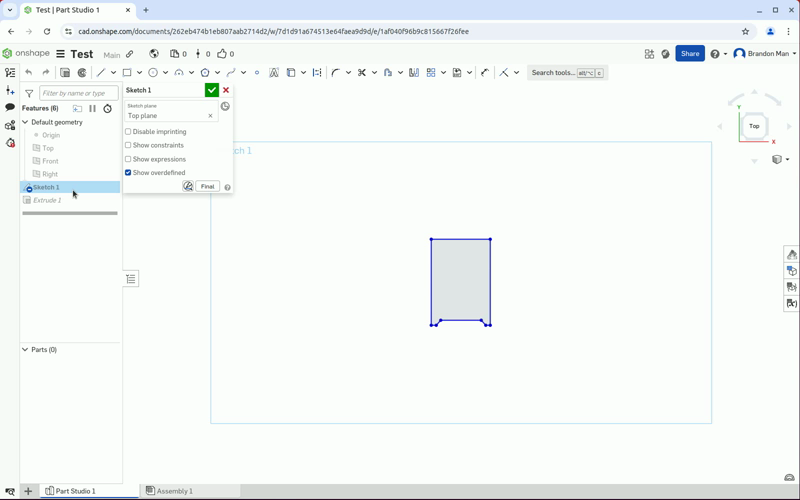
mouse_move(229, 92)
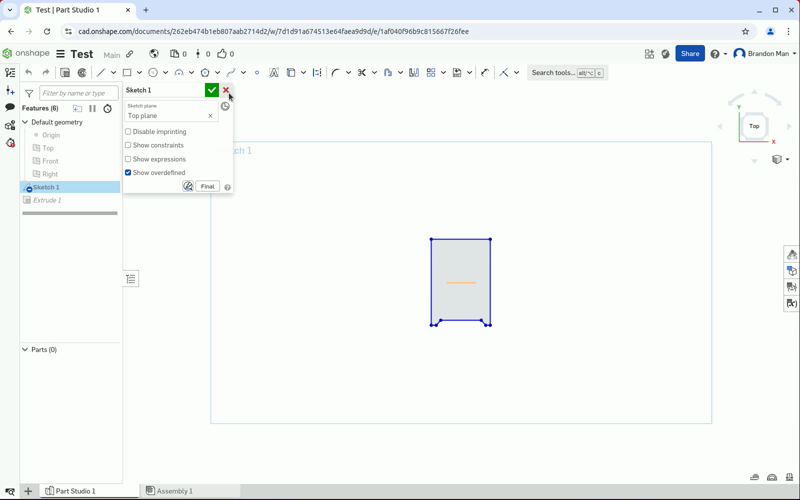
click(229, 92)
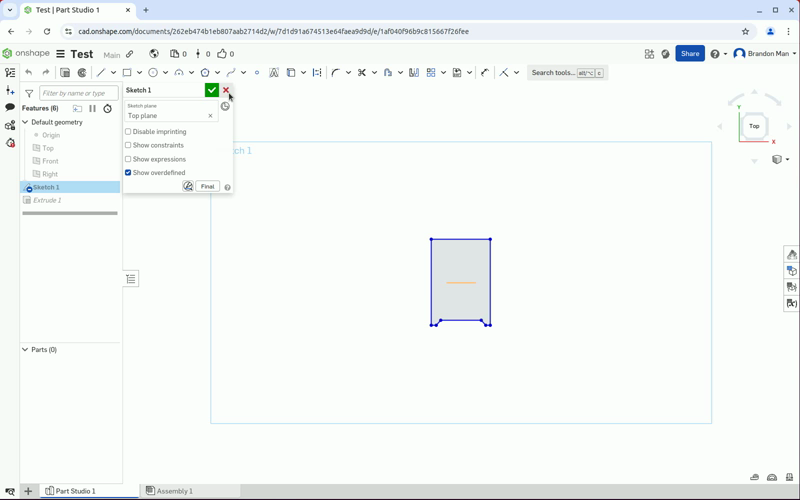
key(shift+s)
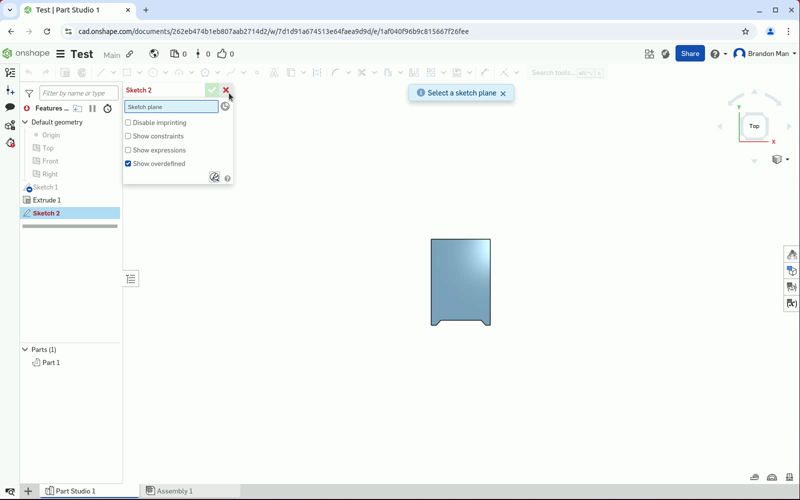
mouse_move(73, 150)
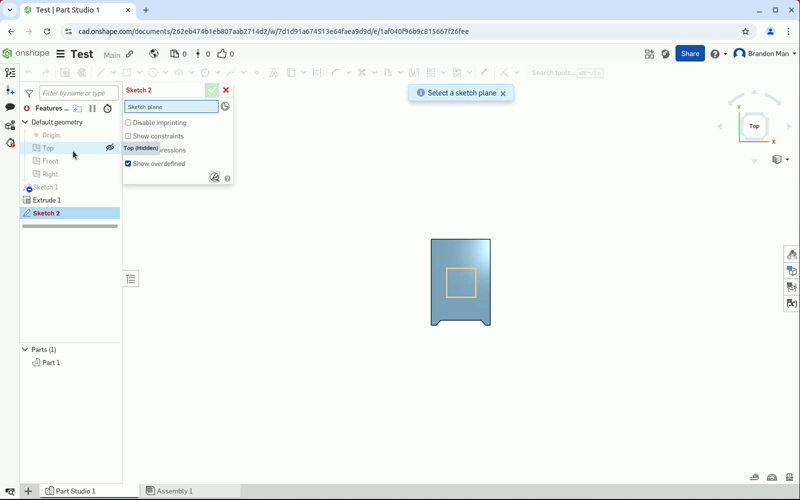
click(73, 150)
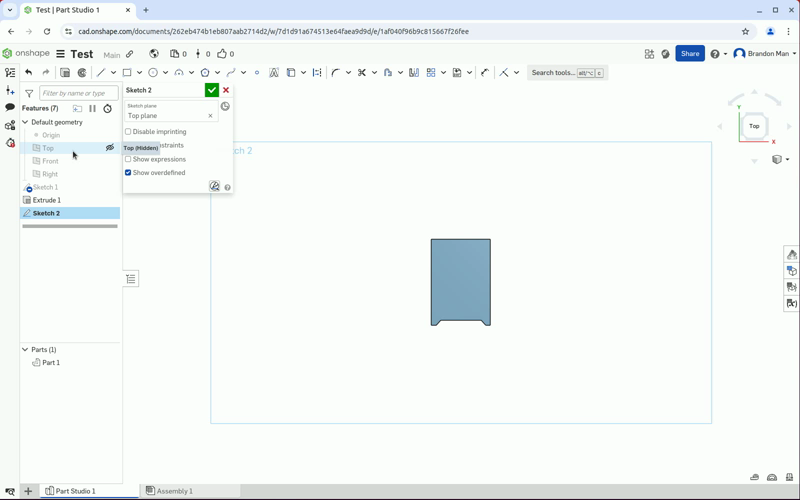
mouse_move(73, 352)
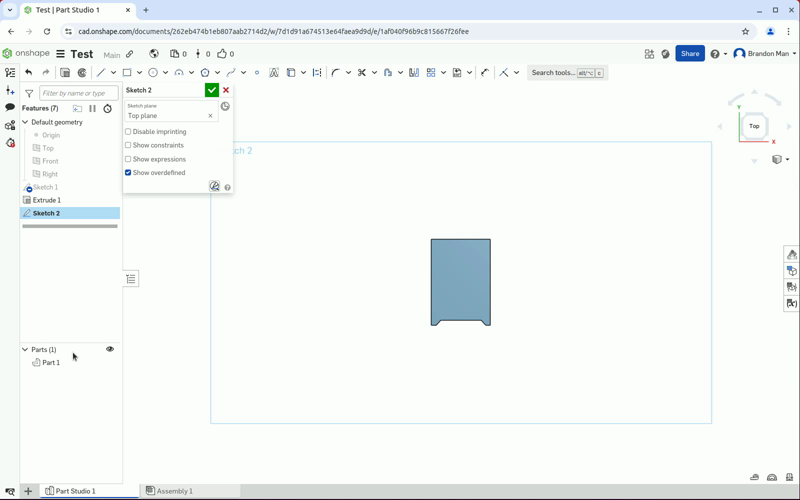
key(y)
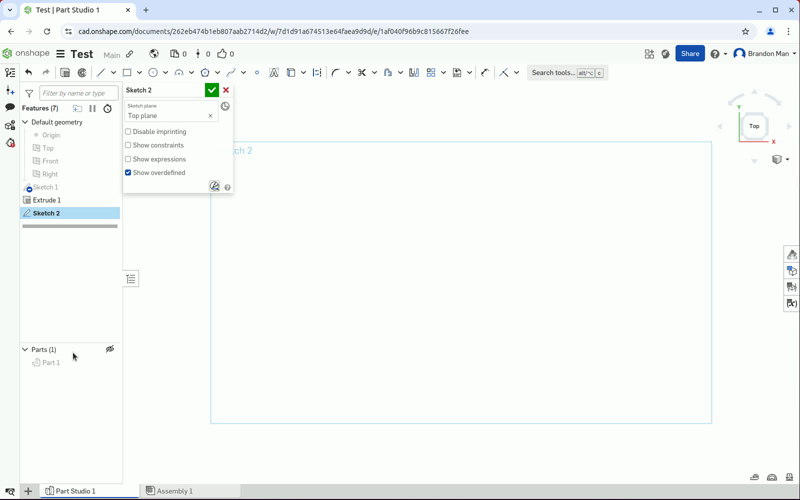
key(l)
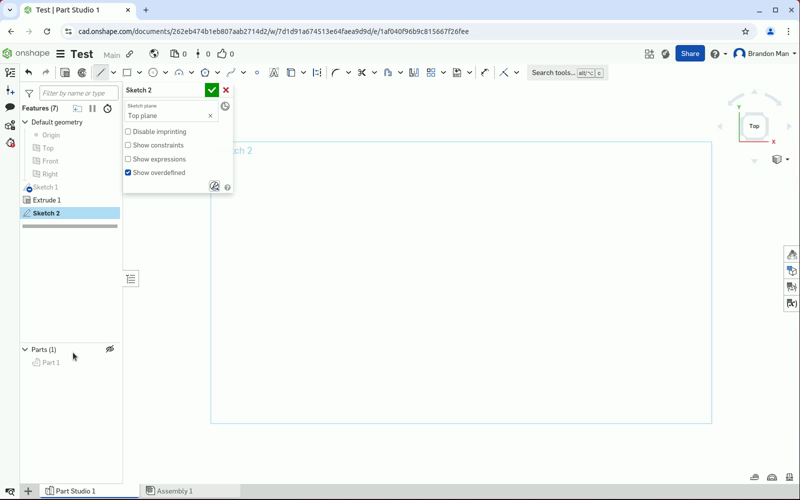
key_down(shift)
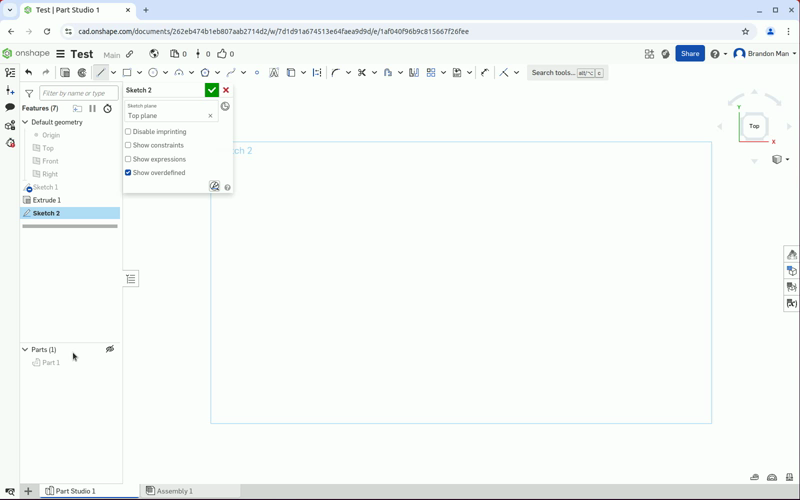
mouse_move(505, 325)
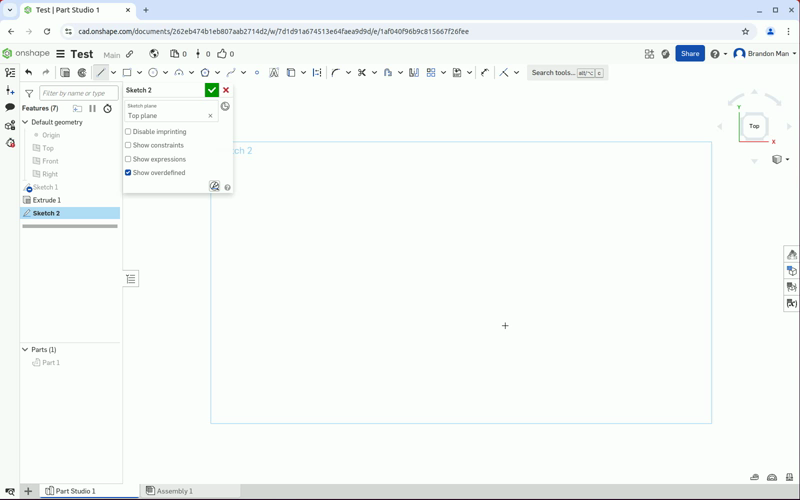
click(505, 325)
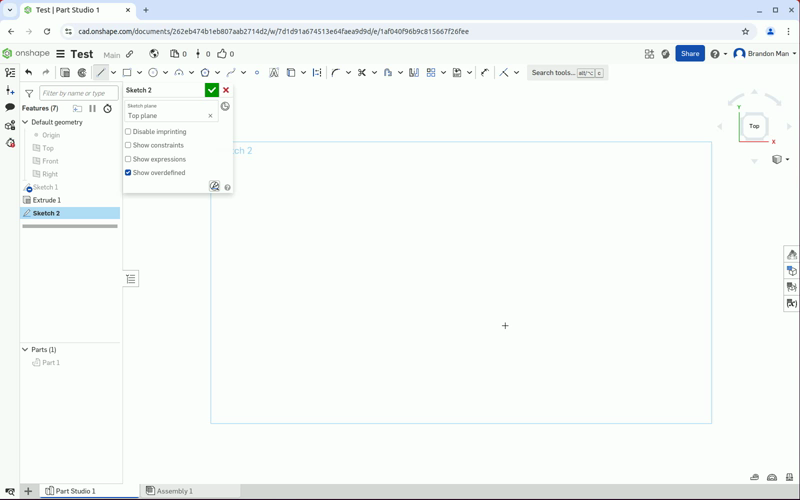
key_up(shift)
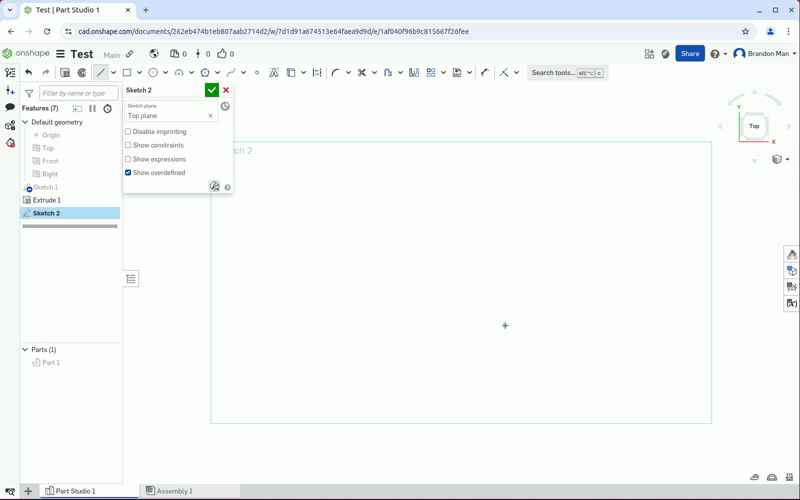
key_down(shift)
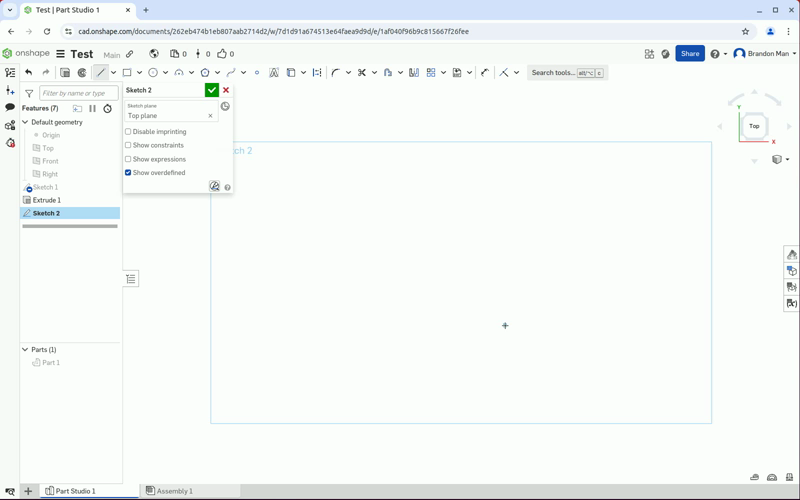
mouse_move(535, 325)
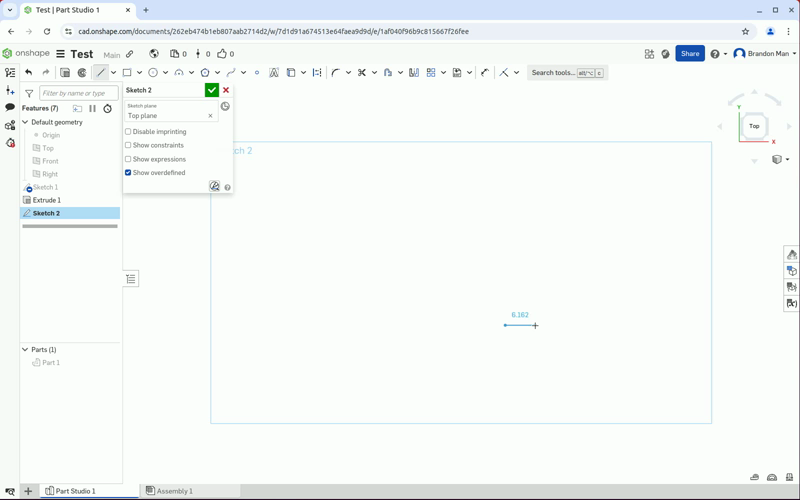
mouse_move(510, 325)
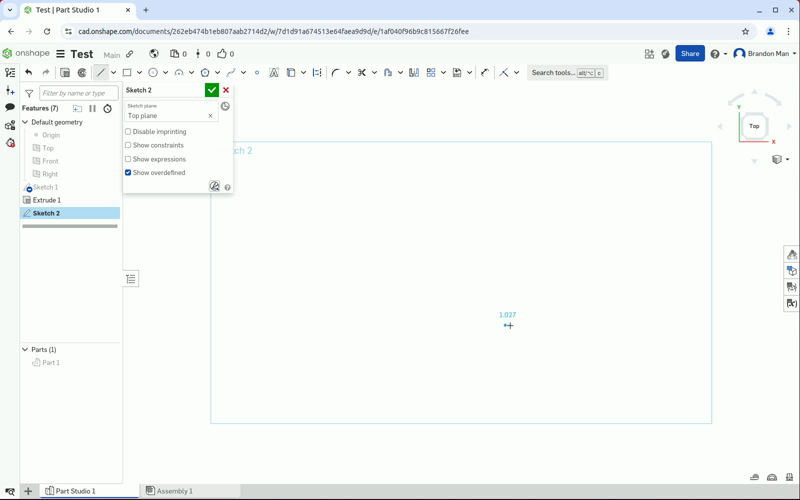
scroll(6)
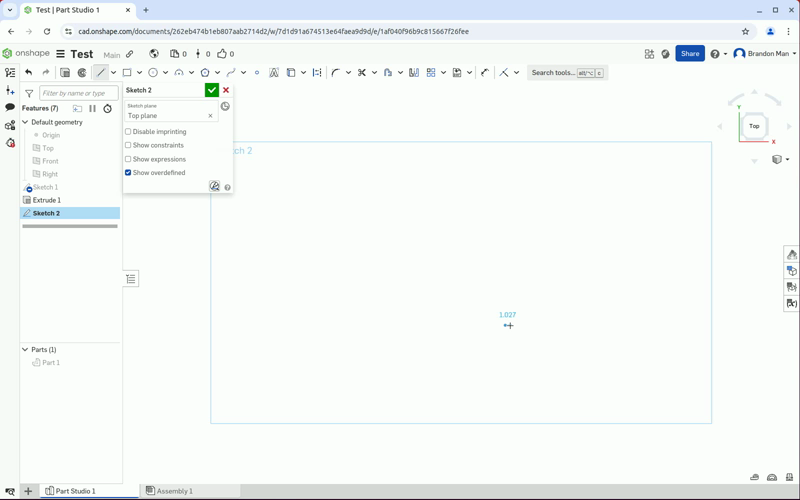
scroll(6)
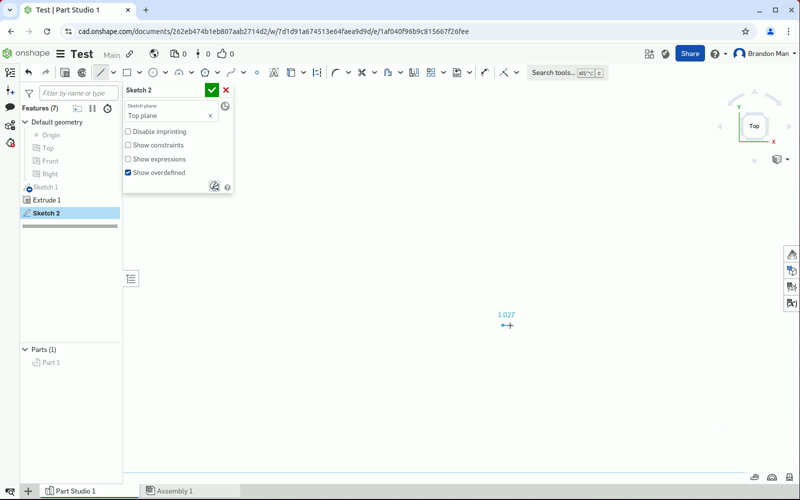
scroll(6)
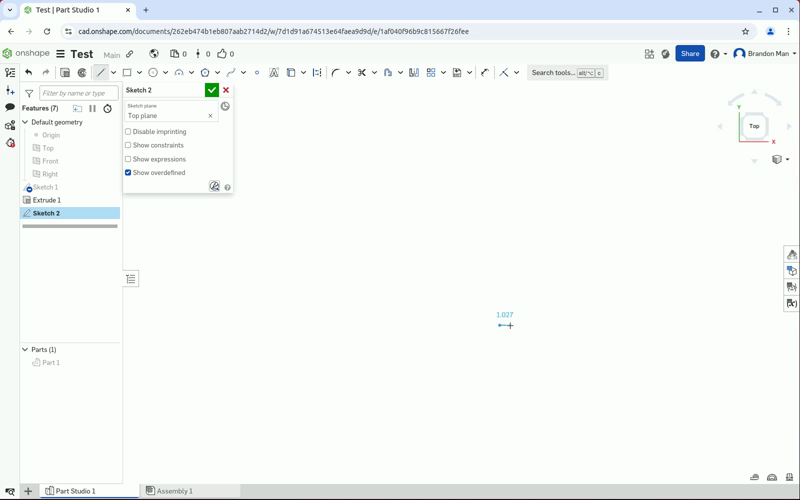
scroll(6)
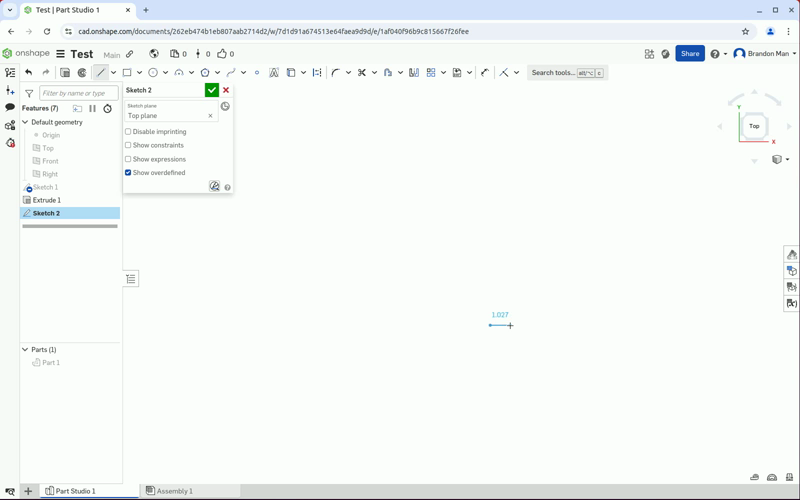
scroll(6)
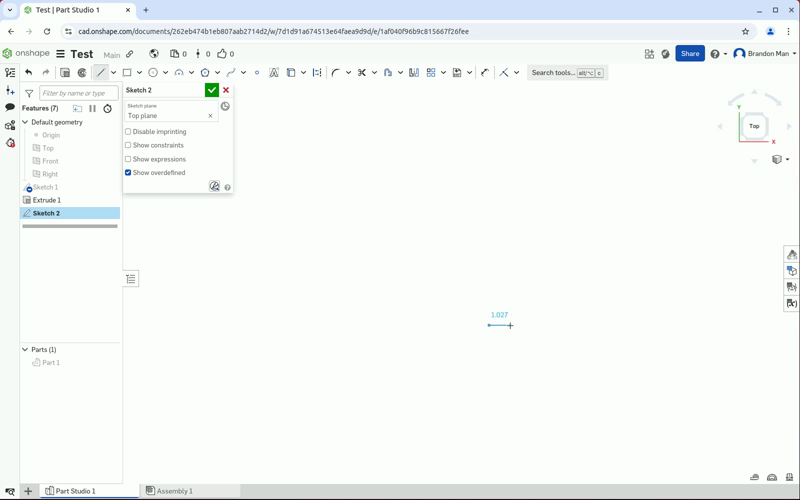
scroll(6)
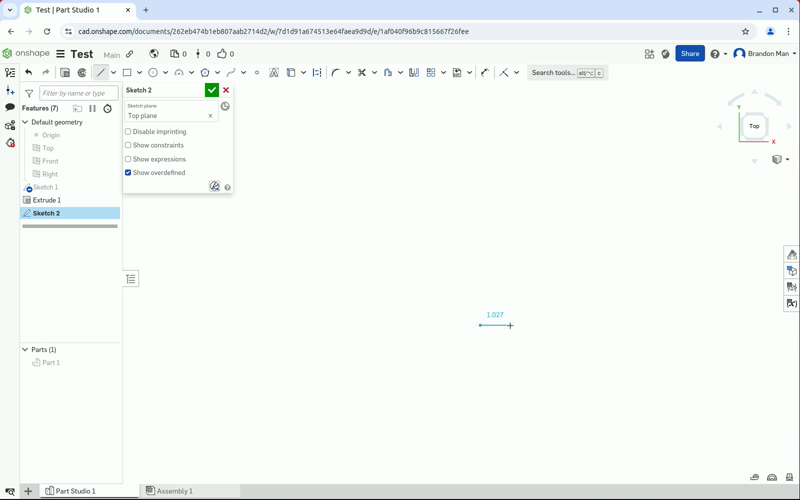
scroll(6)
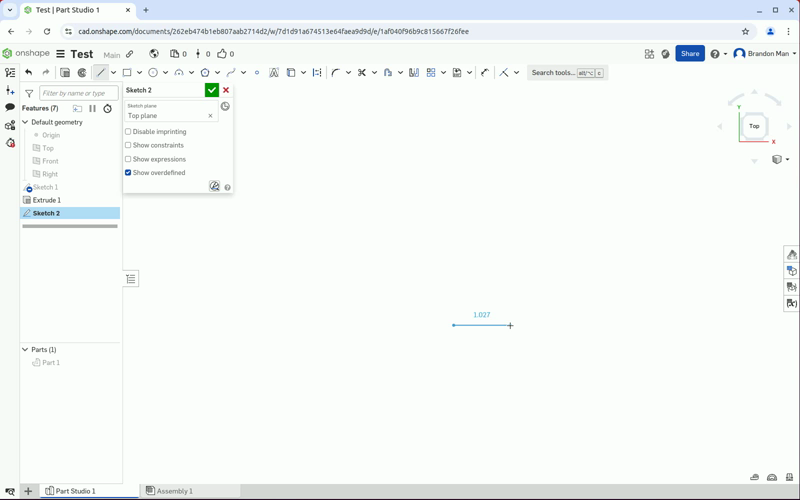
click(510, 325)
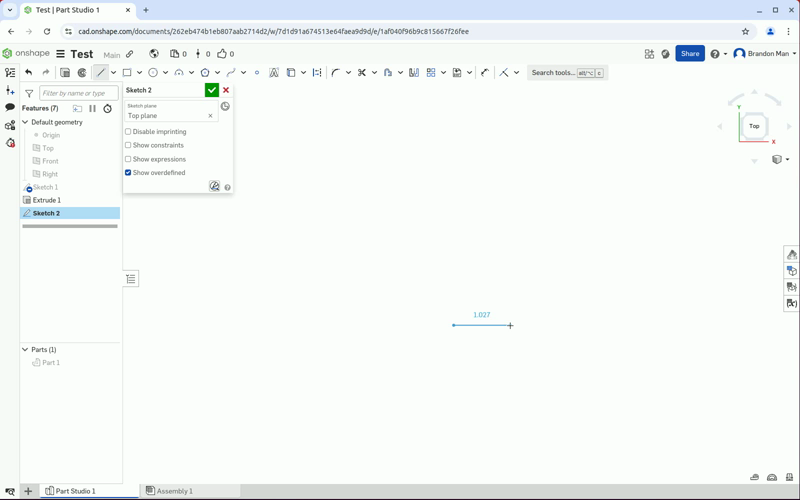
scroll(-6)
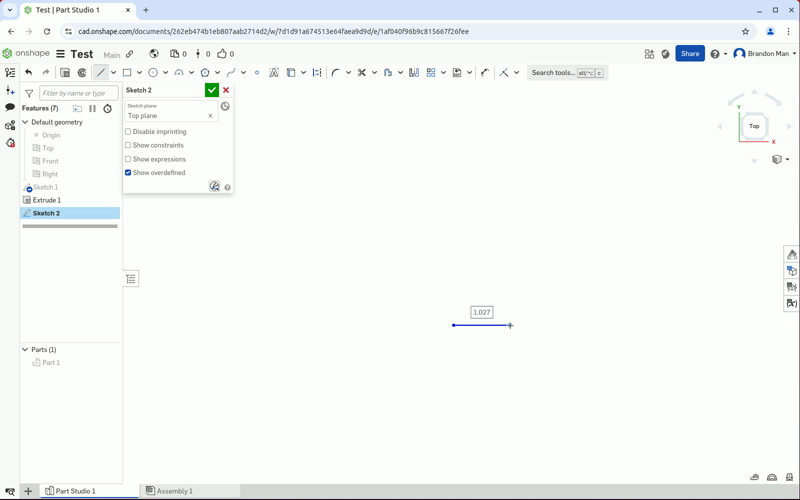
scroll(-6)
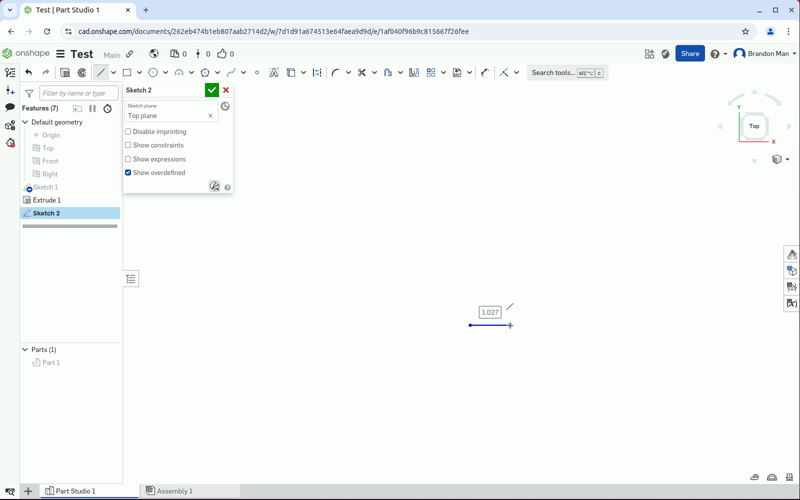
scroll(-6)
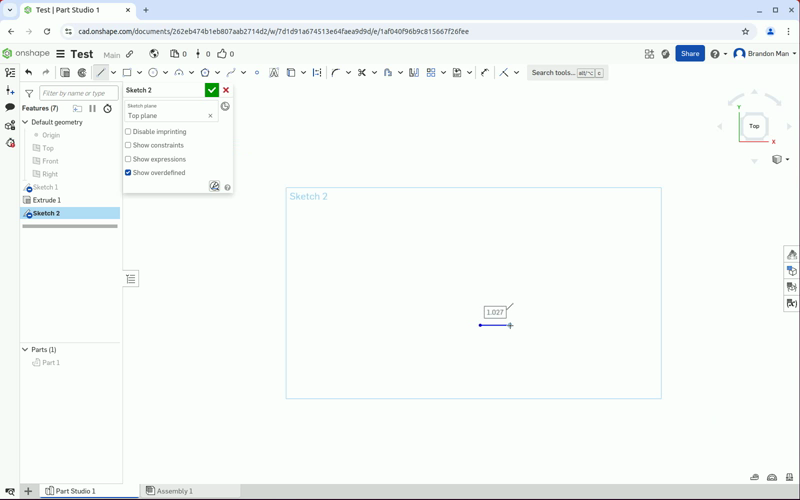
scroll(-6)
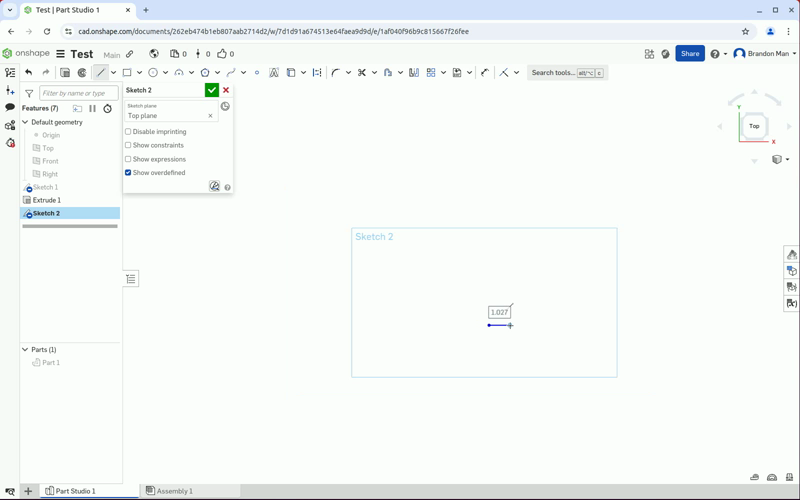
scroll(-6)
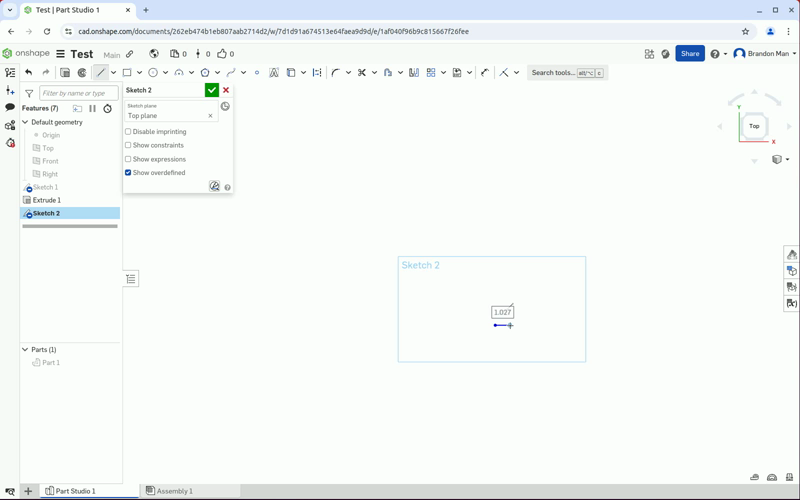
scroll(-6)
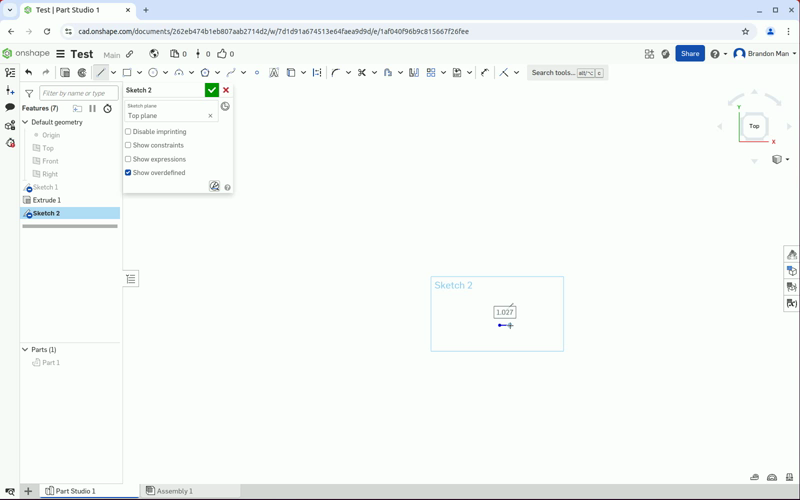
scroll(-6)
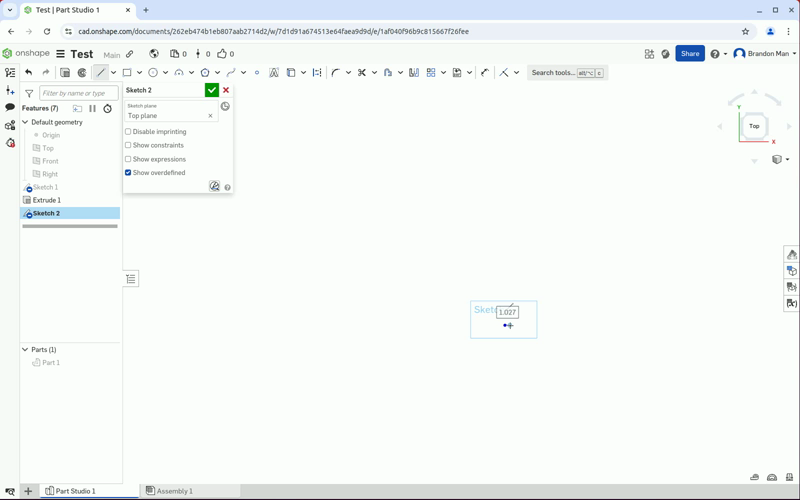
key_up(shift)
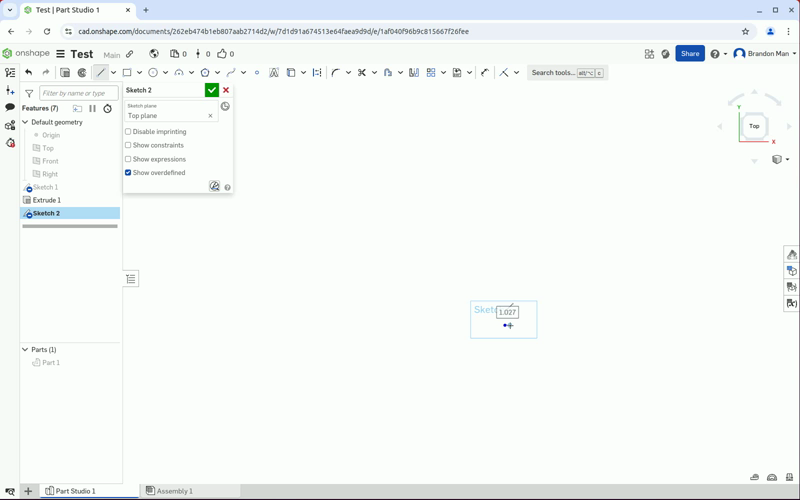
key_down(shift)
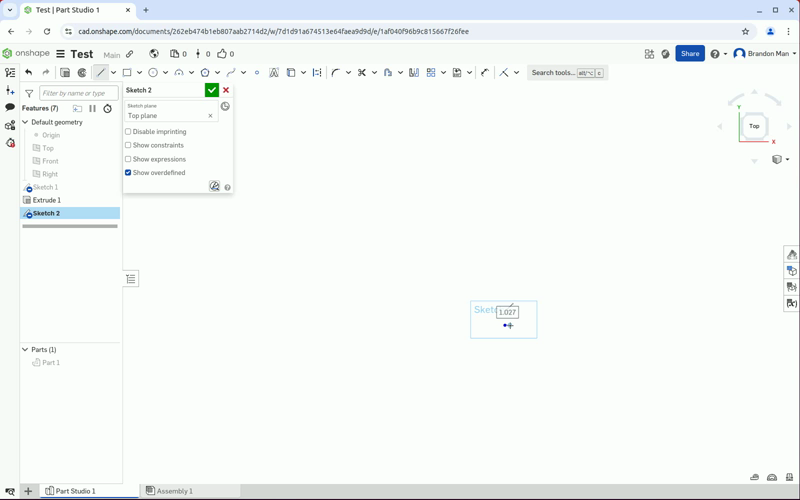
mouse_move(540, 325)
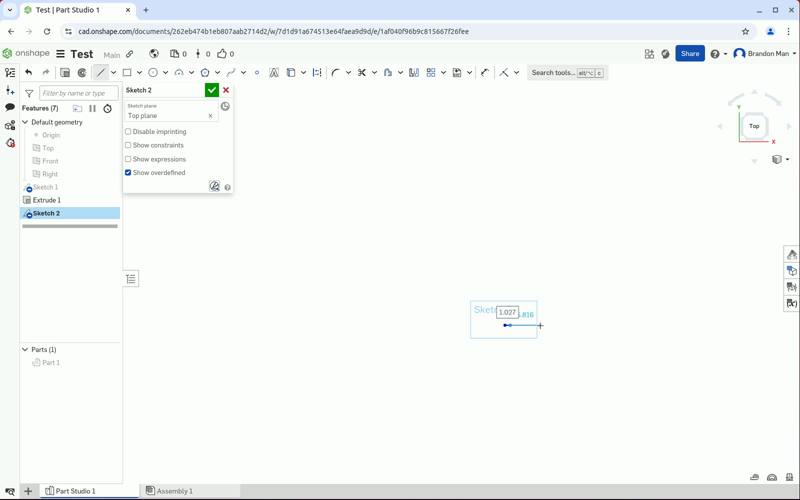
mouse_move(514, 320)
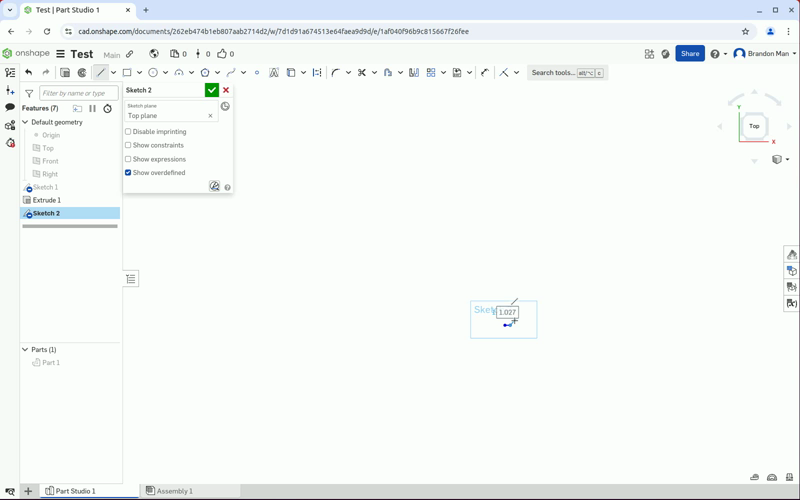
scroll(6)
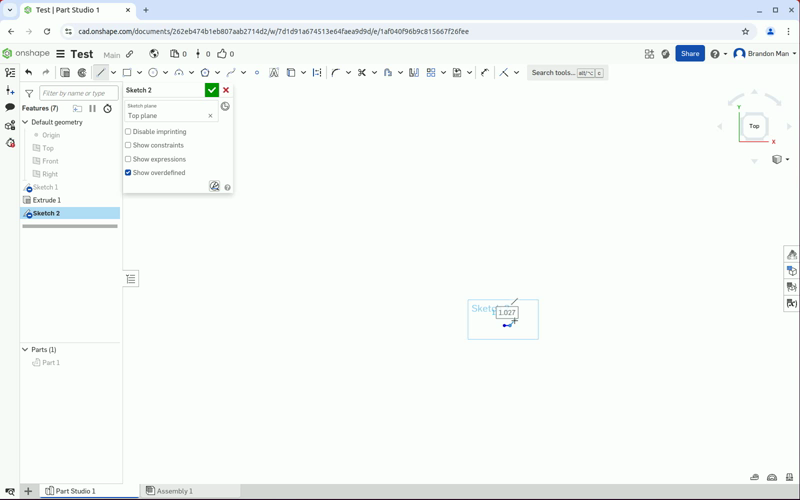
scroll(6)
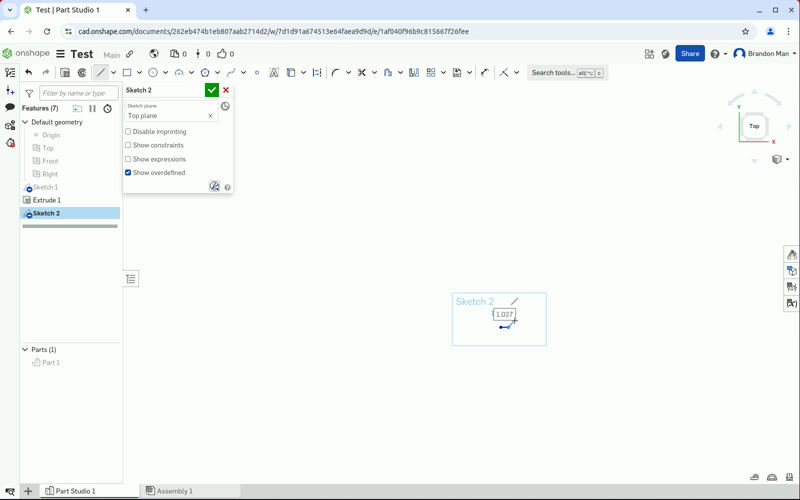
scroll(6)
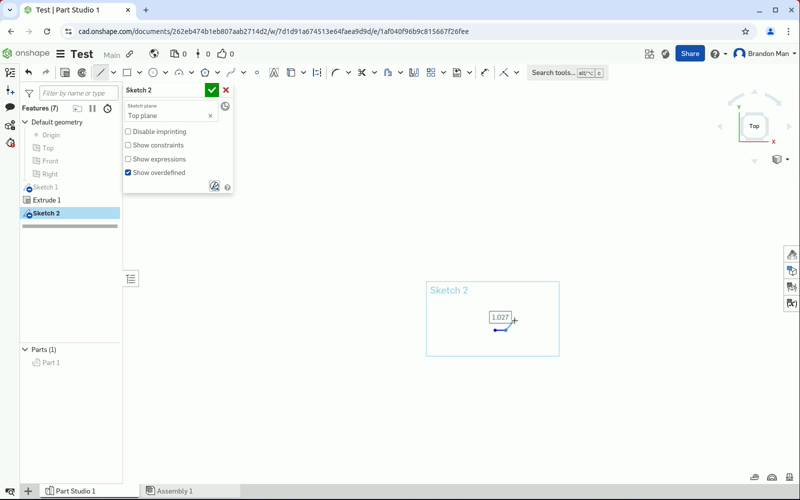
scroll(6)
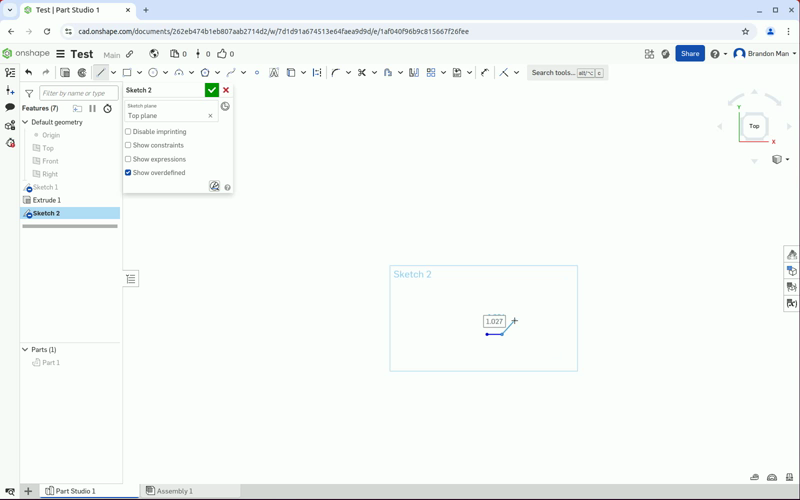
scroll(6)
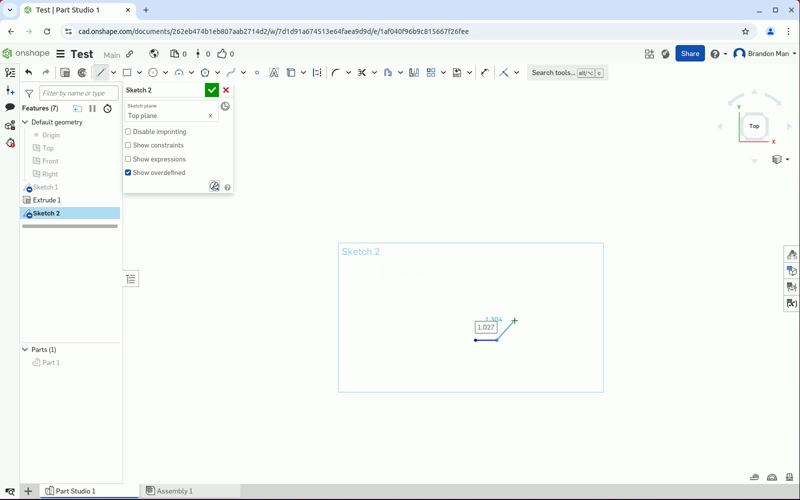
scroll(6)
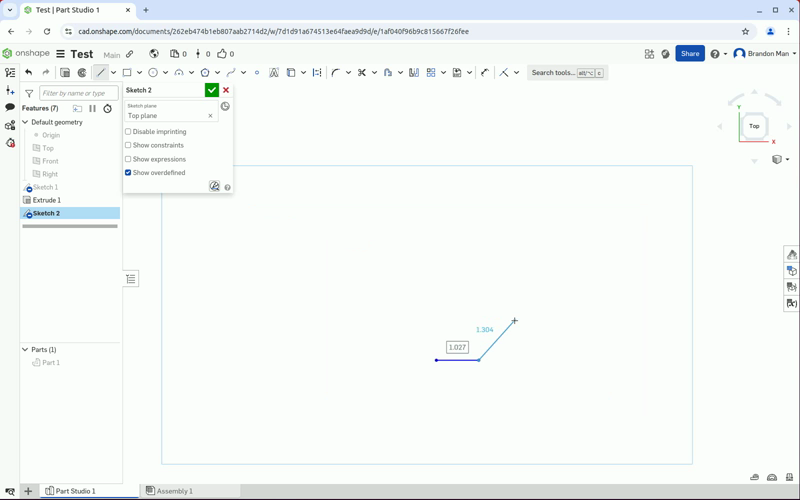
scroll(6)
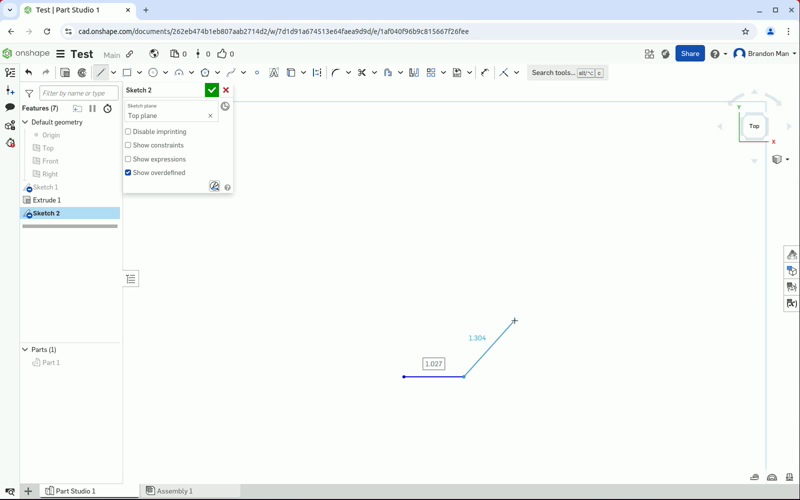
click(514, 320)
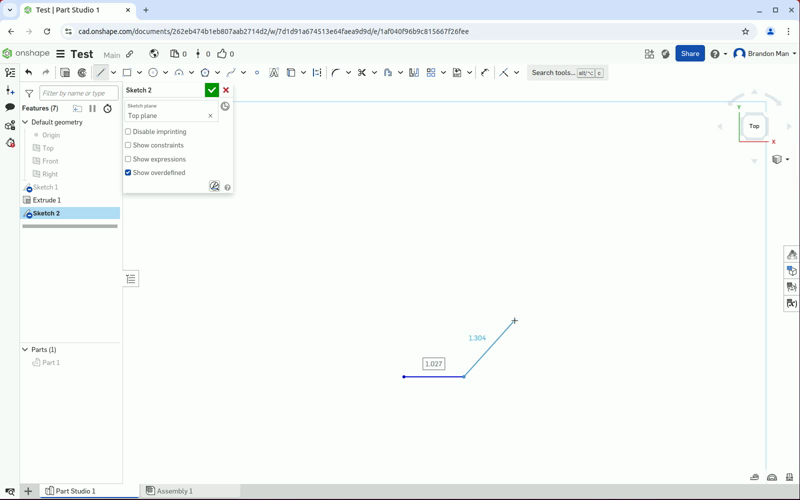
scroll(-6)
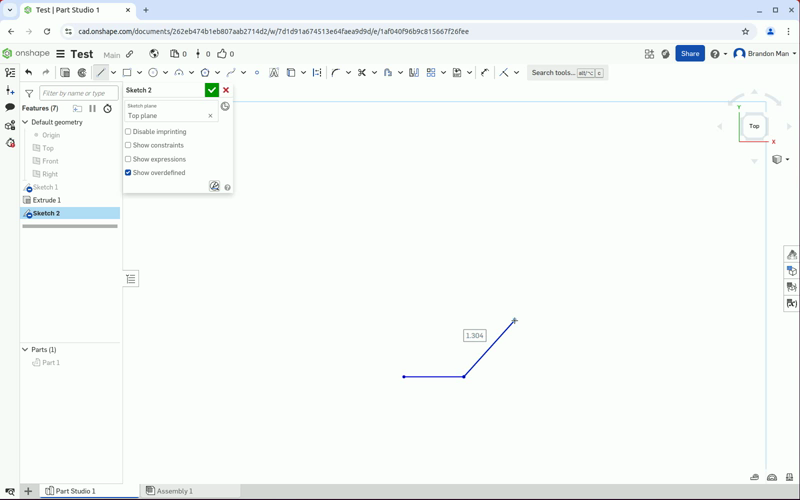
scroll(-6)
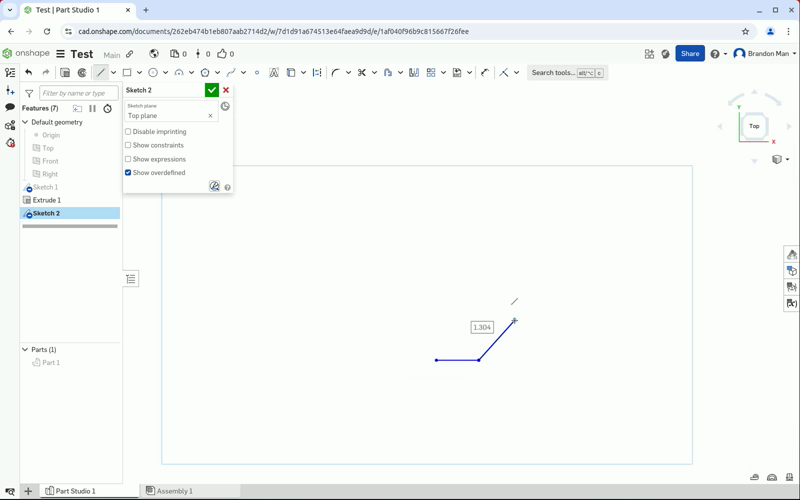
scroll(-6)
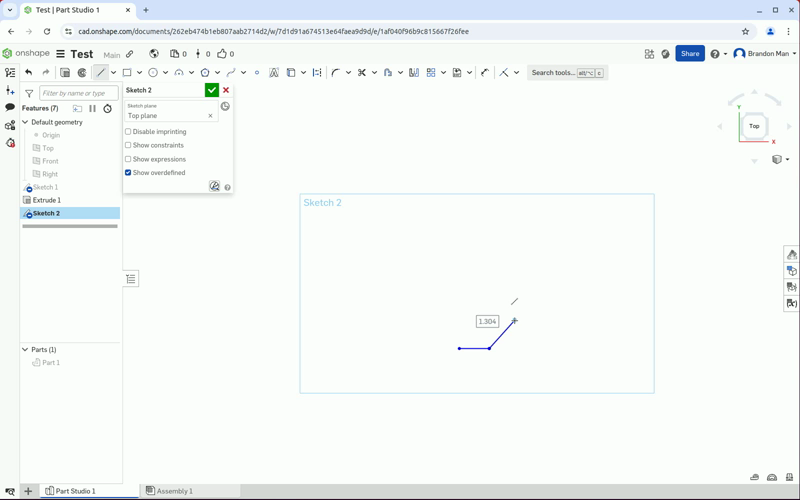
scroll(-6)
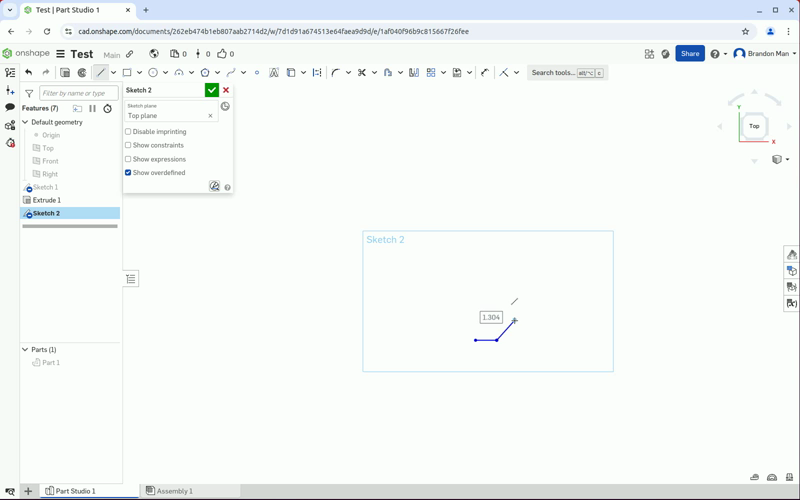
scroll(-6)
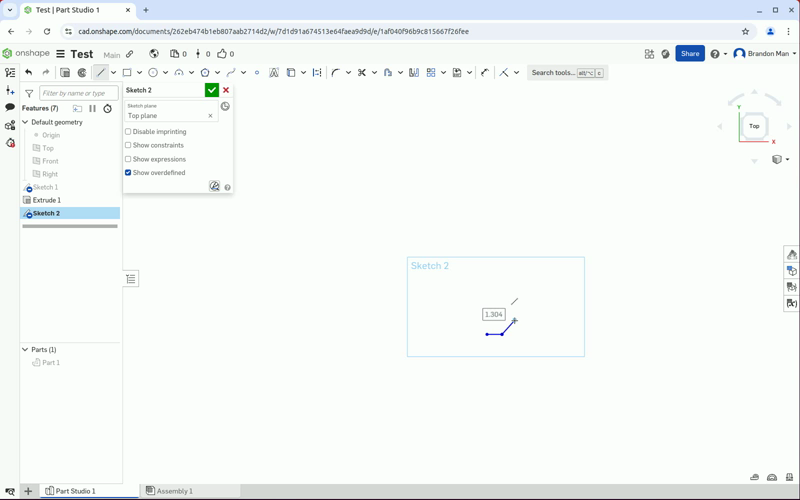
scroll(-6)
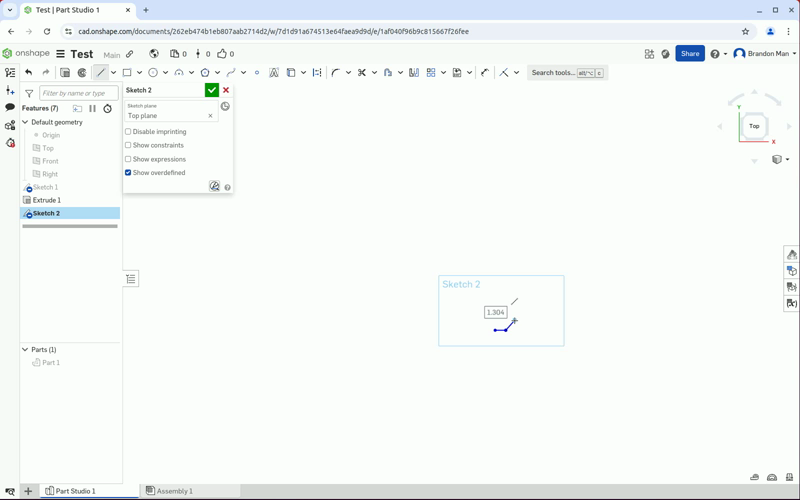
scroll(-6)
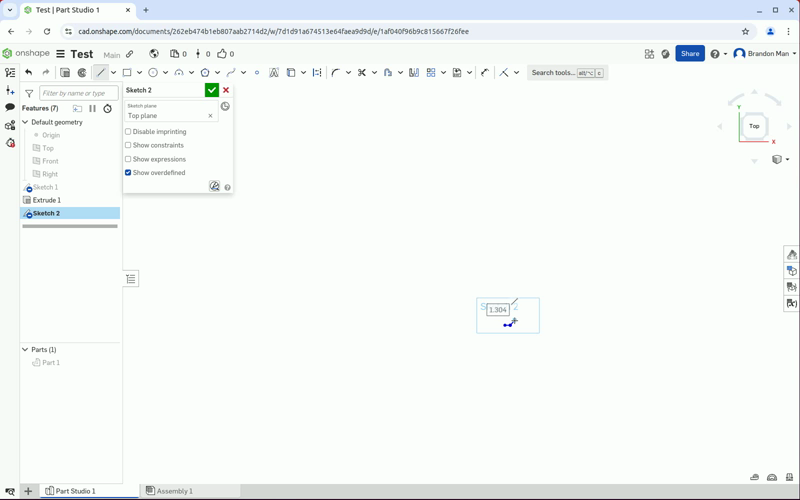
key_up(shift)
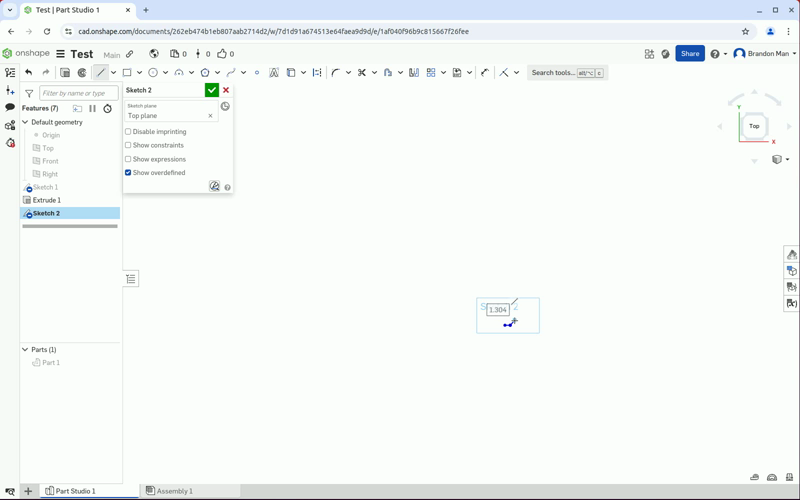
key_down(shift)
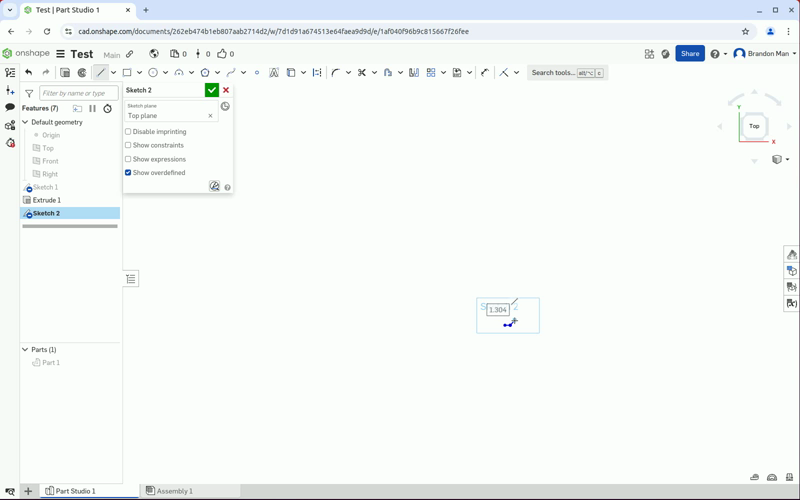
mouse_move(544, 320)
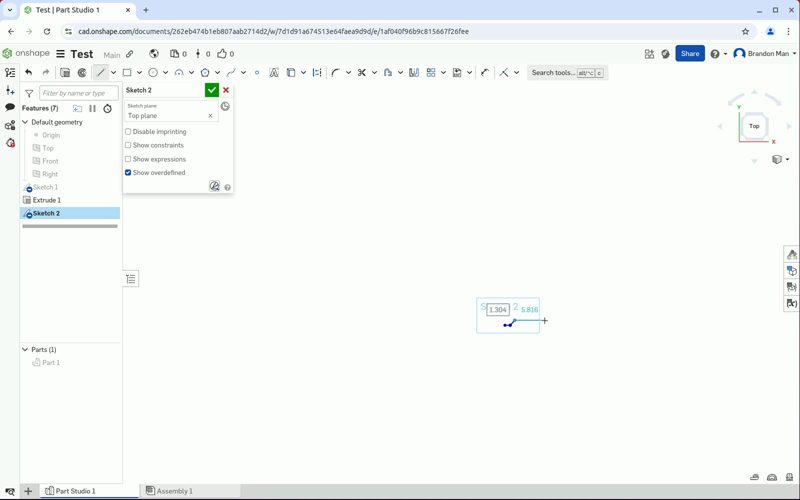
mouse_move(564, 320)
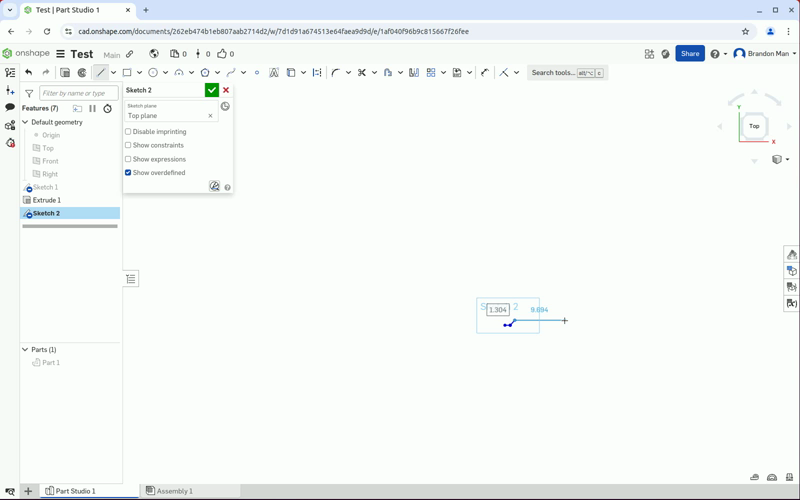
click(564, 320)
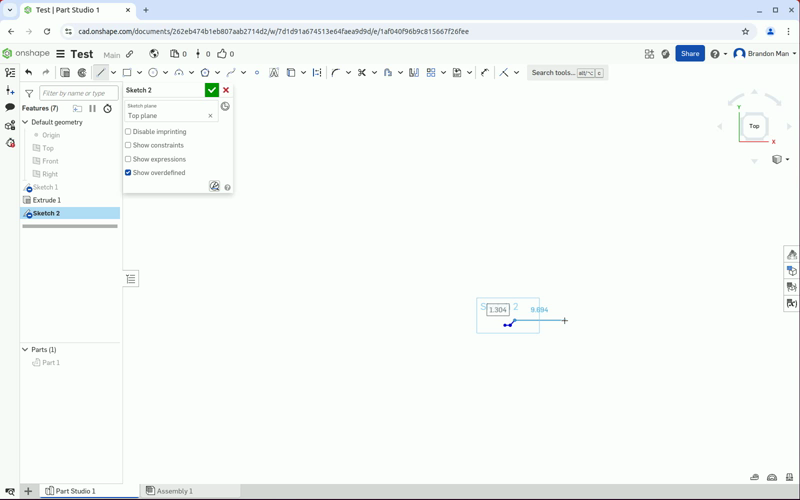
key_up(shift)
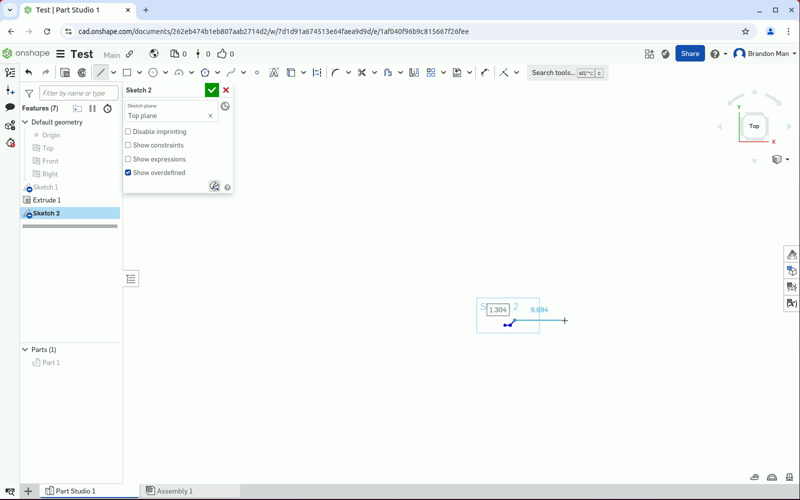
key_down(shift)
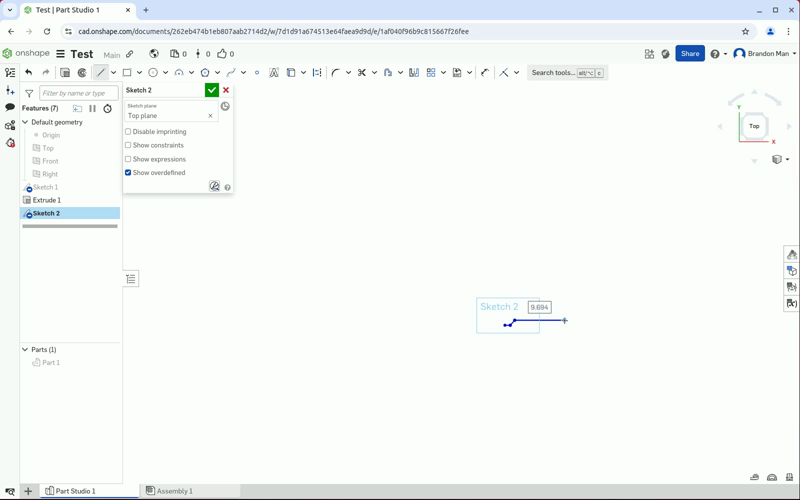
mouse_move(589, 320)
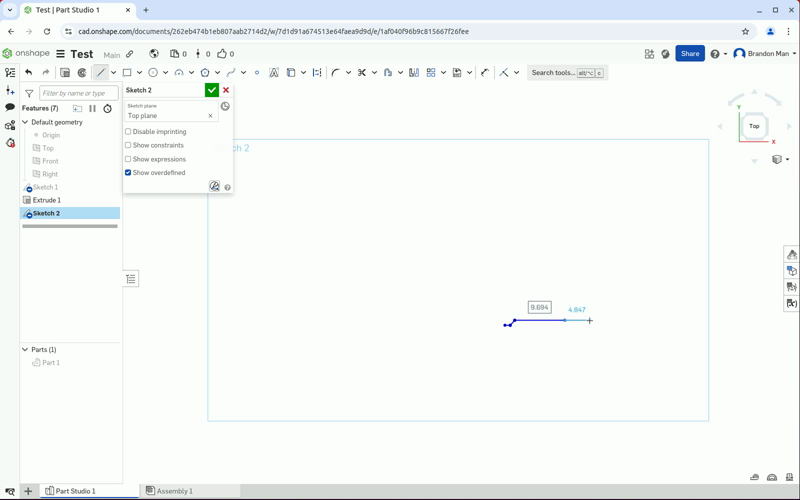
mouse_move(569, 325)
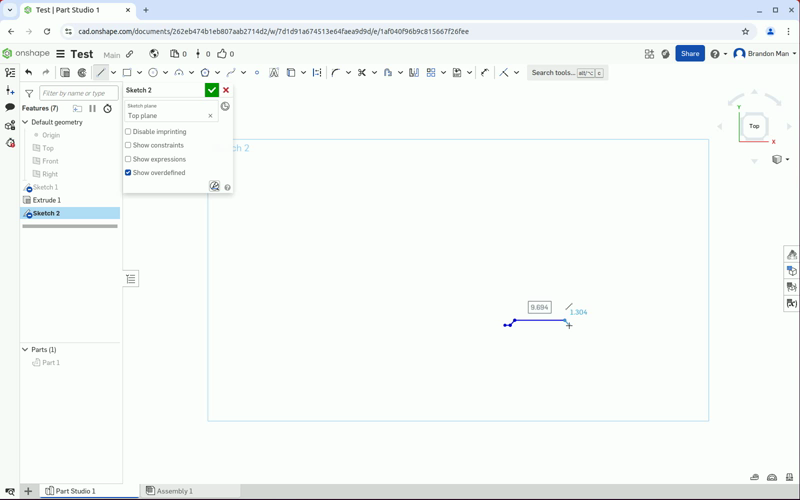
scroll(6)
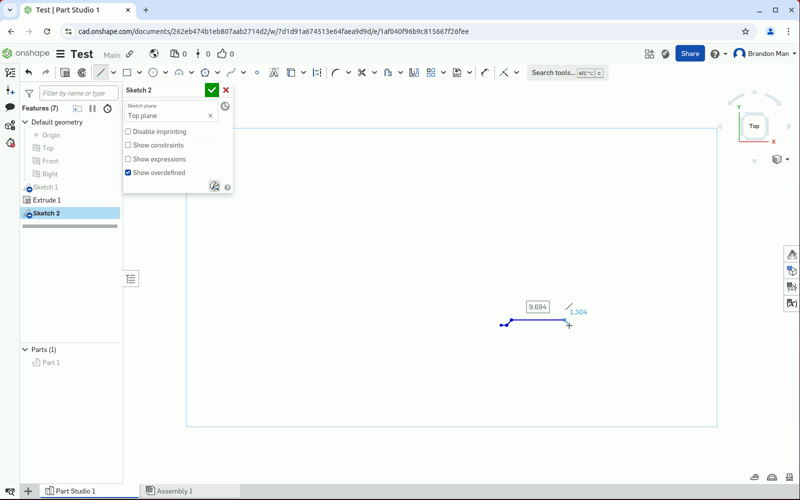
scroll(6)
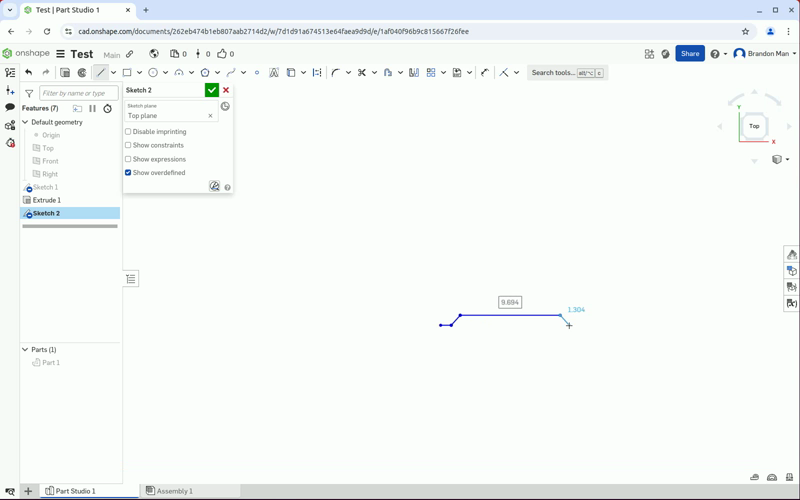
scroll(6)
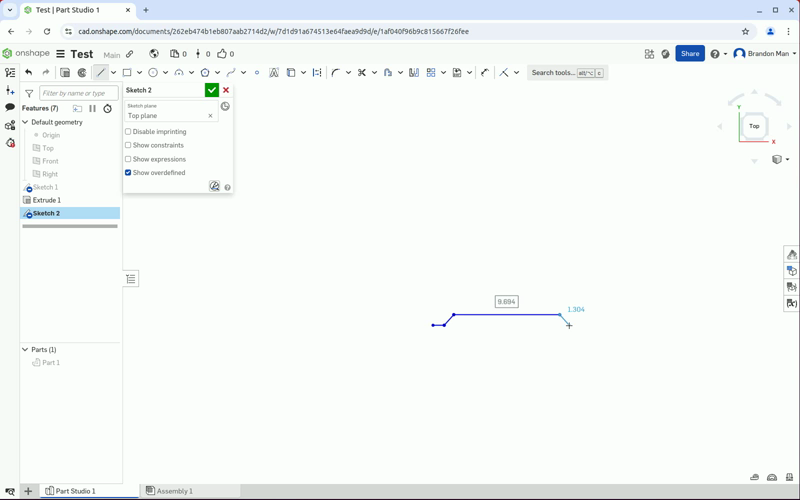
scroll(6)
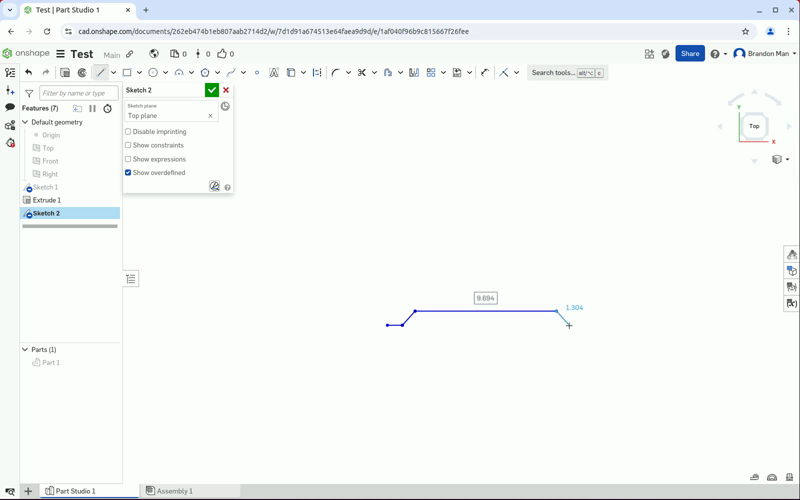
scroll(6)
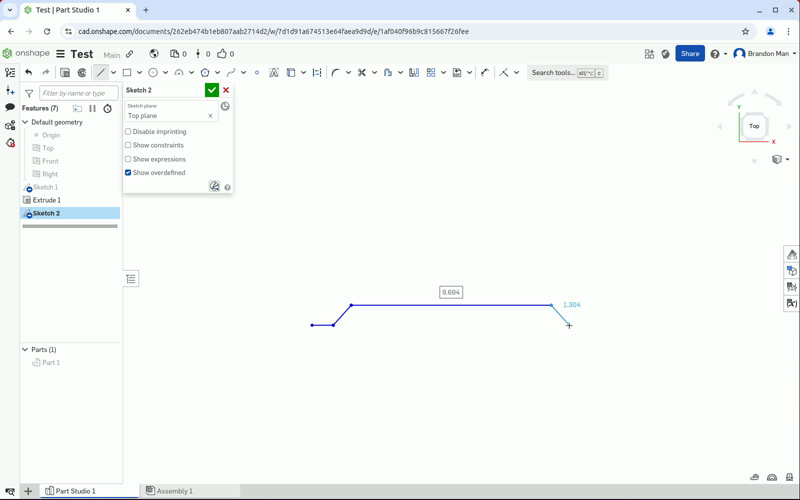
scroll(6)
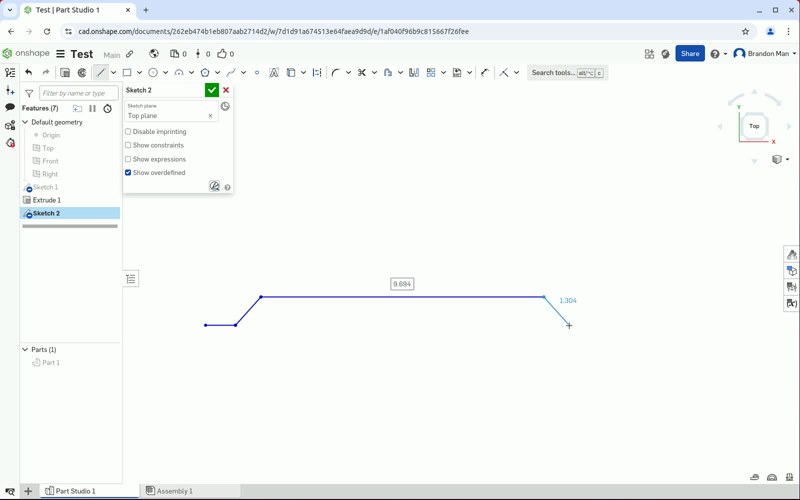
scroll(6)
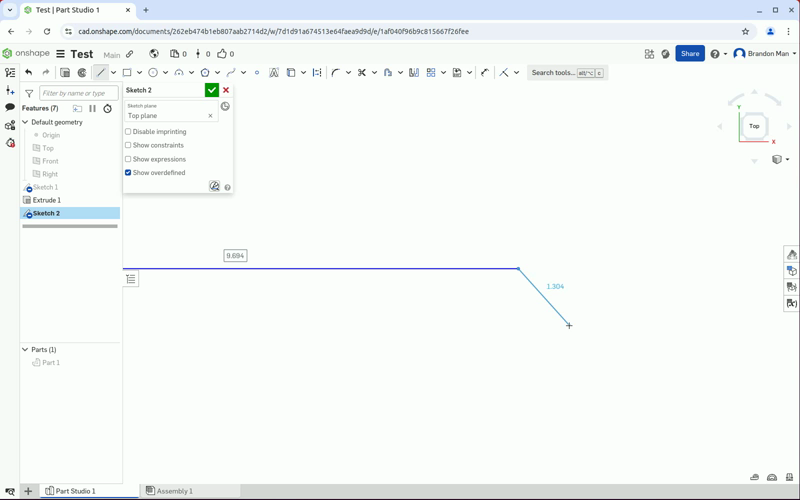
click(569, 325)
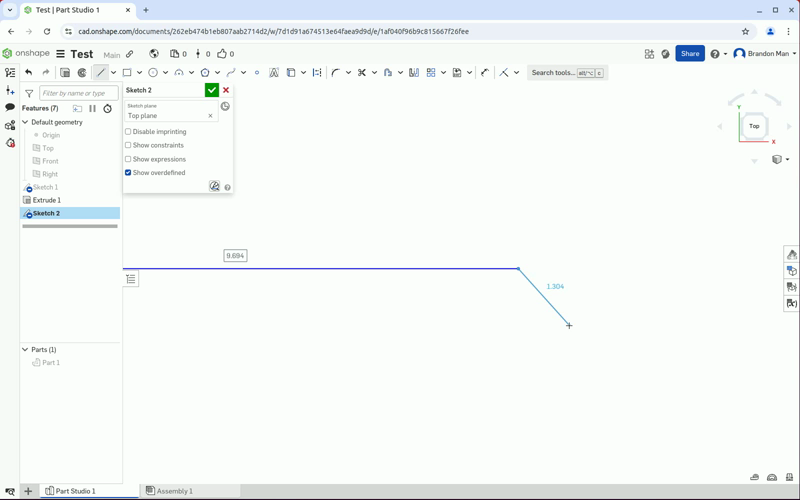
scroll(-6)
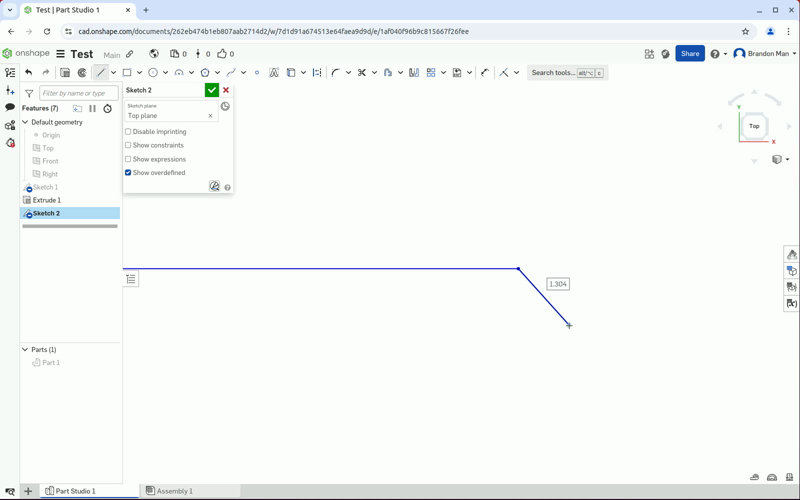
scroll(-6)
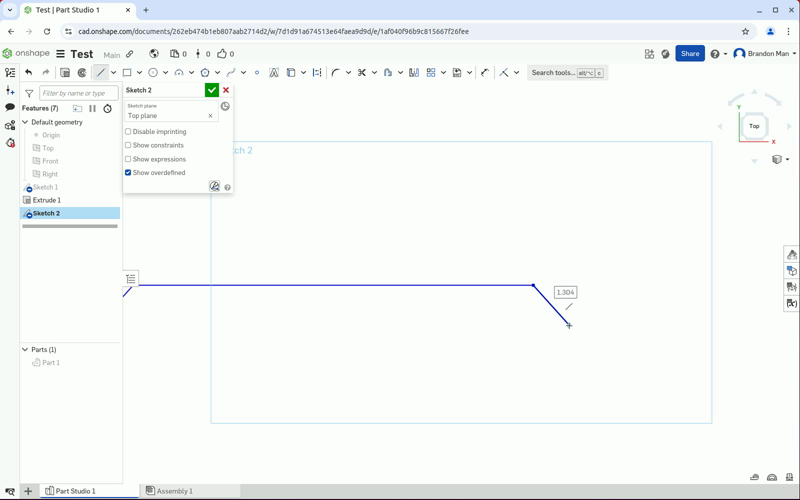
scroll(-6)
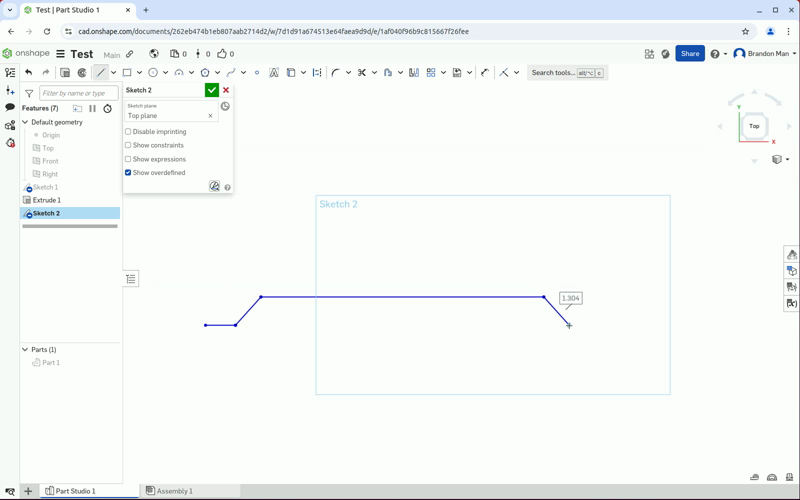
scroll(-6)
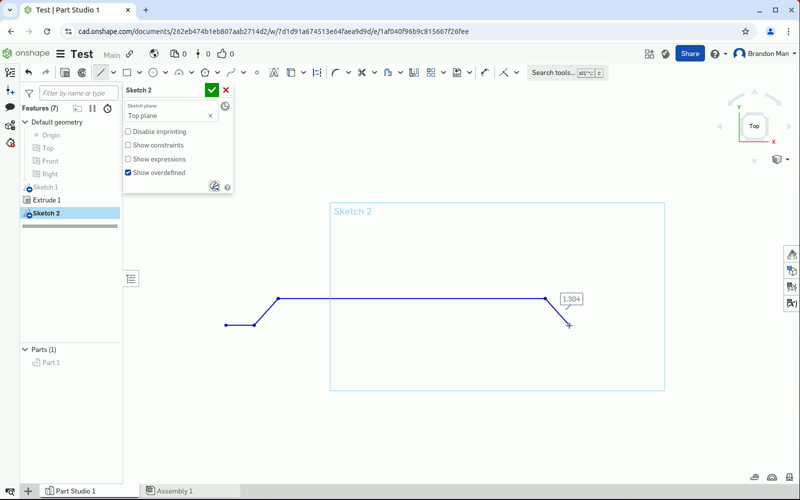
scroll(-6)
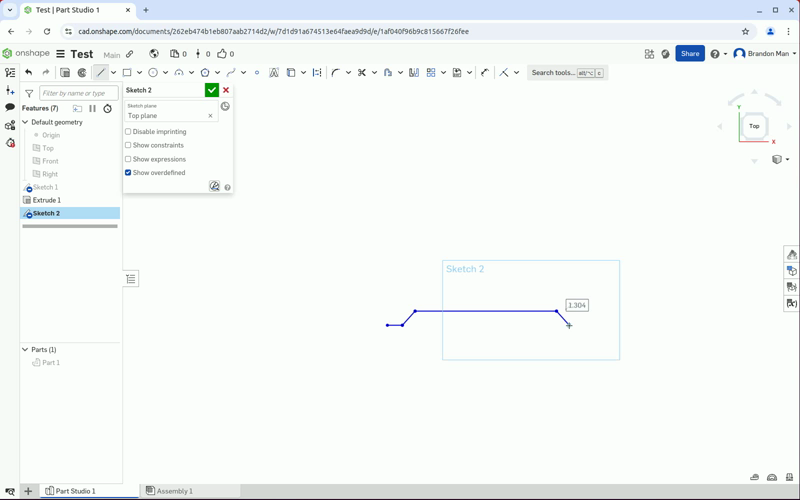
scroll(-6)
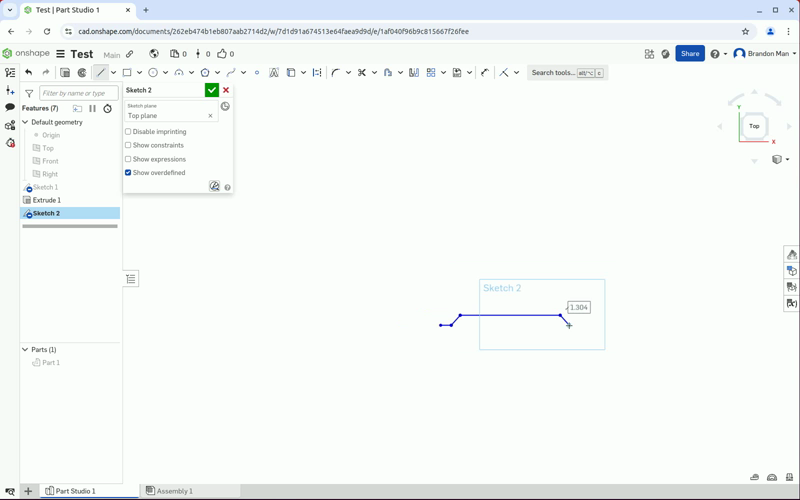
scroll(-6)
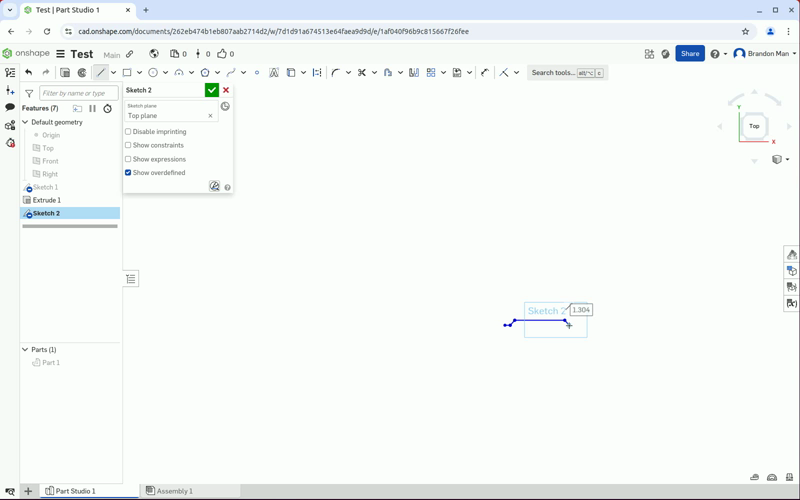
key_up(shift)
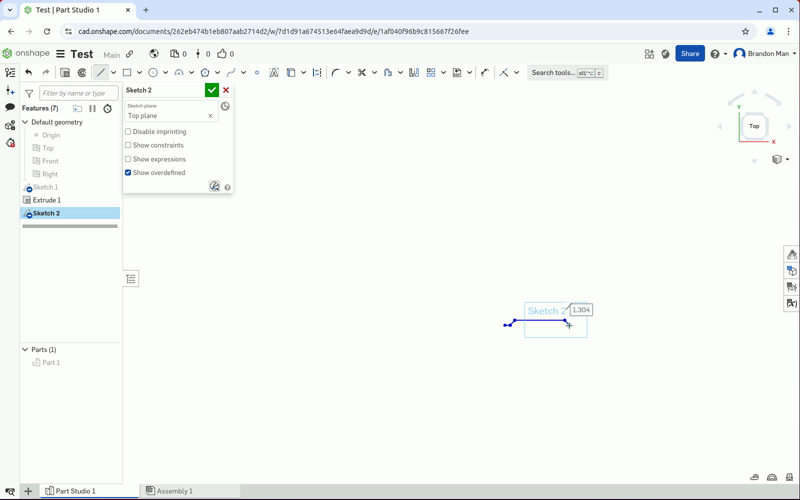
key_down(shift)
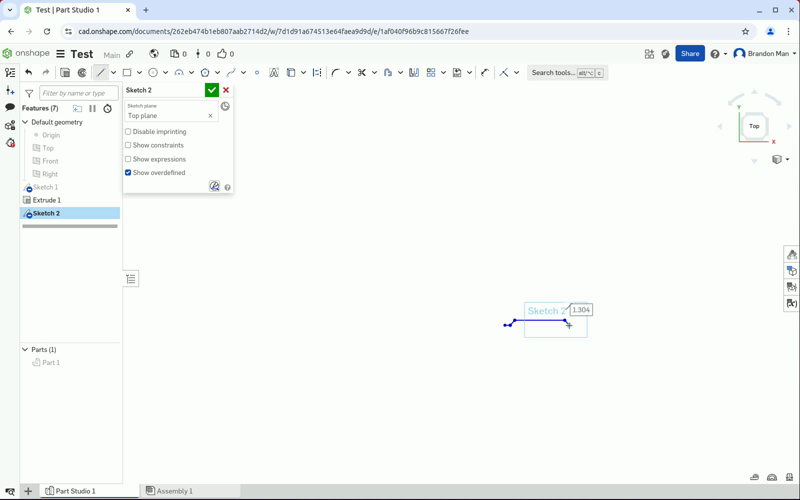
mouse_move(589, 325)
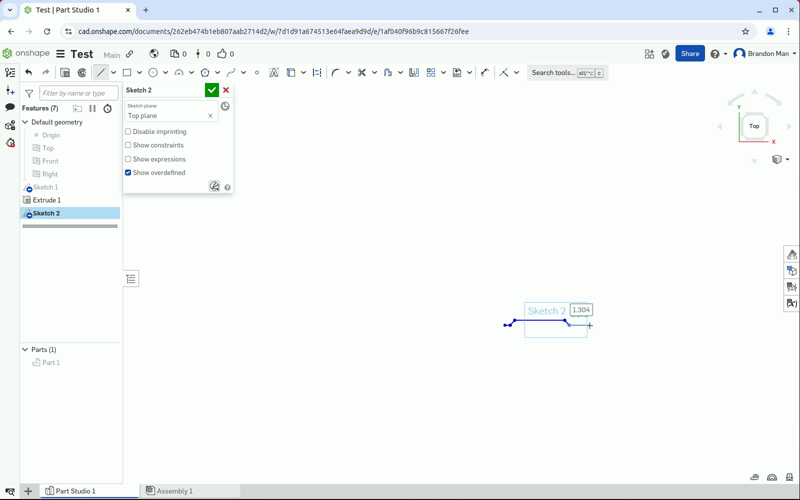
mouse_move(573, 325)
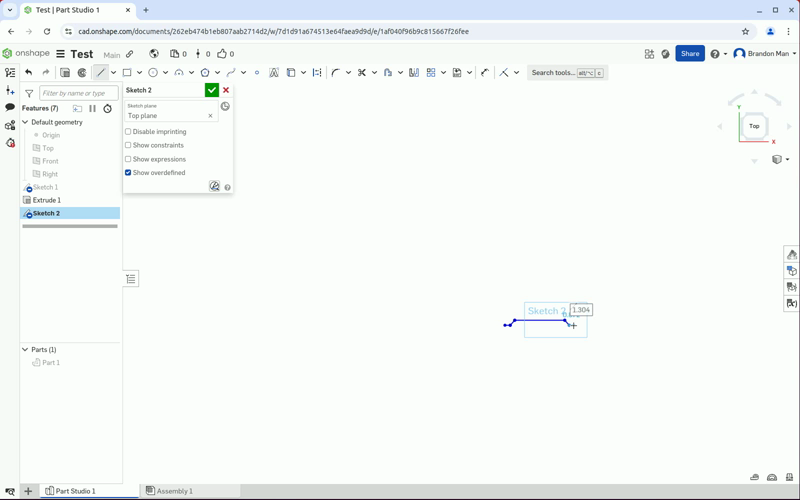
scroll(6)
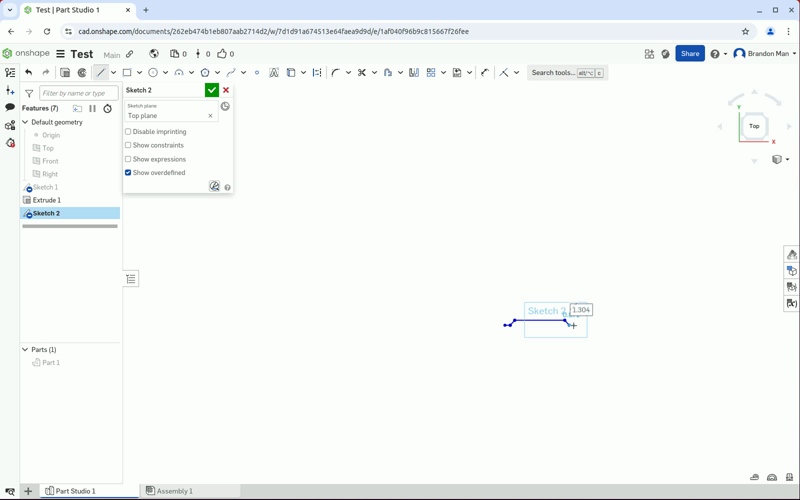
scroll(6)
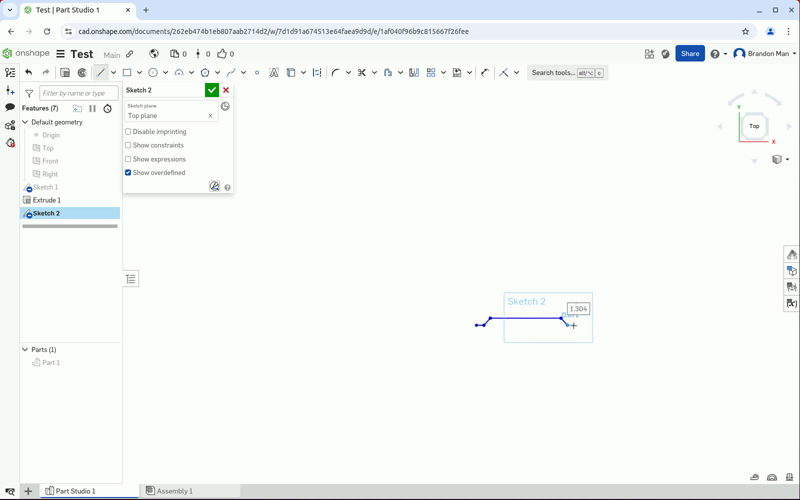
scroll(6)
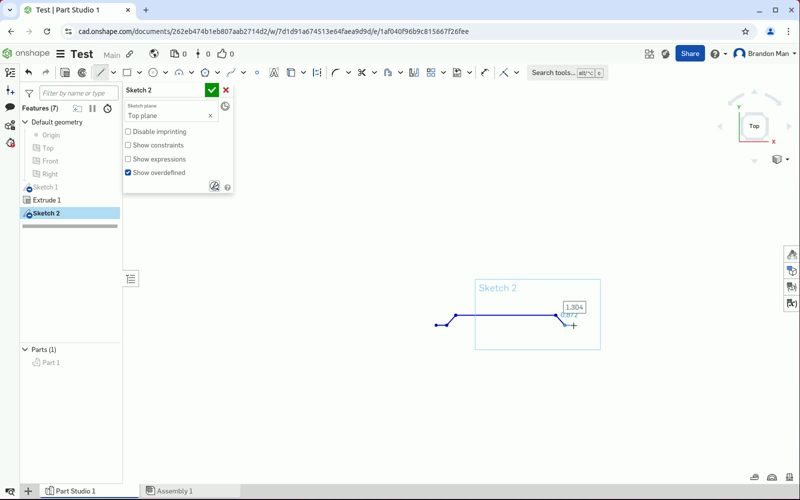
scroll(6)
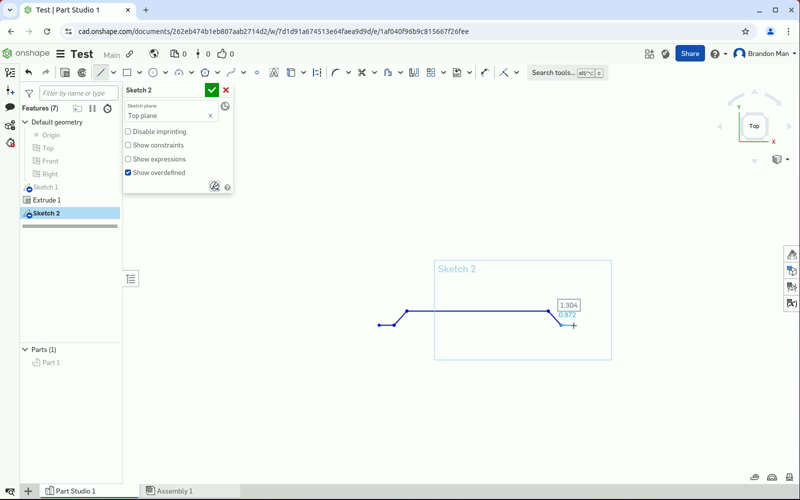
scroll(6)
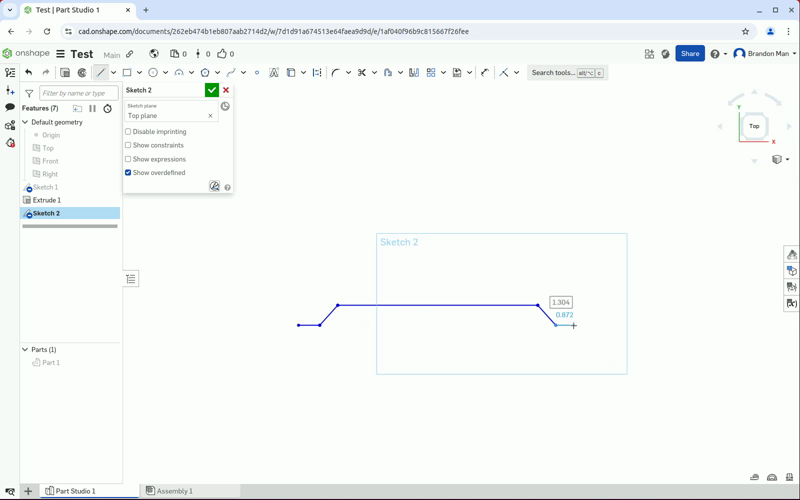
scroll(6)
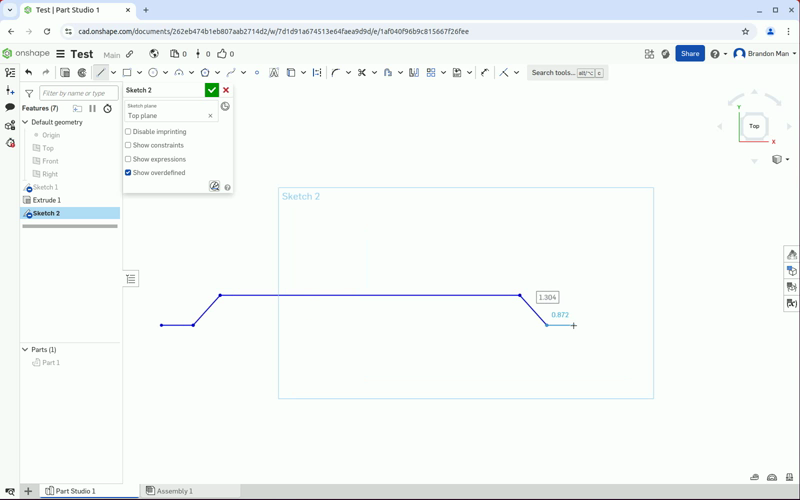
scroll(6)
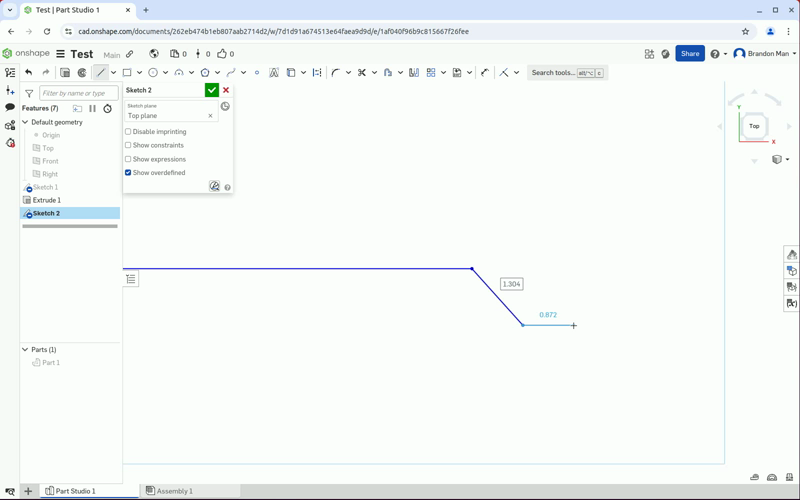
click(573, 325)
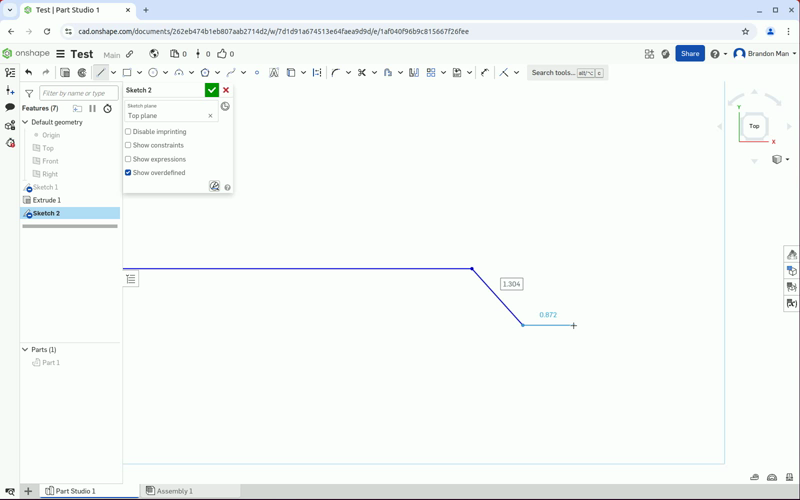
scroll(-6)
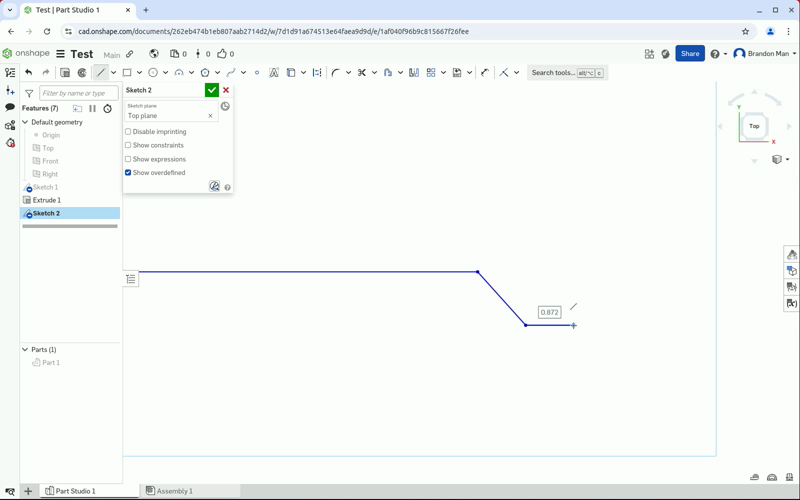
scroll(-6)
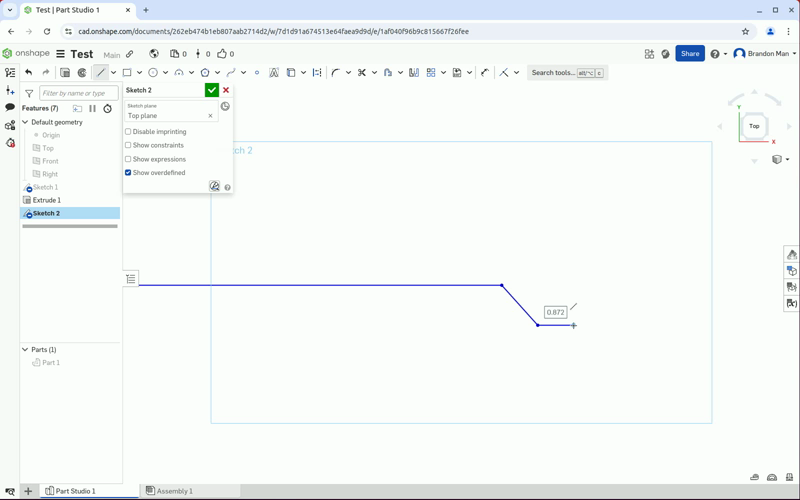
scroll(-6)
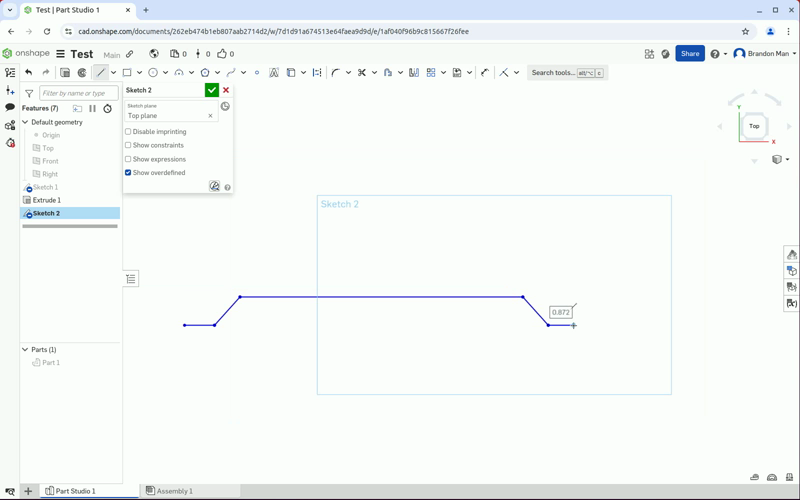
scroll(-6)
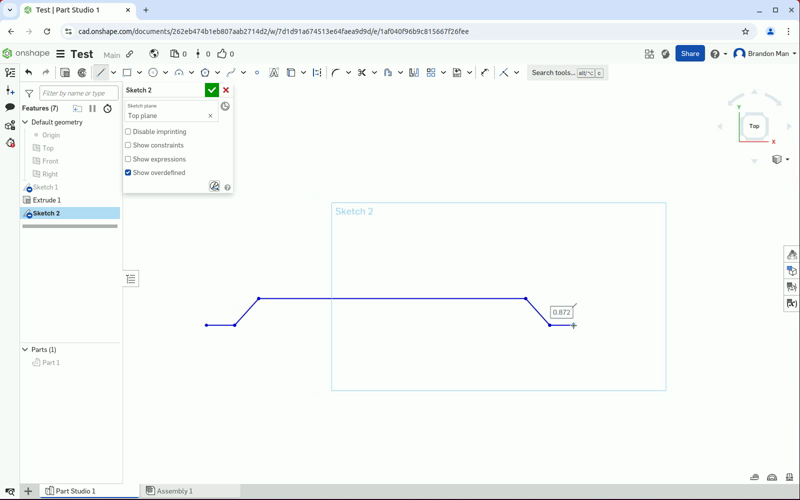
scroll(-6)
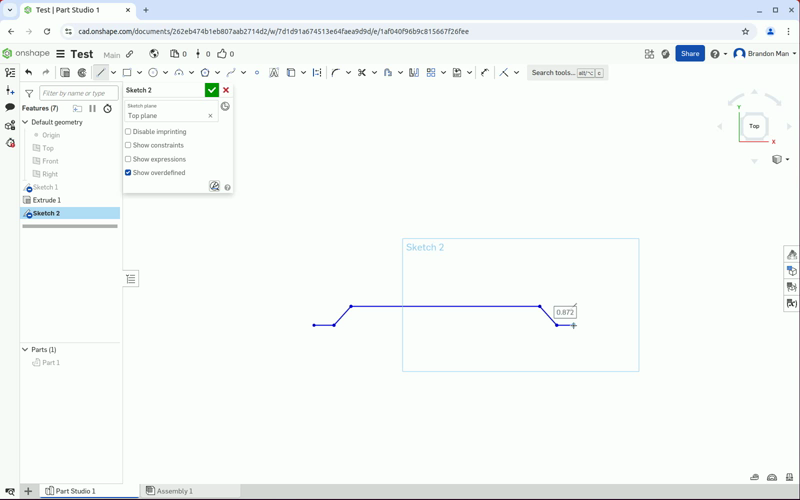
scroll(-6)
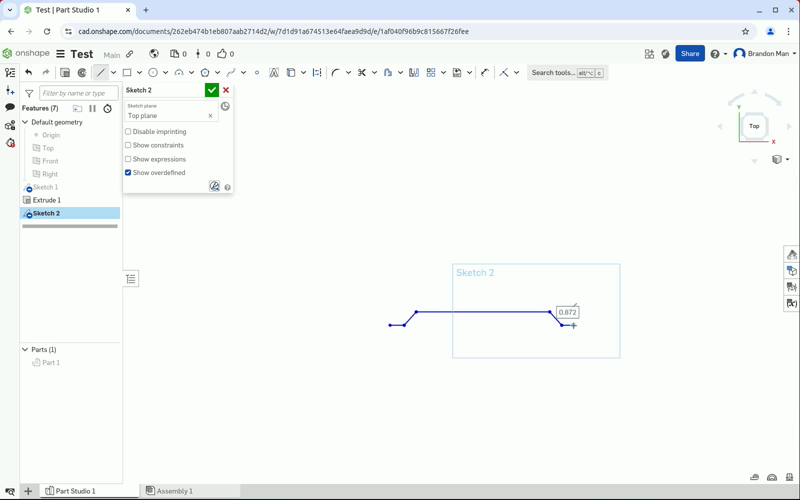
scroll(-6)
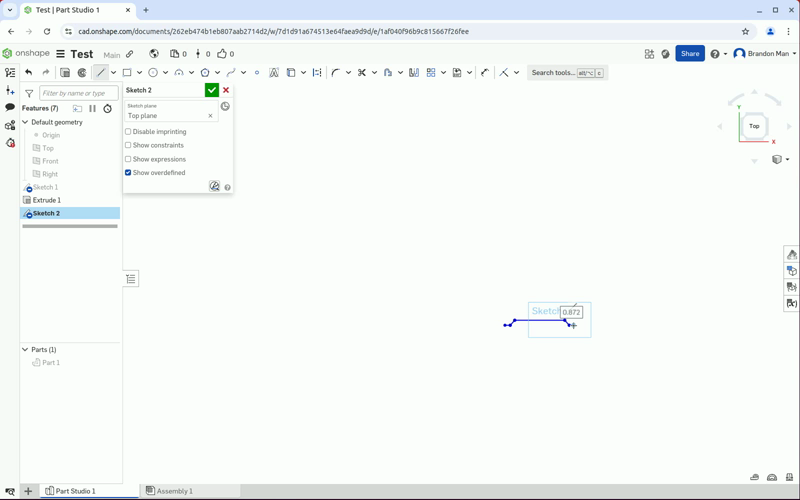
key_up(shift)
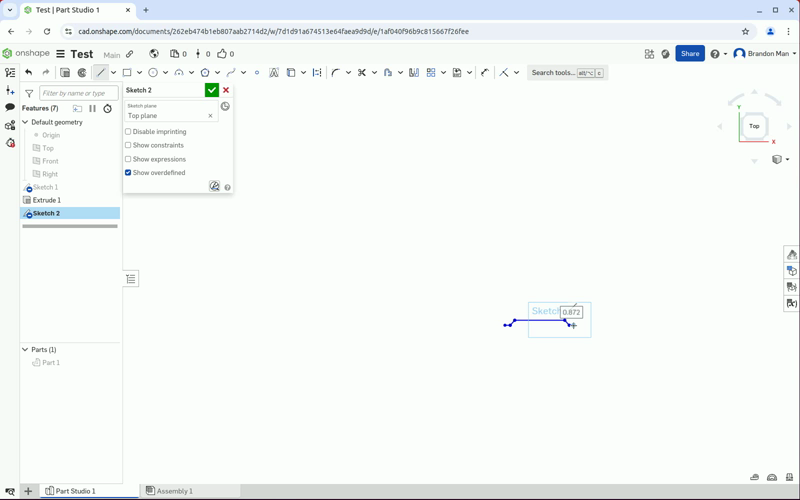
key_down(shift)
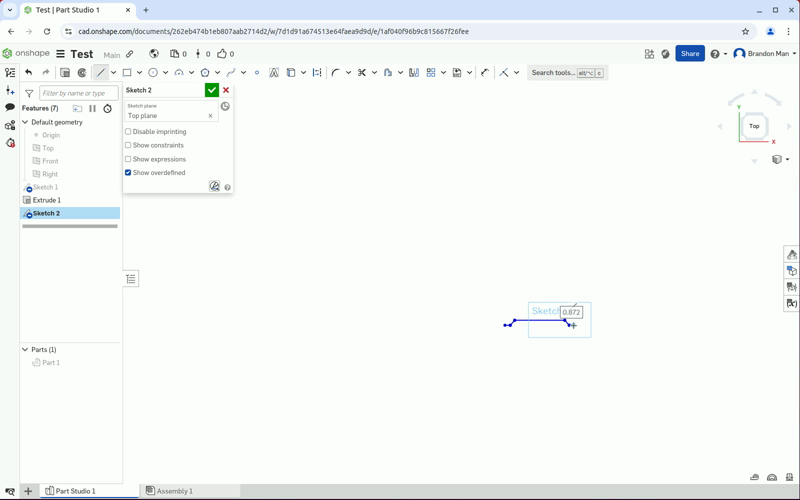
mouse_move(573, 239)
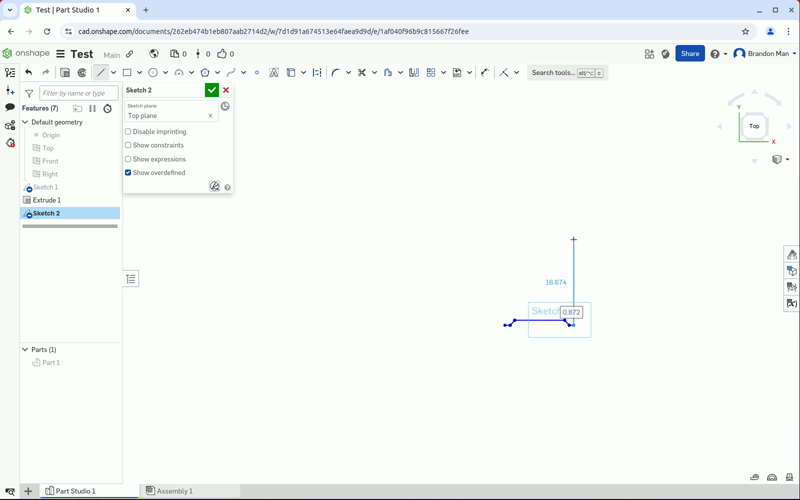
click(573, 239)
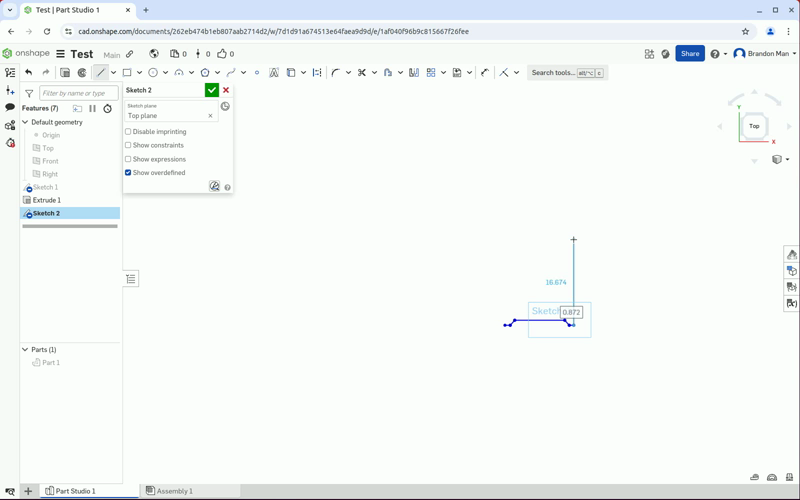
key_up(shift)
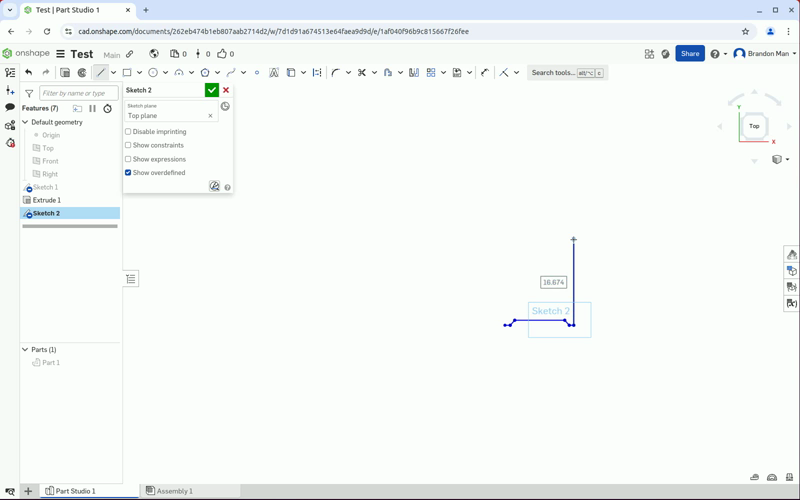
key_down(shift)
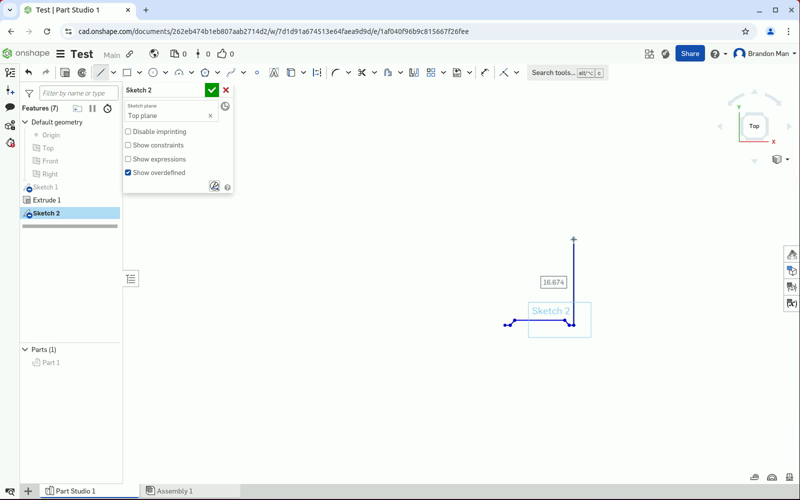
mouse_move(505, 239)
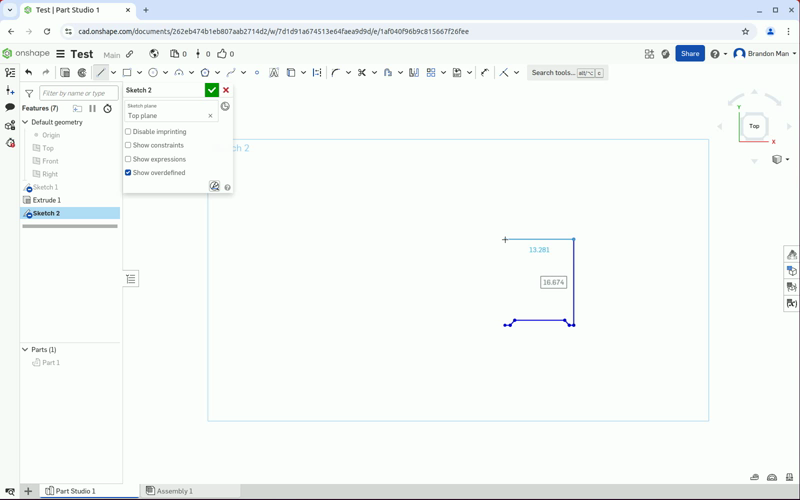
click(505, 239)
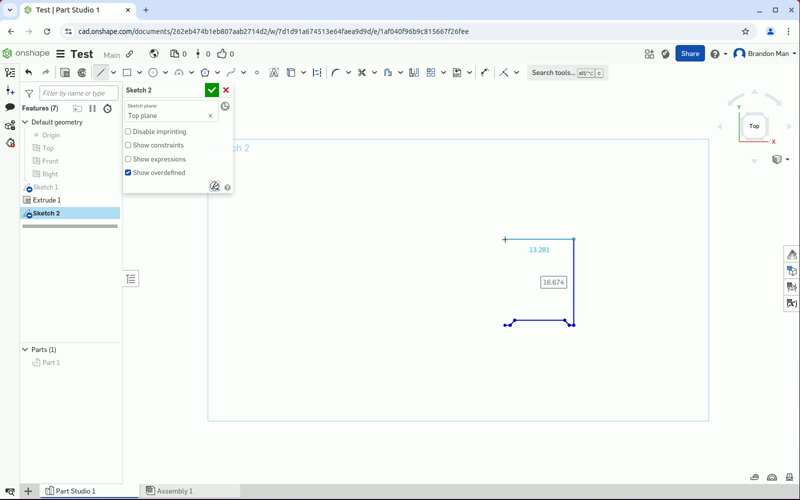
key_up(shift)
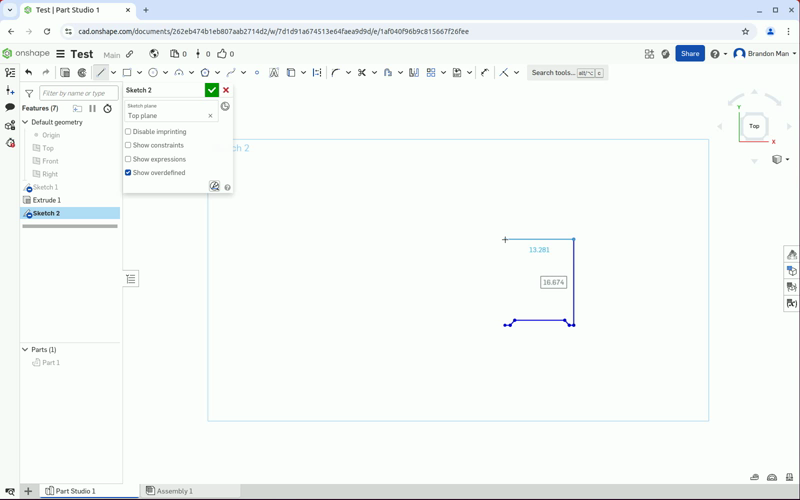
key_down(shift)
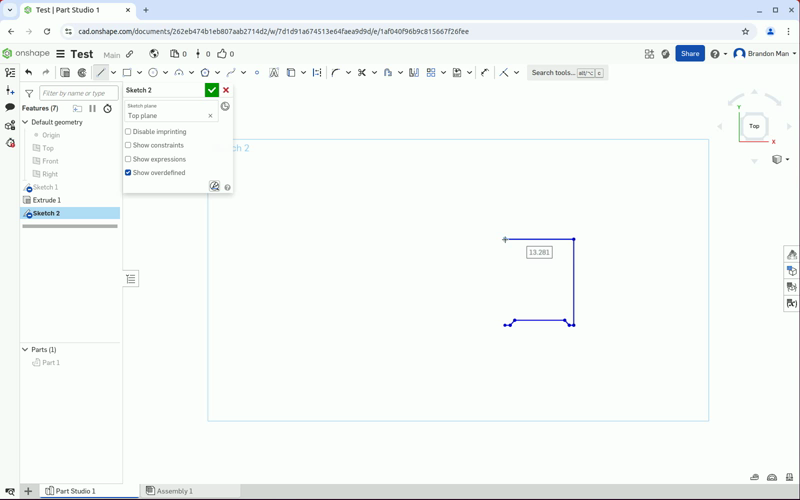
mouse_move(505, 325)
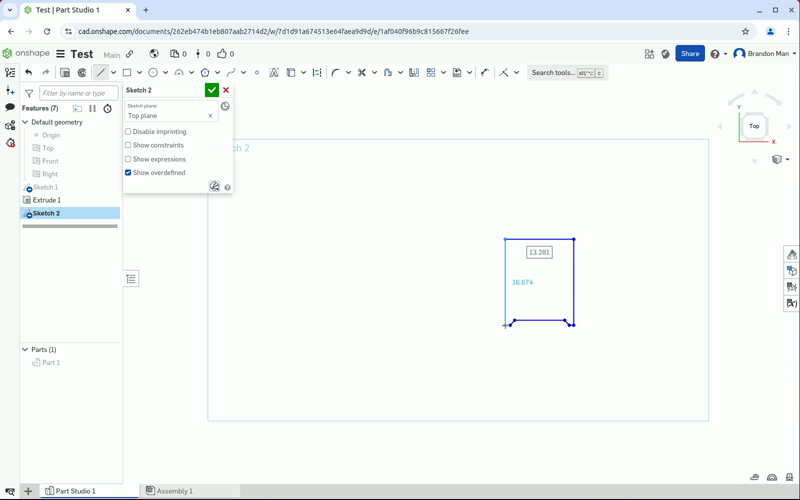
key_up(shift)
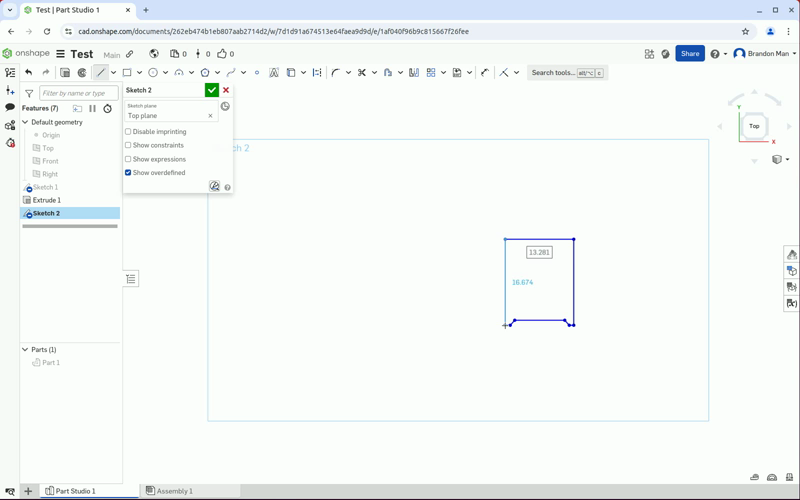
click(505, 325)
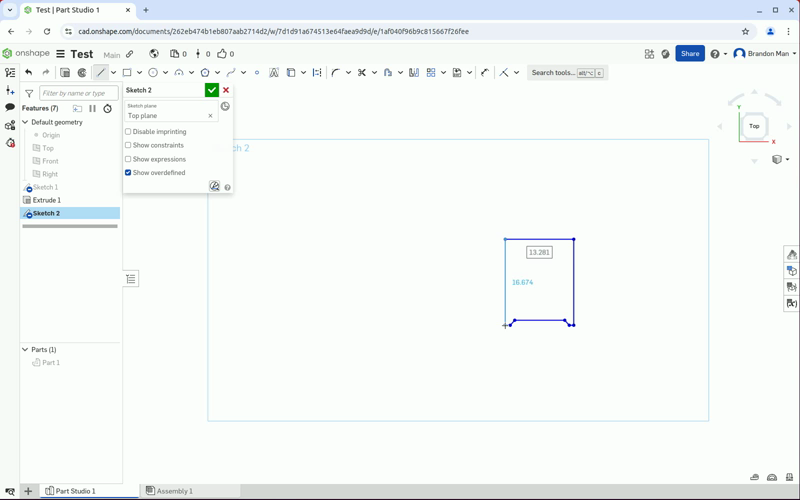
key(esc)
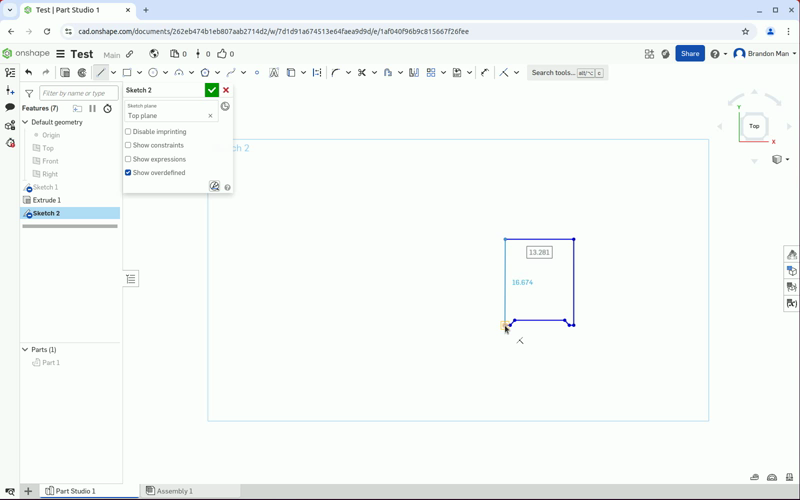
mouse_move(560, 301)
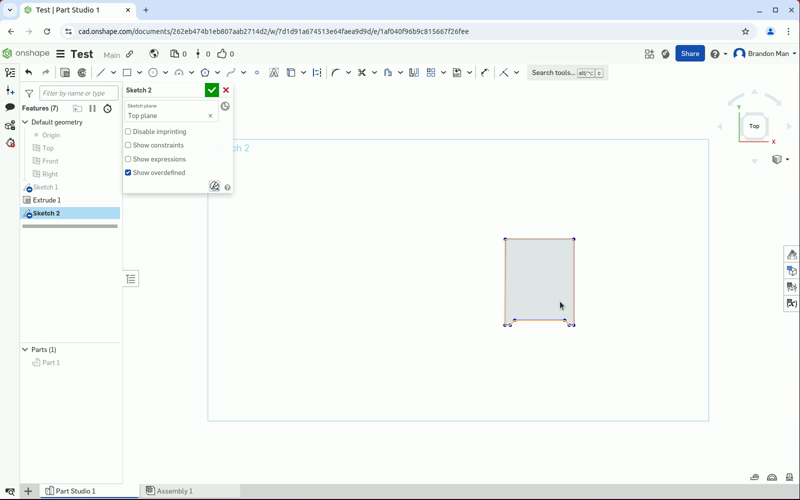
click(560, 301)
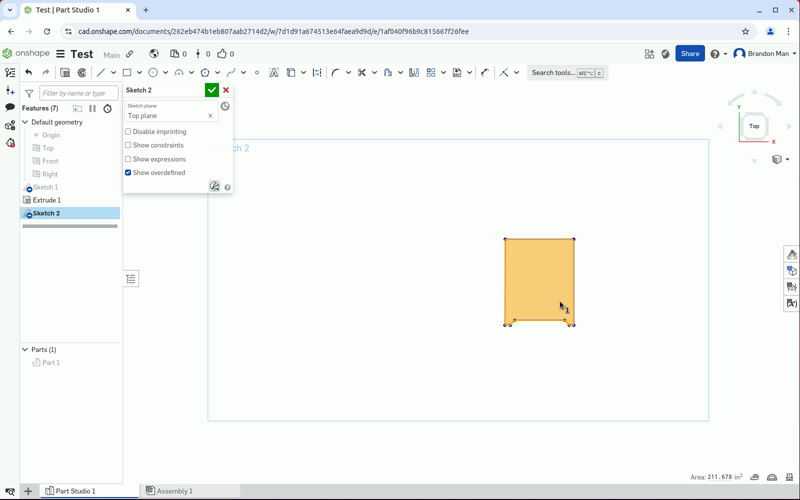
mouse_move(73, 352)
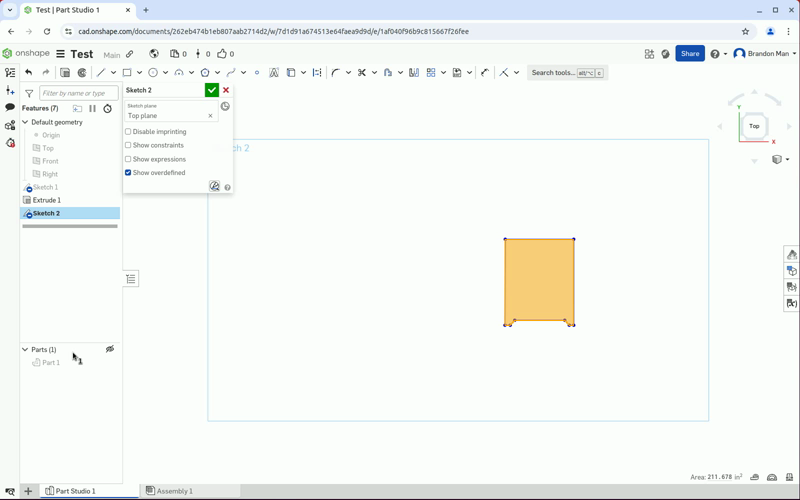
key(shift+y)
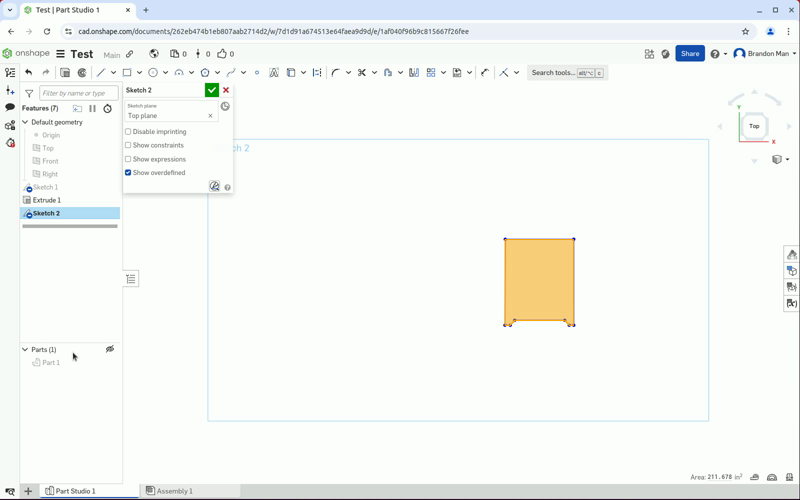
key(shift+e)
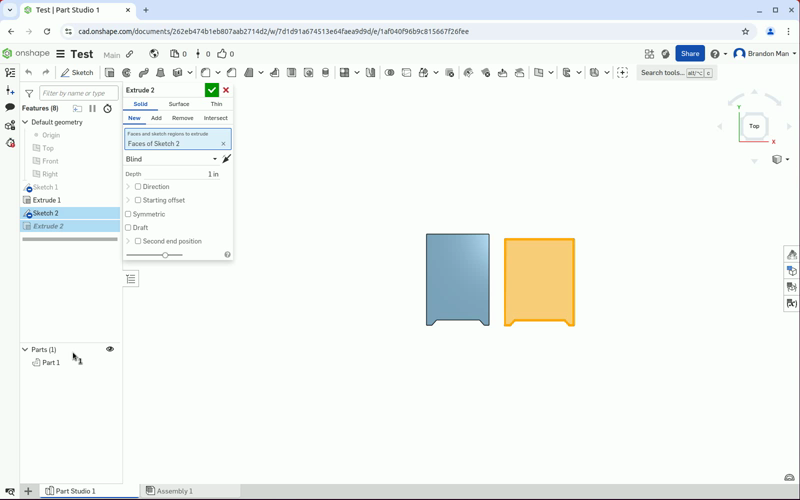
mouse_move(143, 106)
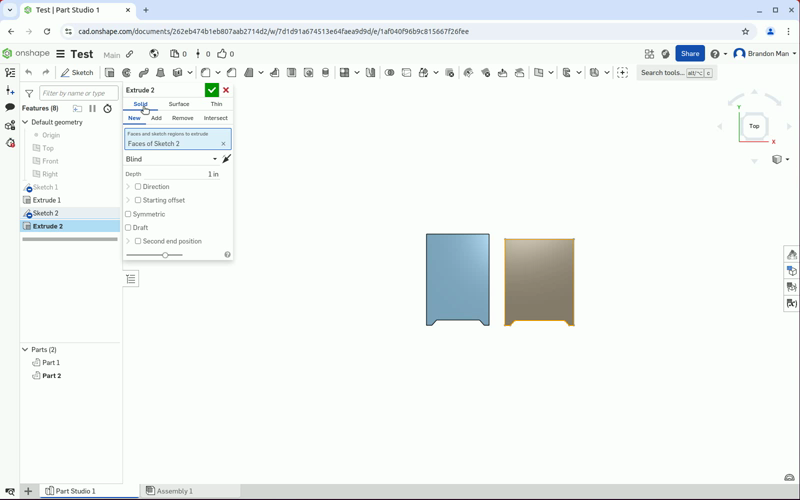
click(143, 106)
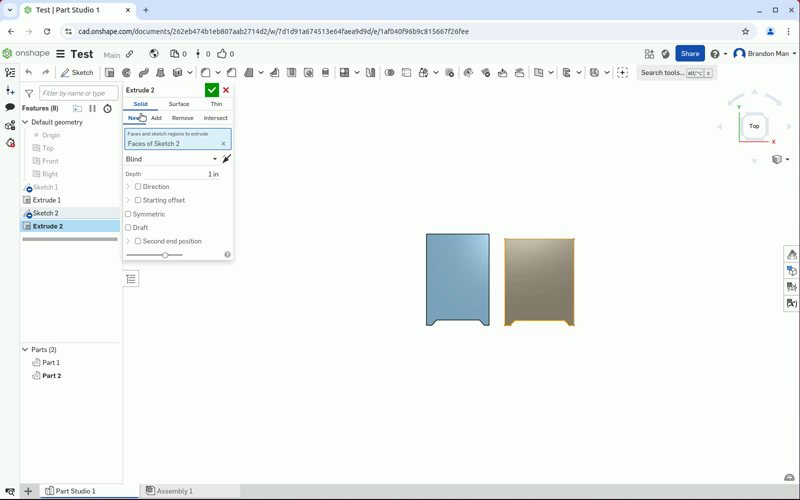
mouse_move(137, 120)
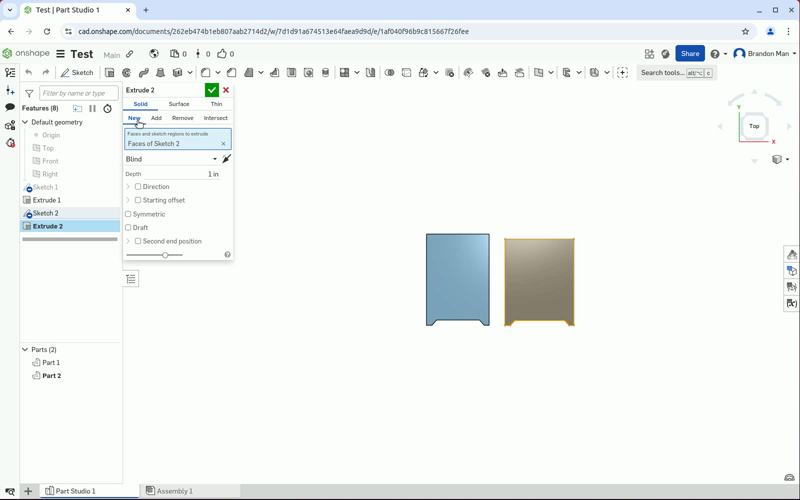
click(137, 120)
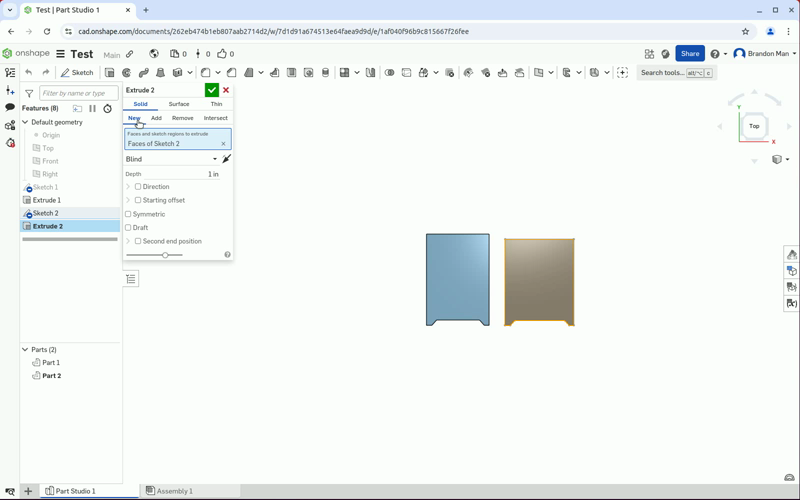
key(tab, 4)
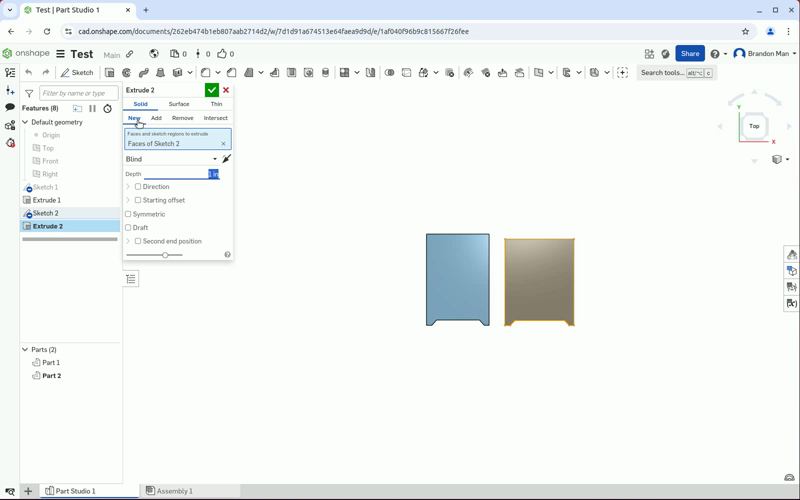
text(-0.241)
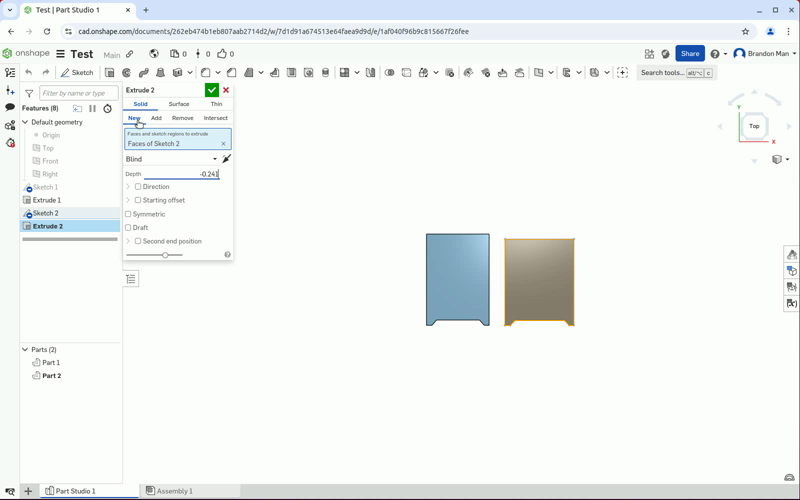
key(enter)
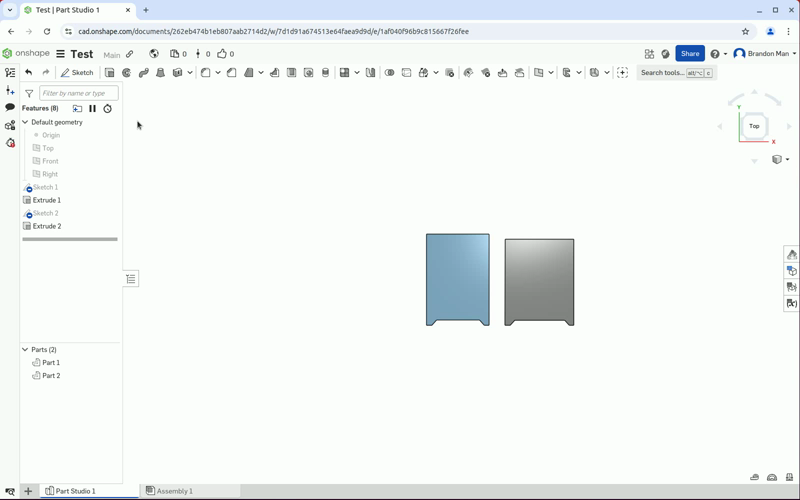
key(shift+h)
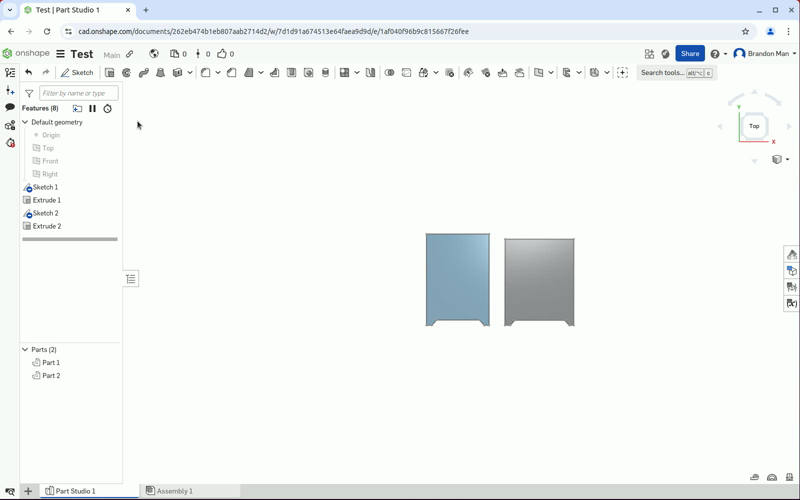
key(shift+h)
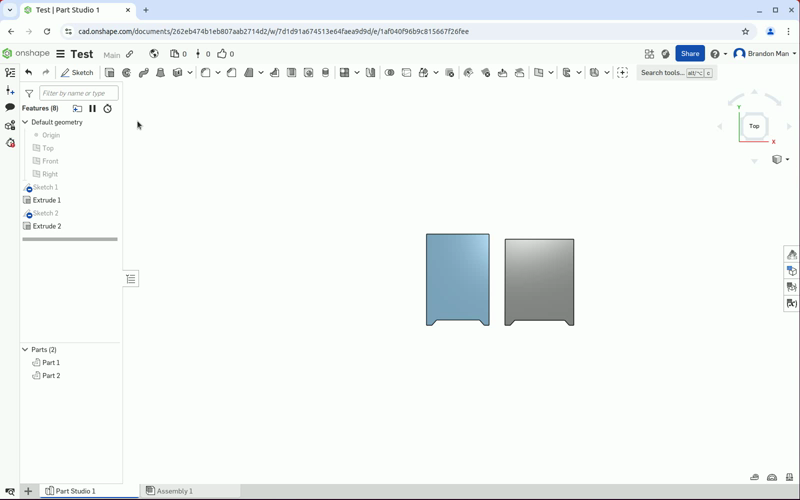
mouse_move(73, 189)
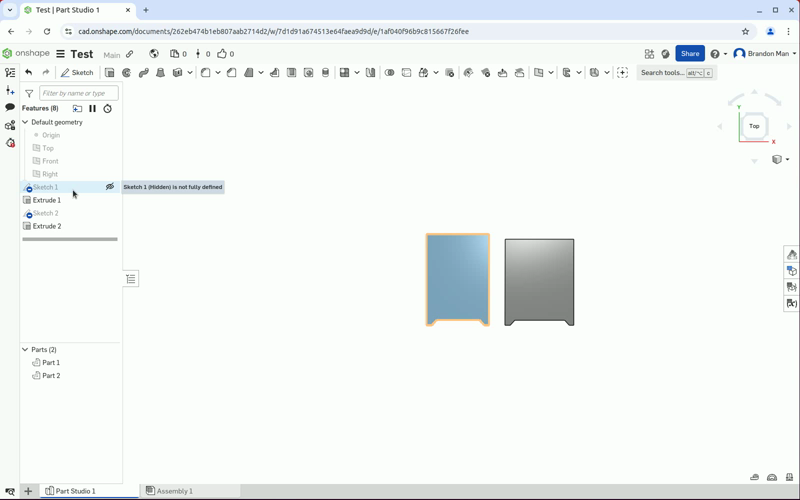
click(73, 189)
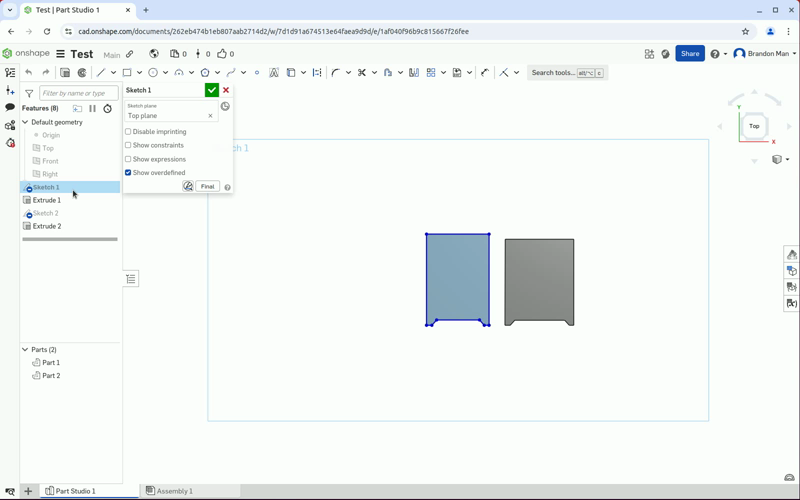
mouse_move(229, 92)
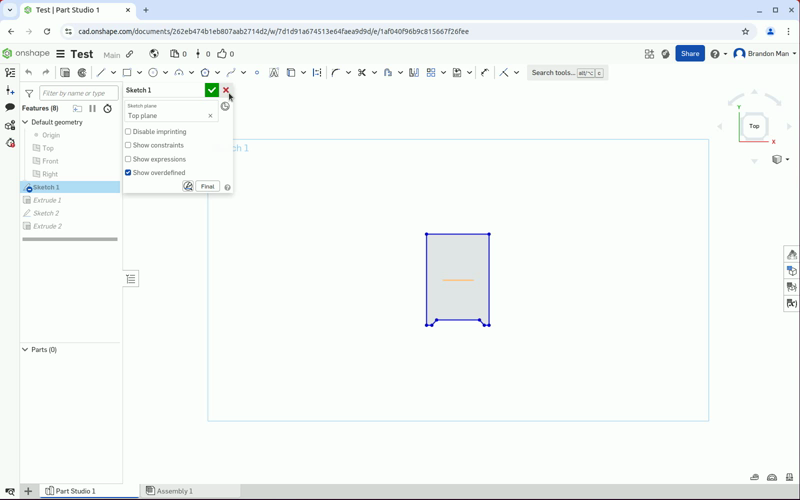
click(229, 92)
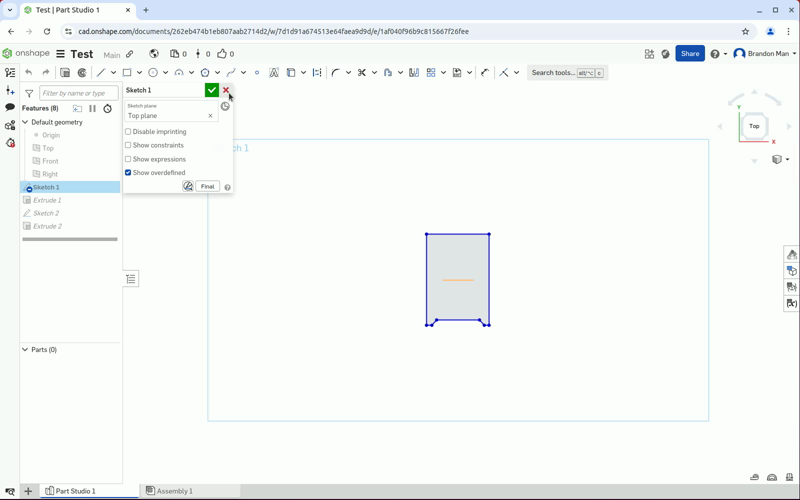
key(shift+s)
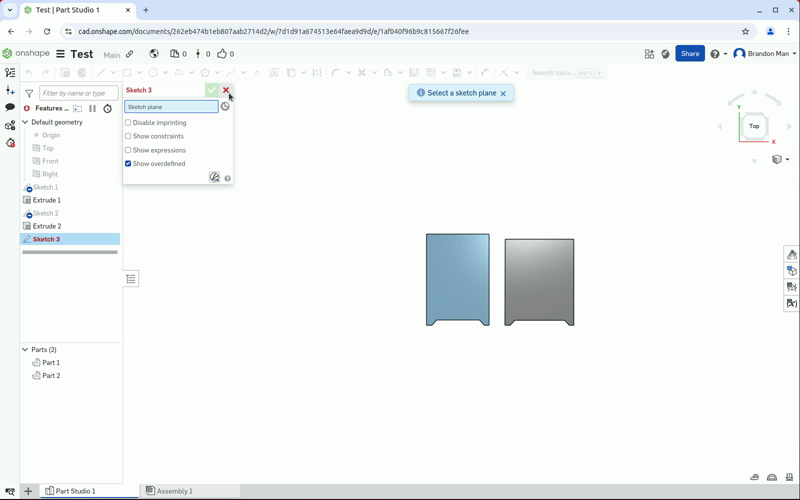
mouse_move(73, 150)
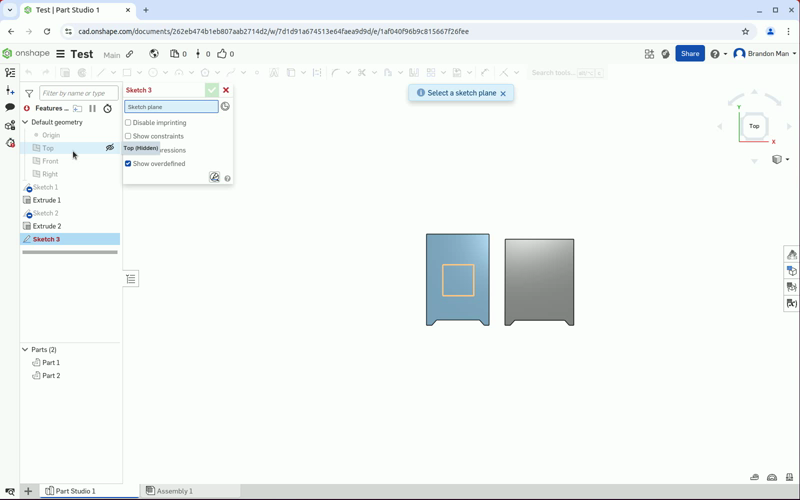
click(73, 150)
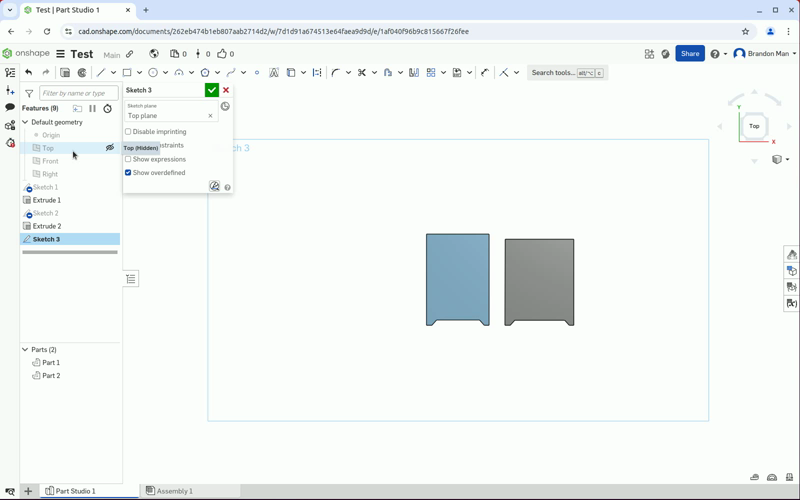
mouse_move(73, 352)
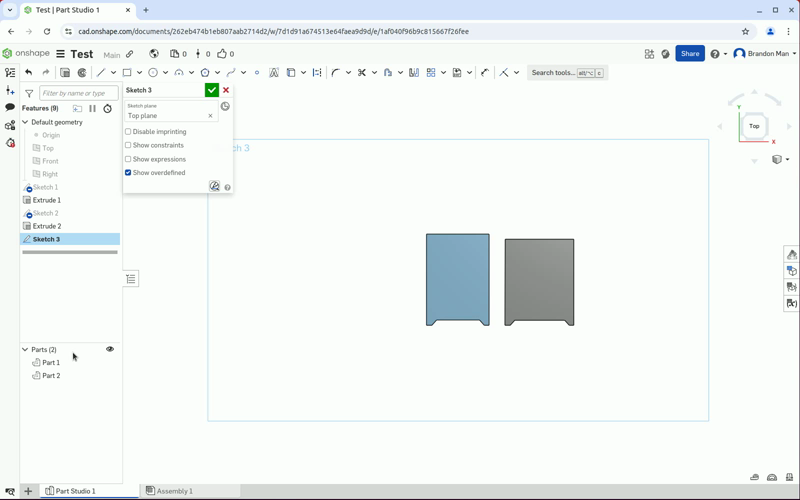
key(y)
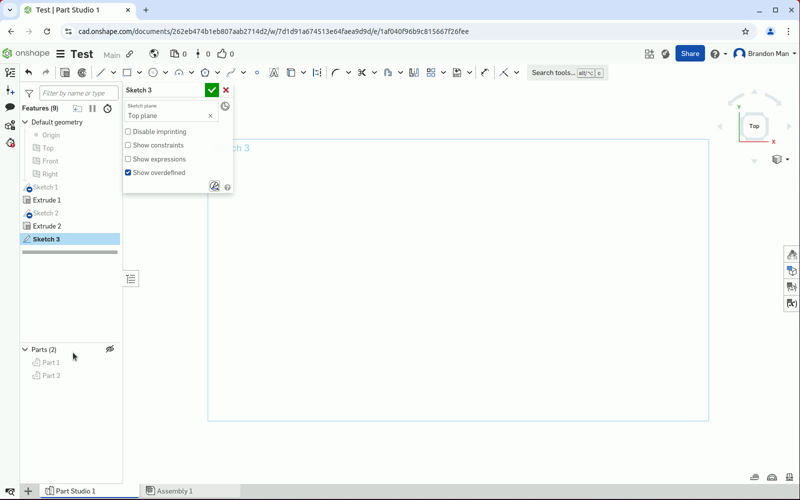
key(l)
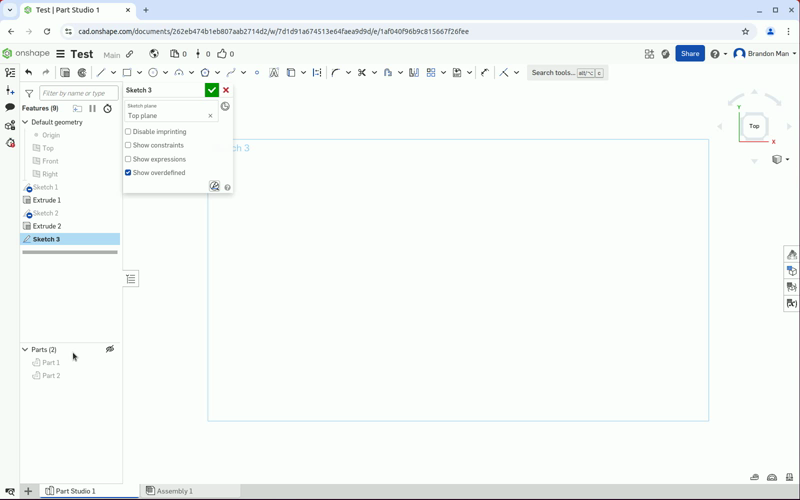
key_down(shift)
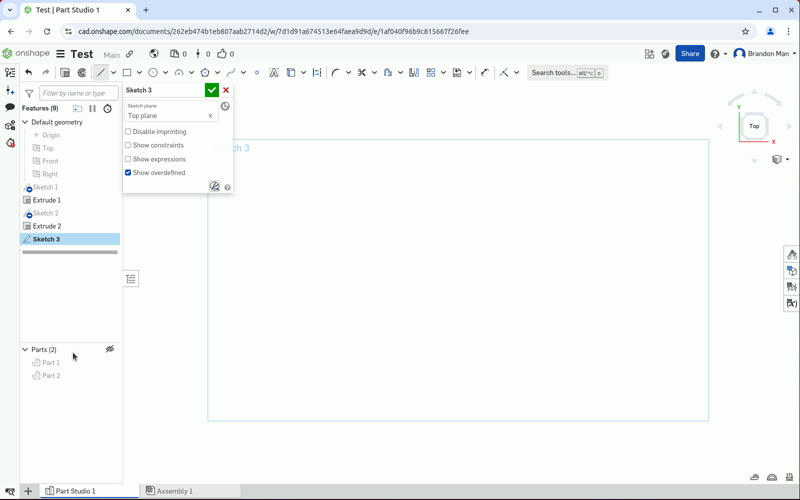
mouse_move(505, 226)
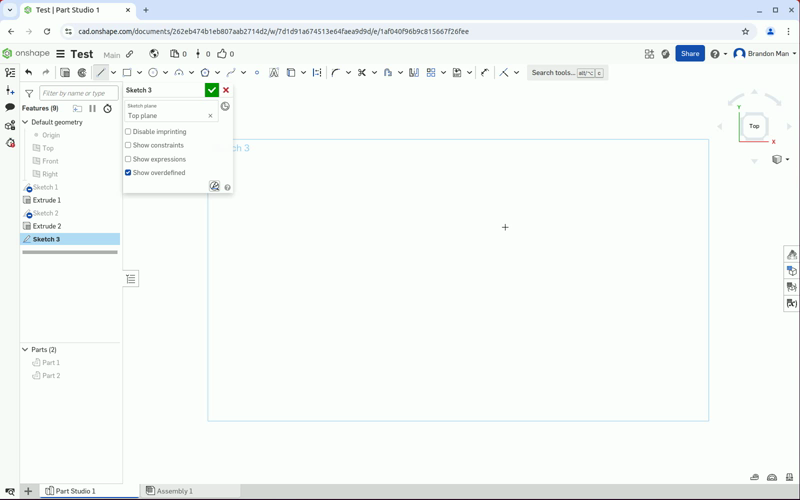
click(505, 226)
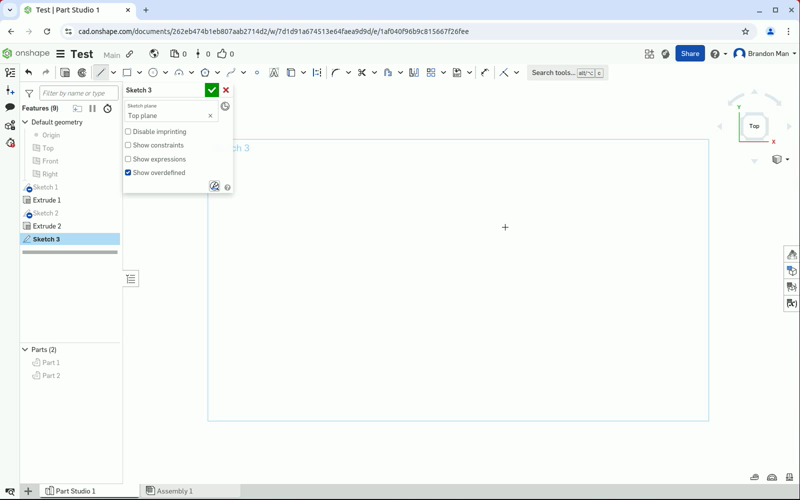
key_up(shift)
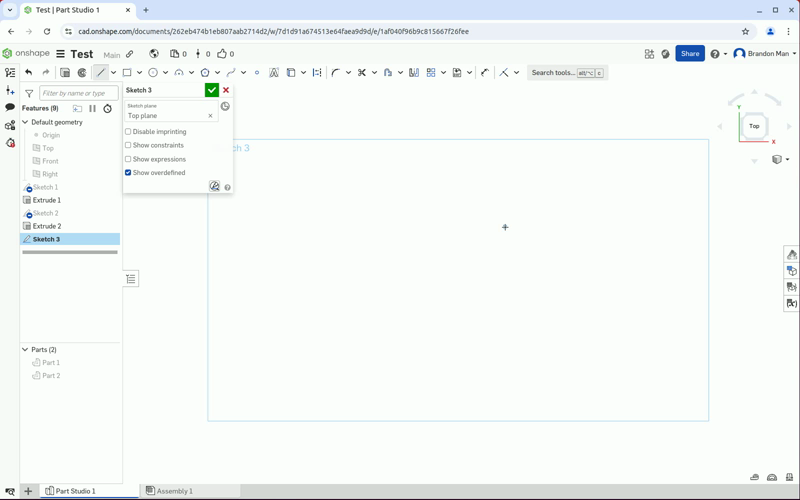
key_down(shift)
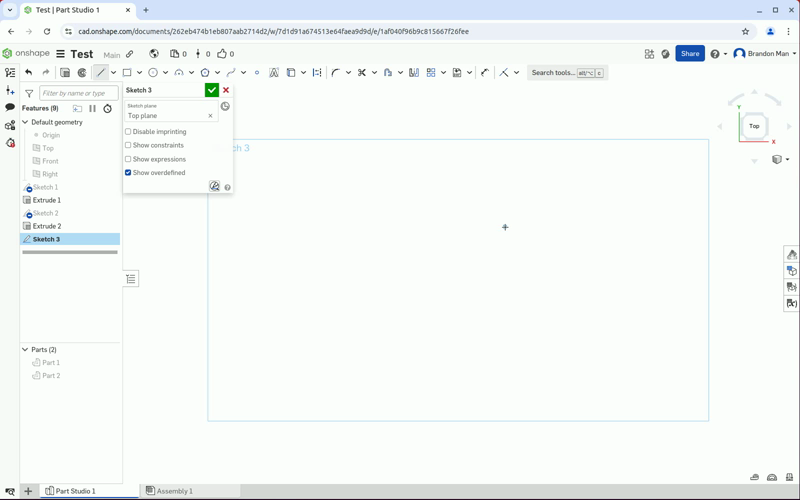
mouse_move(573, 226)
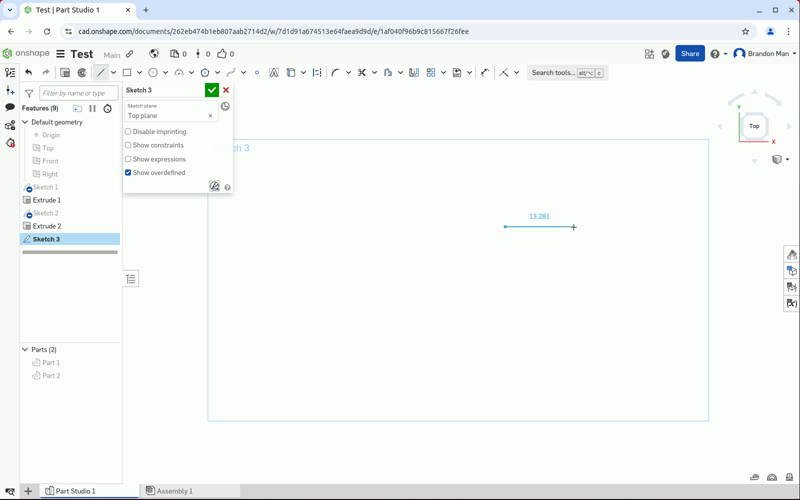
click(573, 226)
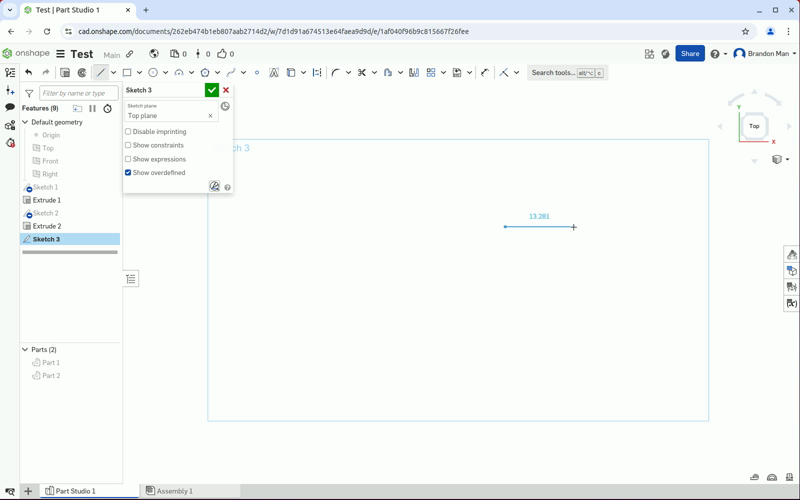
key_up(shift)
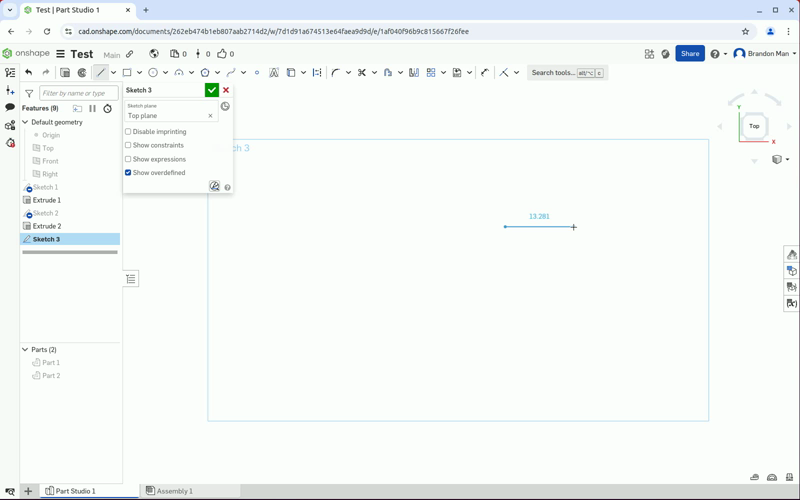
key_down(shift)
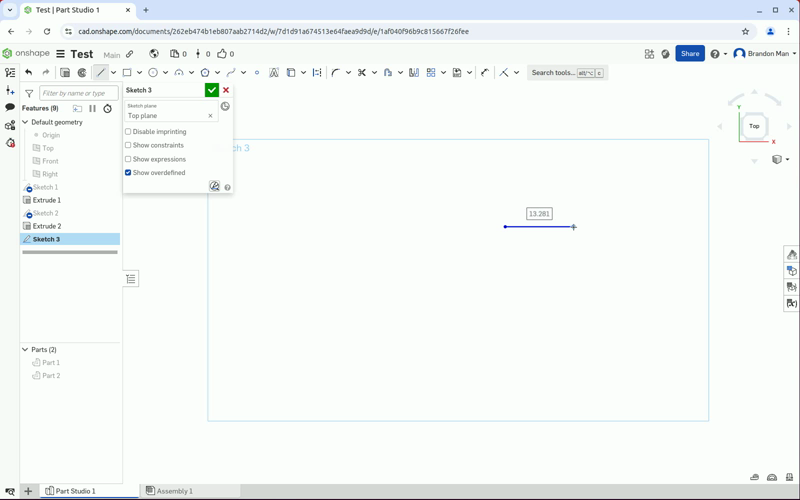
mouse_move(589, 226)
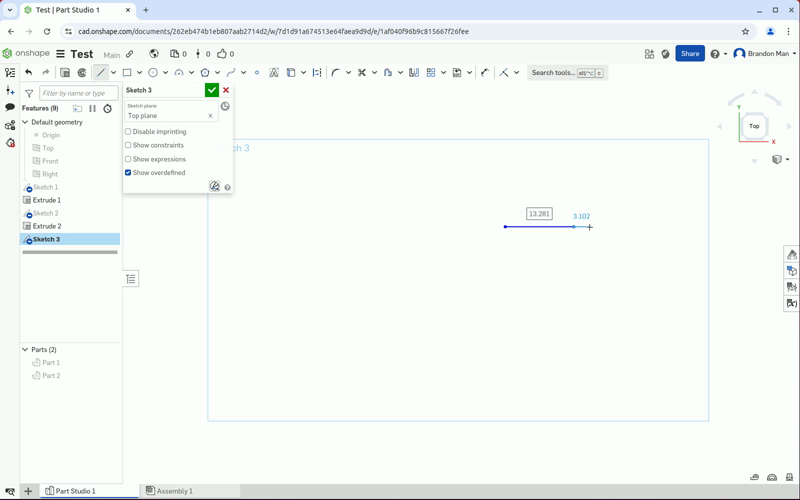
mouse_move(573, 214)
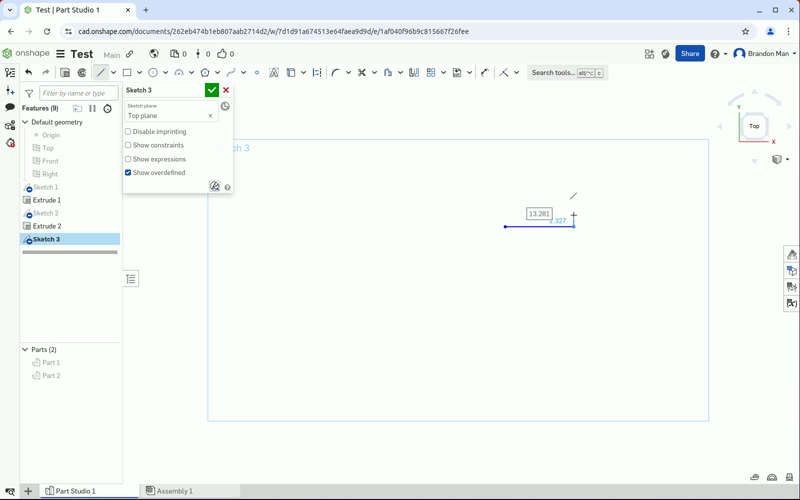
click(573, 214)
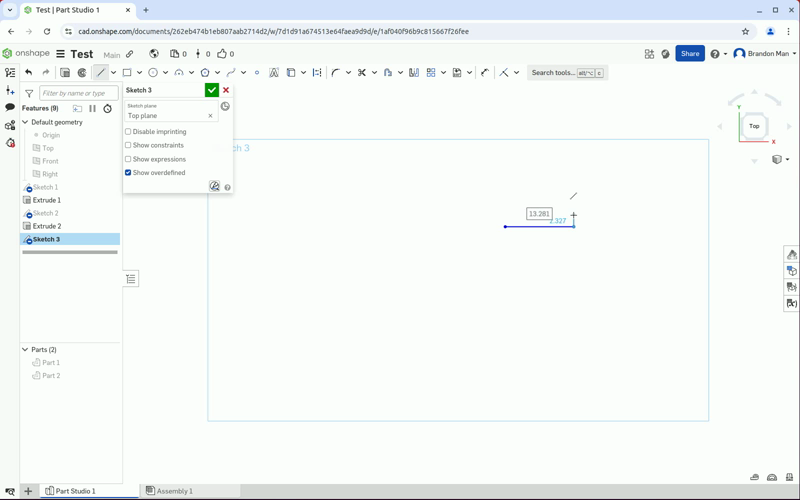
key_up(shift)
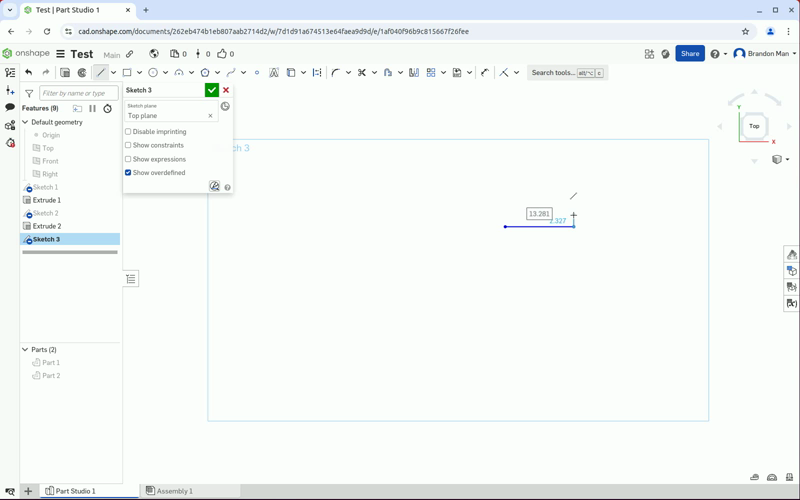
key_down(shift)
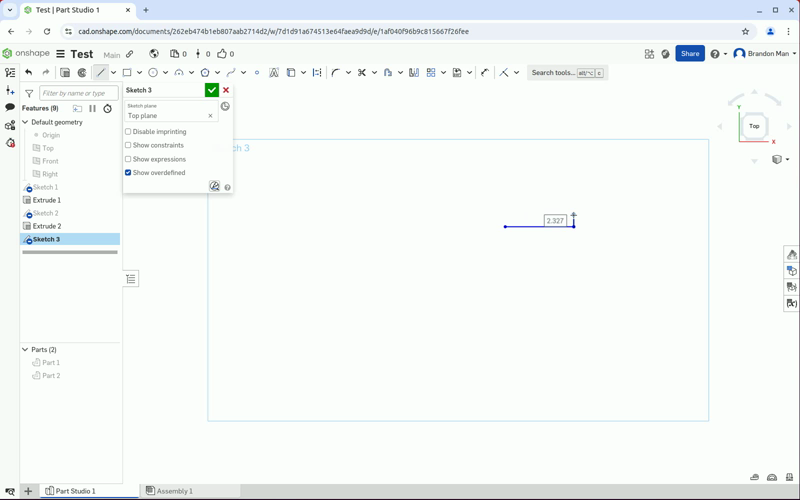
mouse_move(589, 214)
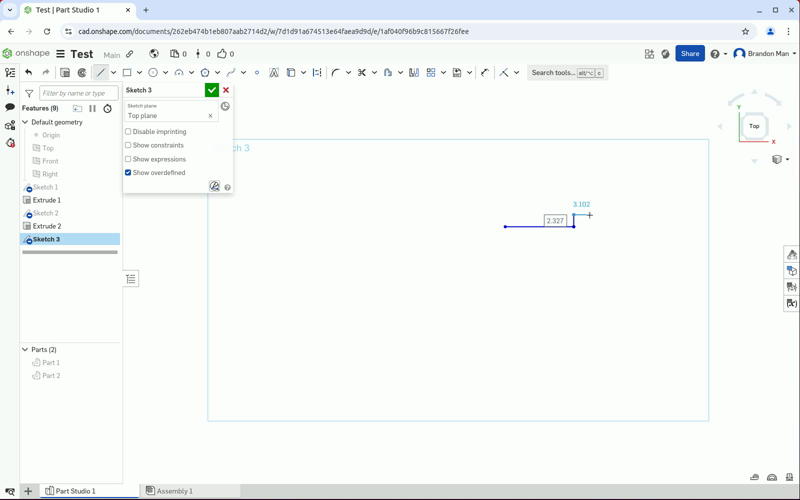
mouse_move(569, 214)
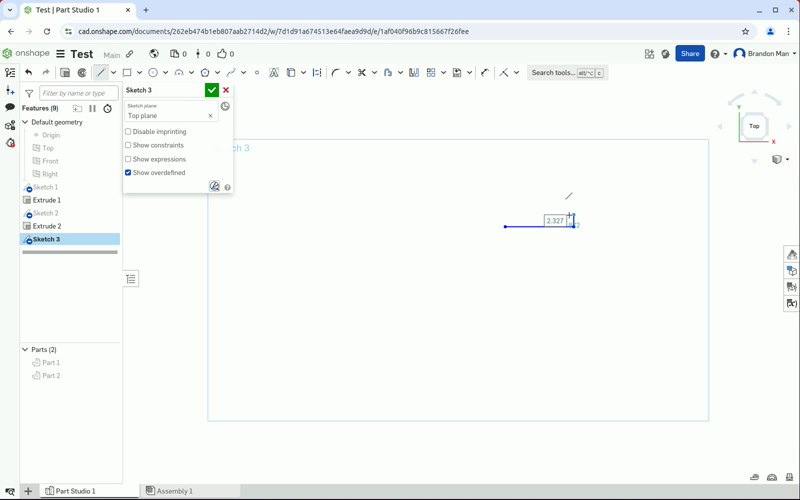
scroll(6)
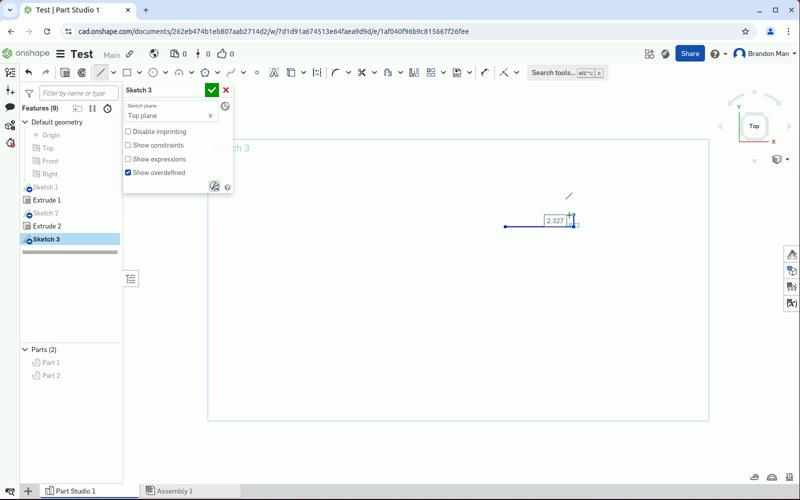
scroll(6)
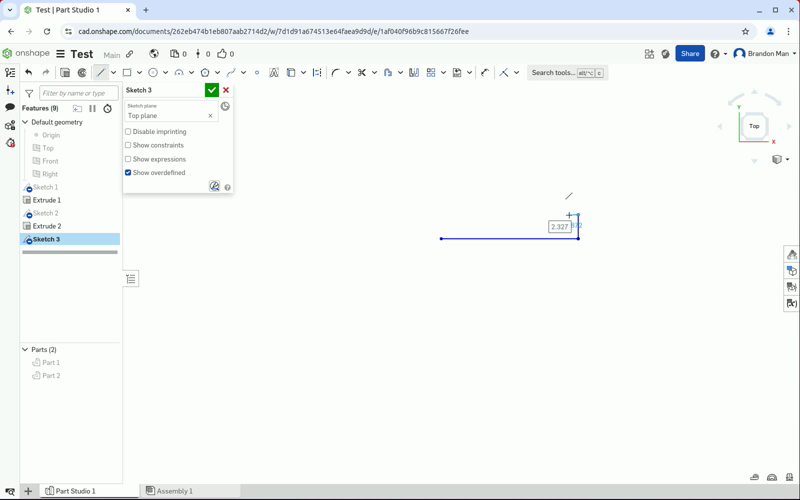
scroll(6)
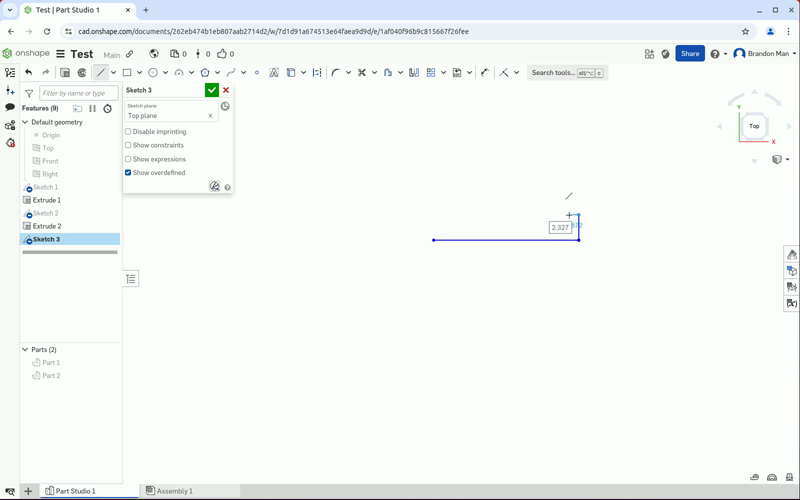
scroll(6)
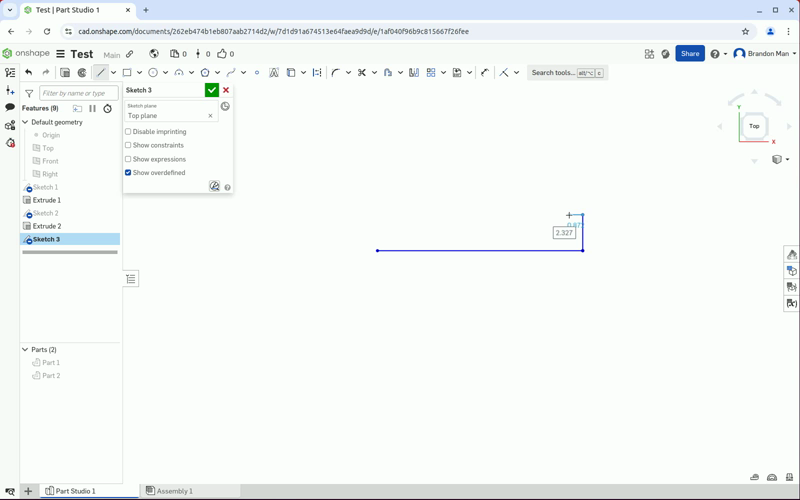
scroll(6)
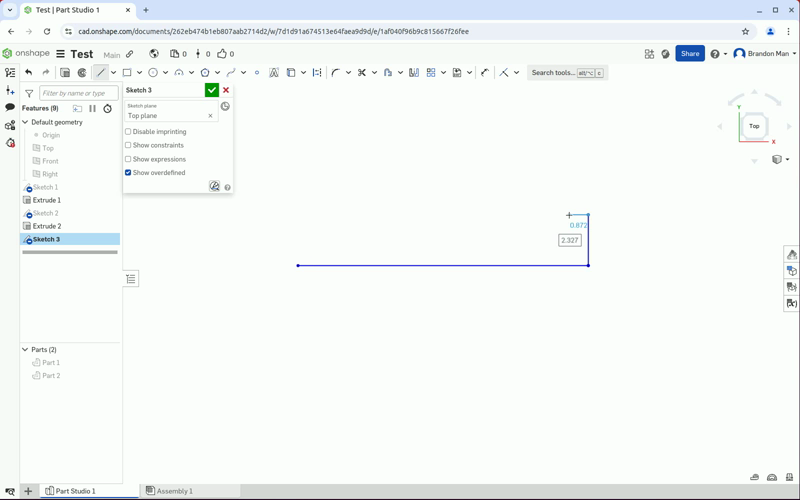
scroll(6)
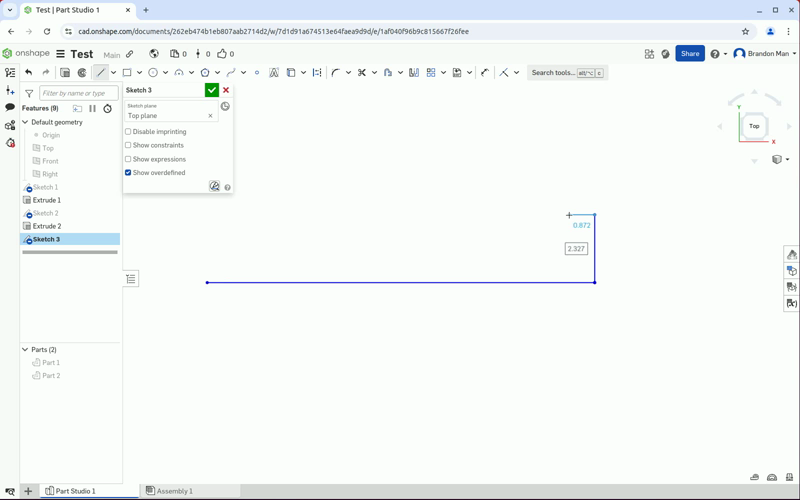
scroll(6)
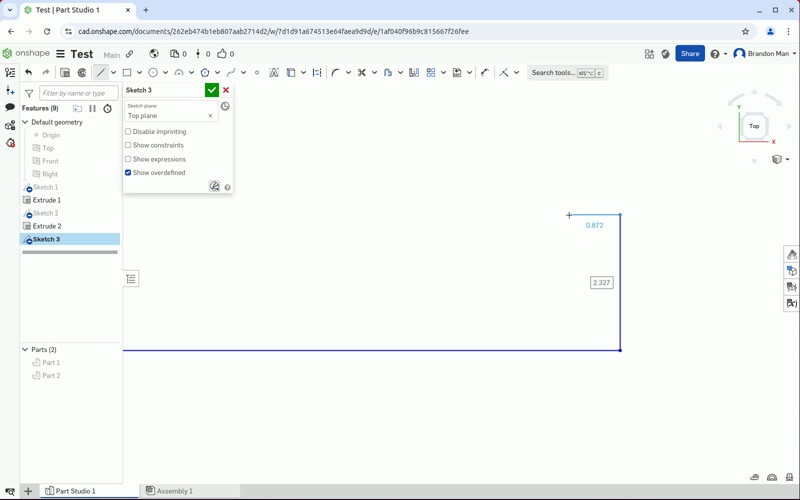
click(569, 214)
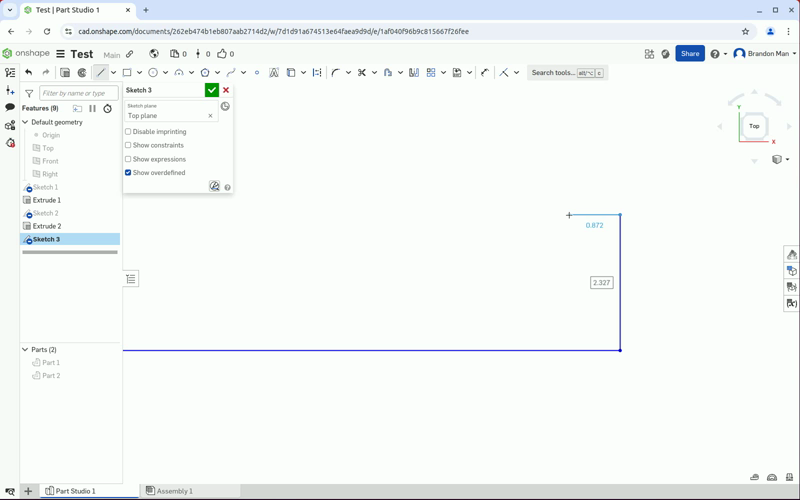
scroll(-6)
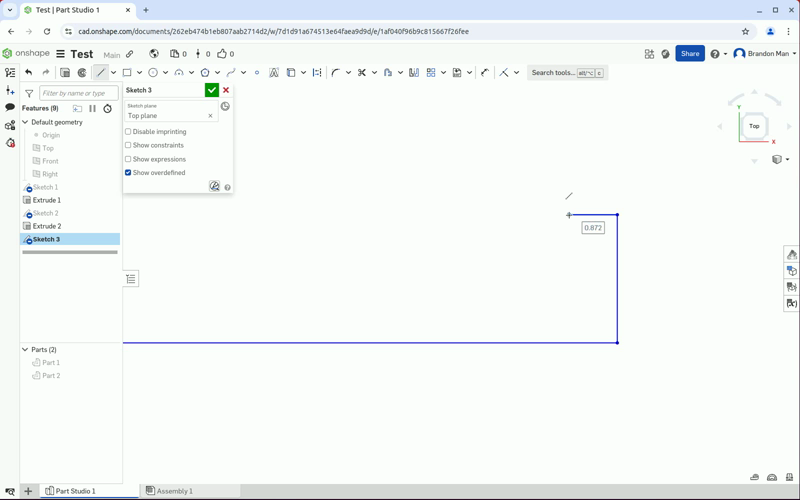
scroll(-6)
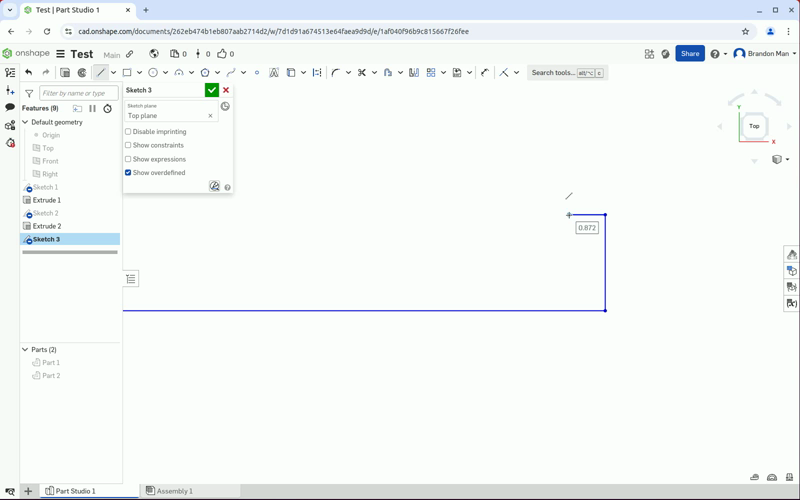
scroll(-6)
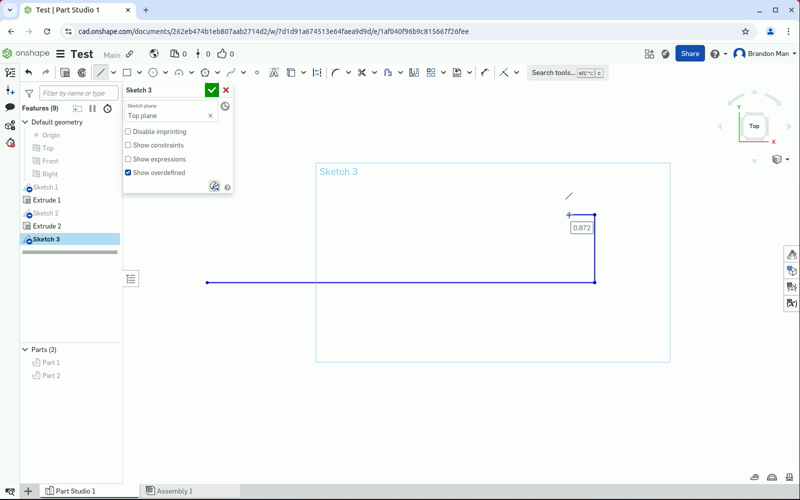
scroll(-6)
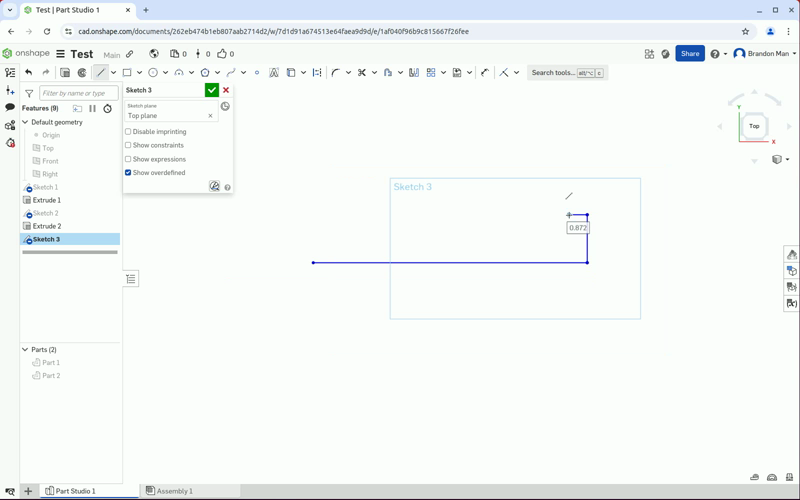
scroll(-6)
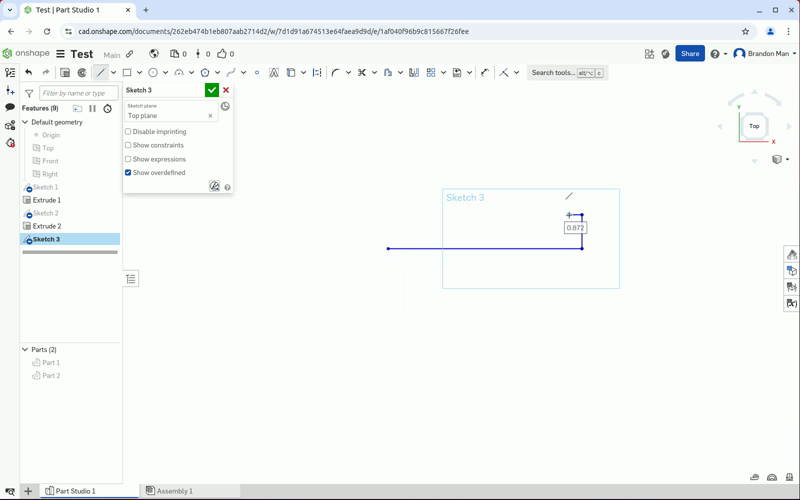
scroll(-6)
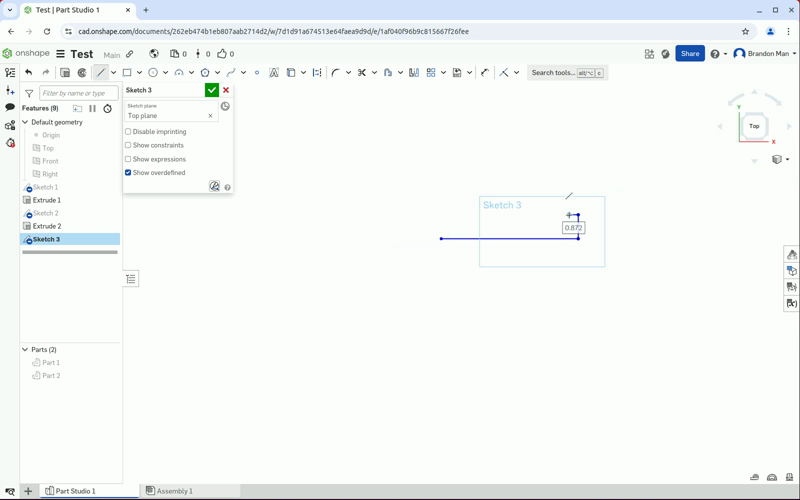
scroll(-6)
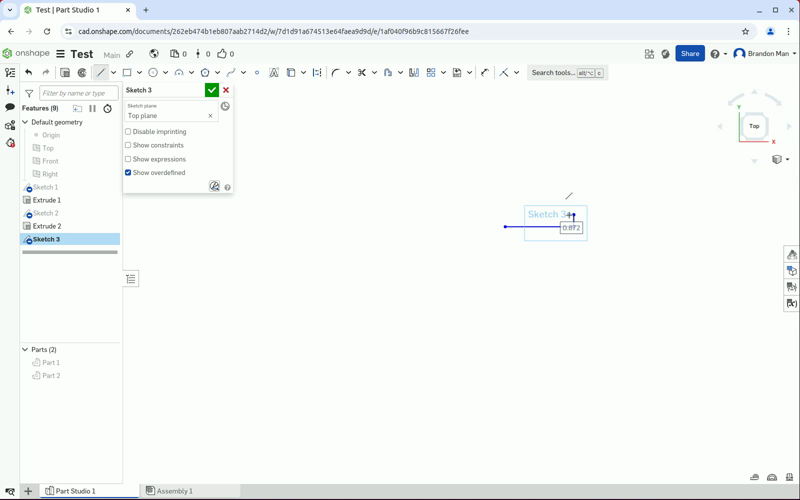
key_up(shift)
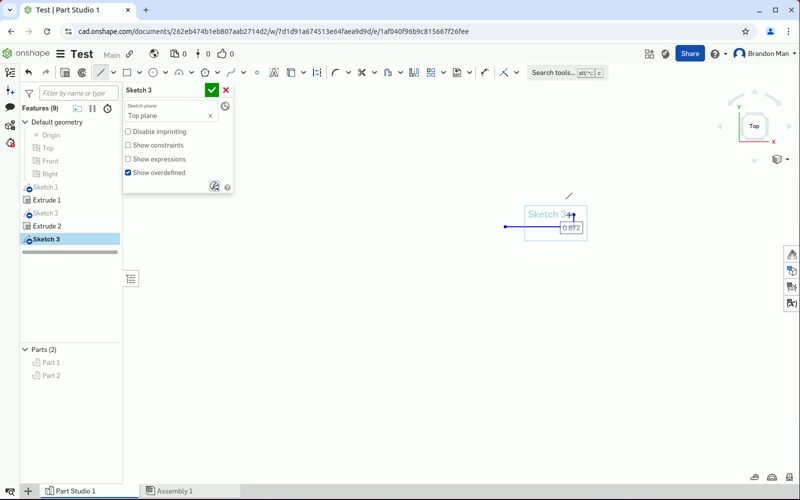
key_down(shift)
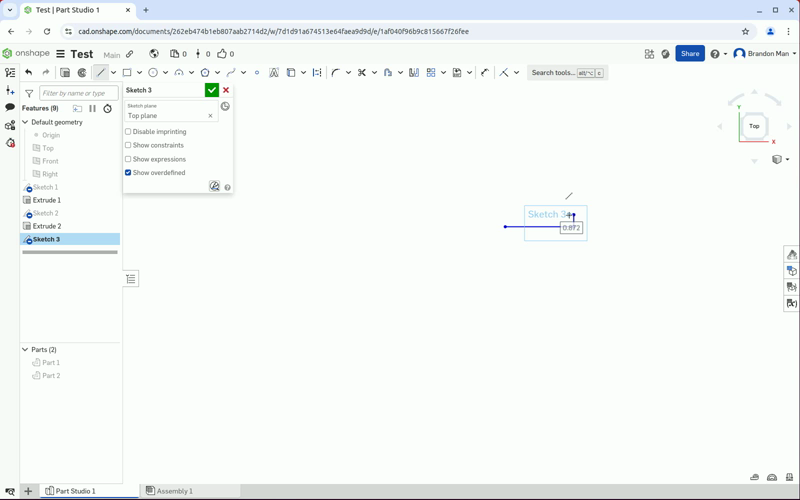
mouse_move(589, 214)
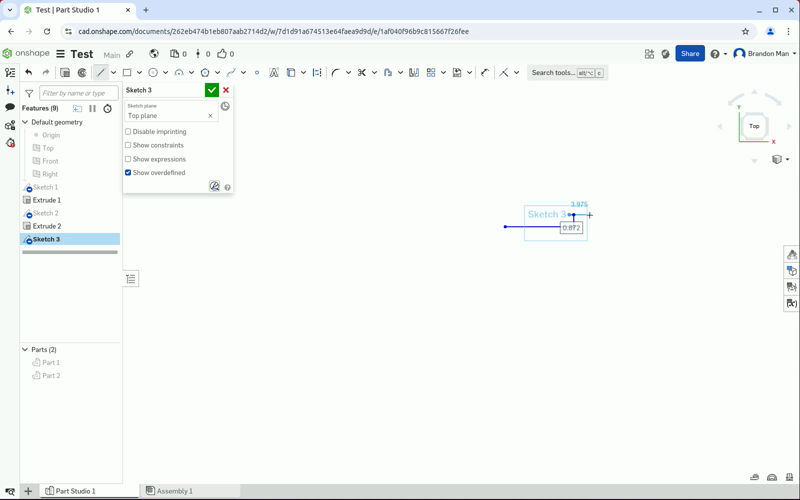
mouse_move(569, 209)
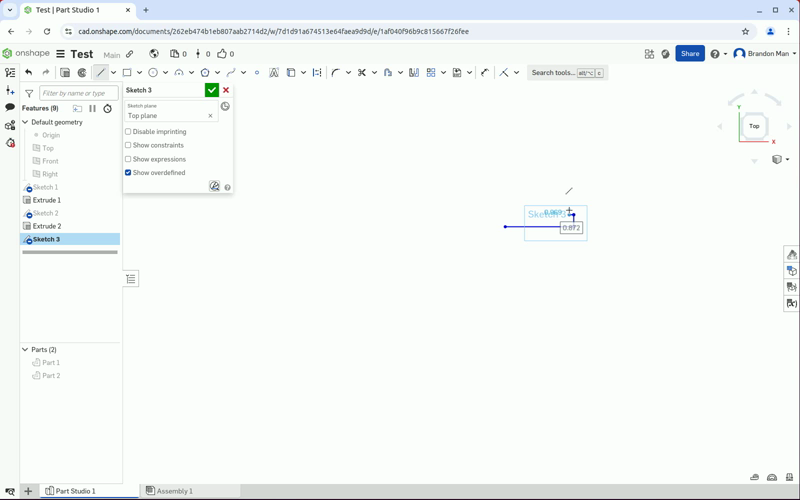
scroll(6)
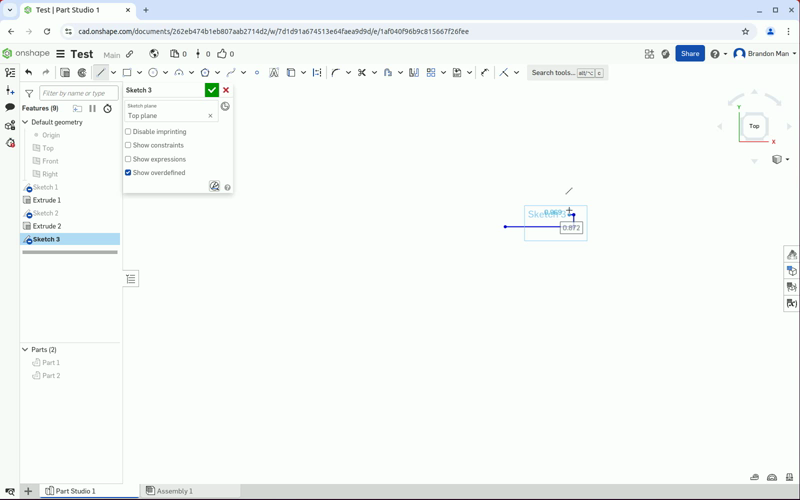
scroll(6)
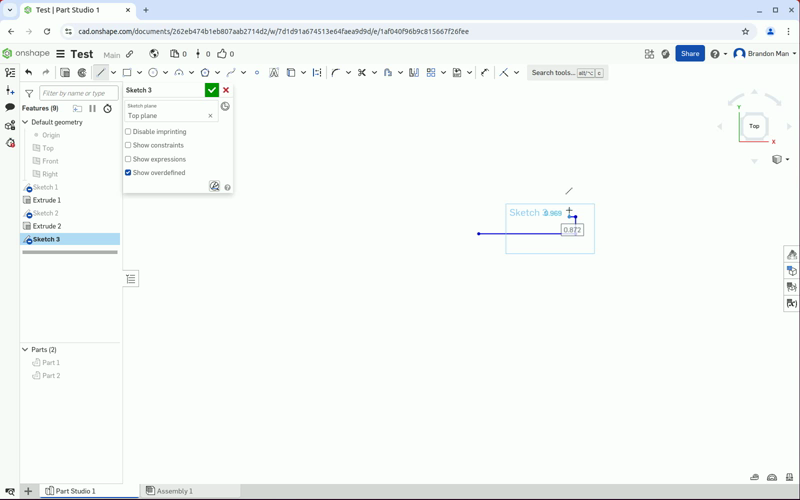
scroll(6)
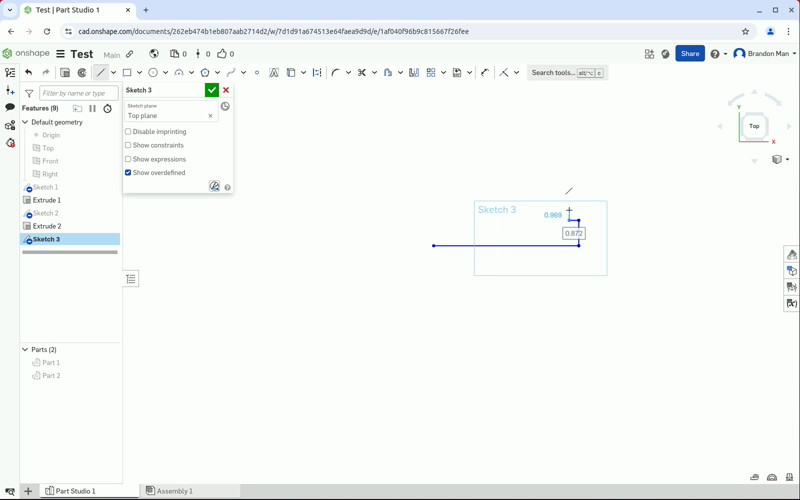
scroll(6)
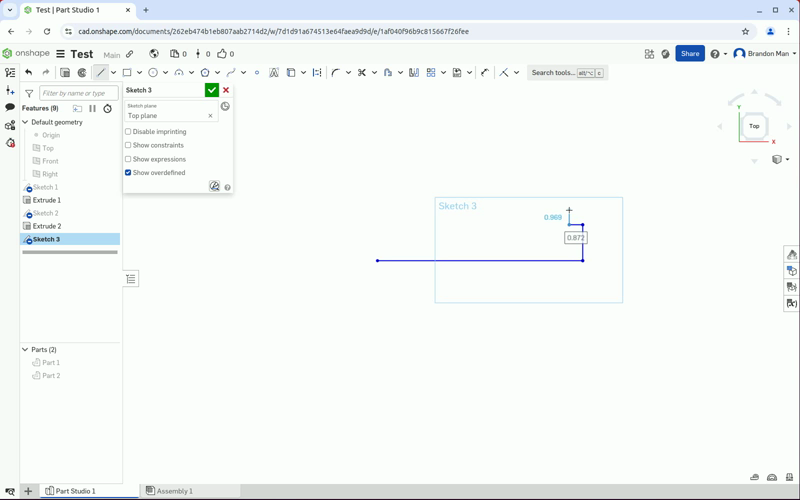
scroll(6)
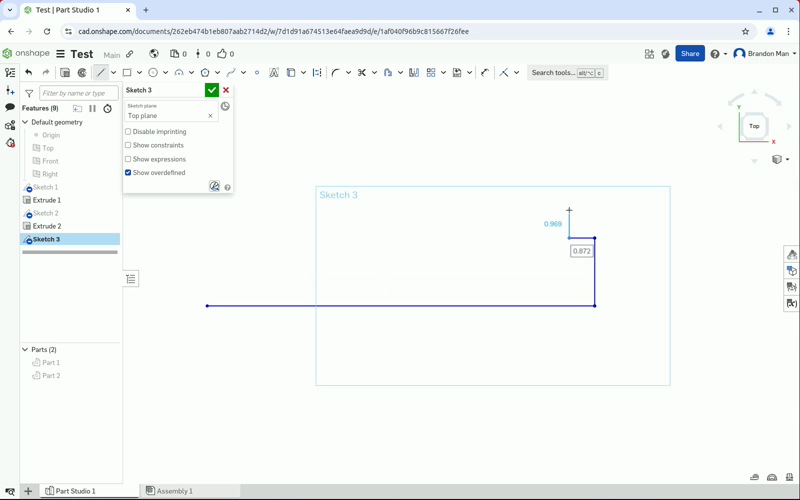
scroll(6)
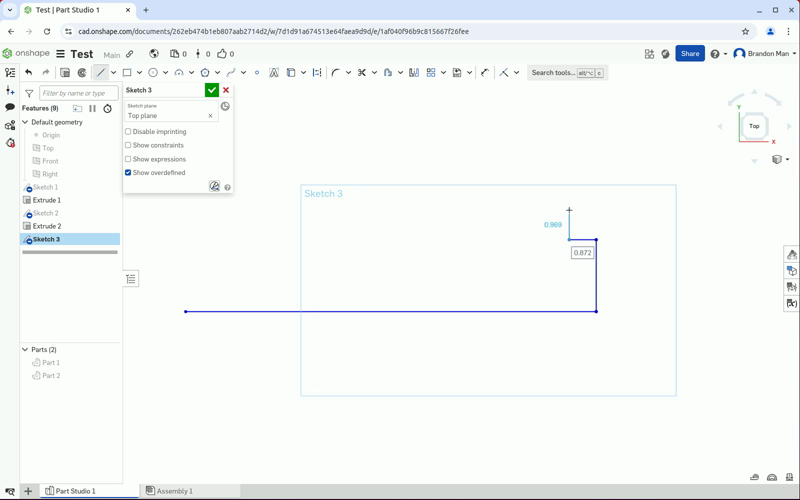
scroll(6)
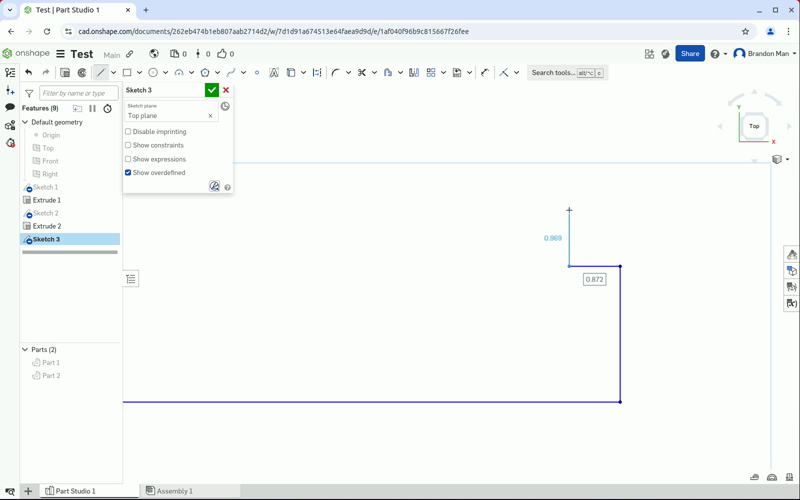
click(569, 209)
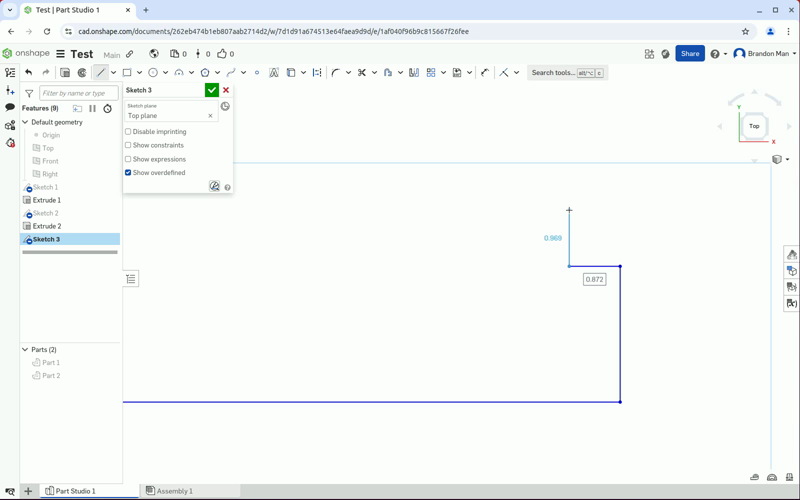
scroll(-6)
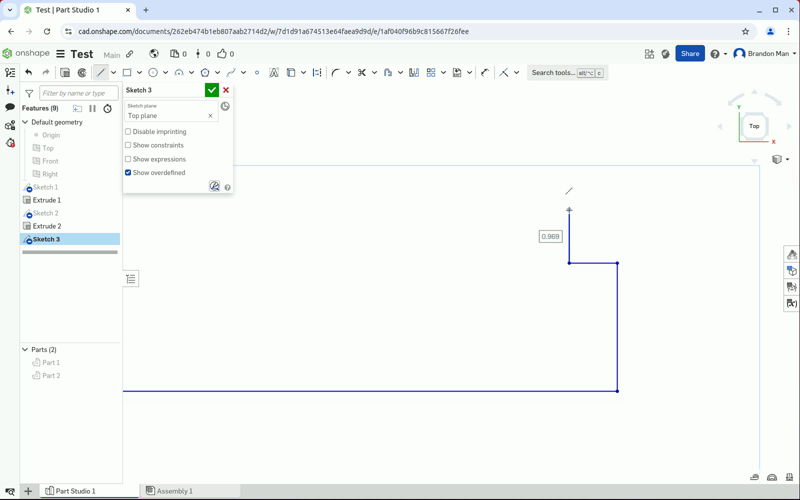
scroll(-6)
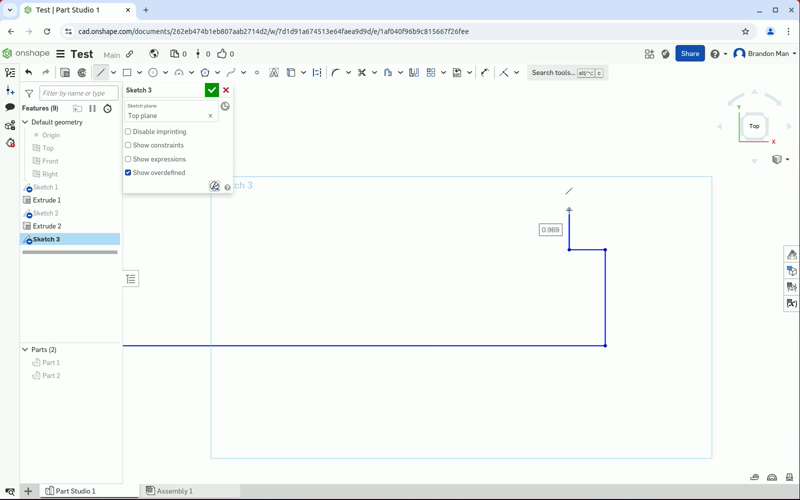
scroll(-6)
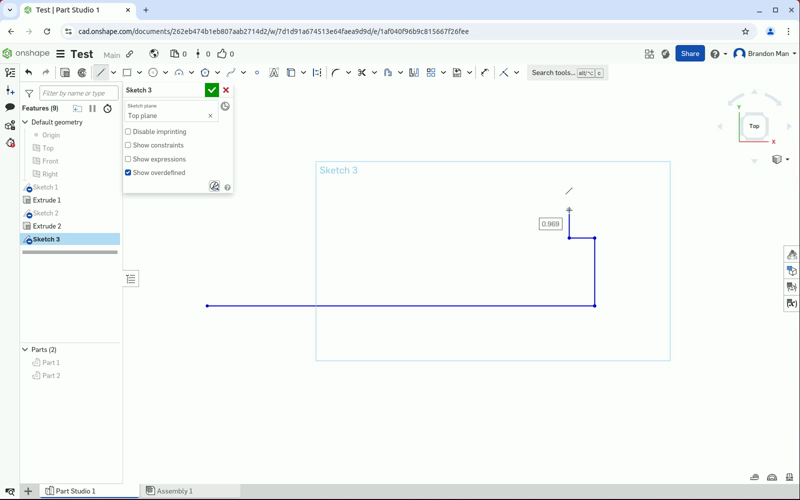
scroll(-6)
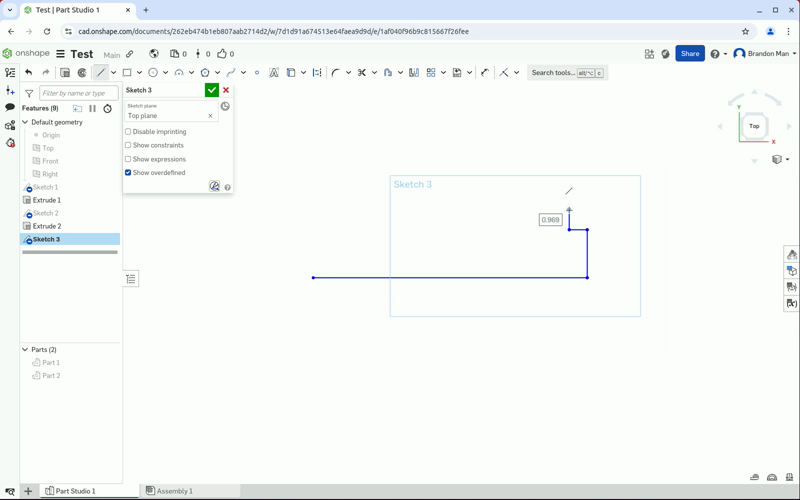
scroll(-6)
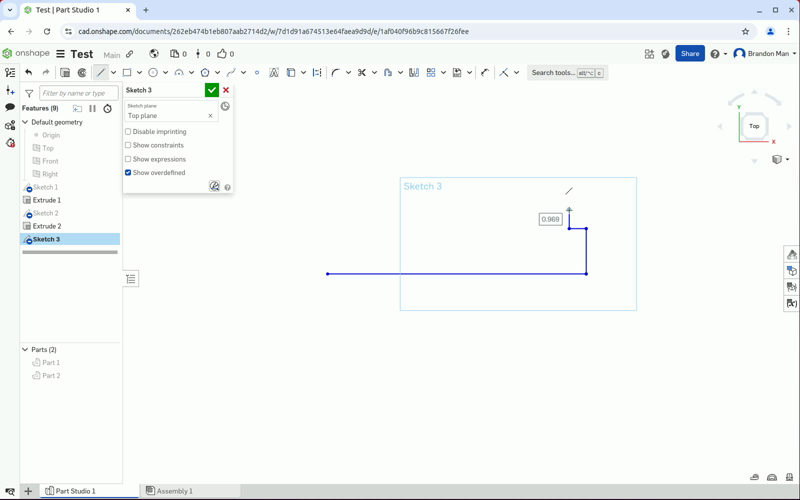
scroll(-6)
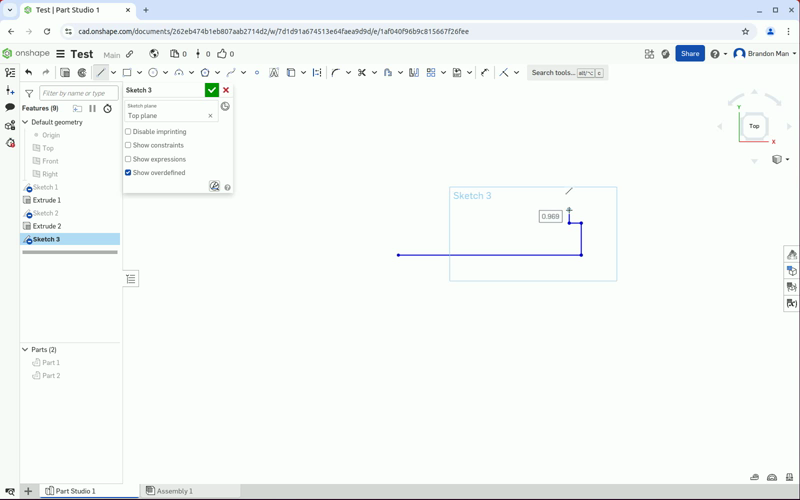
scroll(-6)
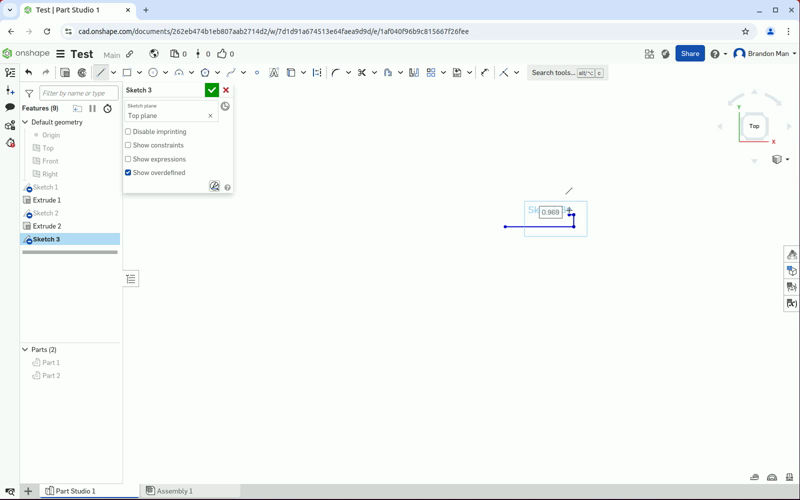
key_up(shift)
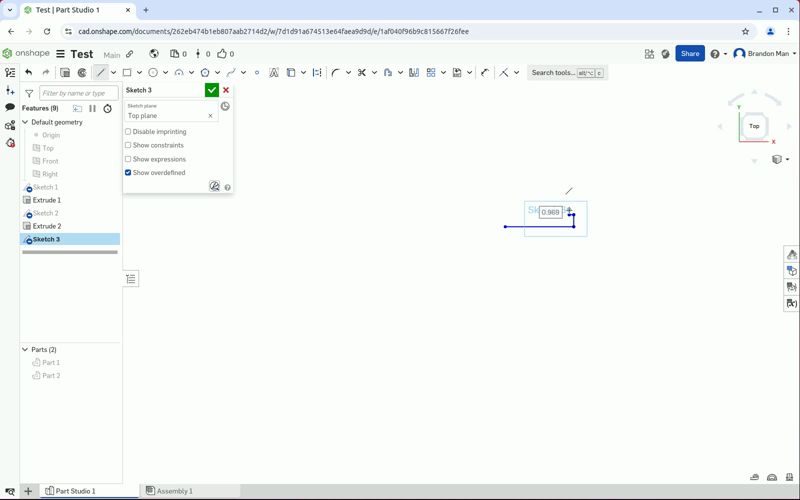
key_down(shift)
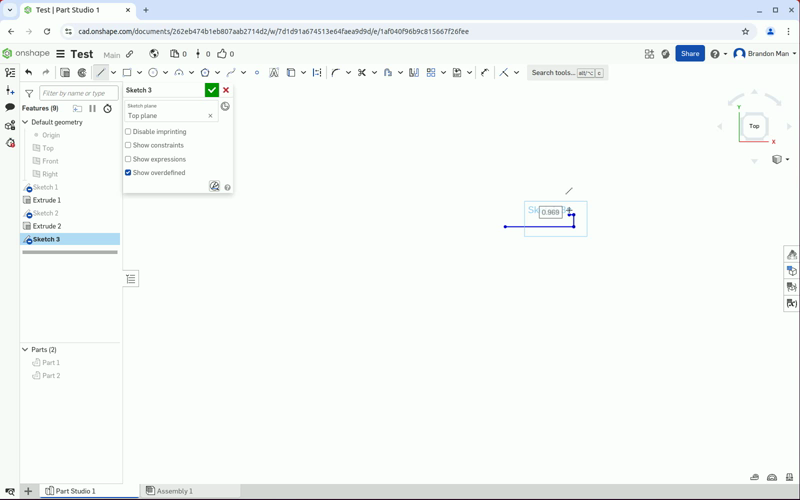
mouse_move(589, 209)
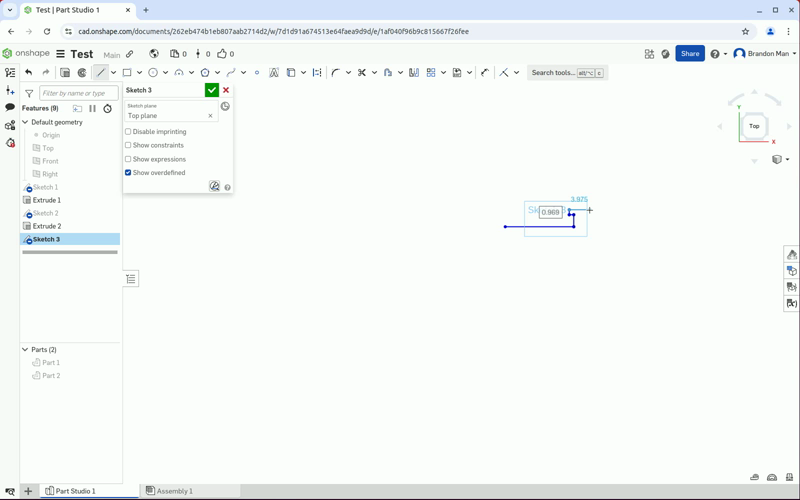
mouse_move(509, 209)
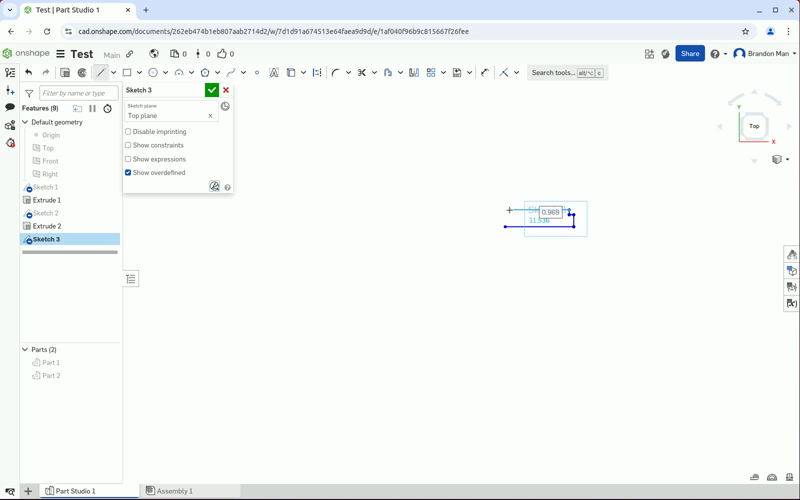
click(509, 209)
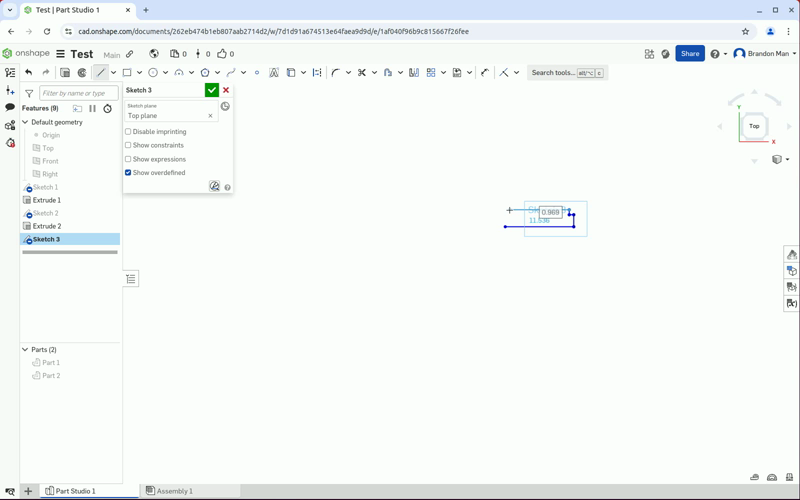
key_up(shift)
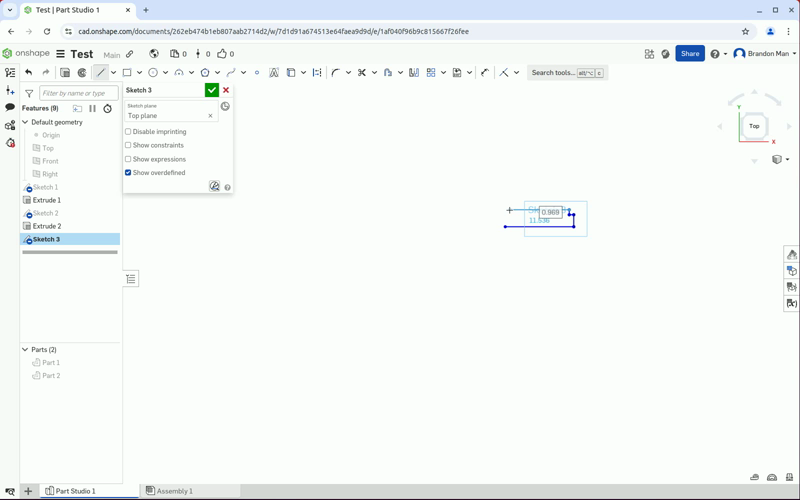
key_down(shift)
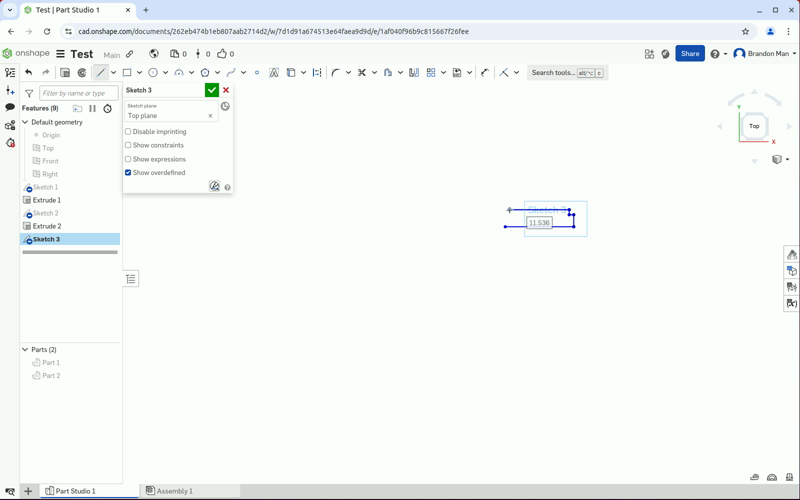
mouse_move(539, 209)
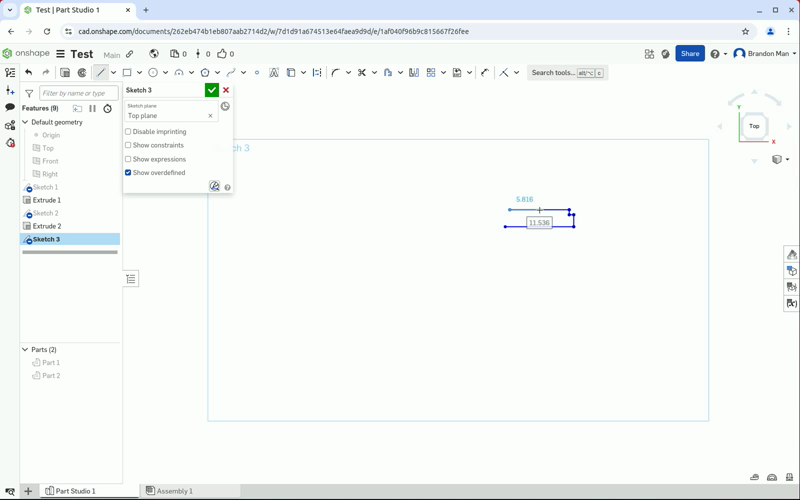
mouse_move(509, 214)
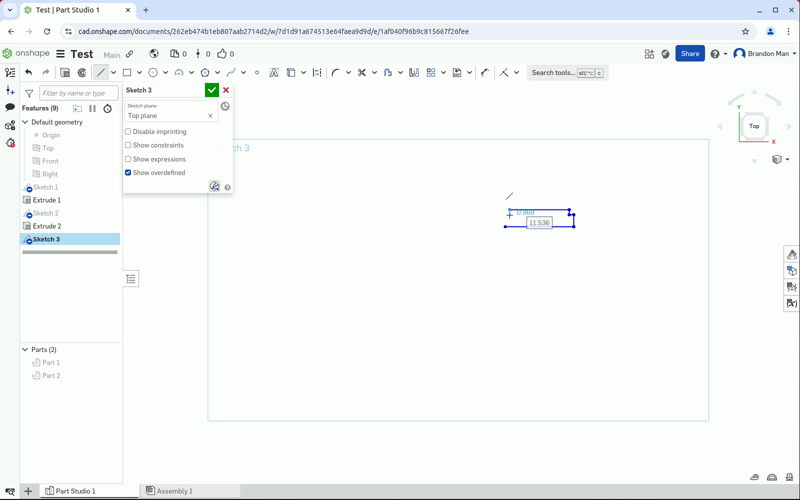
scroll(6)
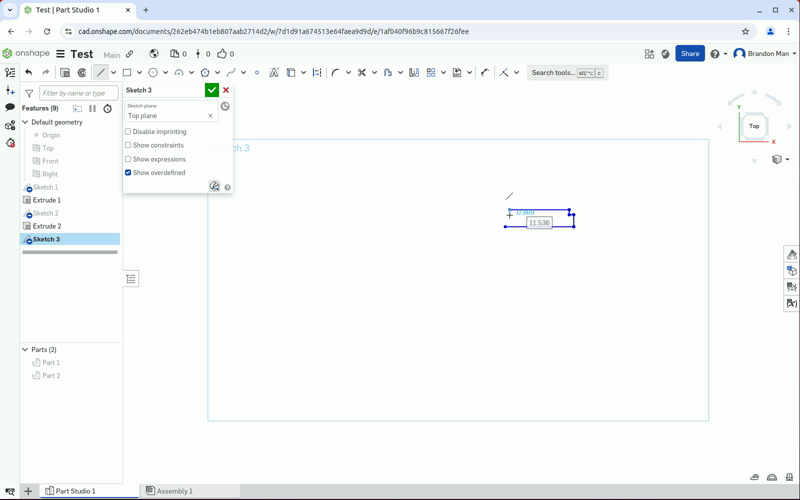
scroll(6)
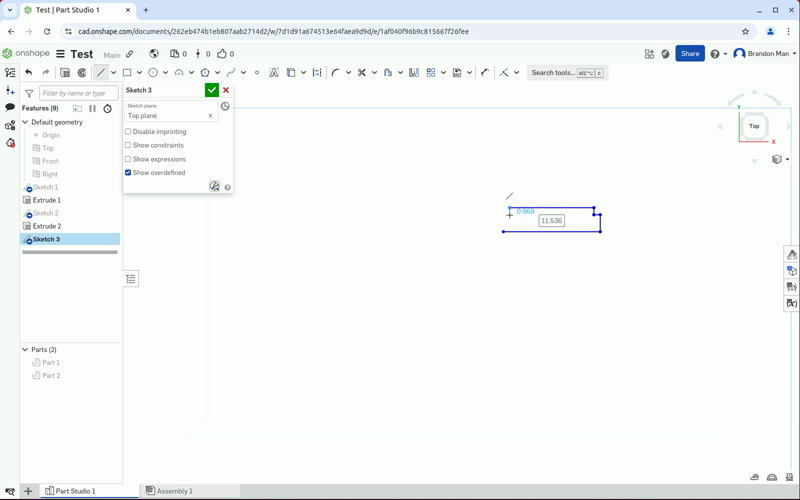
scroll(6)
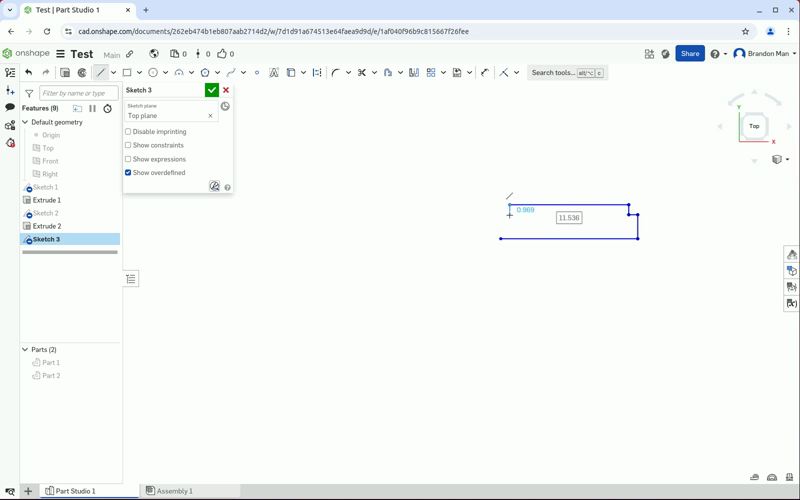
scroll(6)
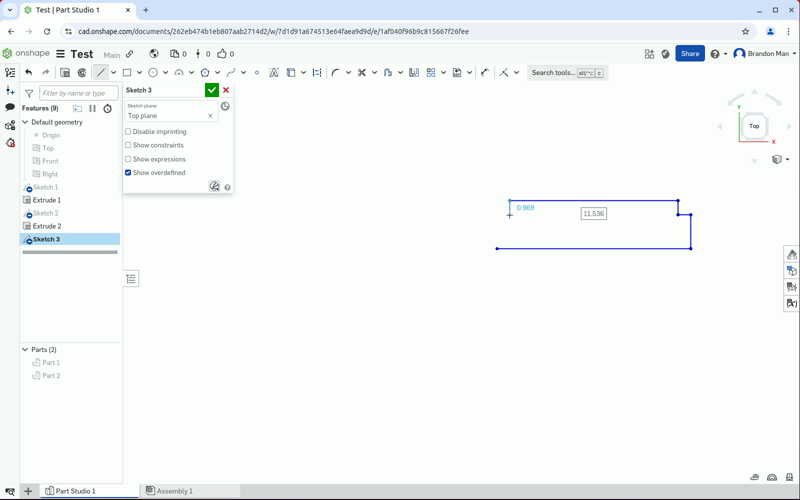
scroll(6)
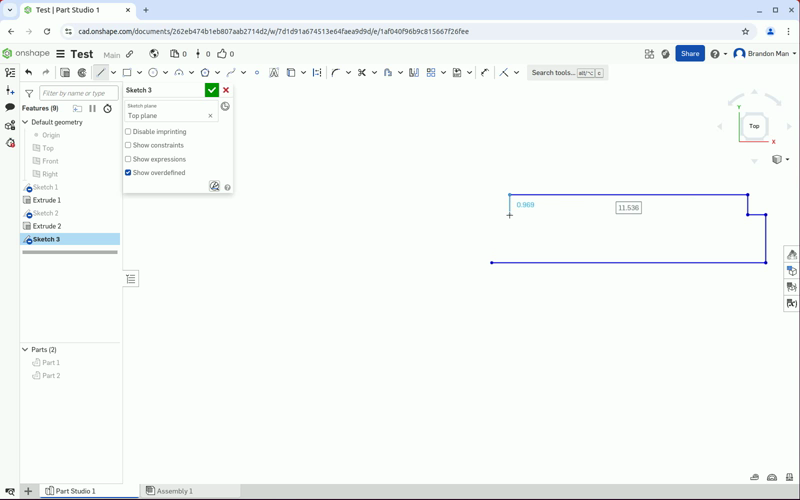
scroll(6)
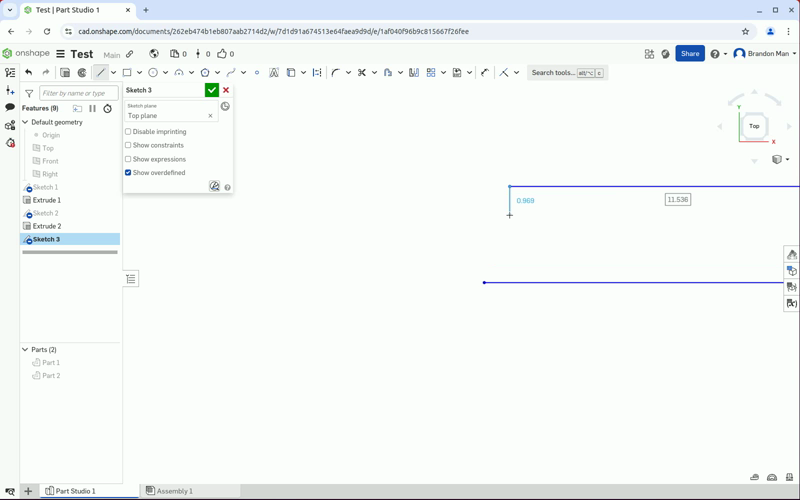
scroll(6)
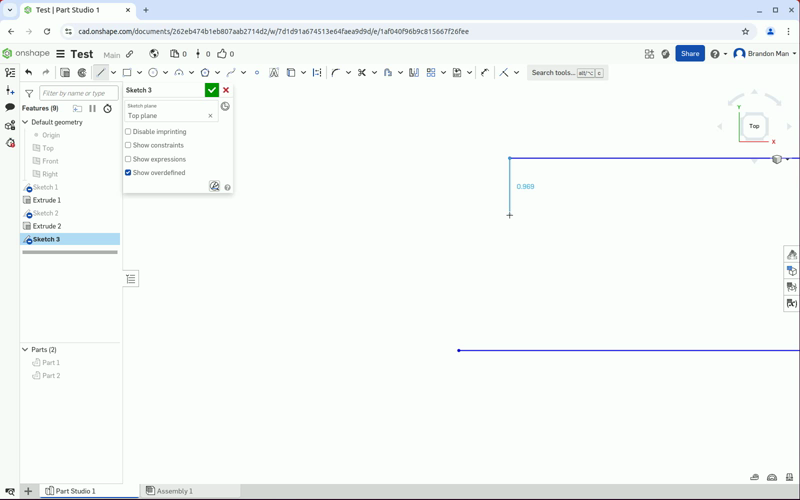
click(509, 214)
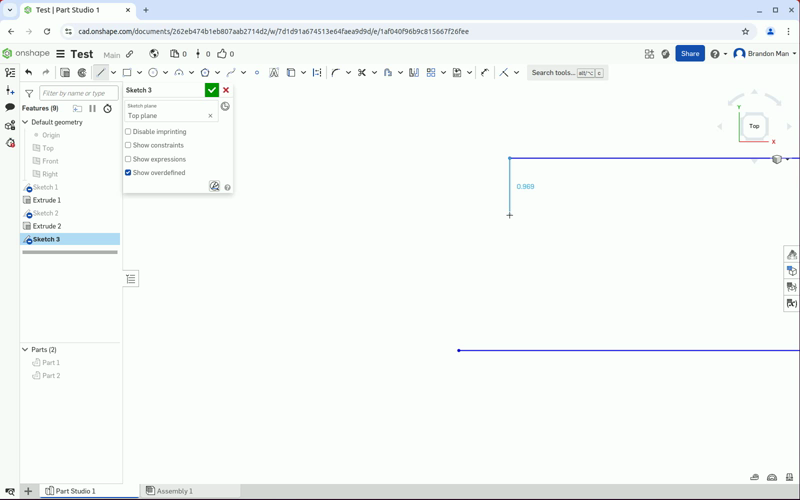
scroll(-6)
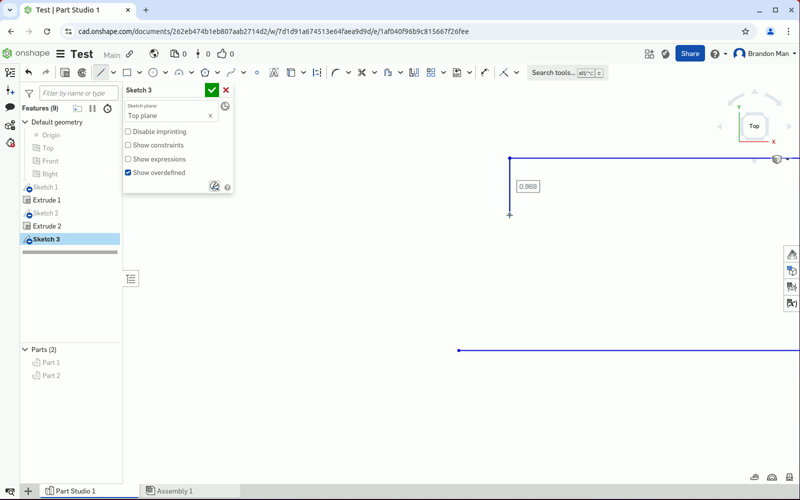
scroll(-6)
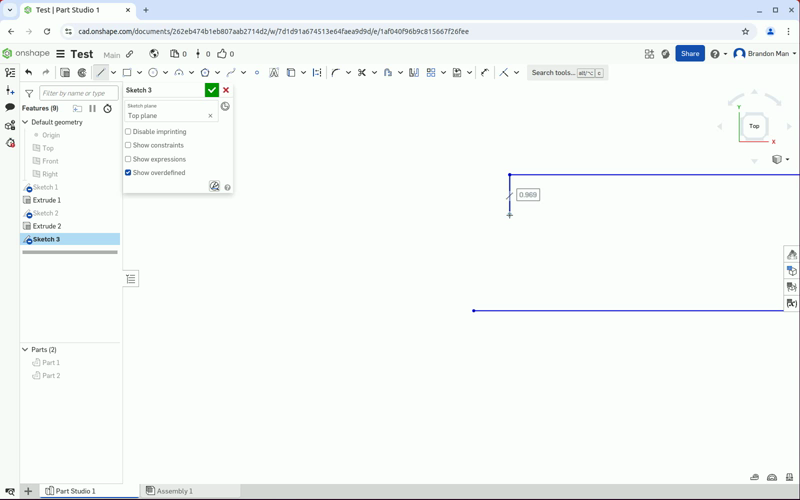
scroll(-6)
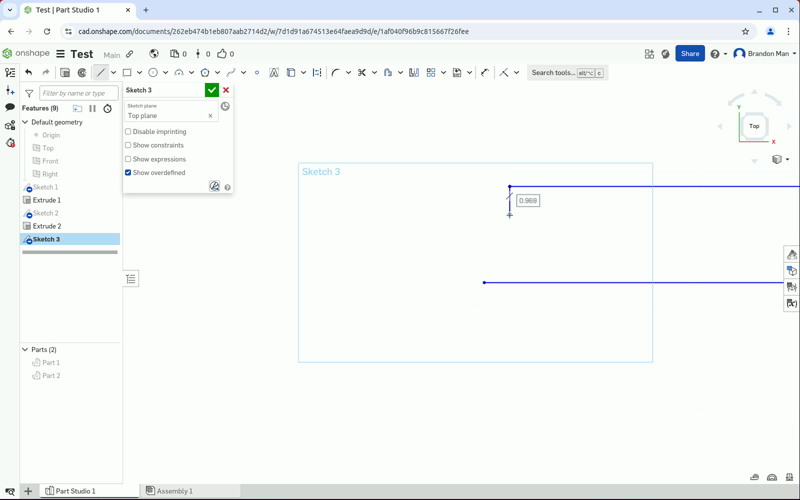
scroll(-6)
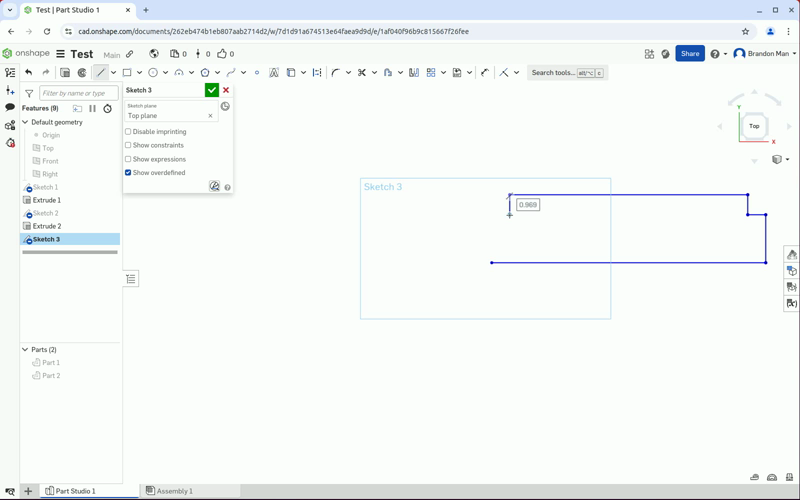
scroll(-6)
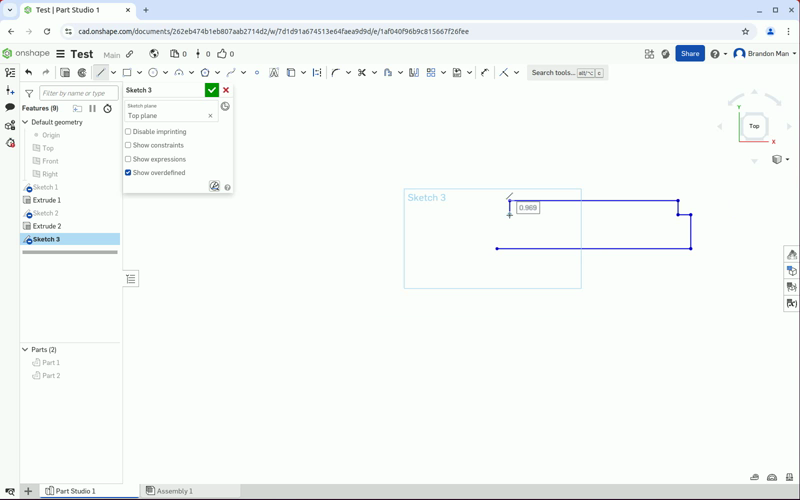
scroll(-6)
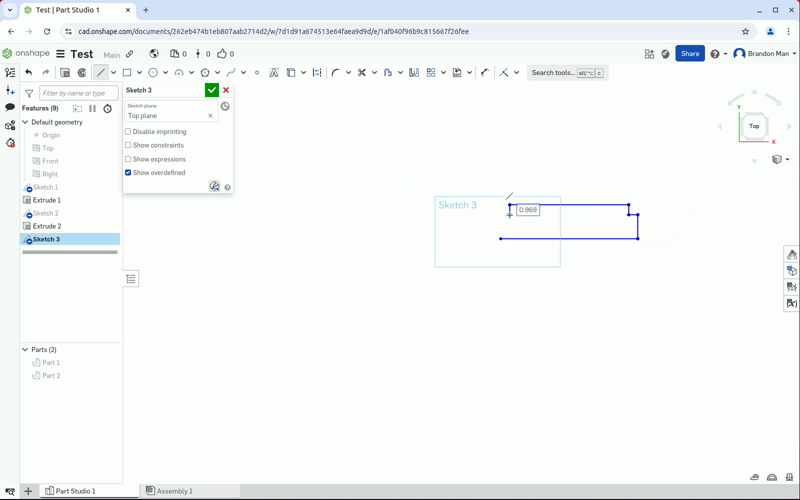
scroll(-6)
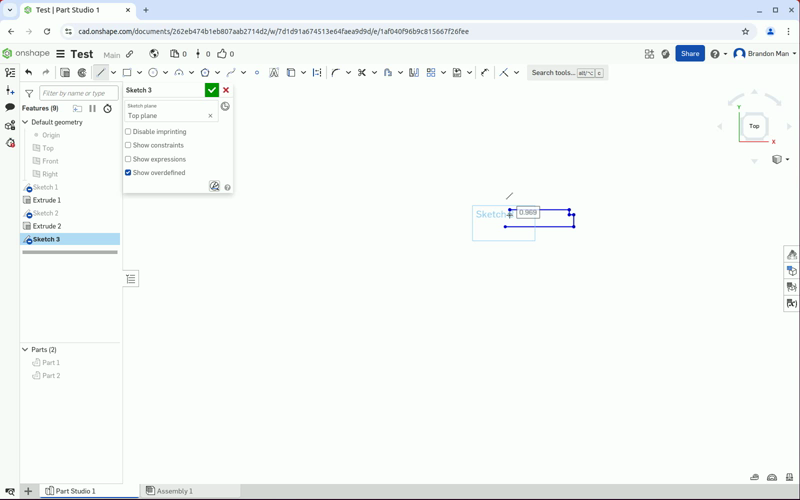
key_up(shift)
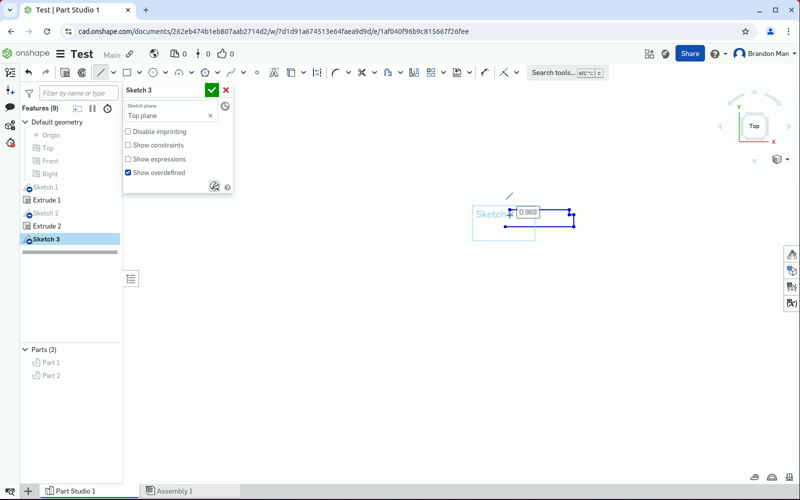
key_down(shift)
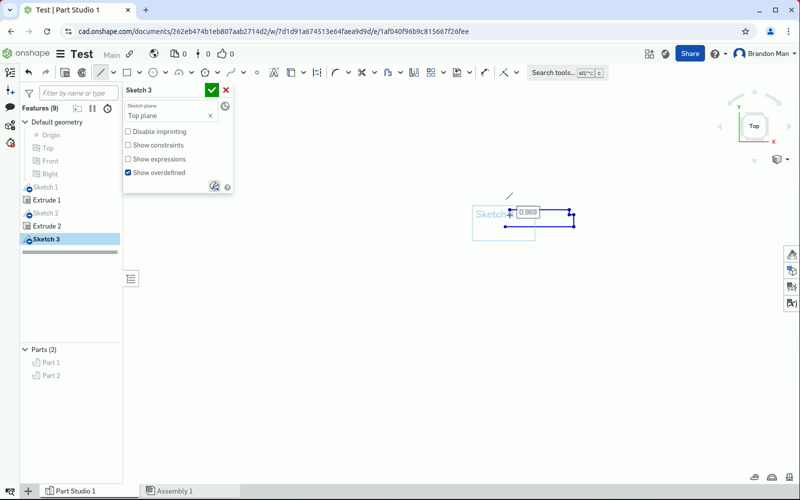
mouse_move(539, 214)
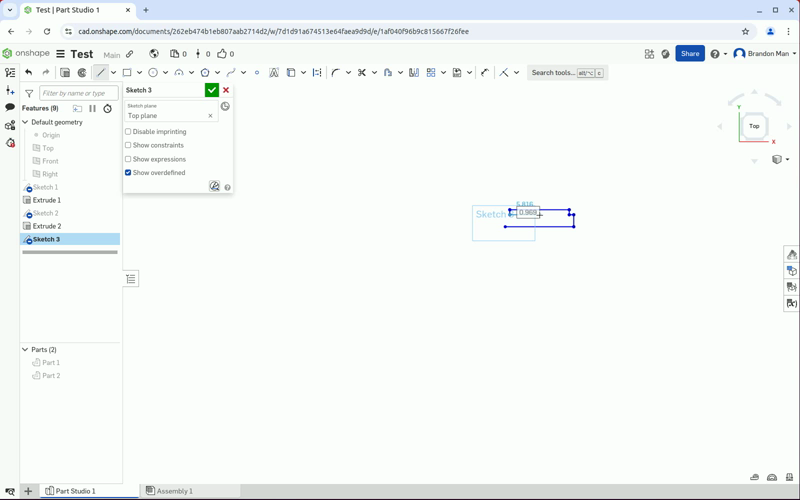
mouse_move(505, 214)
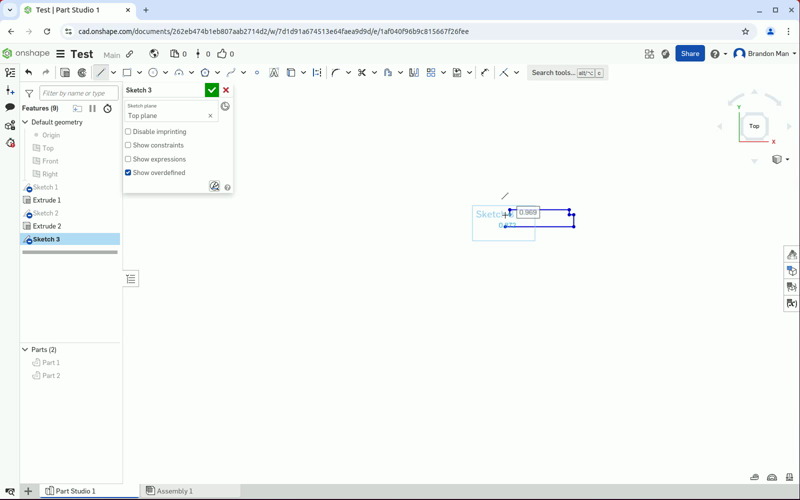
scroll(6)
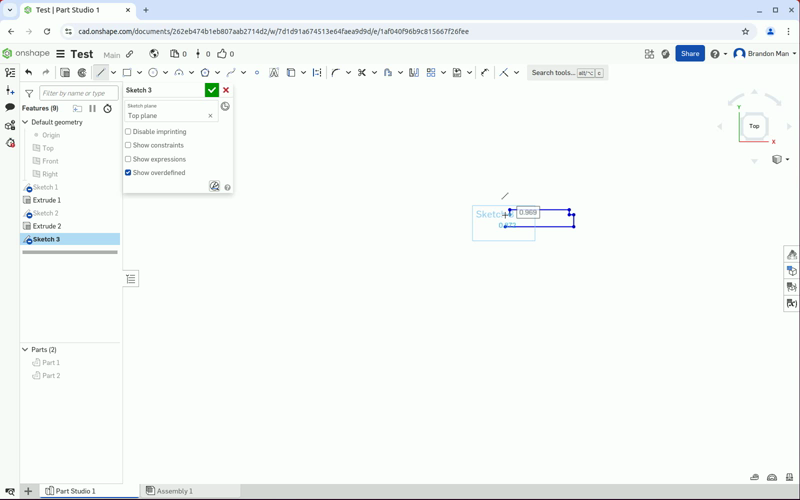
scroll(6)
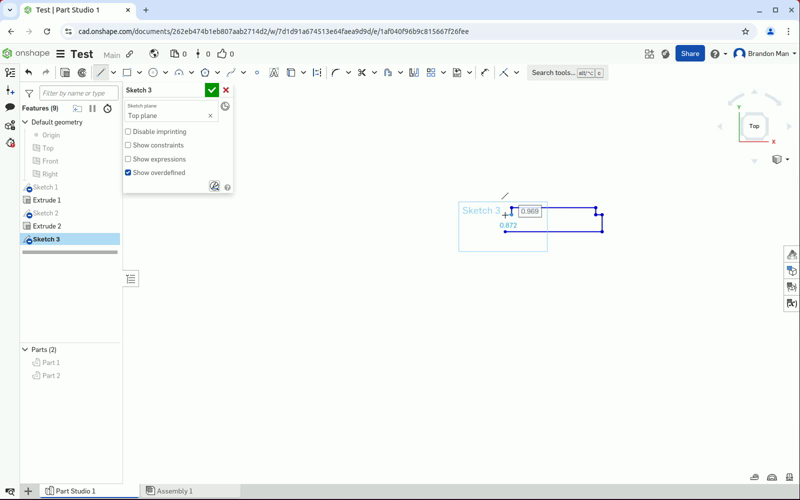
scroll(6)
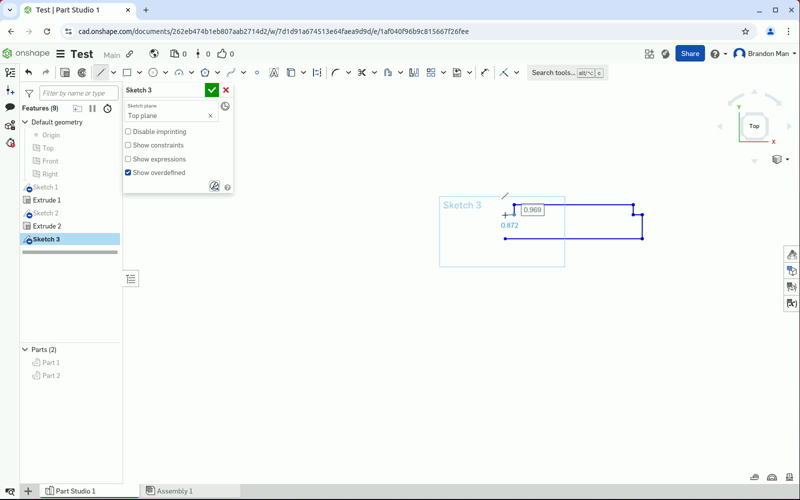
scroll(6)
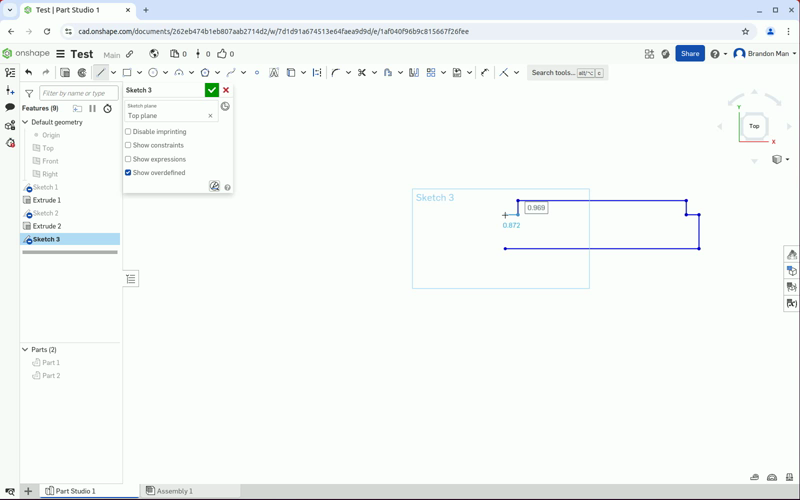
scroll(6)
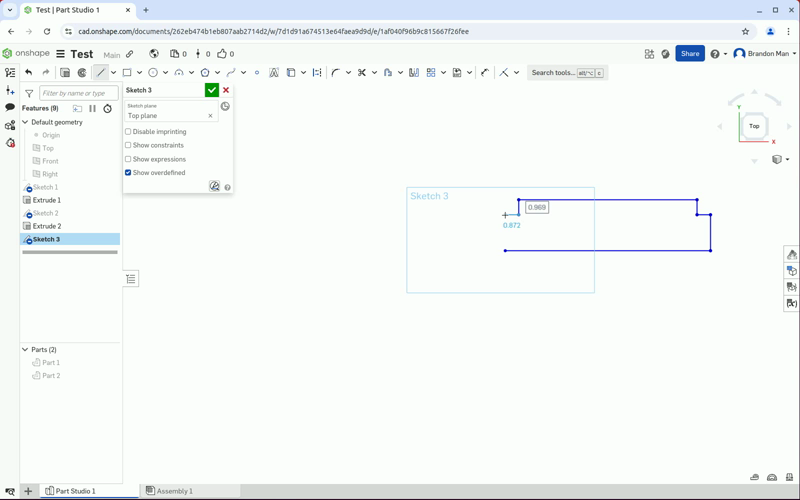
scroll(6)
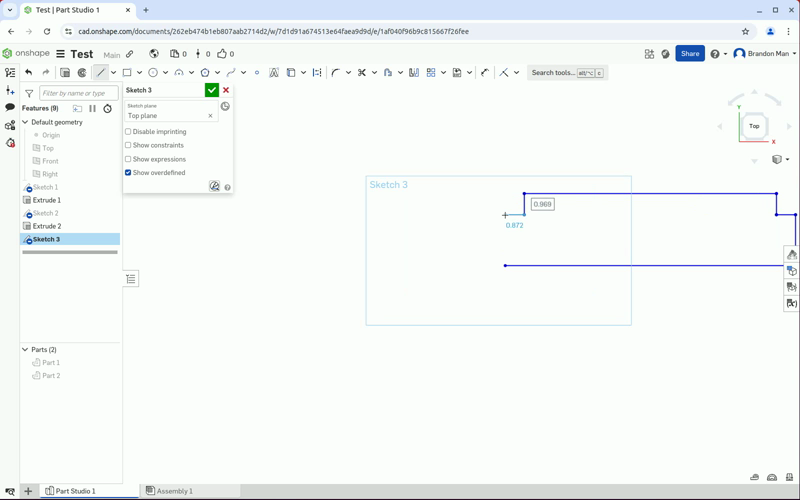
scroll(6)
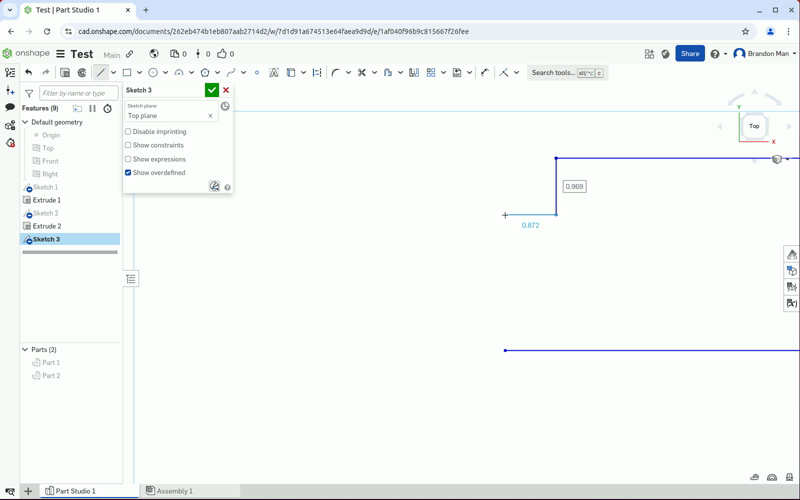
click(505, 214)
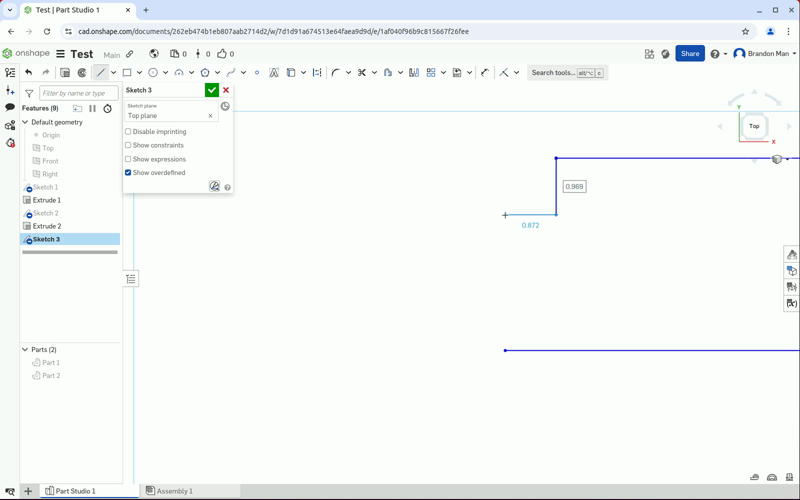
scroll(-6)
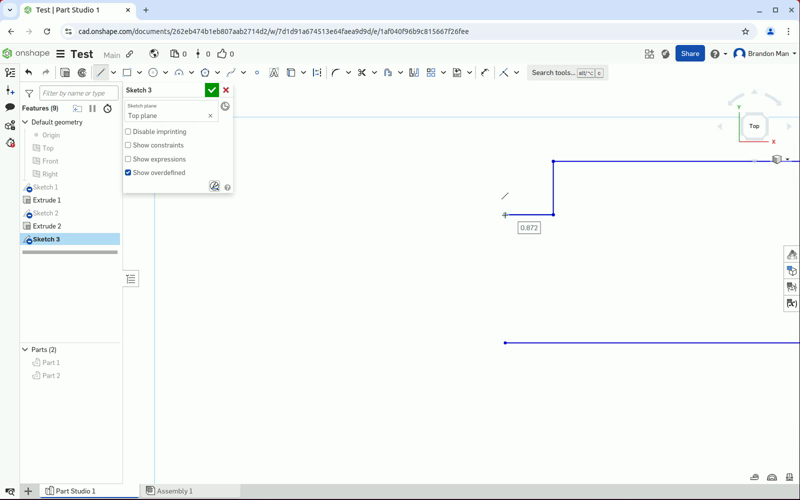
scroll(-6)
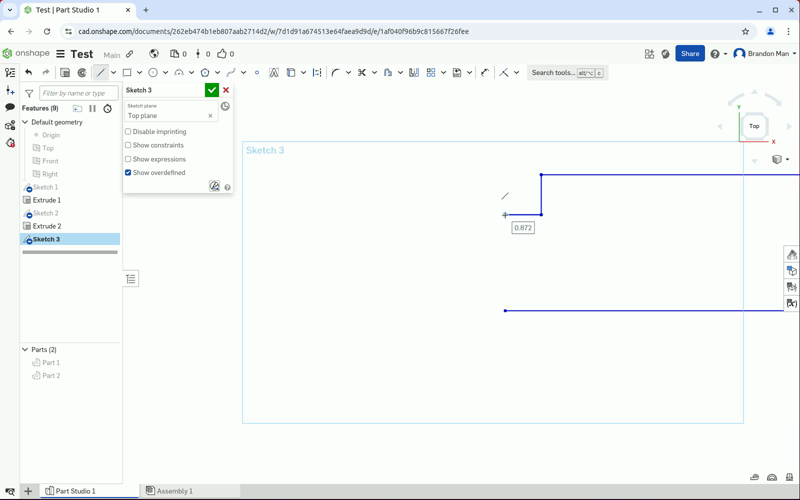
scroll(-6)
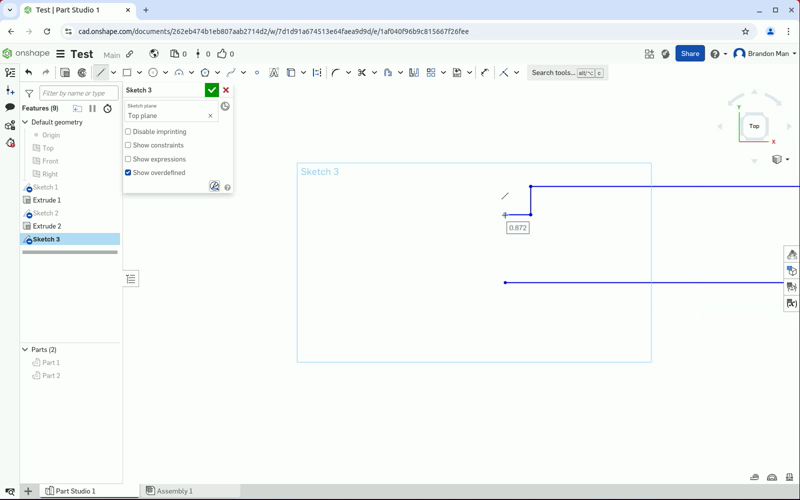
scroll(-6)
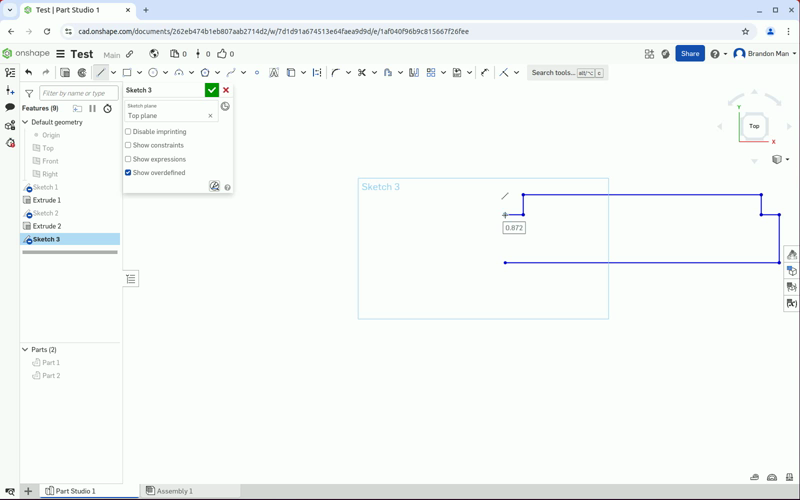
scroll(-6)
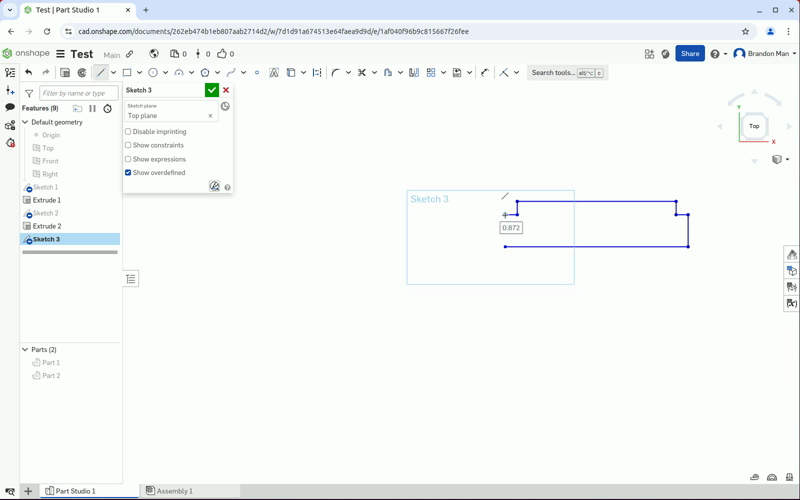
scroll(-6)
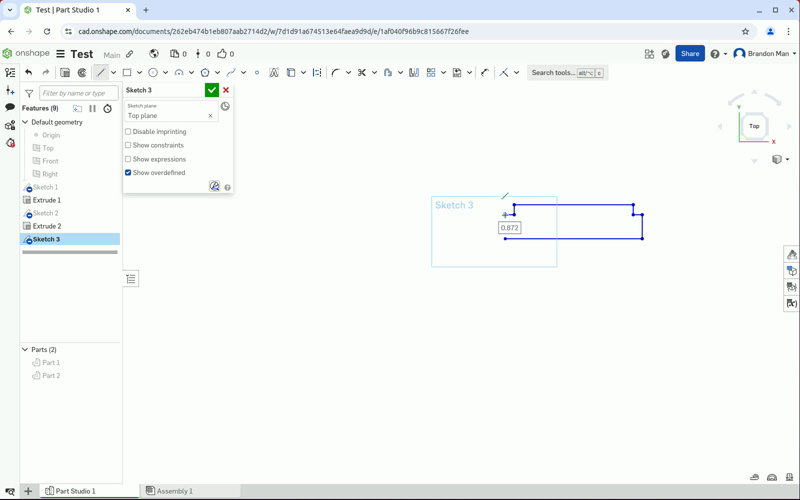
scroll(-6)
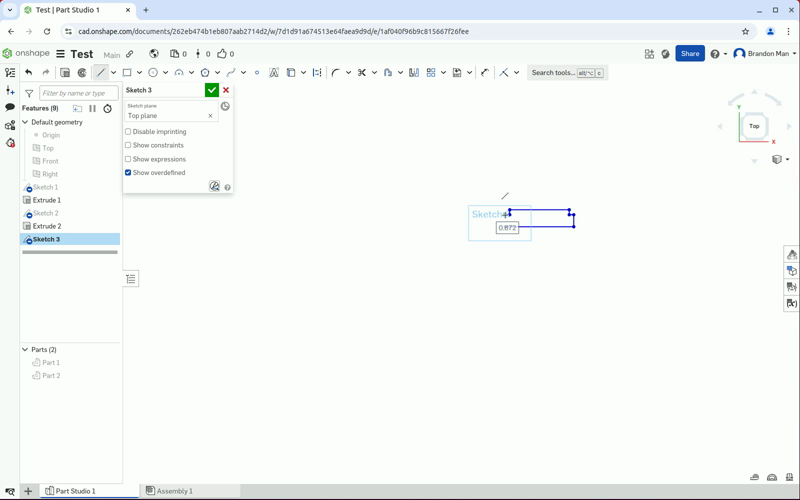
key_up(shift)
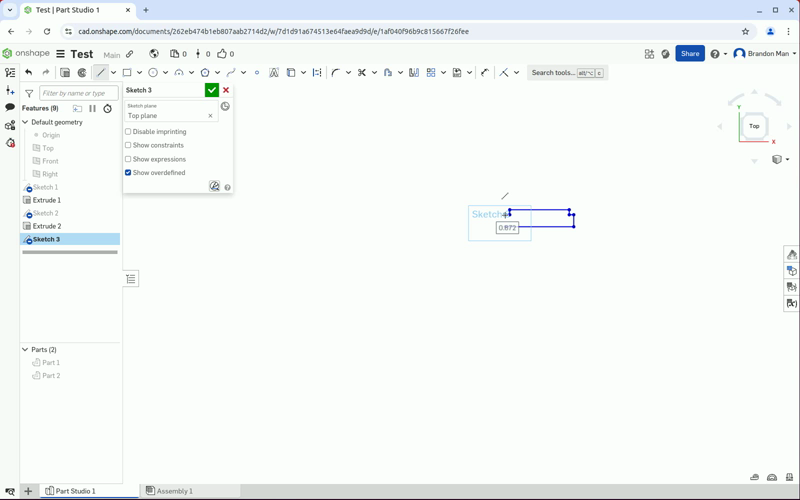
mouse_move(535, 214)
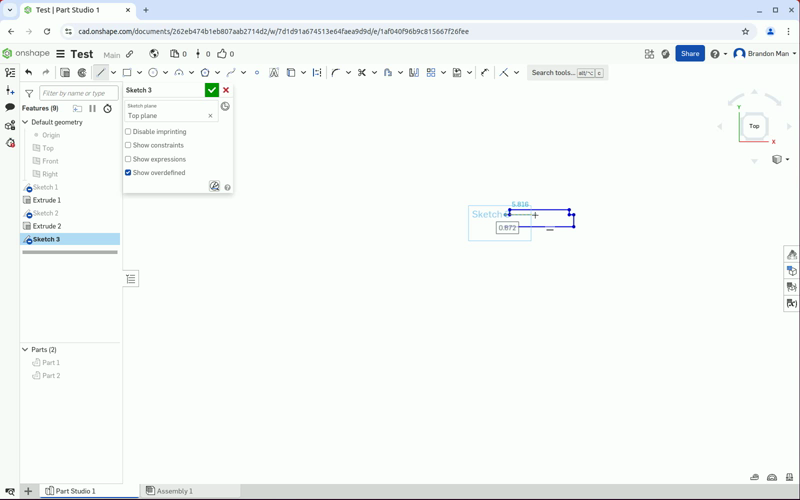
key_down(shift)
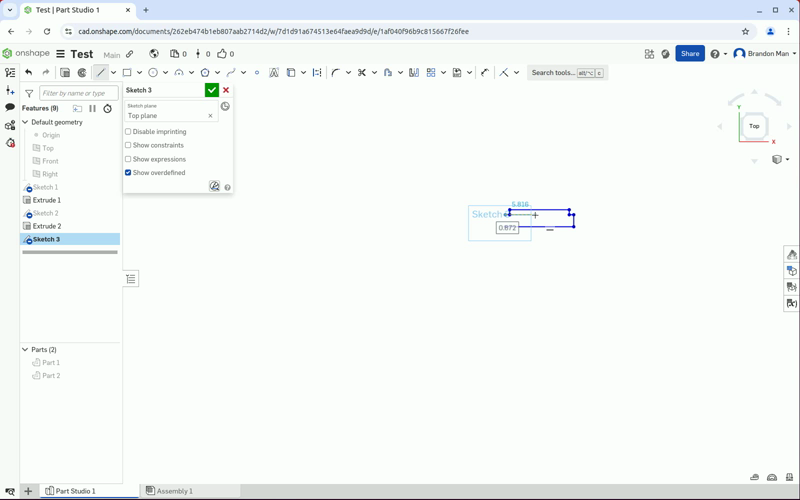
mouse_move(505, 226)
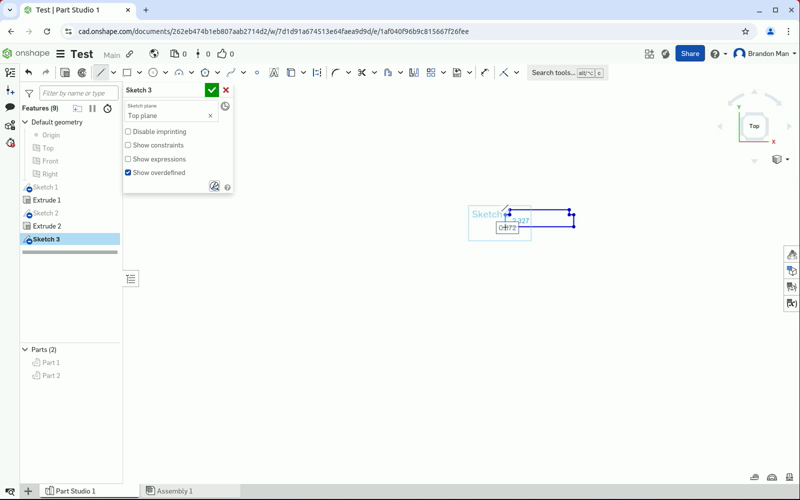
key_up(shift)
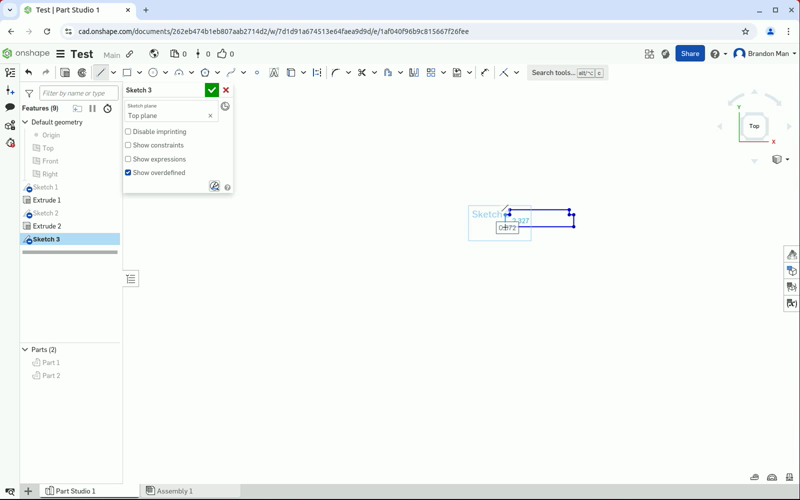
click(505, 226)
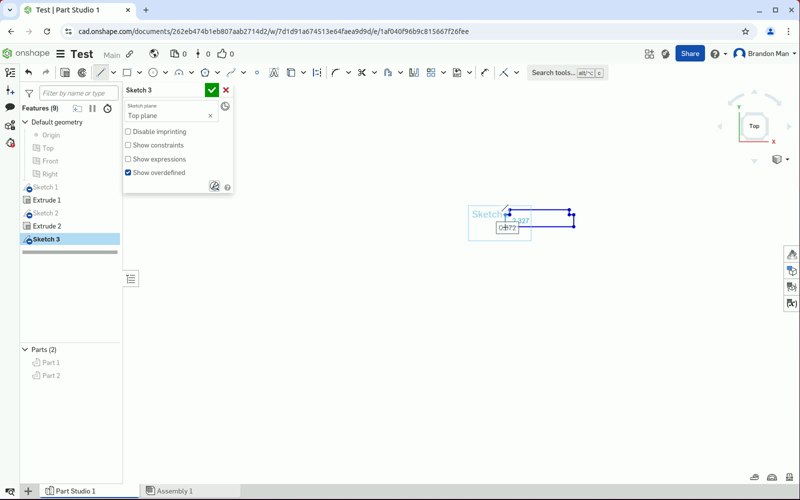
key(esc)
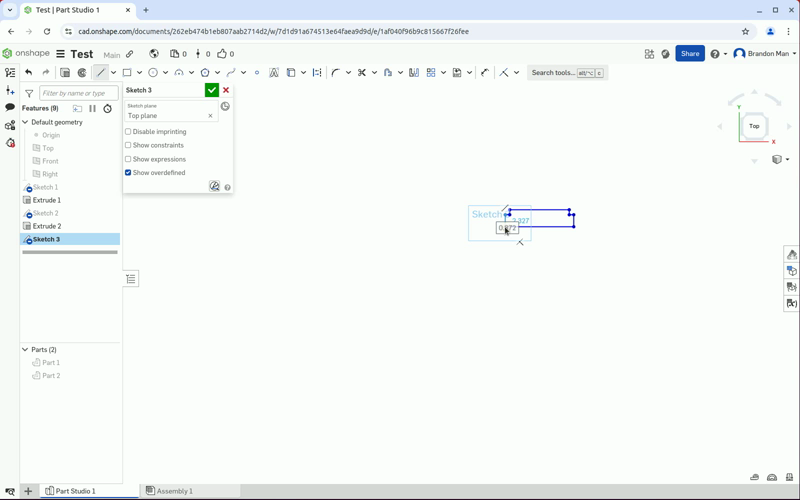
mouse_move(551, 220)
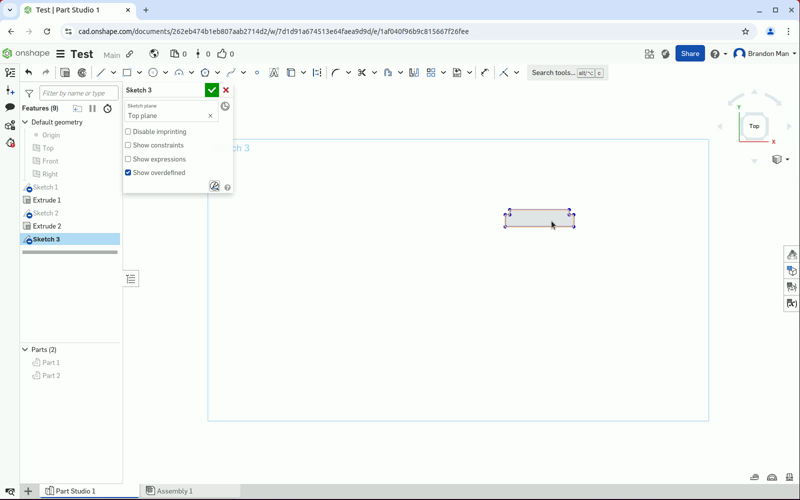
scroll(6)
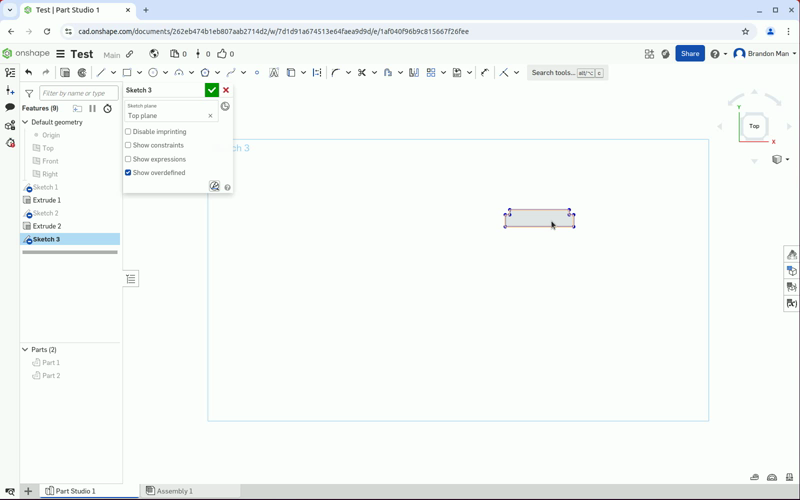
scroll(6)
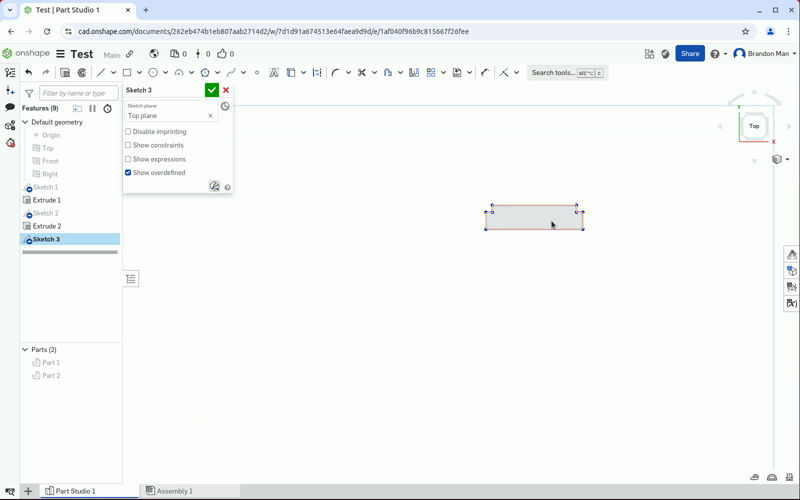
scroll(6)
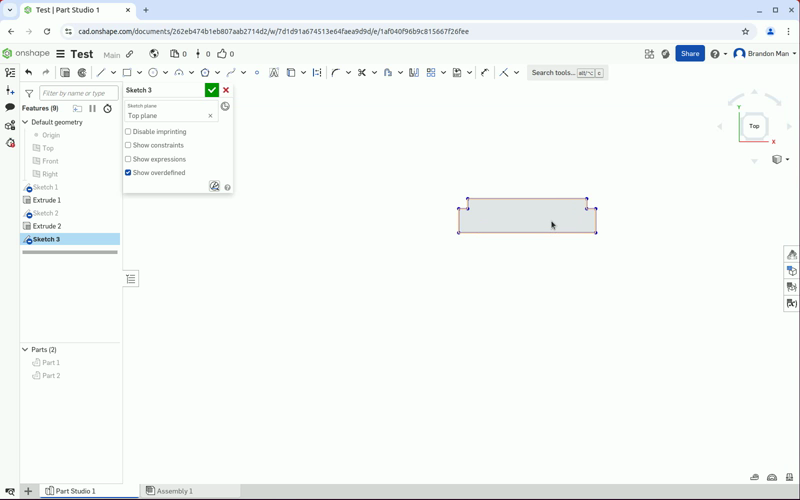
scroll(6)
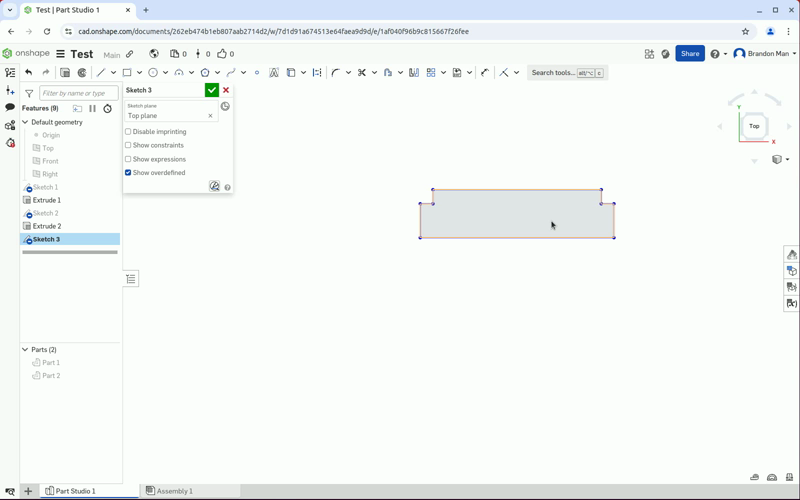
scroll(6)
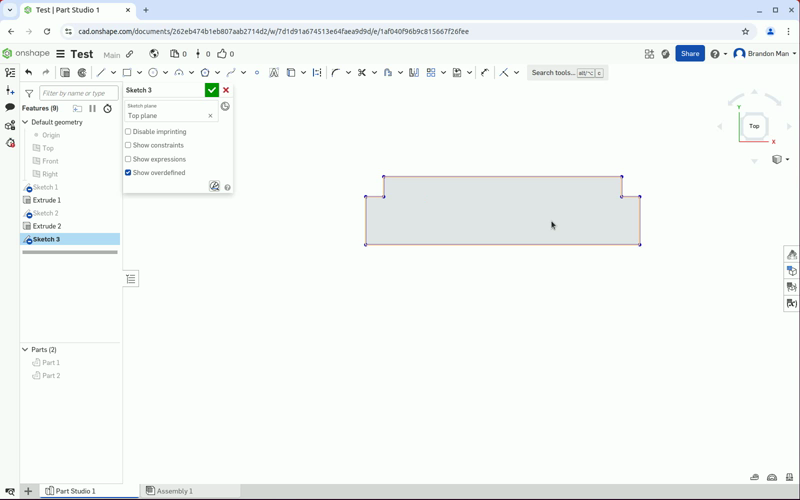
scroll(6)
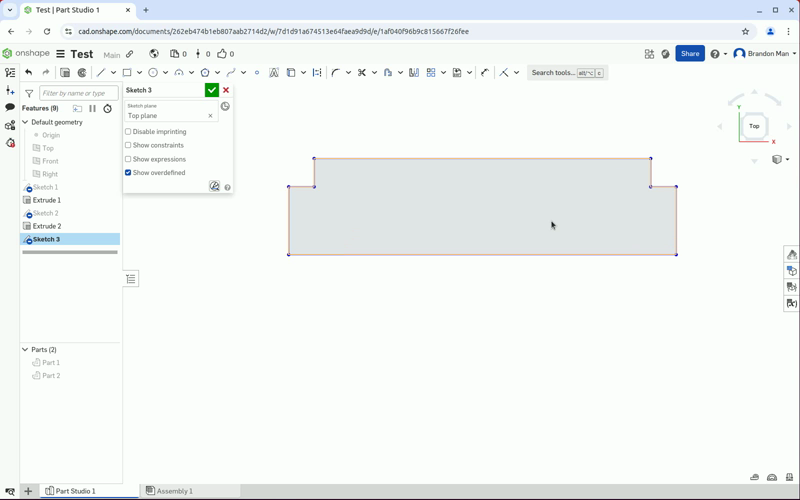
scroll(6)
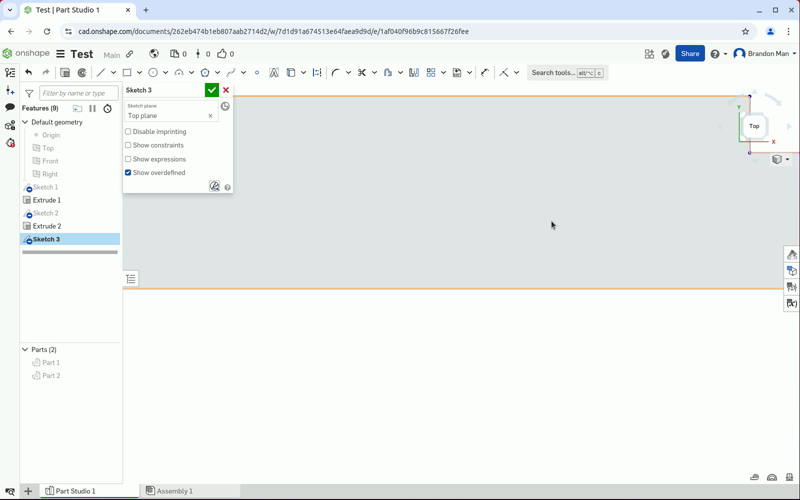
click(551, 220)
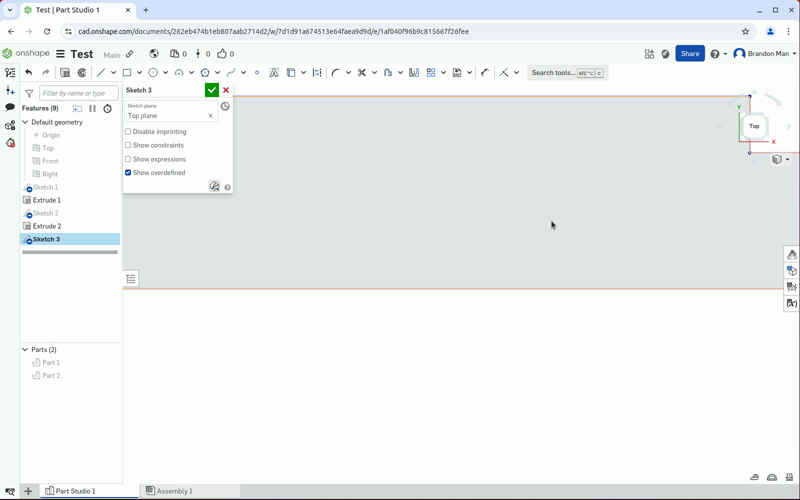
scroll(-6)
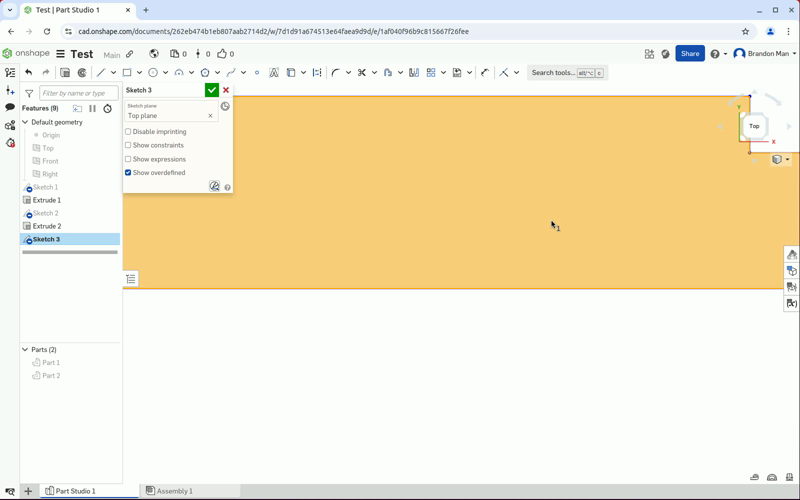
scroll(-6)
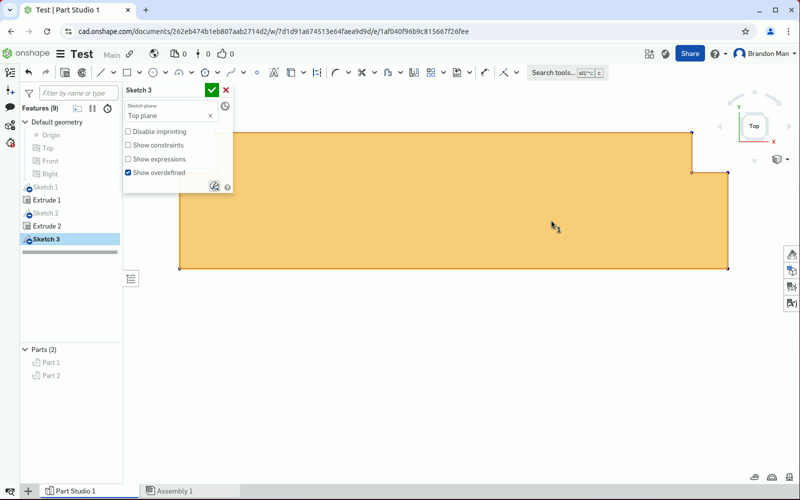
scroll(-6)
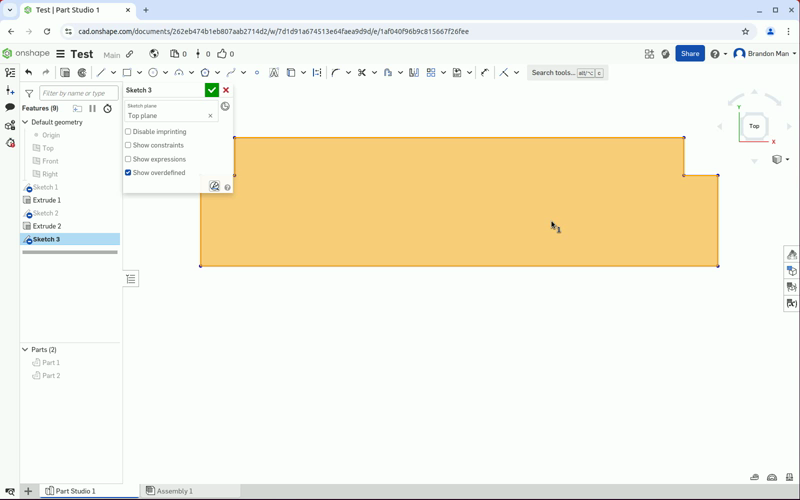
scroll(-6)
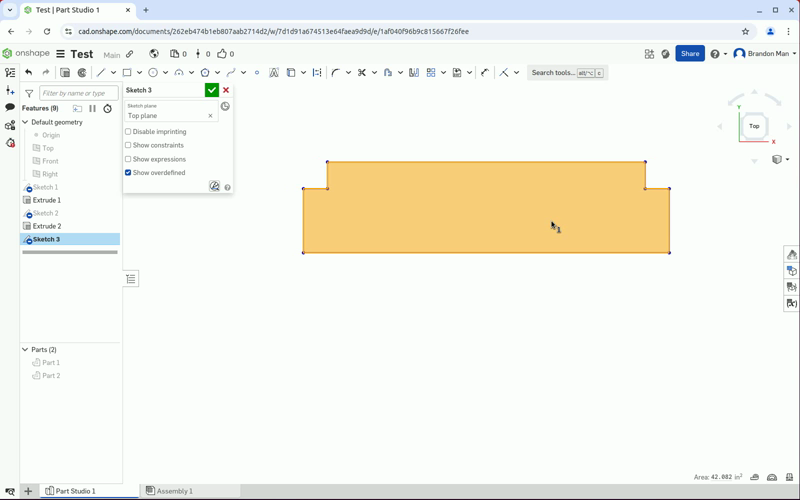
scroll(-6)
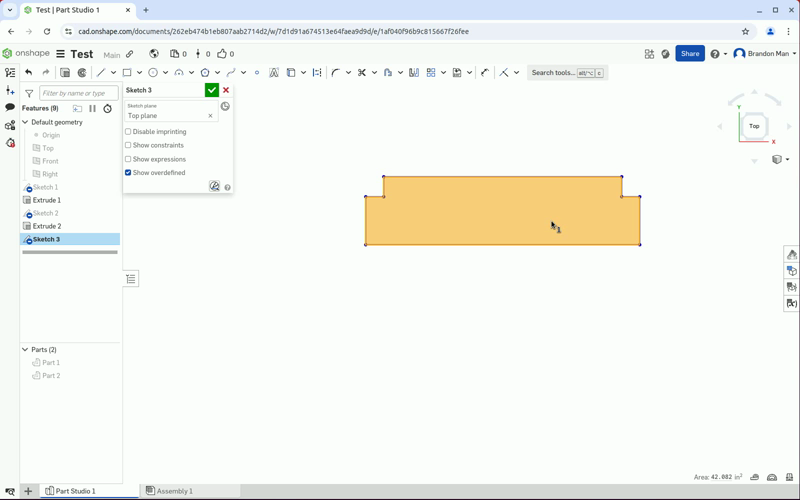
scroll(-6)
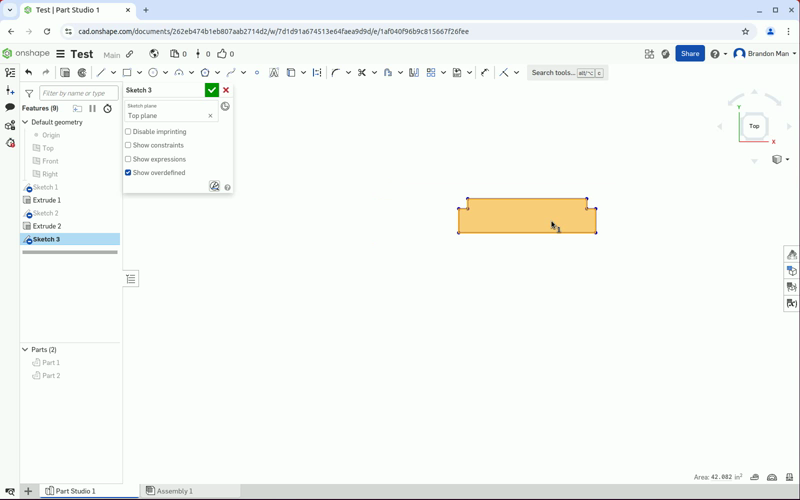
scroll(-6)
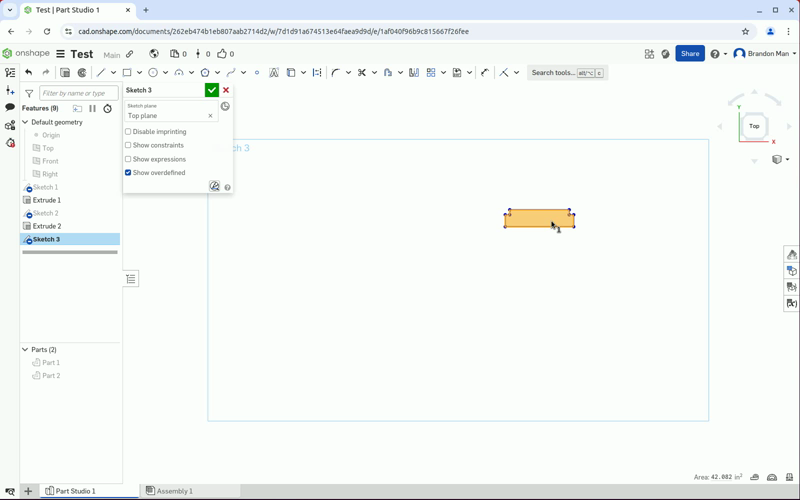
mouse_move(73, 352)
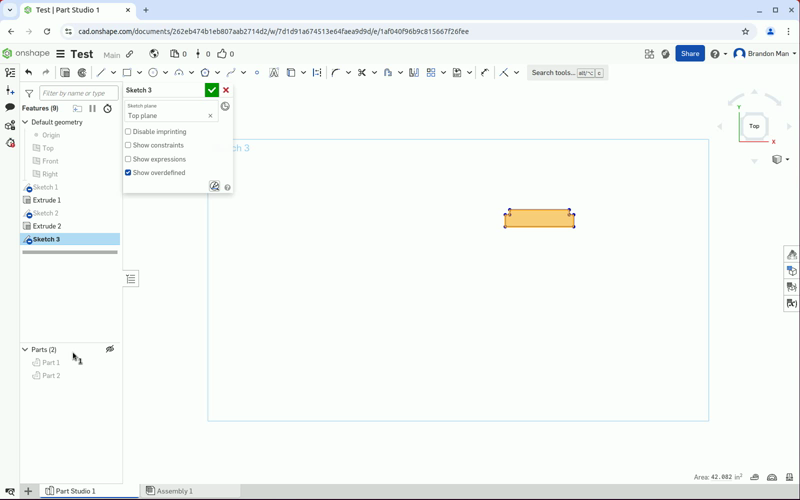
key(shift+y)
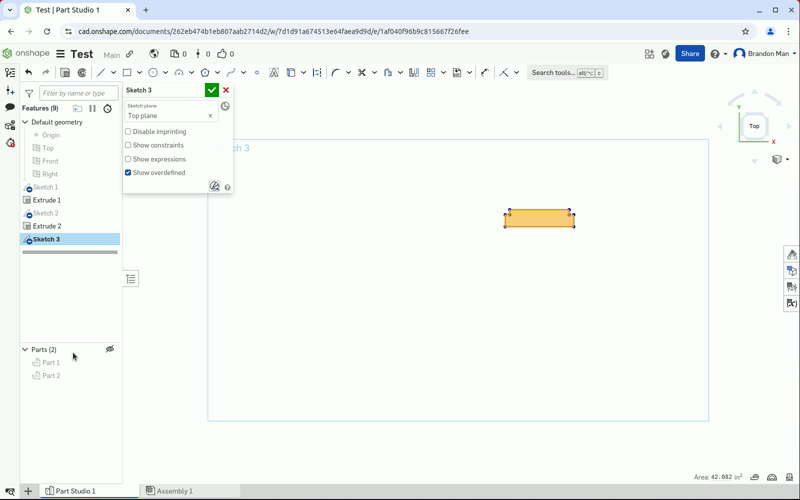
key(shift+e)
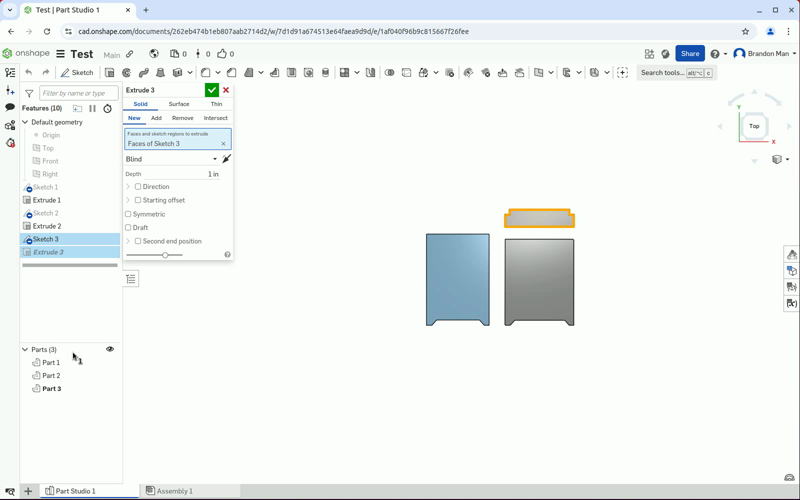
mouse_move(143, 106)
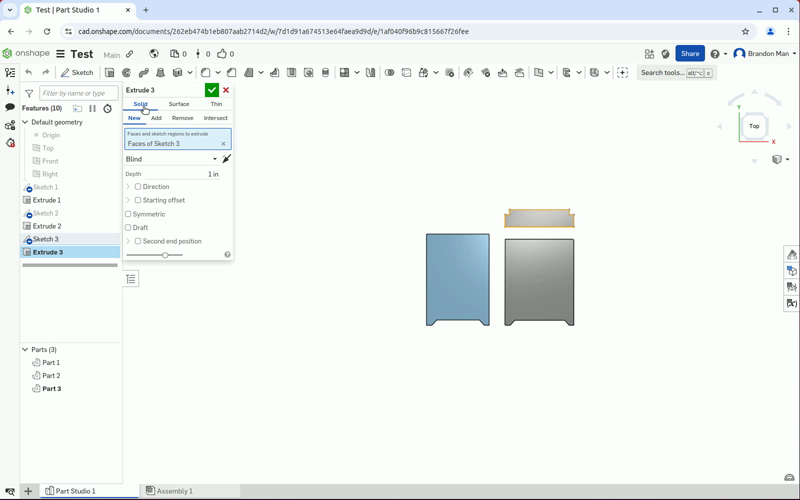
click(143, 106)
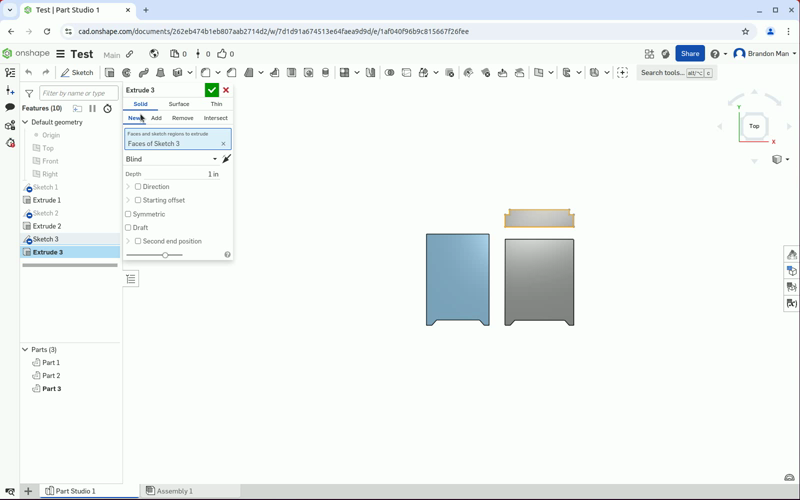
mouse_move(137, 120)
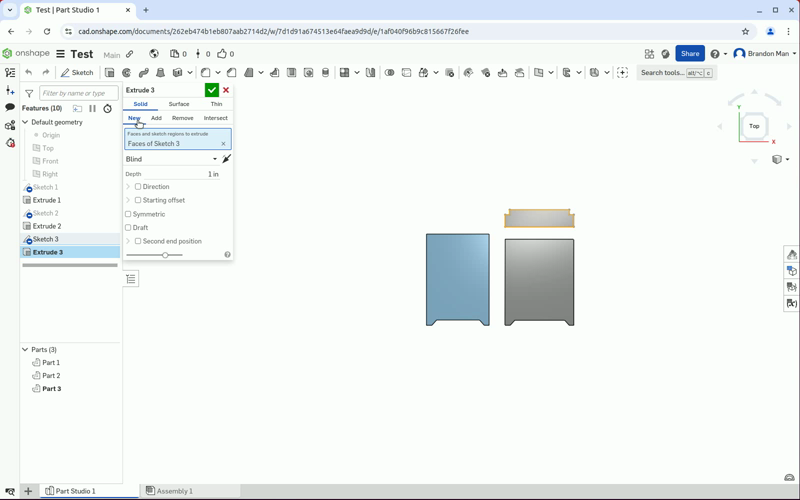
click(137, 120)
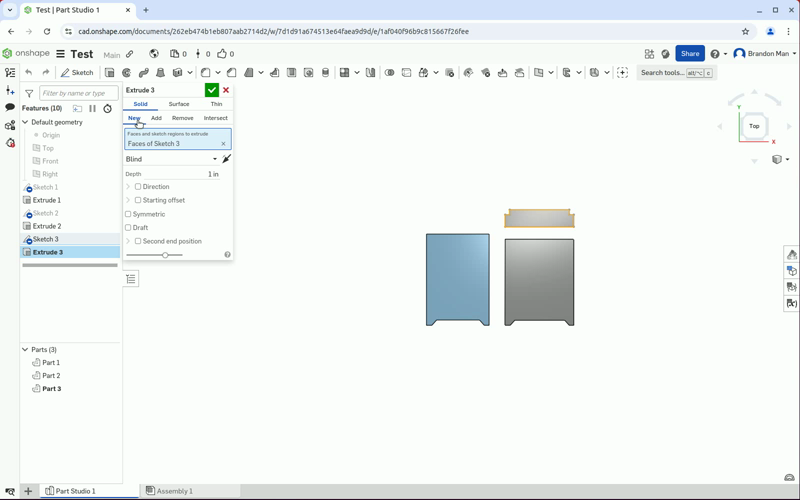
key(tab, 4)
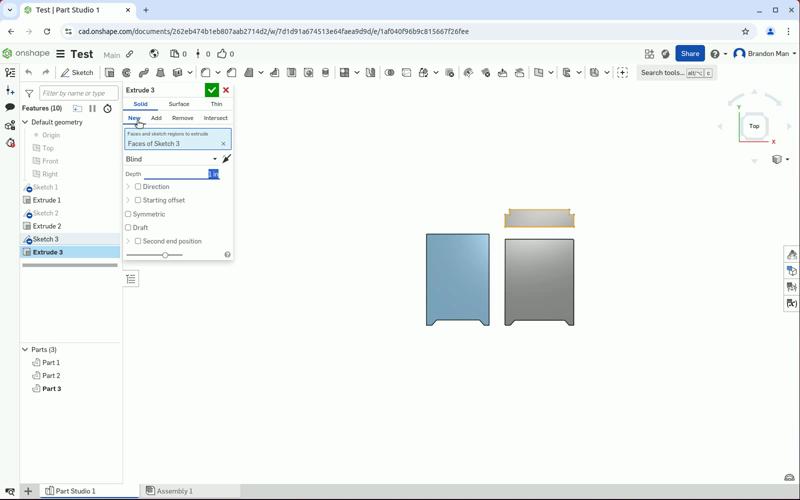
text(-0.241)
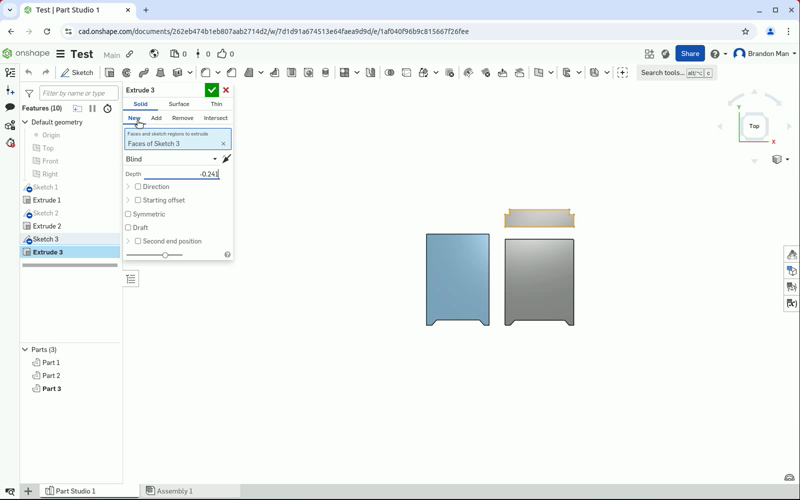
key(enter)
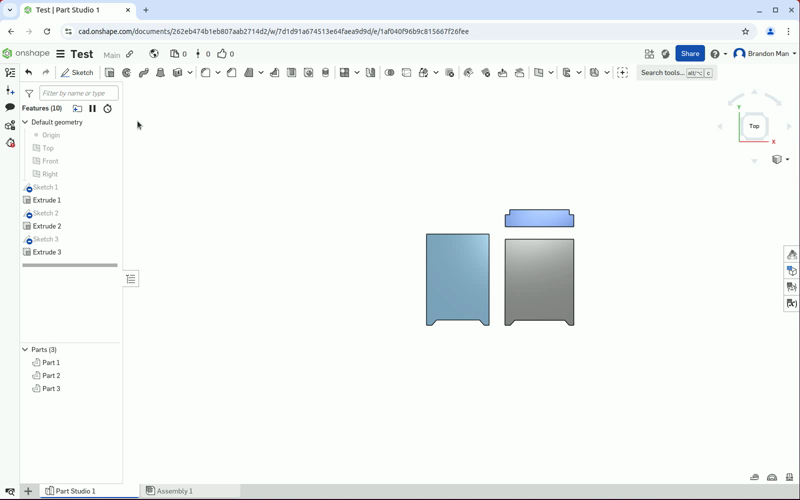
key(shift+h)
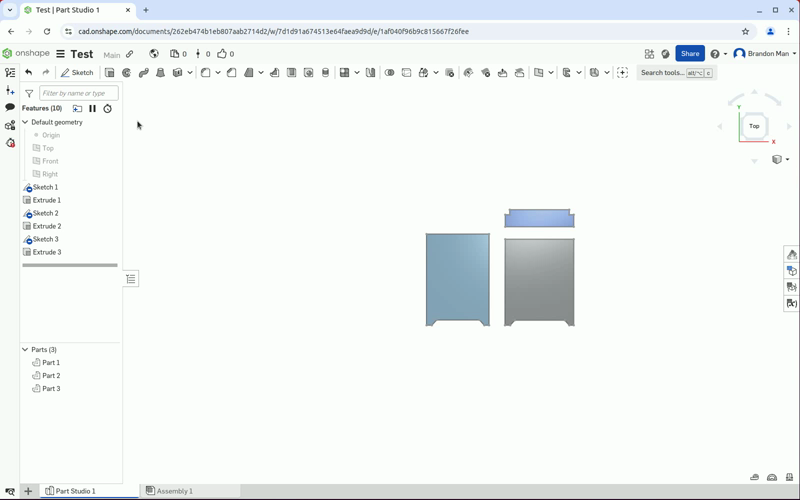
key(shift+h)
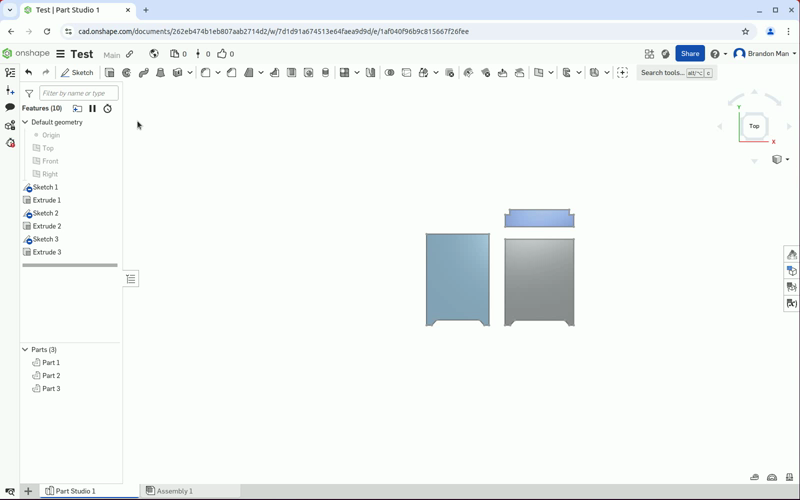
key(shift+7)
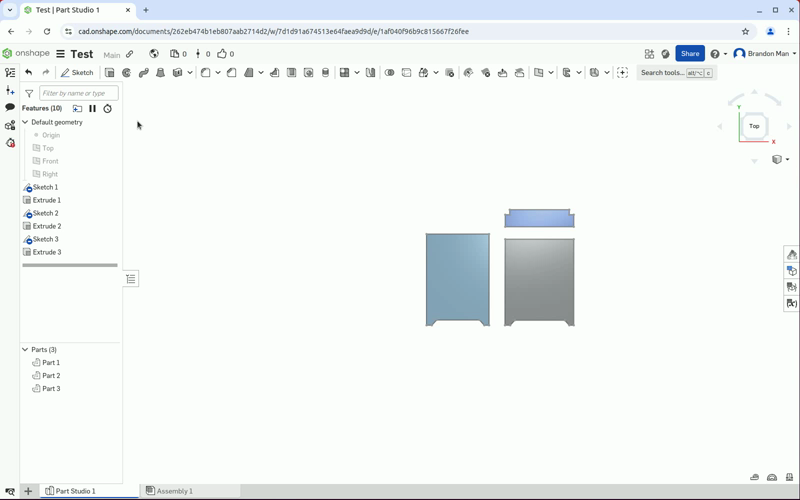
key(up, 3)
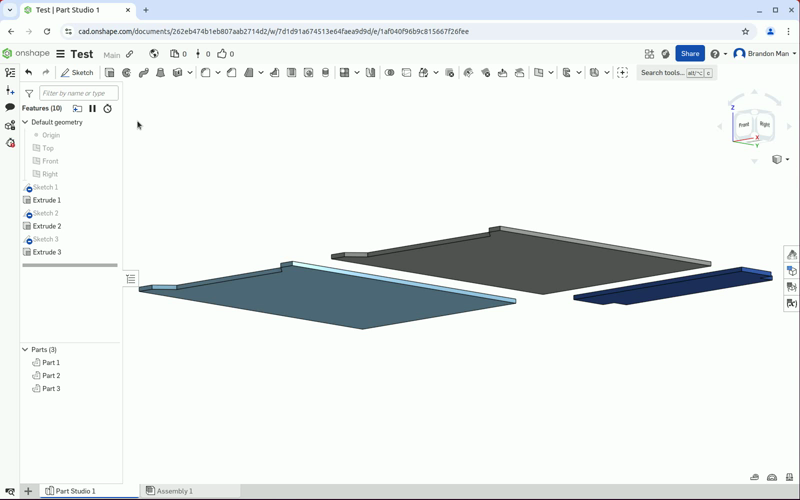
key(left, 3)
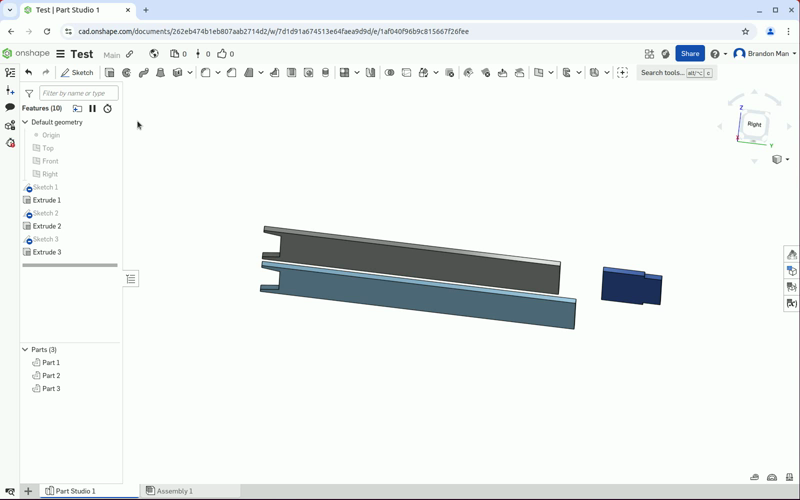
key(right, 3)
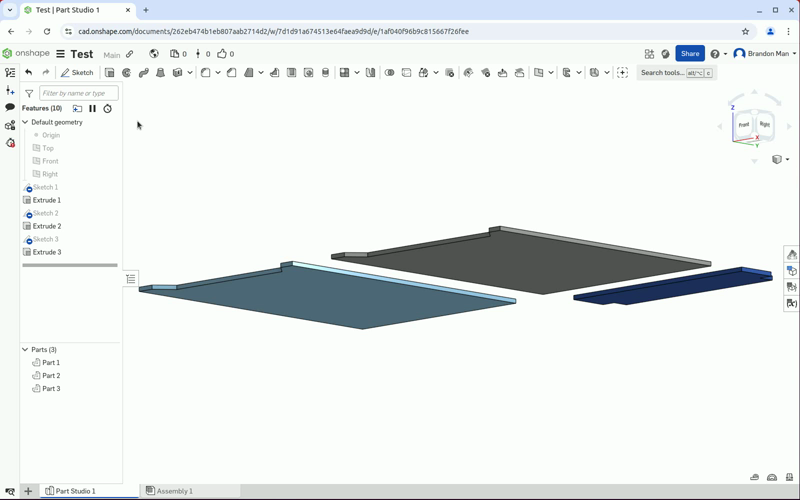
key(down, 3)
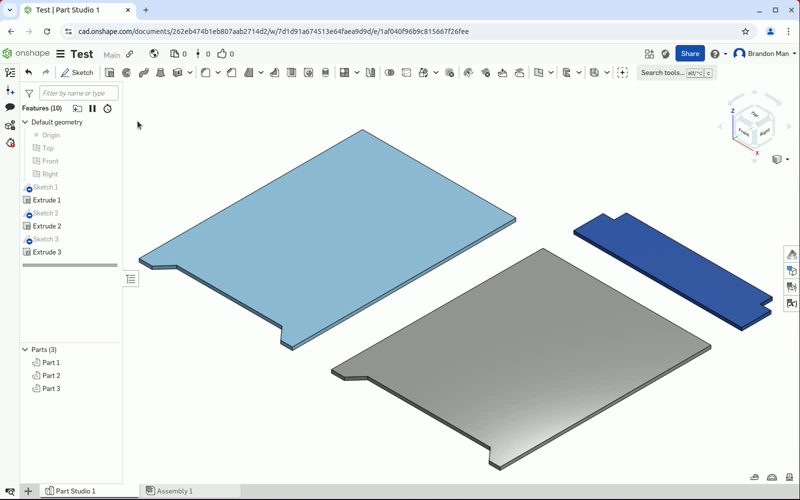
mouse_move(73, 189)
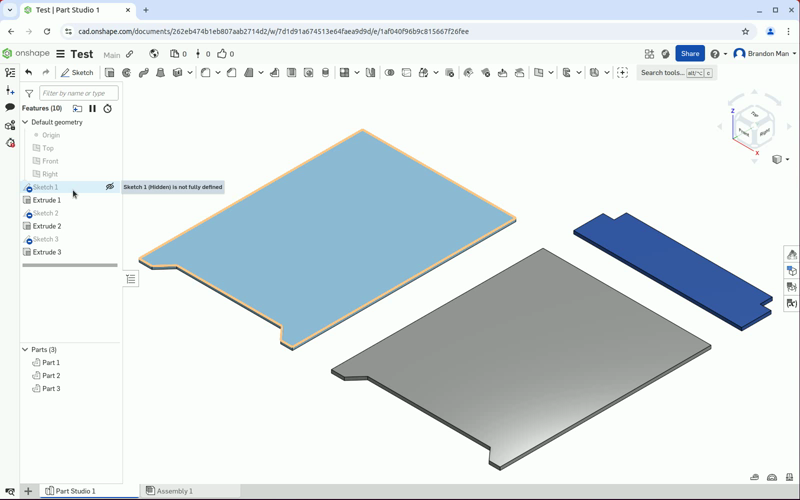
click(73, 189)